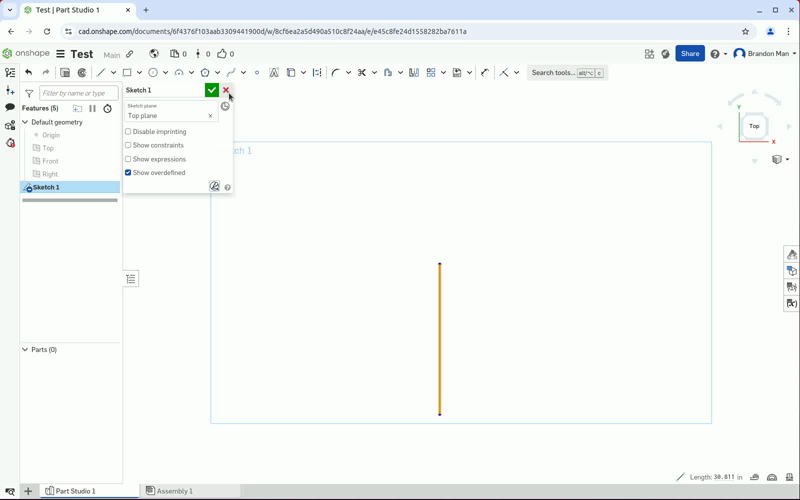
key(shift+h)
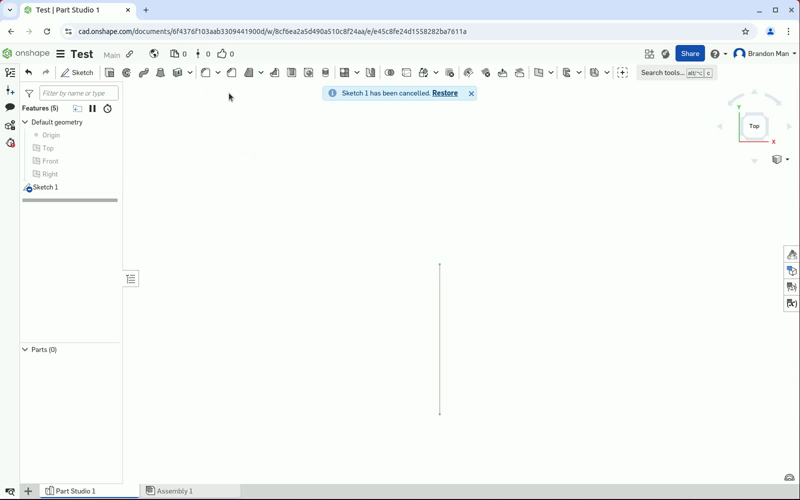
key(shift+s)
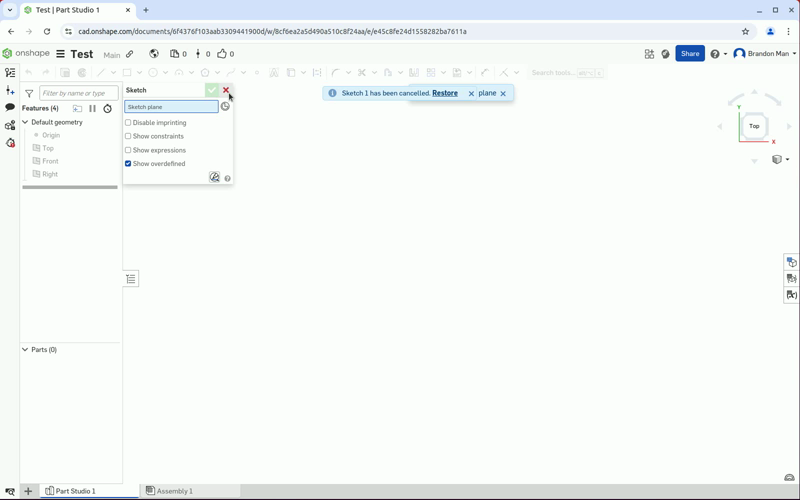
mouse_move(73, 150)
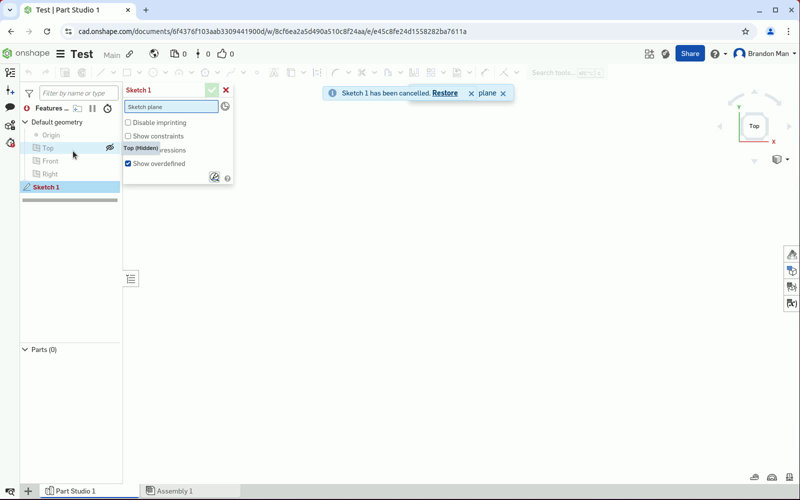
click(73, 150)
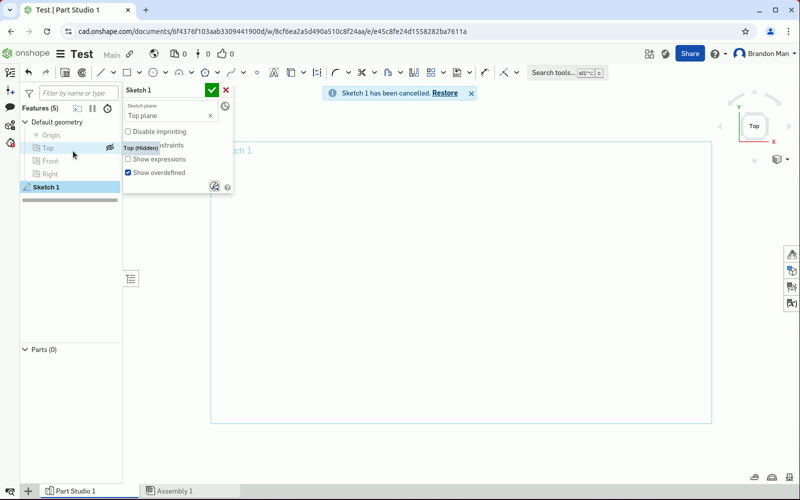
mouse_move(73, 352)
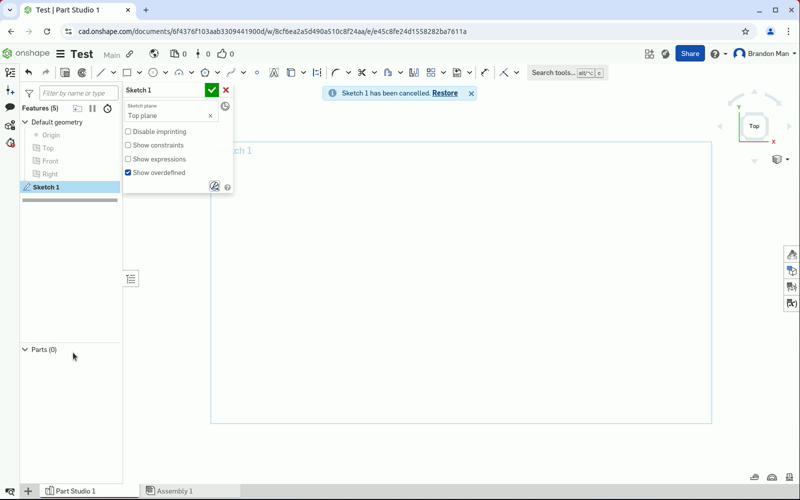
key(y)
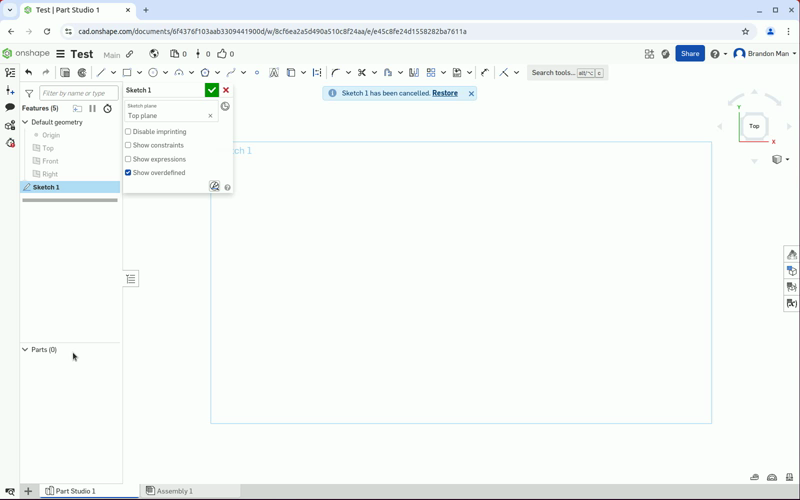
key(a)
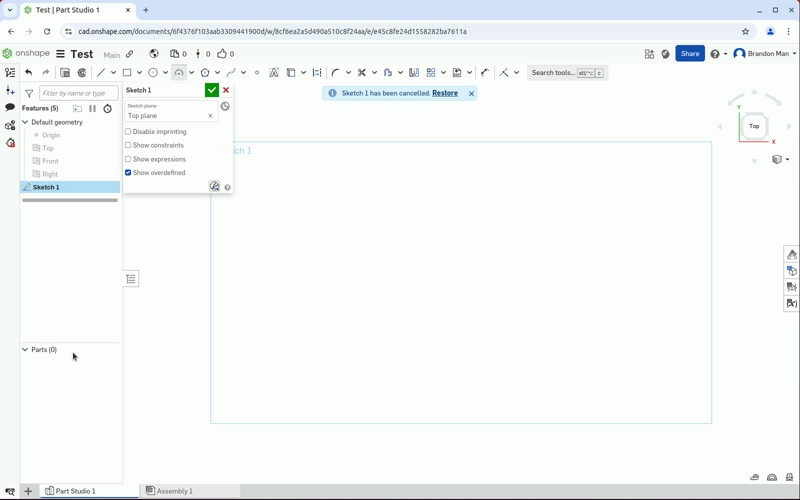
key_down(shift)
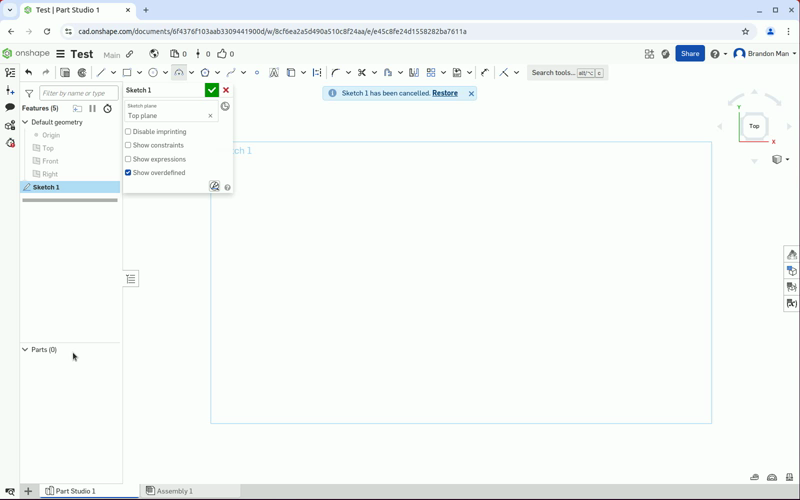
mouse_move(379, 345)
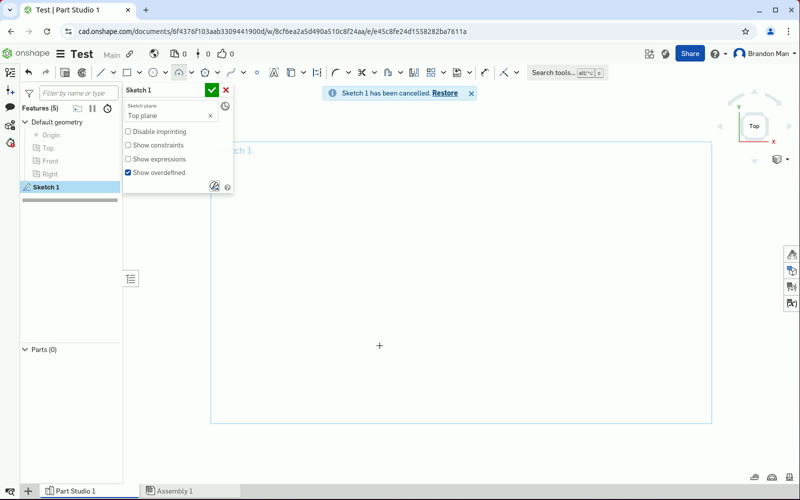
click(379, 345)
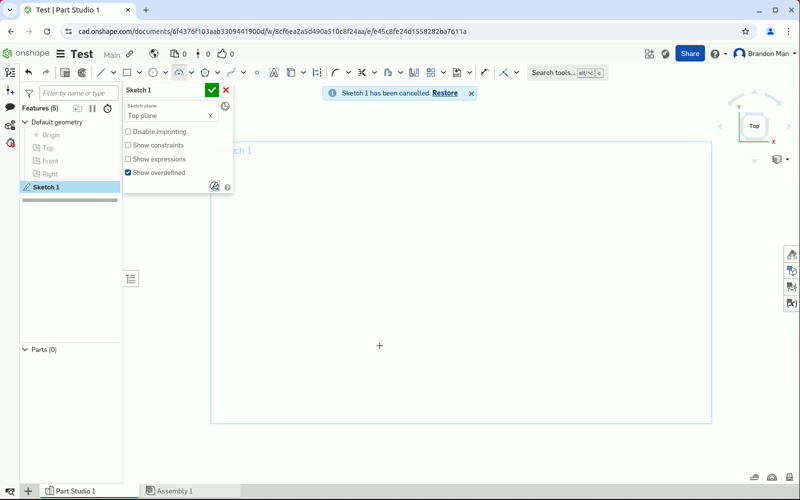
key_up(shift)
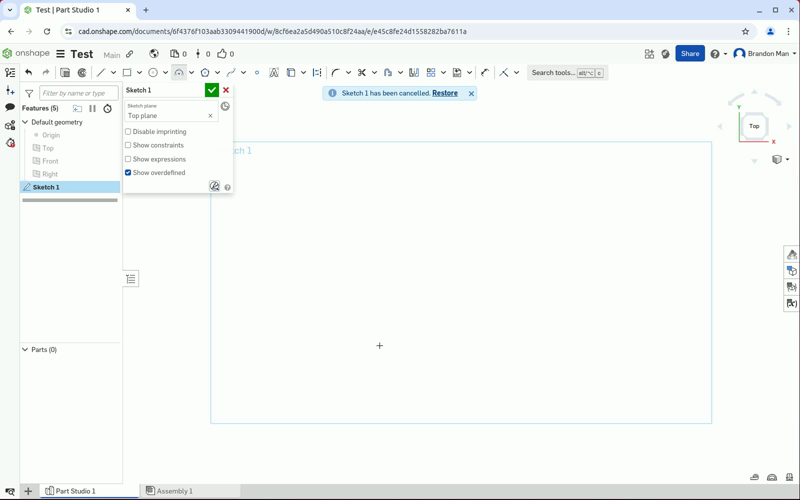
key_down(shift)
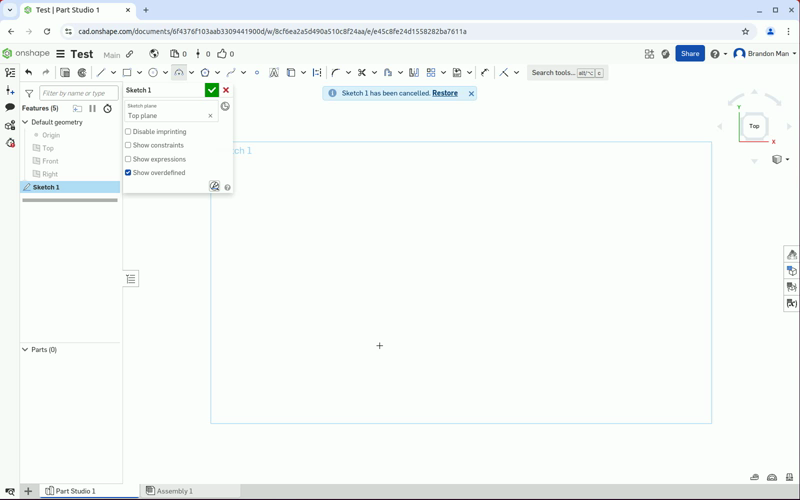
mouse_move(385, 352)
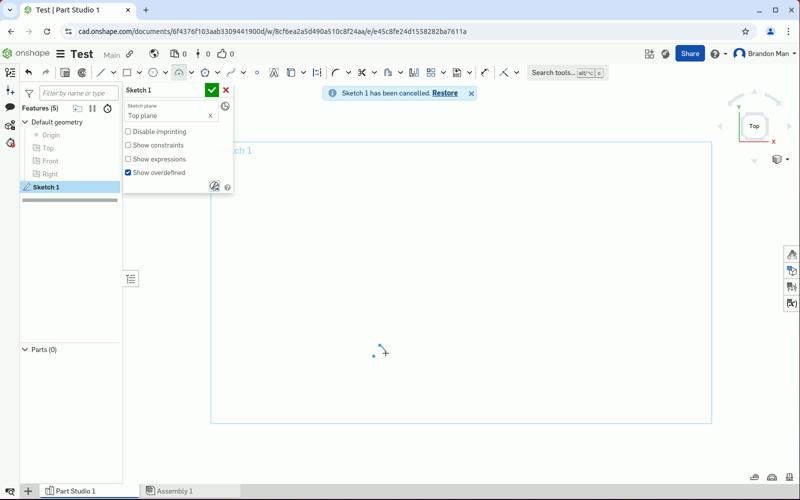
click(385, 352)
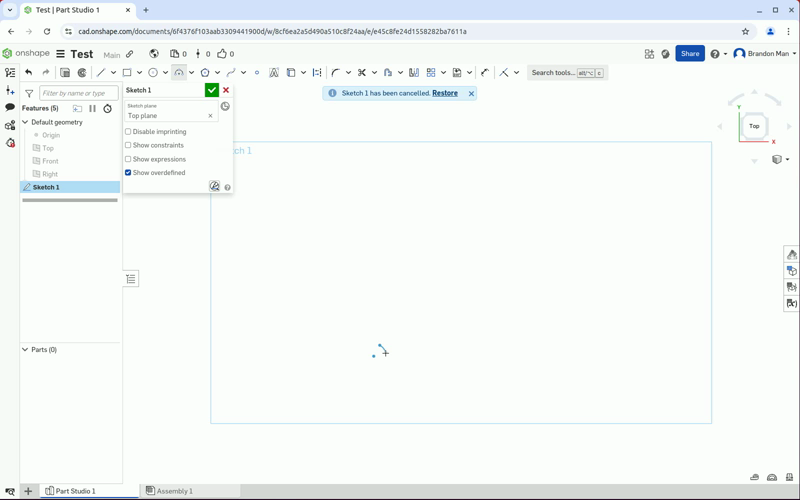
mouse_move(386, 345)
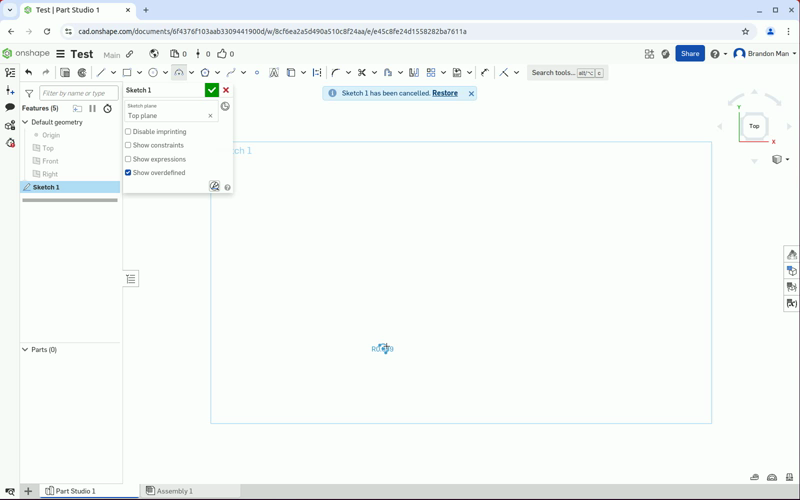
click(386, 345)
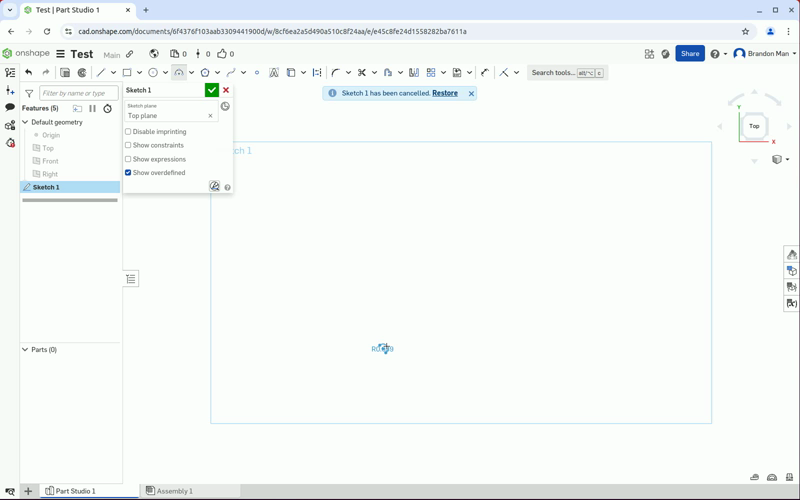
key_up(shift)
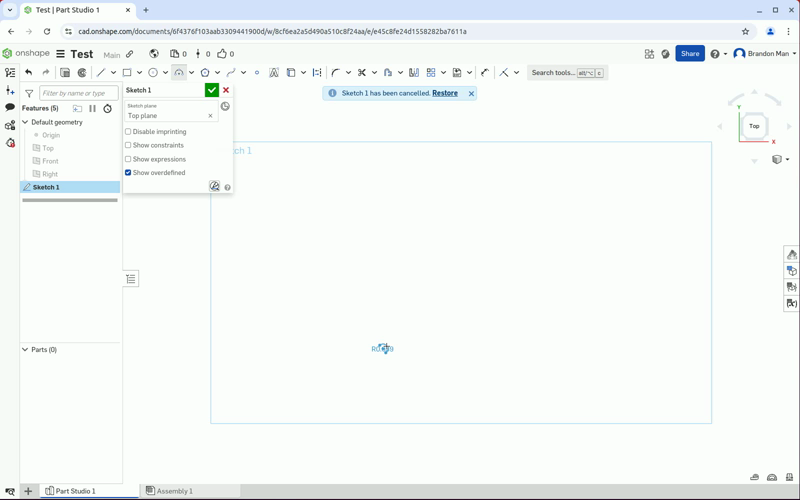
mouse_move(385, 352)
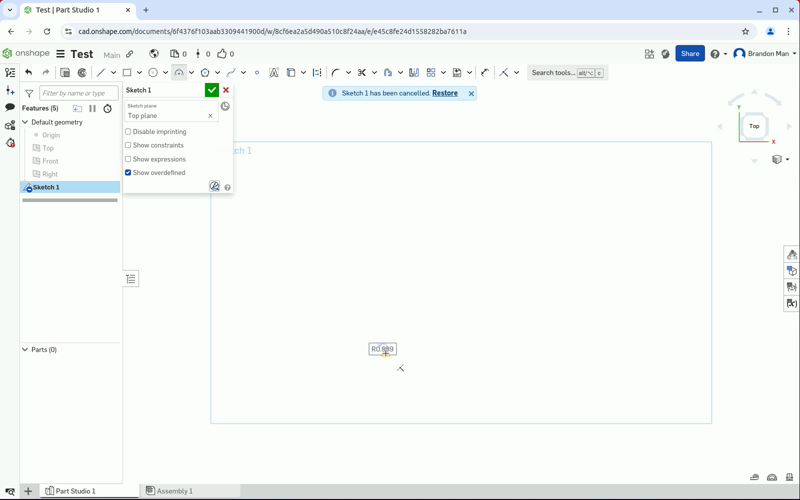
click(385, 352)
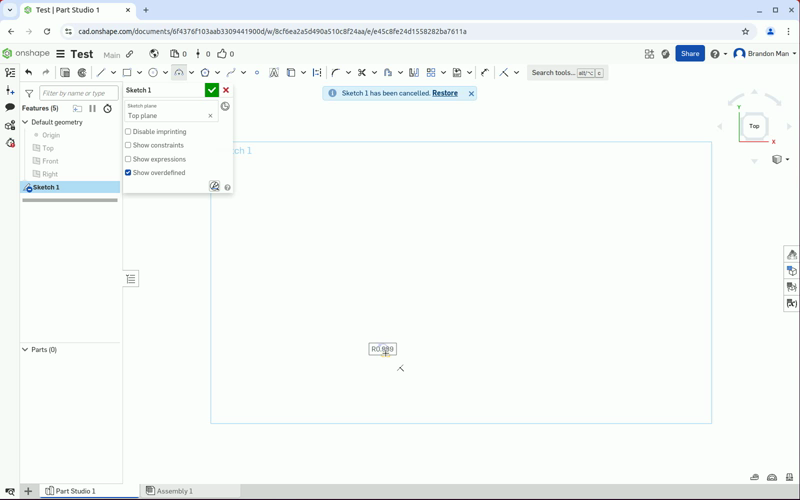
key_down(shift)
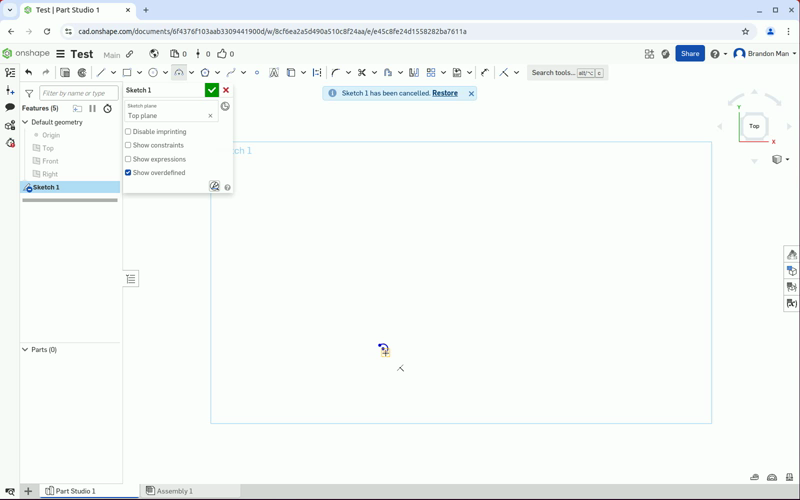
mouse_move(554, 321)
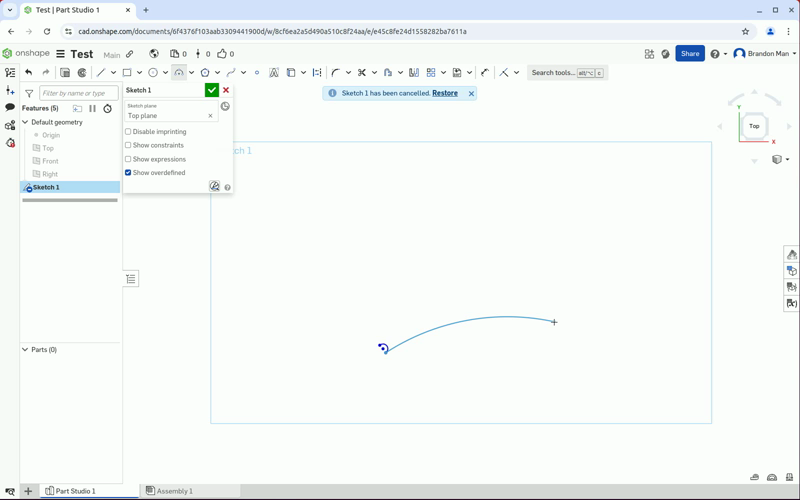
click(554, 321)
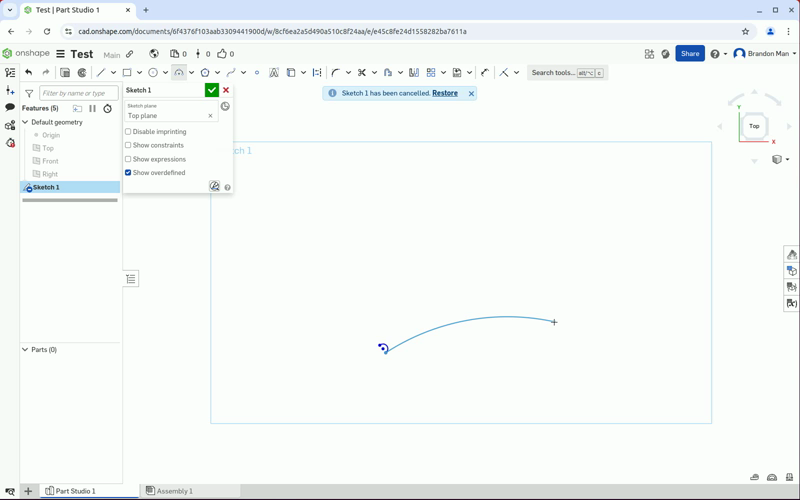
mouse_move(478, 383)
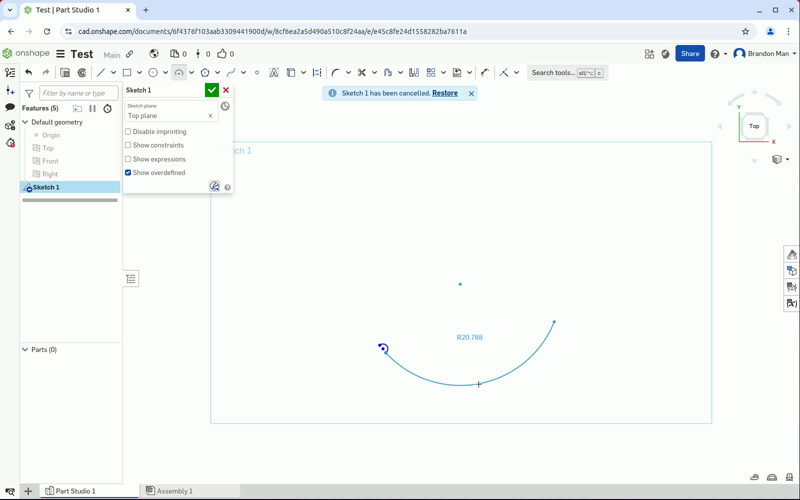
click(478, 383)
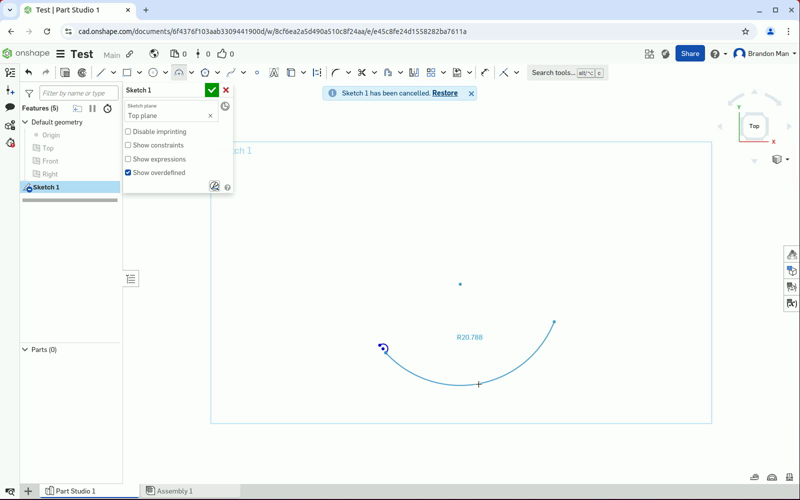
key_up(shift)
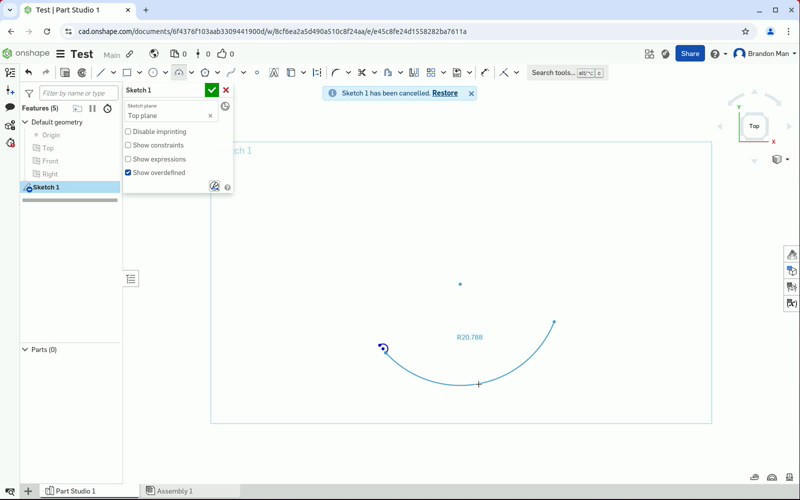
mouse_move(554, 321)
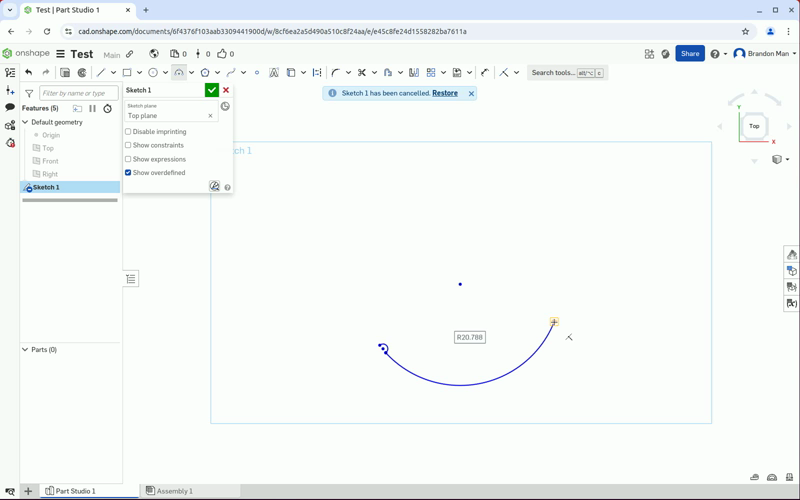
click(554, 321)
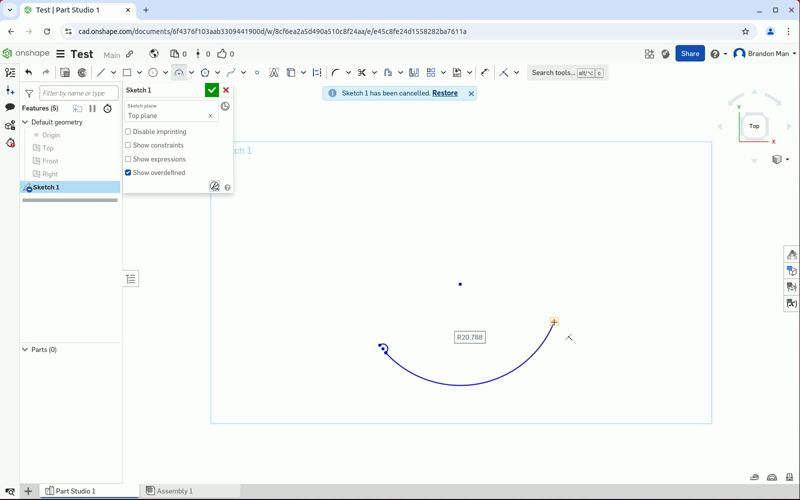
key_down(shift)
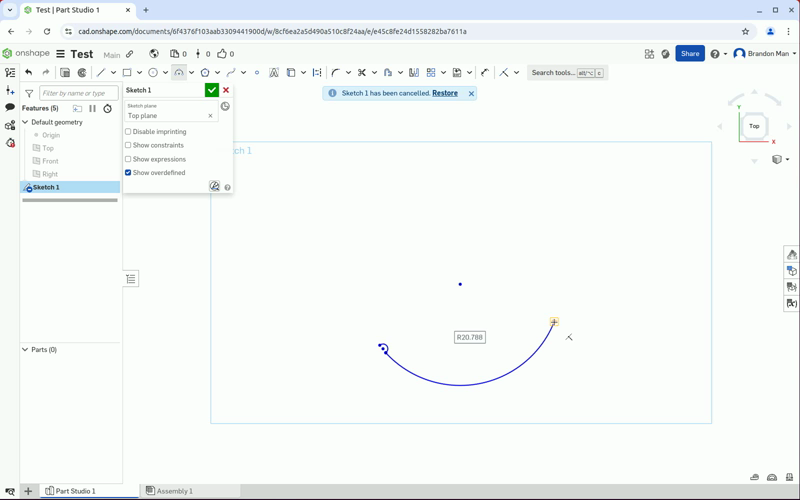
mouse_move(558, 312)
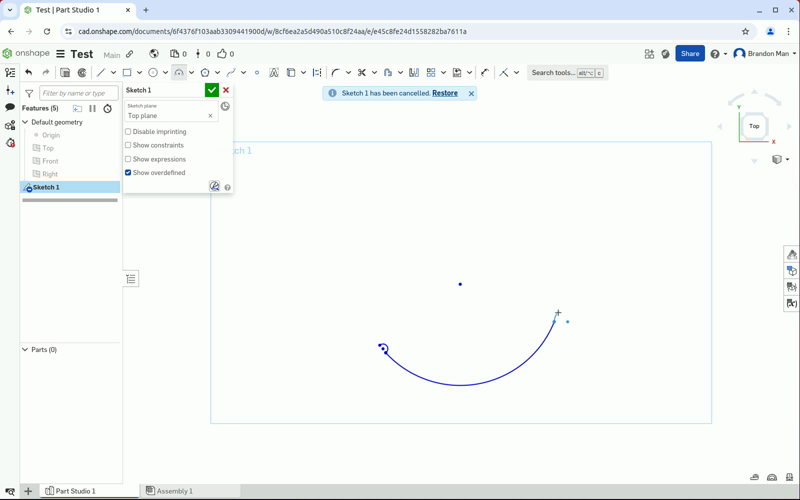
click(558, 312)
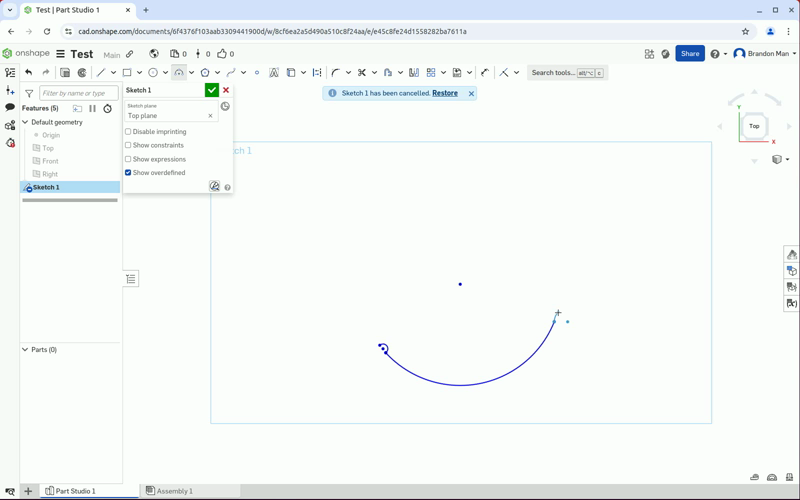
mouse_move(551, 315)
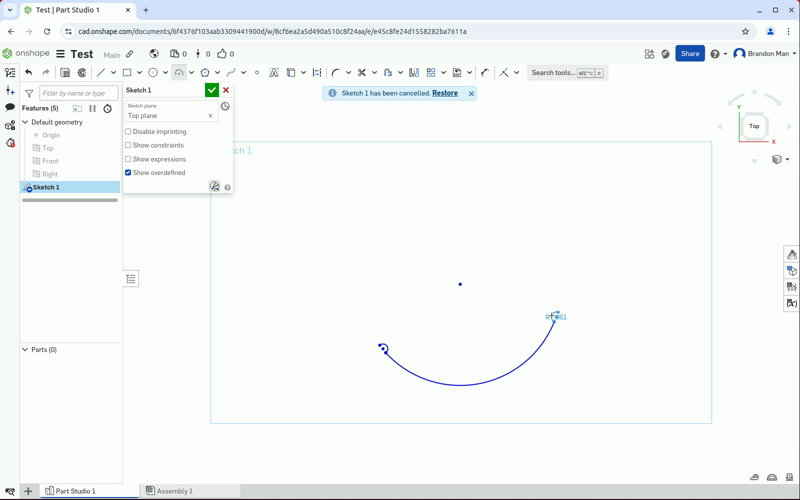
click(551, 315)
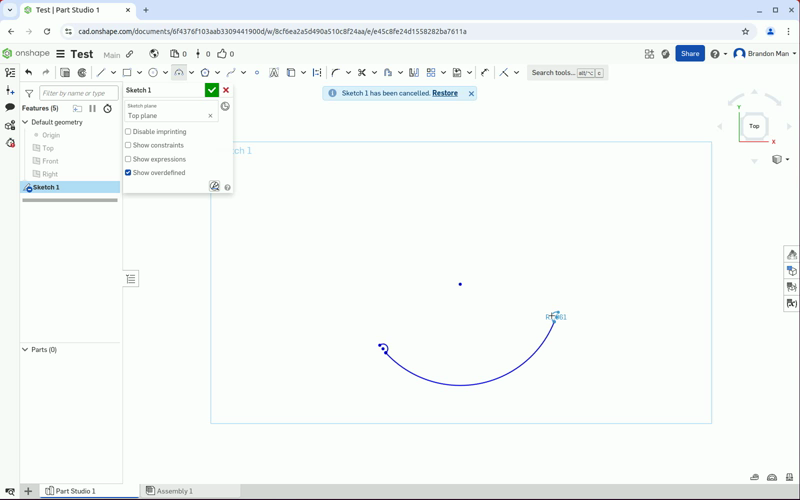
key_up(shift)
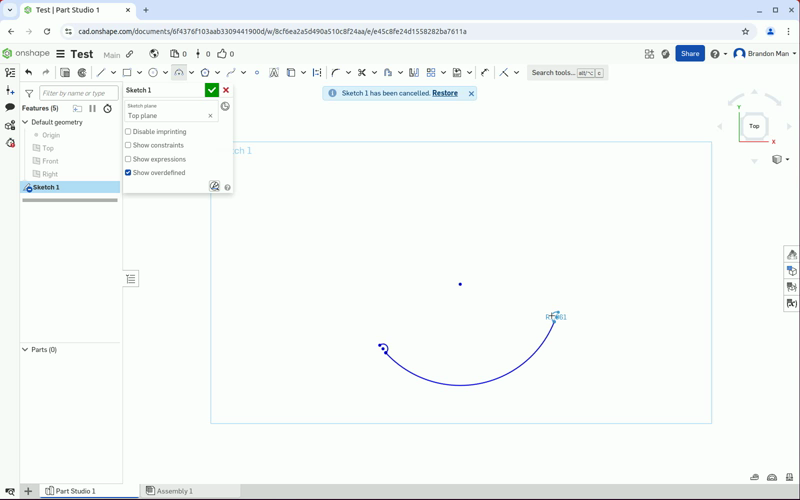
mouse_move(558, 312)
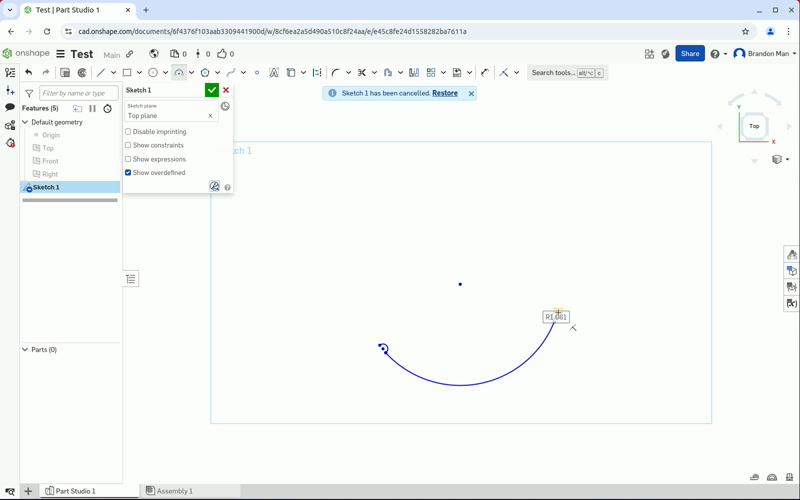
click(558, 312)
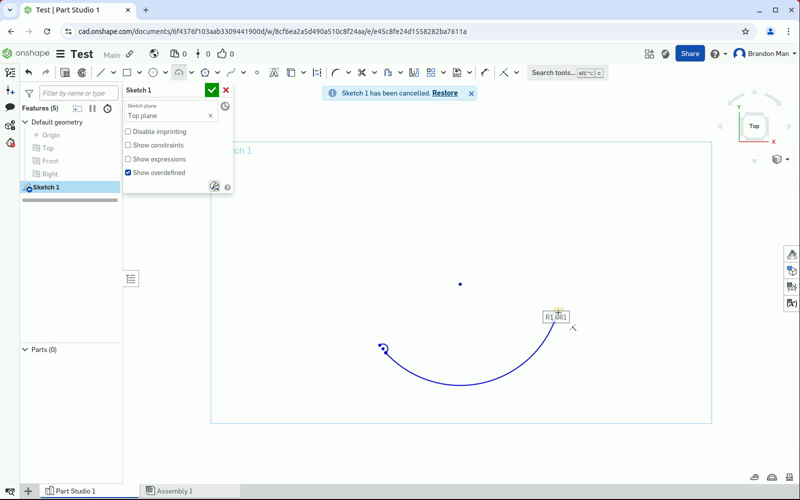
key_down(shift)
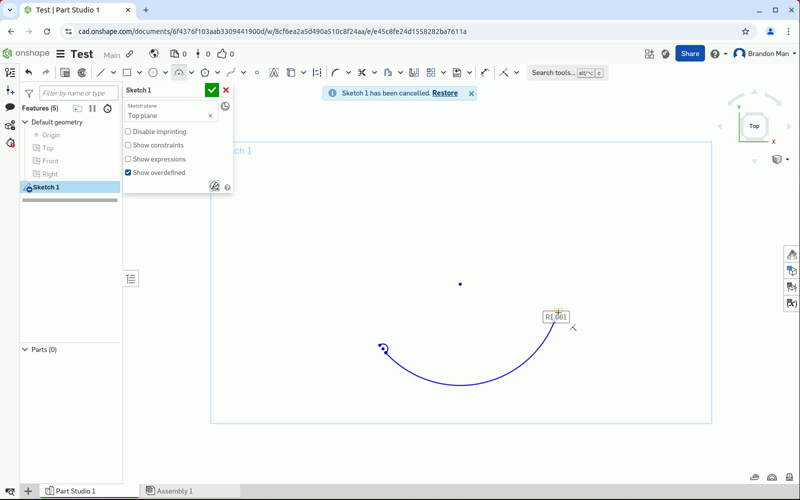
mouse_move(447, 182)
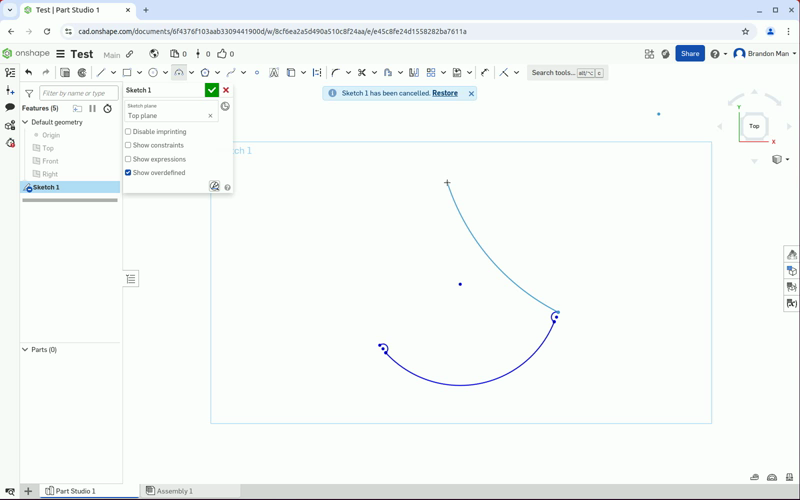
click(447, 182)
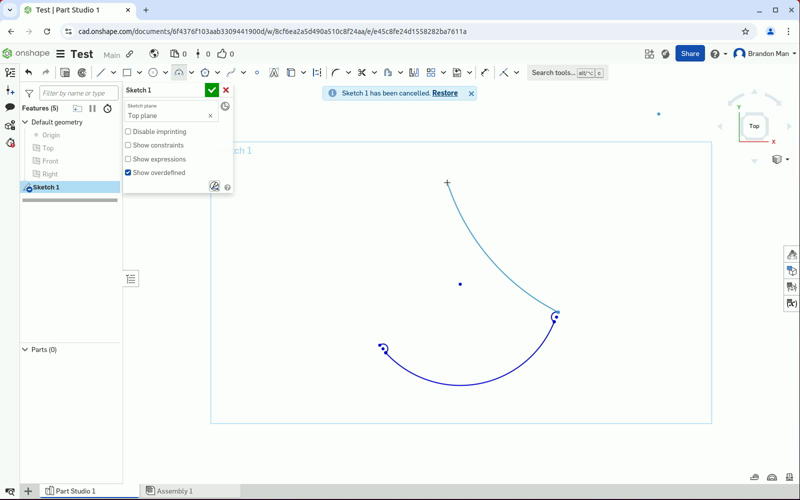
mouse_move(538, 216)
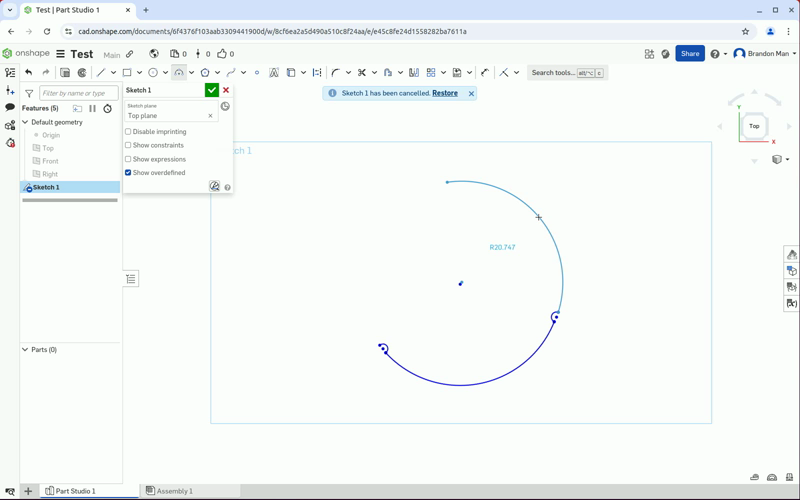
click(538, 216)
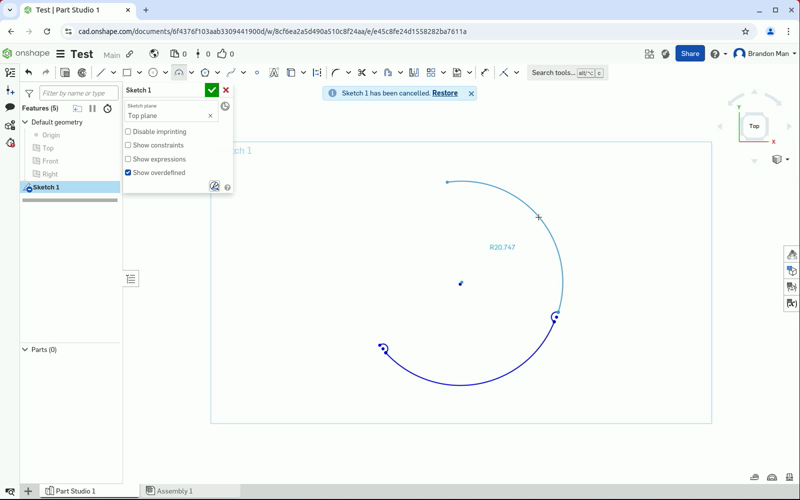
key_up(shift)
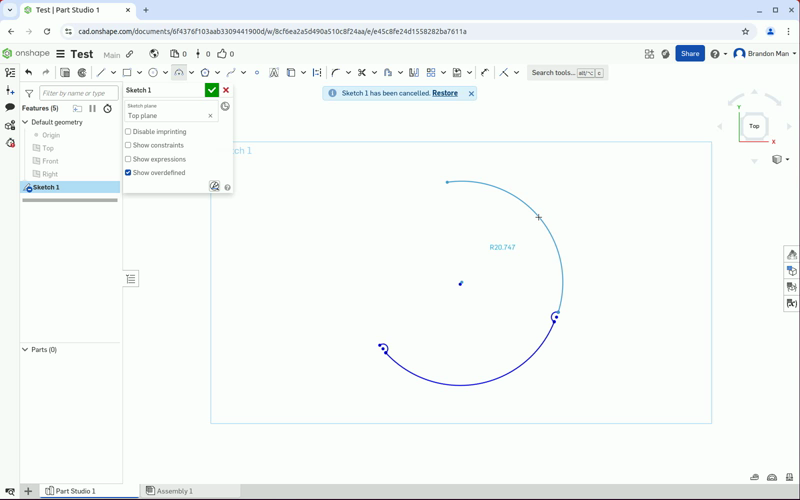
mouse_move(447, 182)
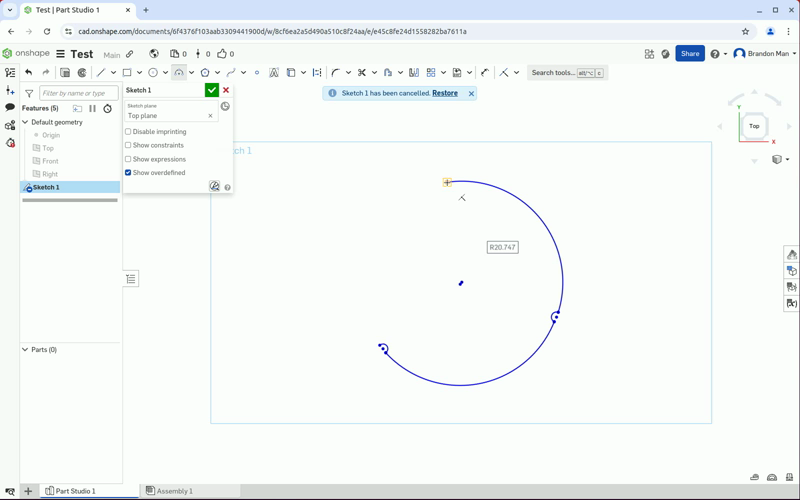
click(447, 182)
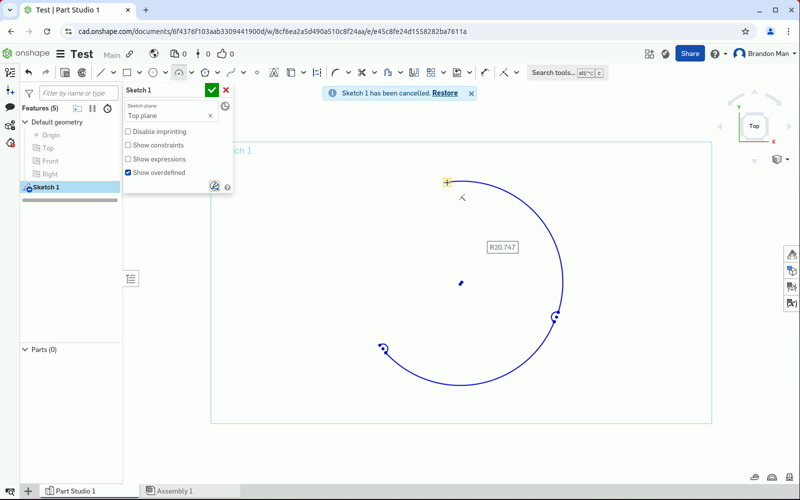
key_down(shift)
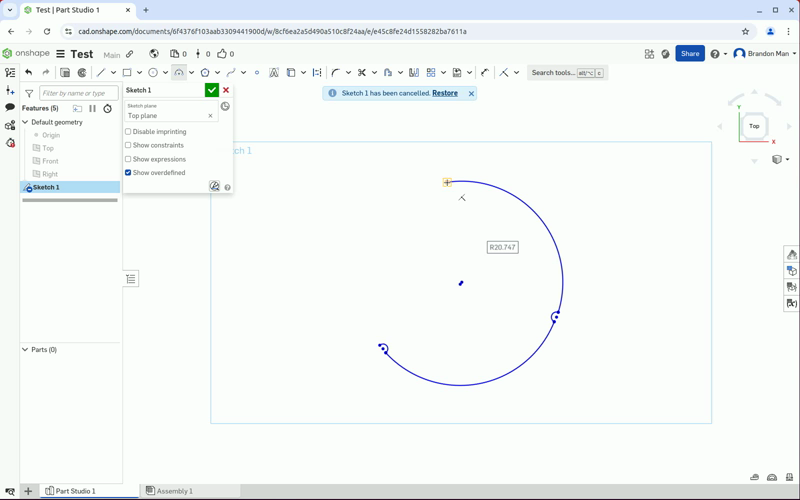
mouse_move(437, 183)
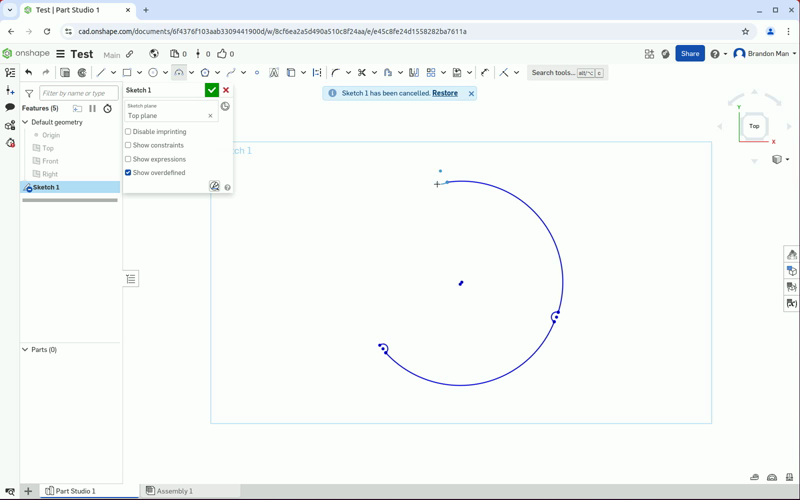
click(437, 183)
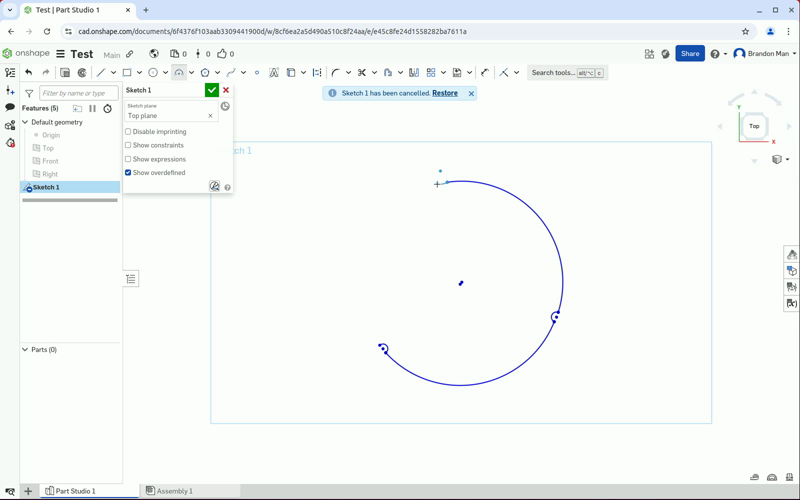
mouse_move(443, 187)
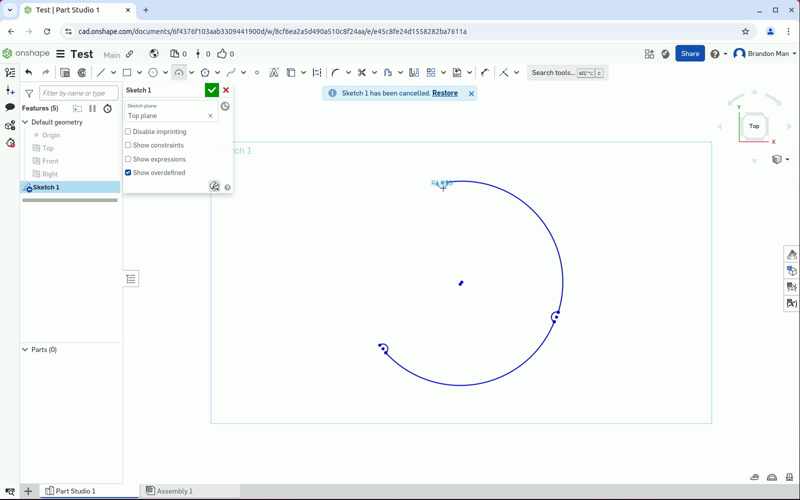
click(443, 187)
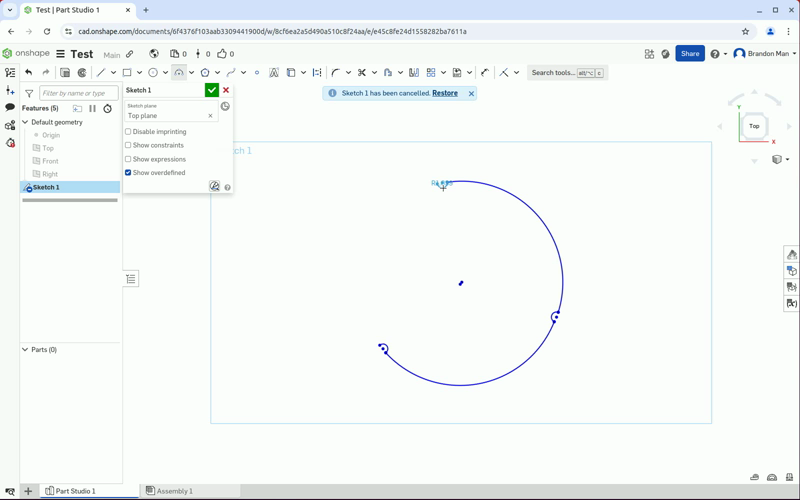
key_up(shift)
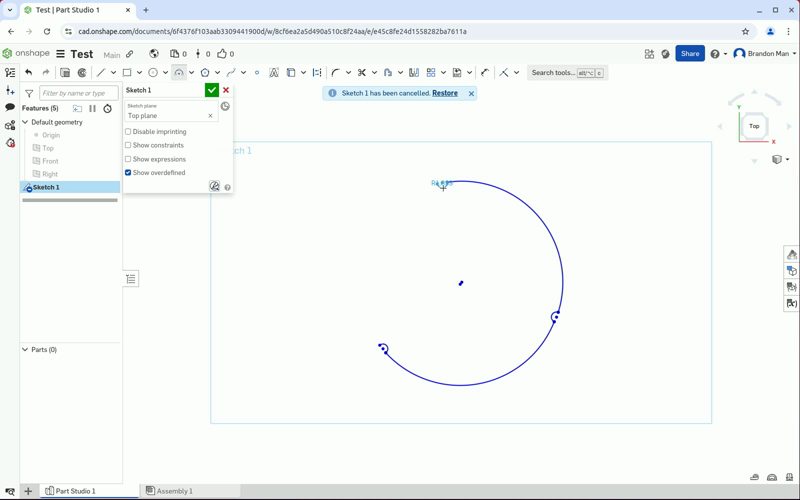
mouse_move(437, 183)
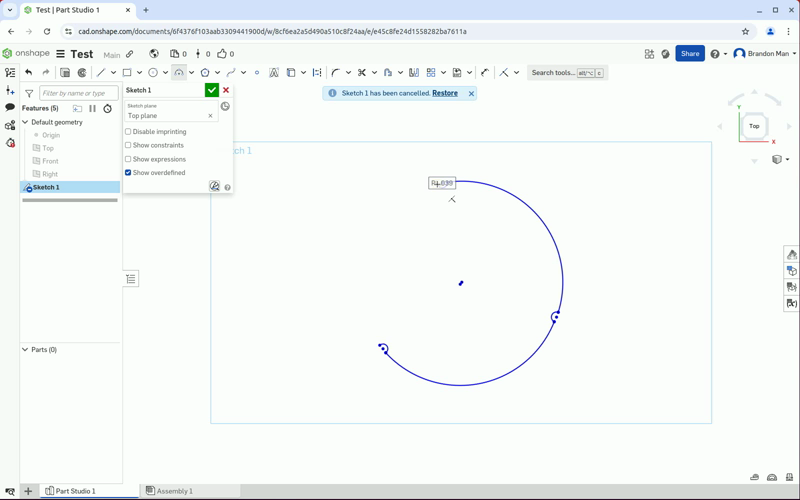
click(437, 183)
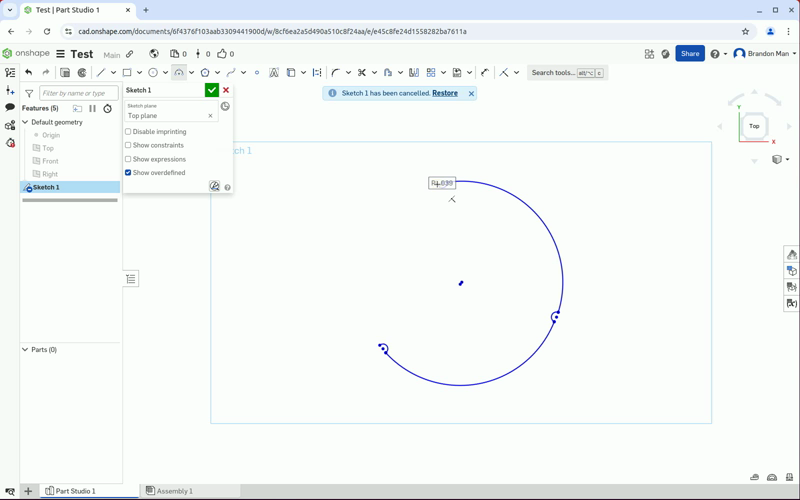
mouse_move(379, 345)
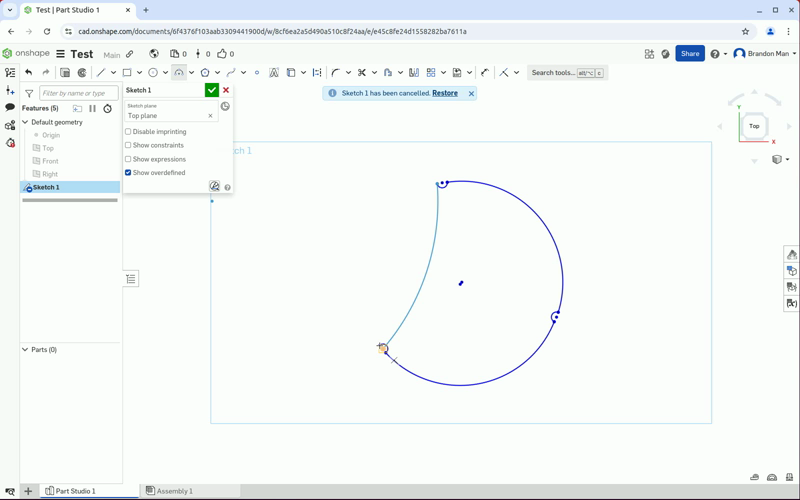
click(379, 345)
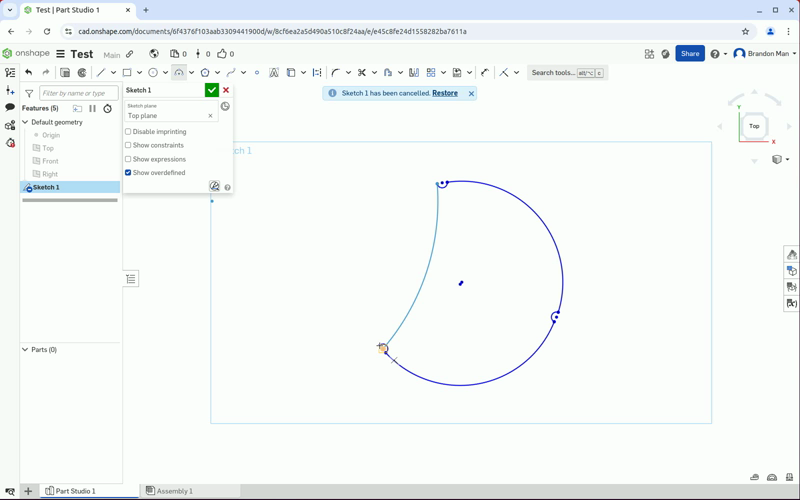
key_down(shift)
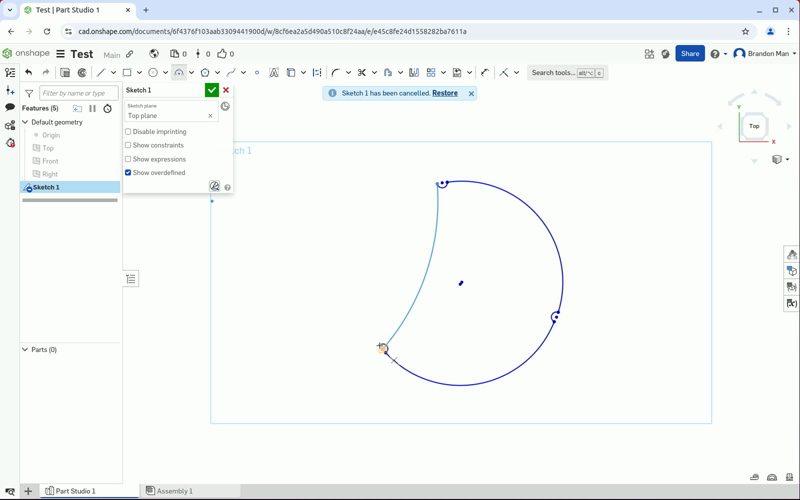
mouse_move(364, 248)
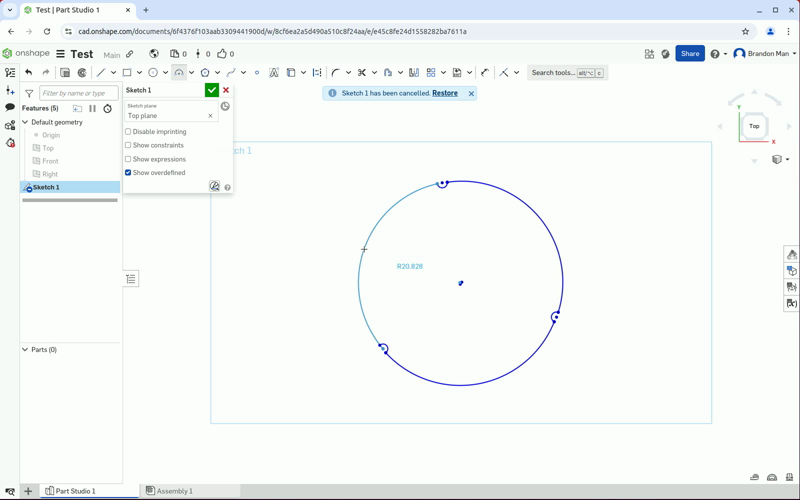
click(364, 248)
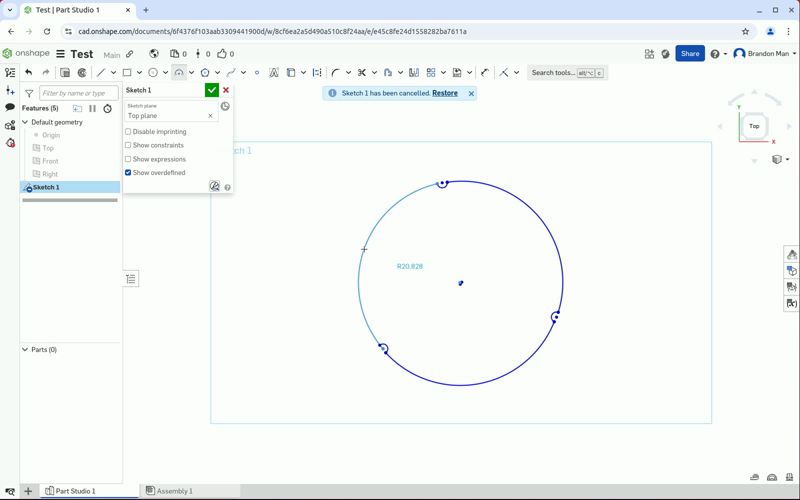
key_up(shift)
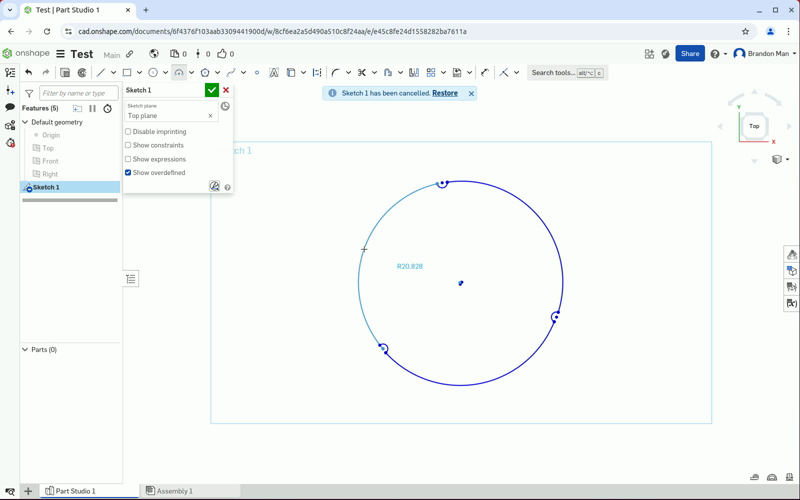
key(esc)
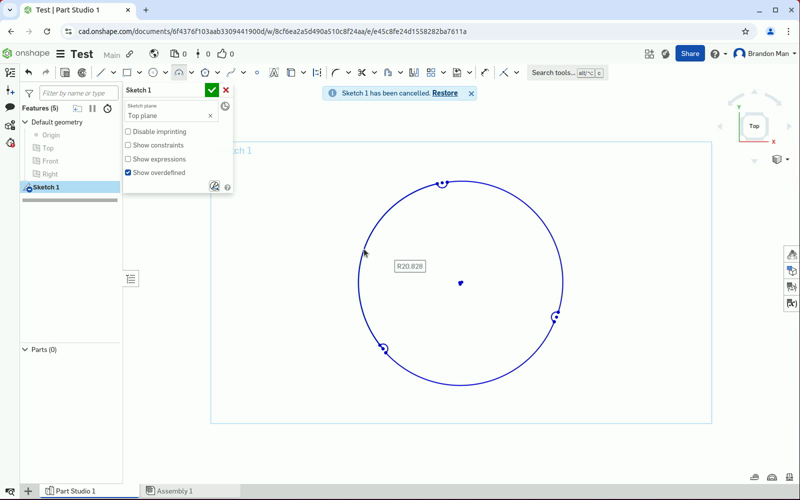
key(c)
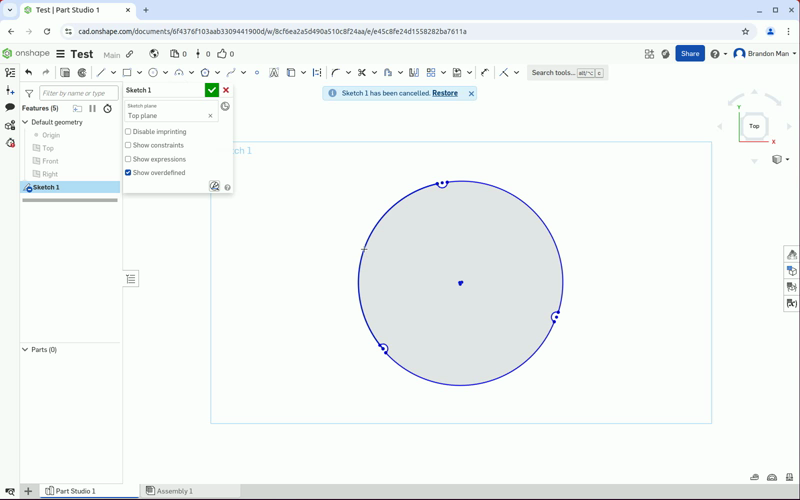
key_down(shift)
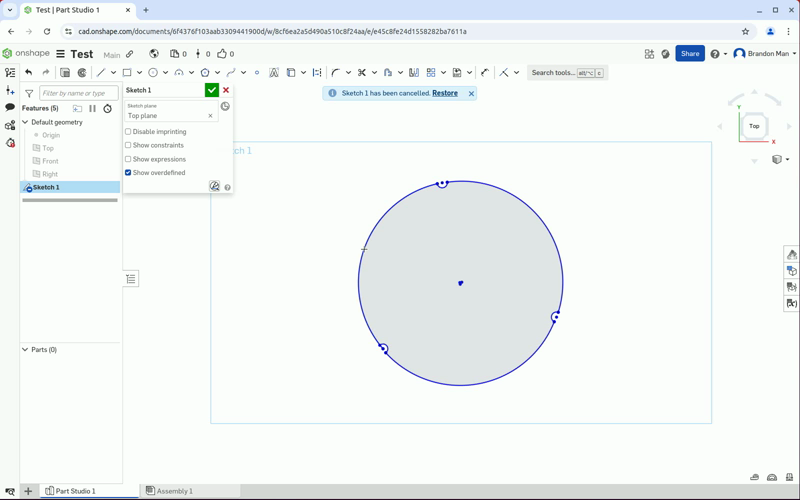
mouse_move(460, 281)
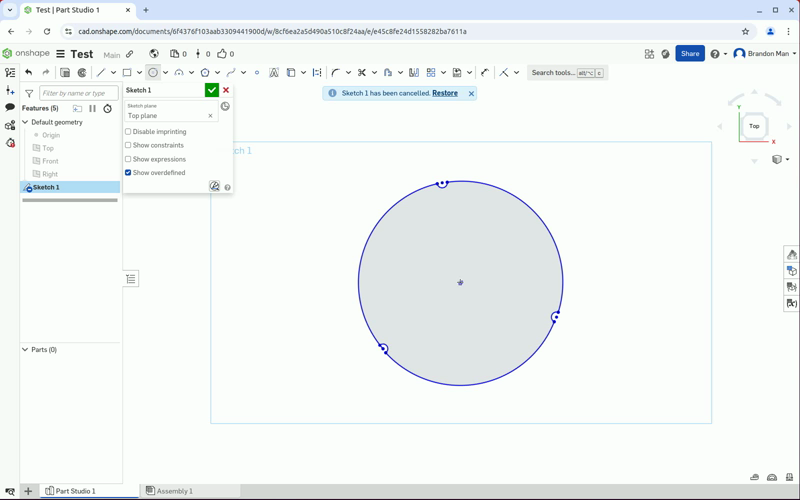
scroll(6)
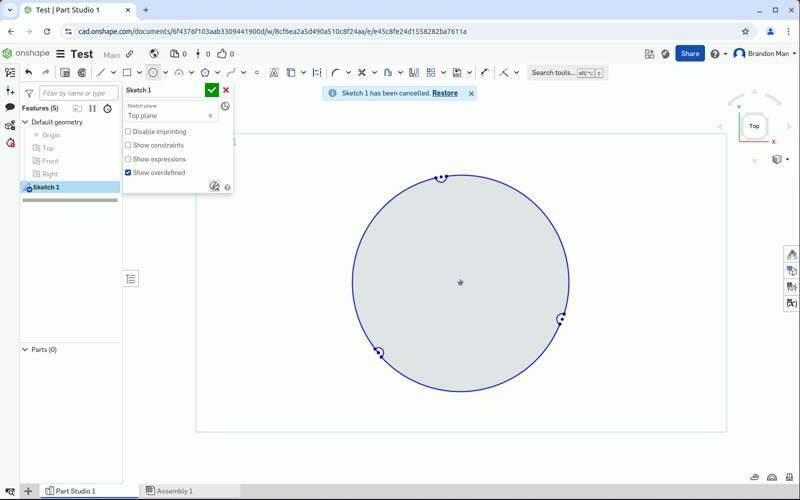
scroll(6)
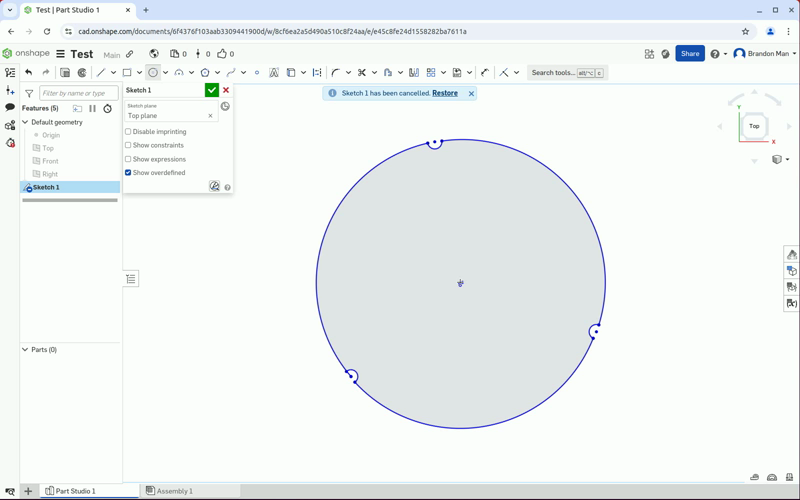
scroll(6)
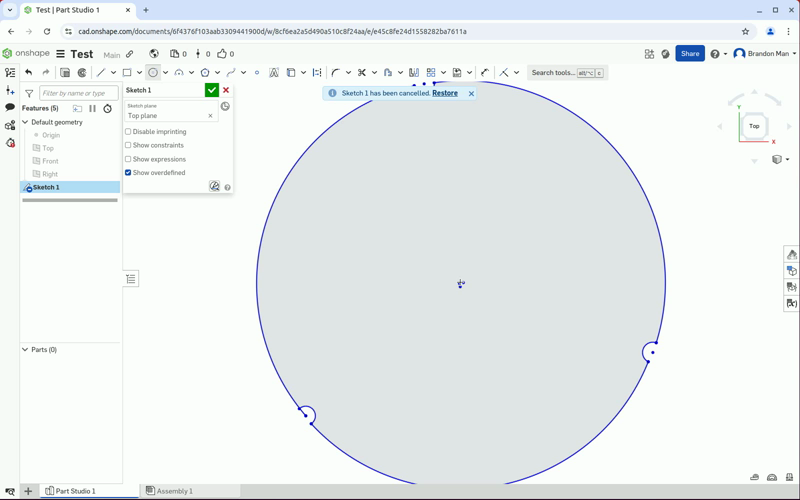
scroll(6)
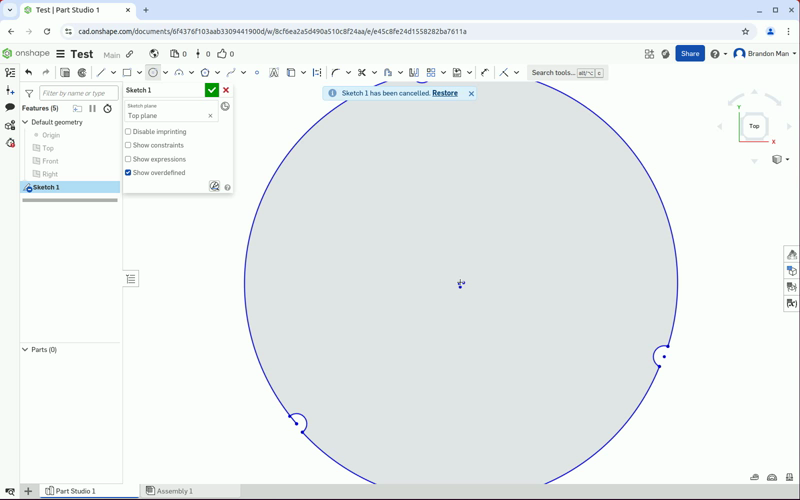
scroll(6)
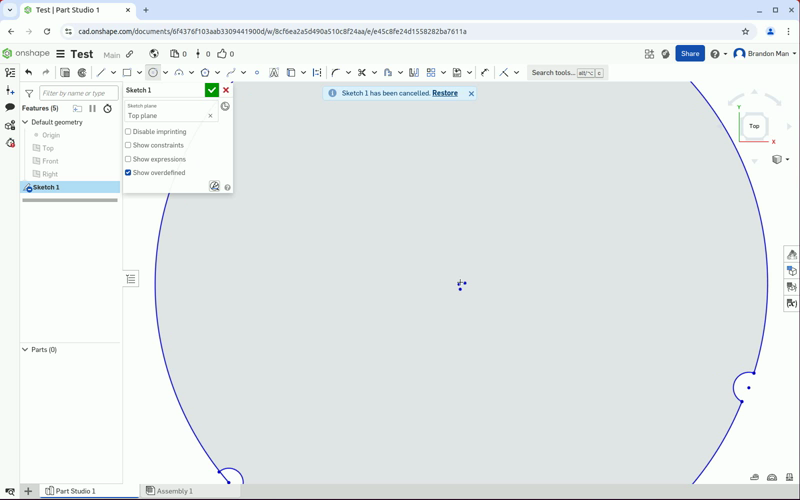
scroll(6)
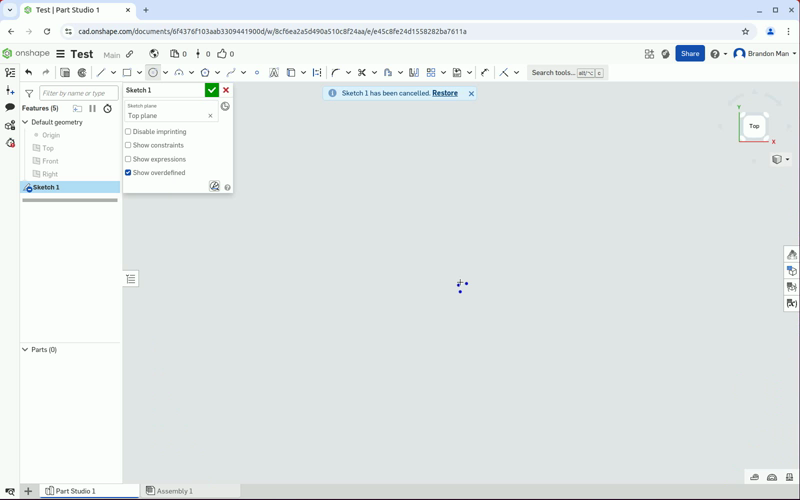
scroll(6)
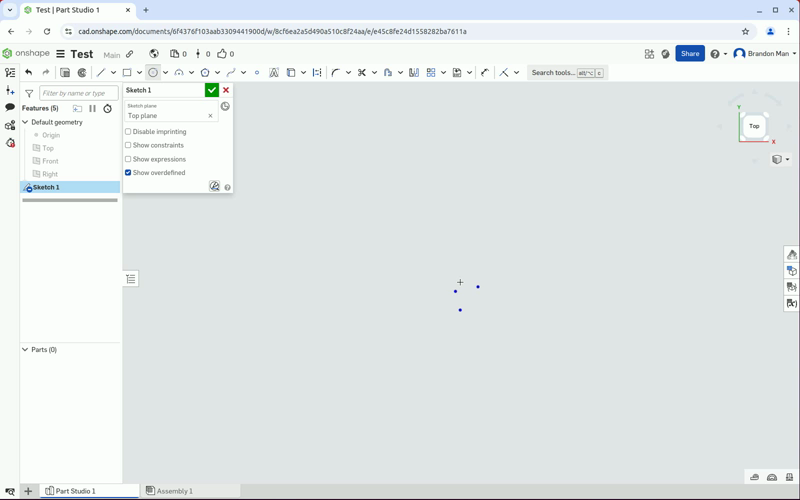
click(460, 281)
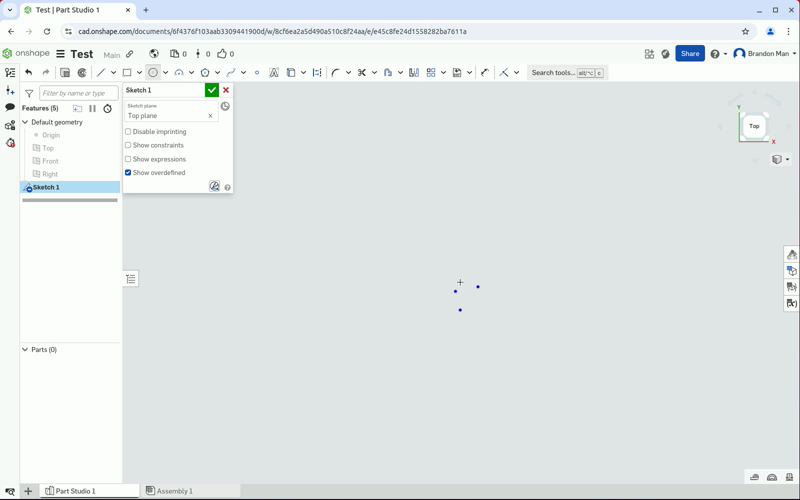
scroll(-6)
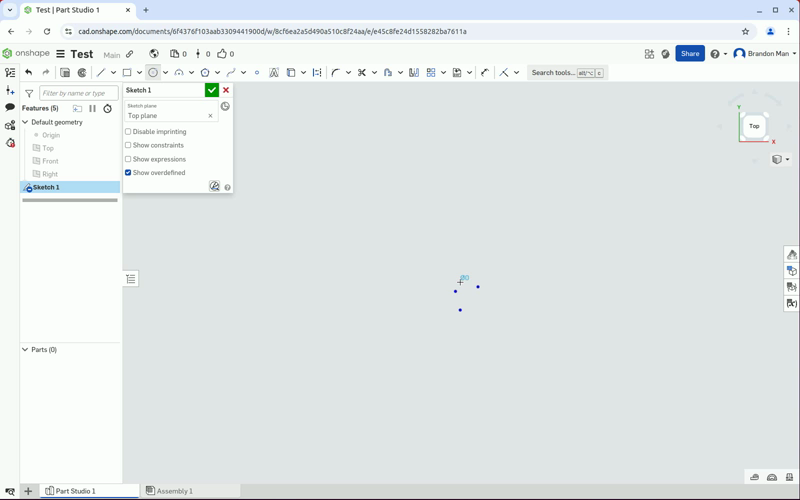
scroll(-6)
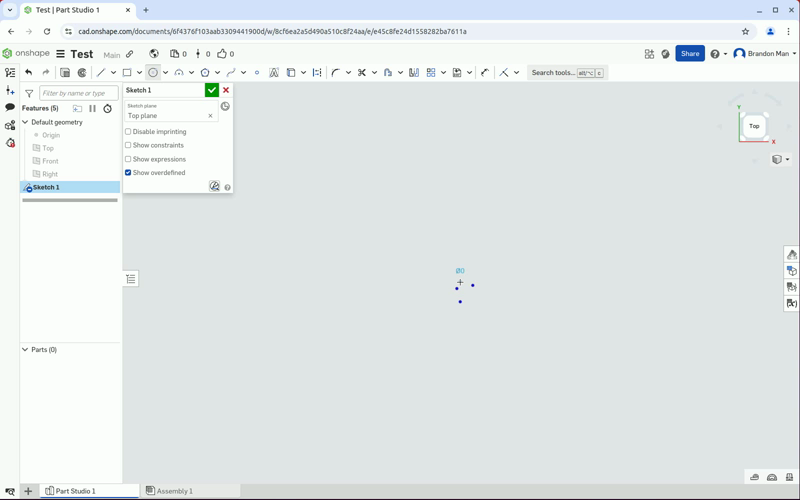
scroll(-6)
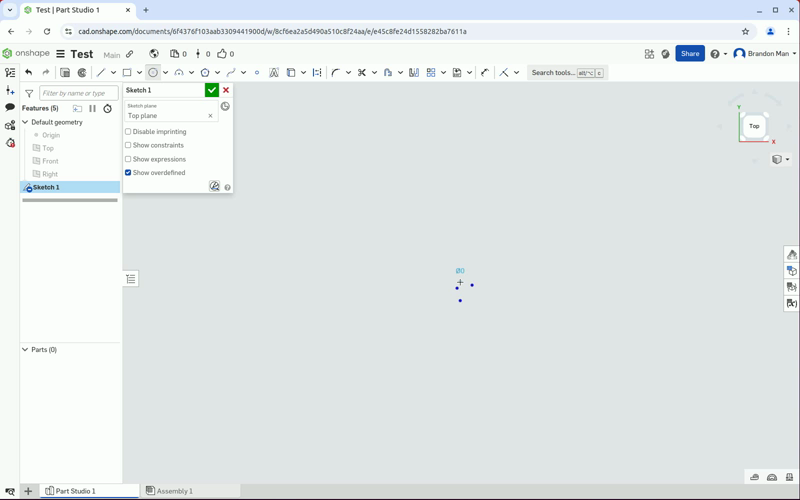
scroll(-6)
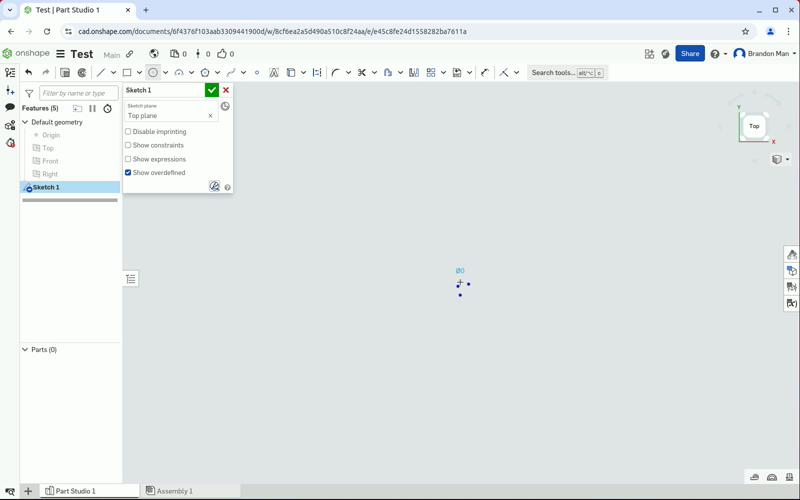
scroll(-6)
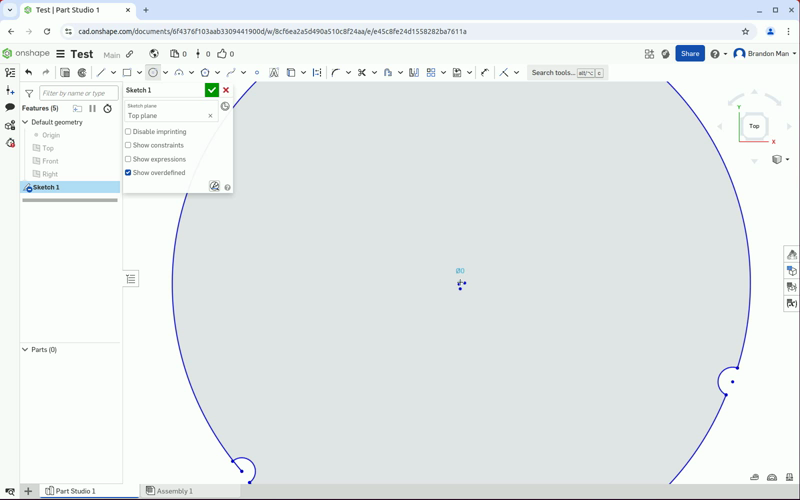
scroll(-6)
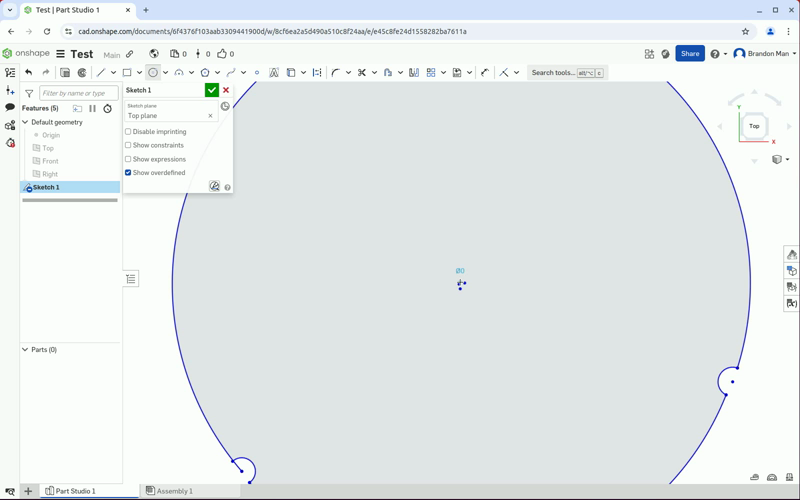
scroll(-6)
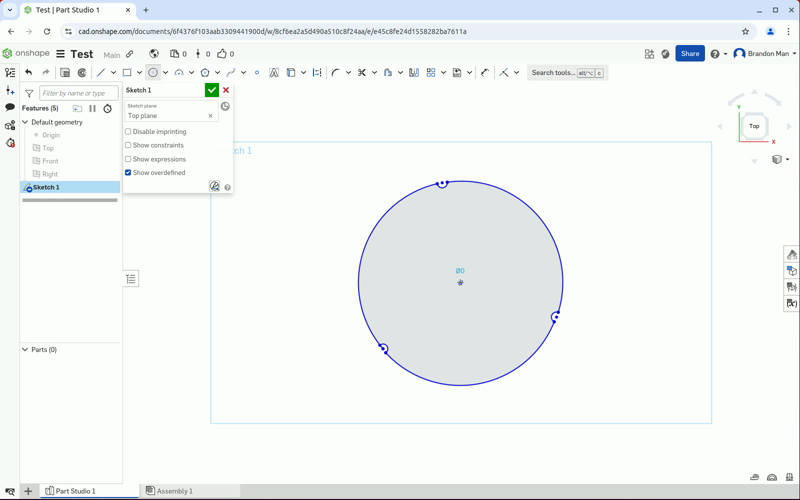
key_up(shift)
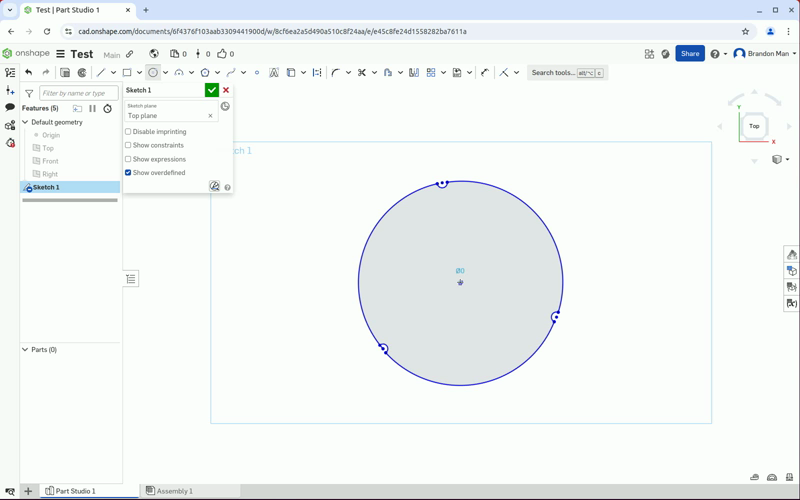
mouse_move(552, 281)
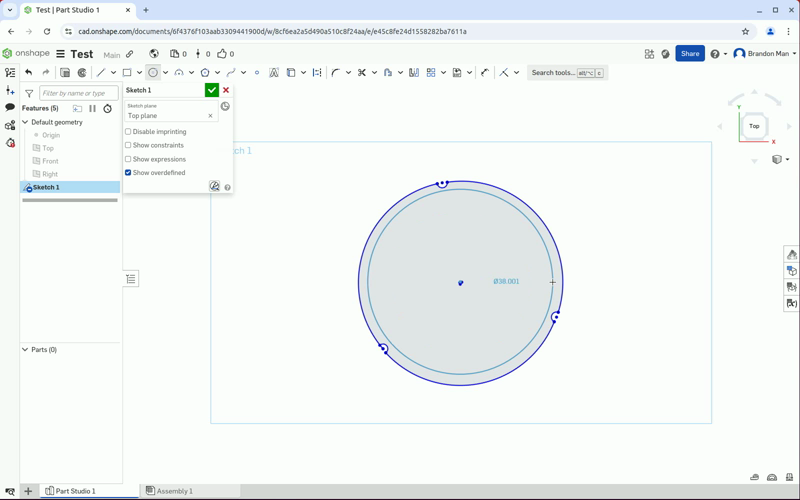
click(552, 281)
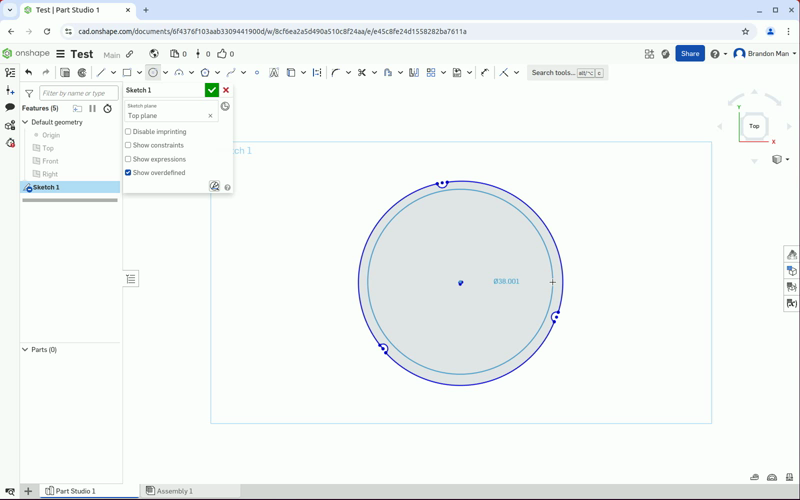
key(esc)
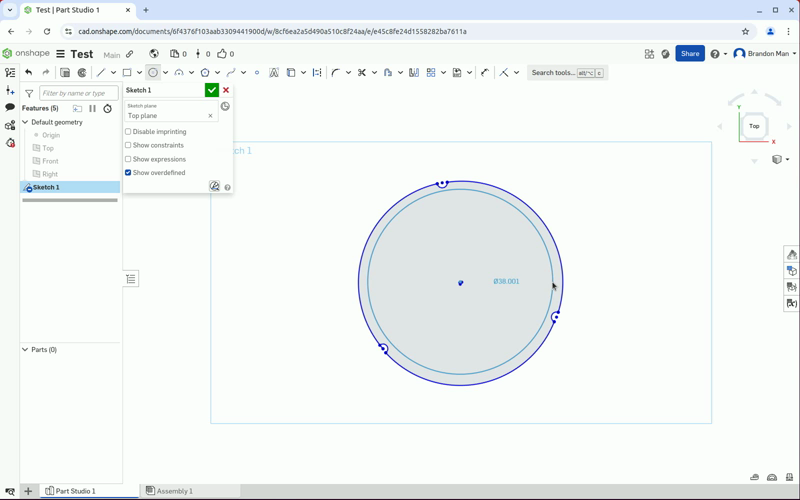
mouse_move(541, 228)
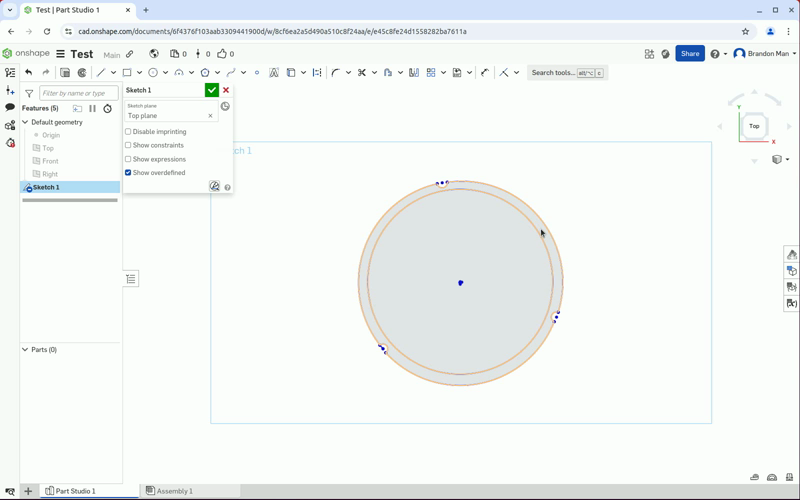
click(541, 228)
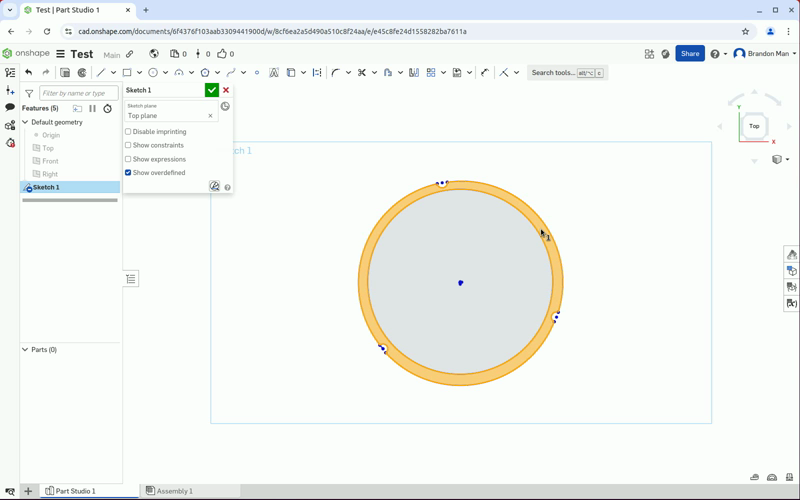
mouse_move(73, 352)
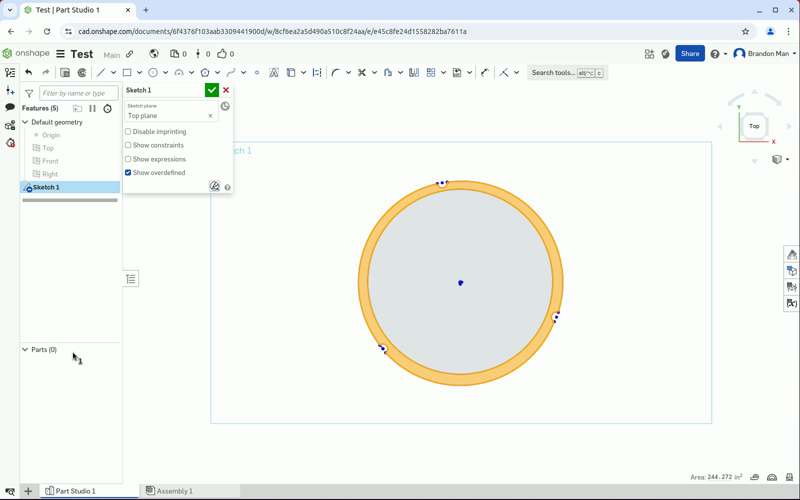
key(shift+y)
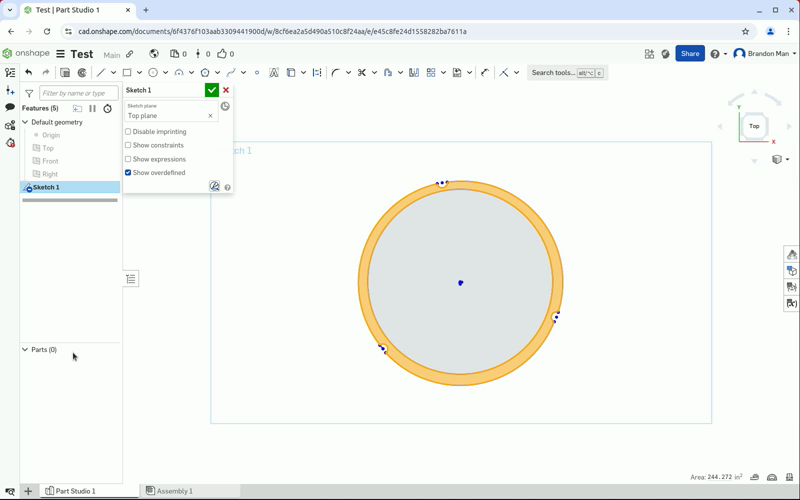
key(shift+e)
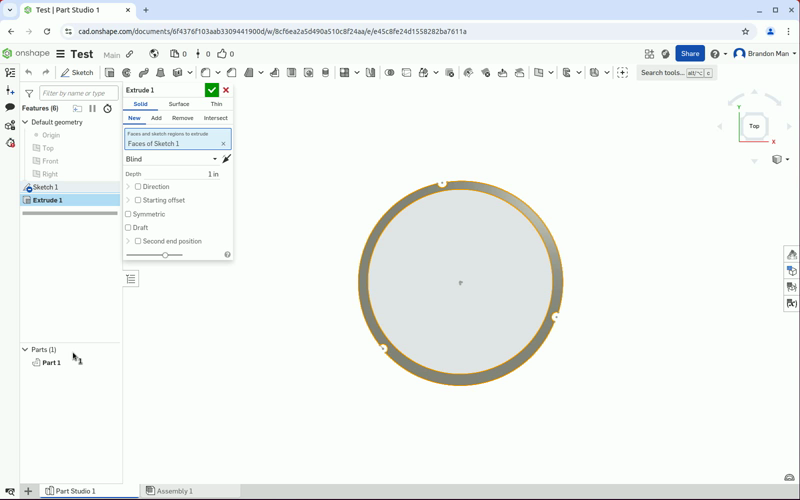
mouse_move(143, 106)
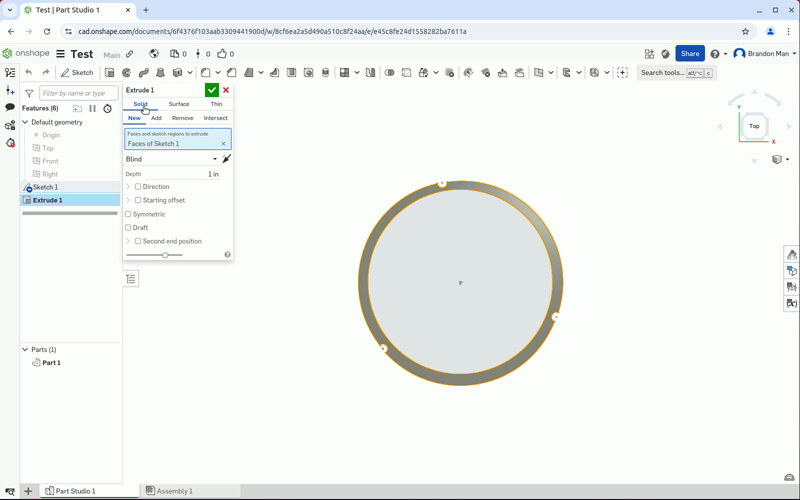
click(143, 106)
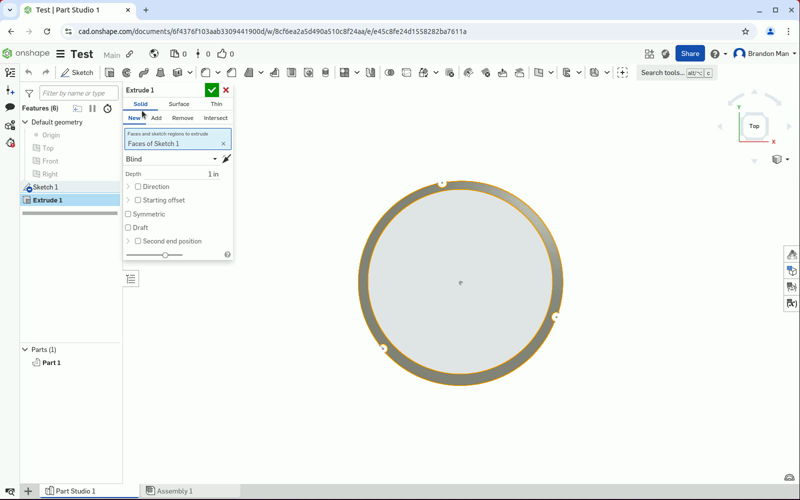
mouse_move(137, 120)
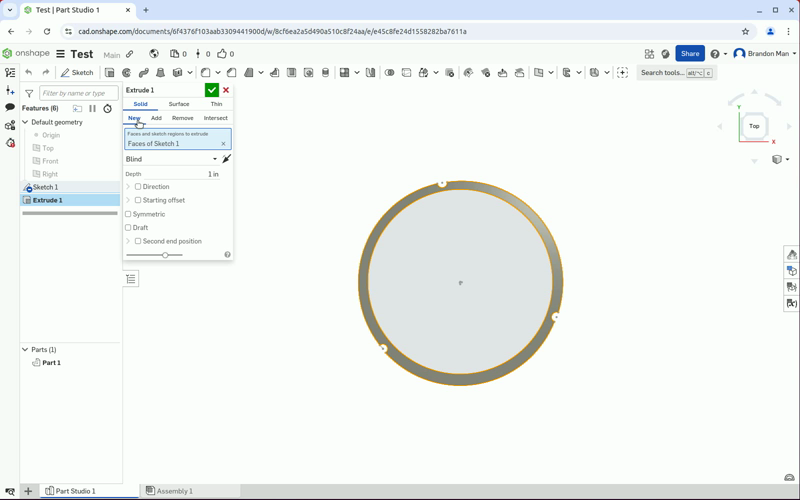
click(137, 120)
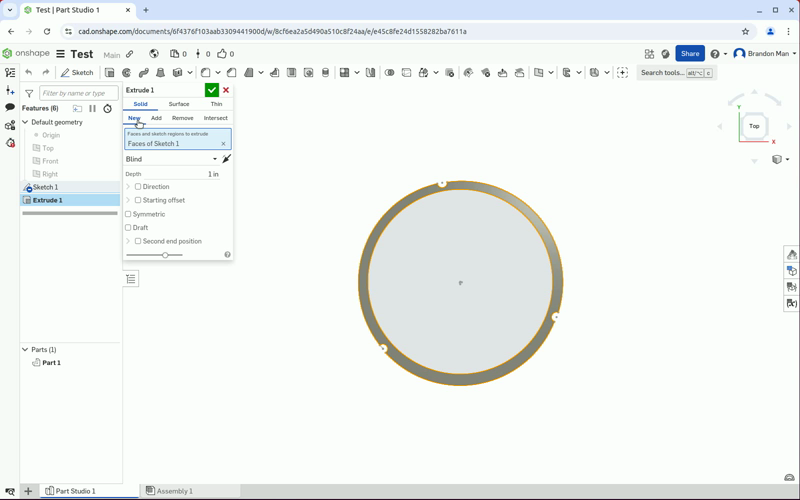
key(tab, 4)
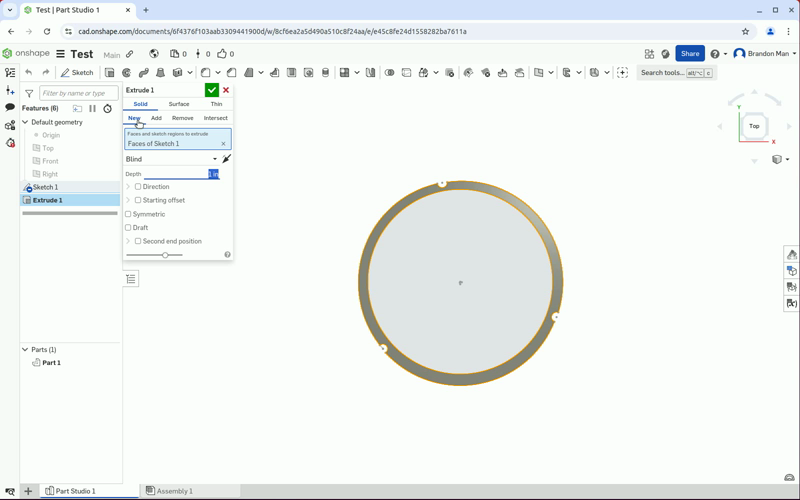
text(9.147)
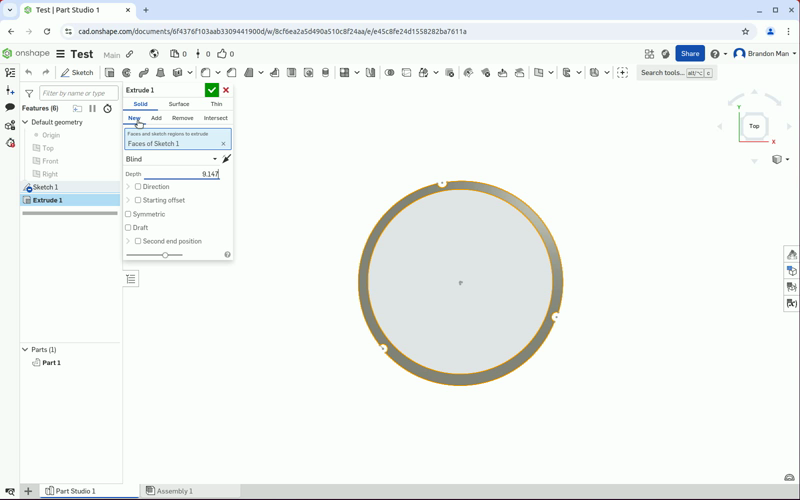
key(enter)
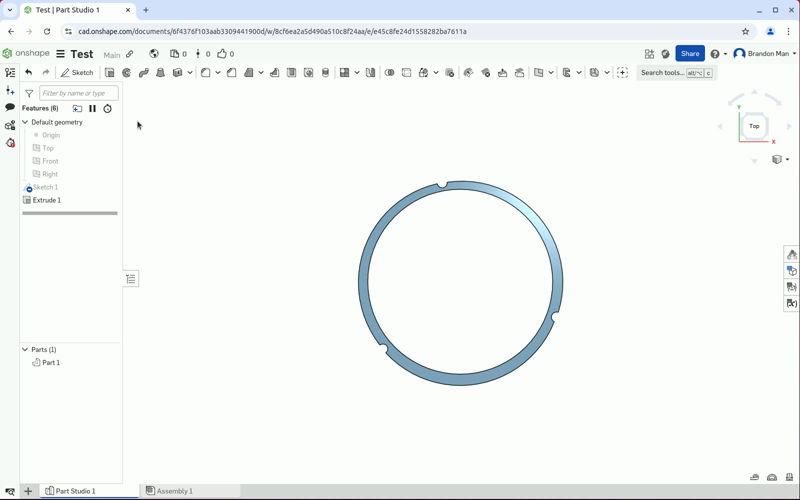
key(shift+h)
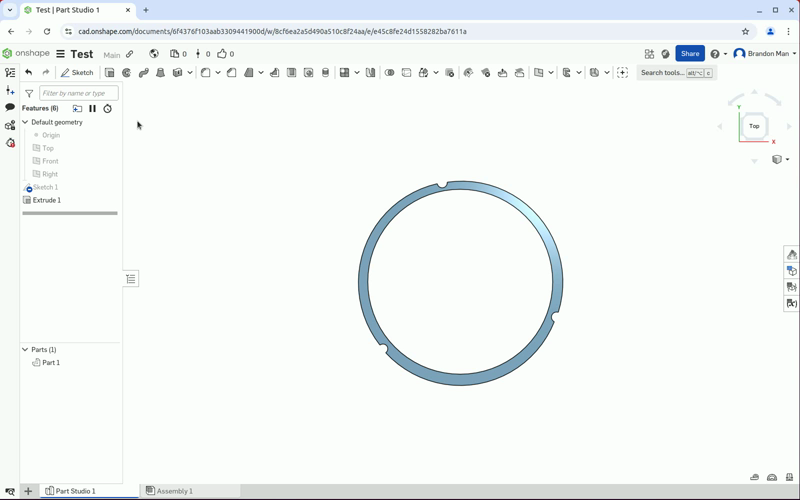
key(shift+h)
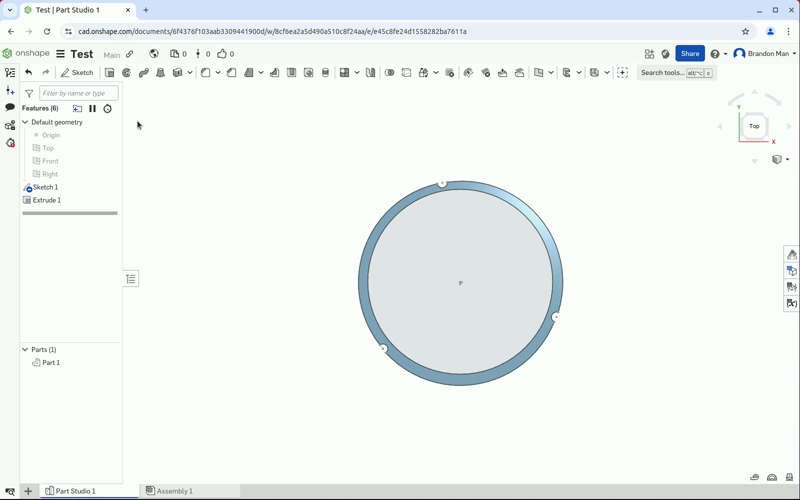
mouse_move(73, 189)
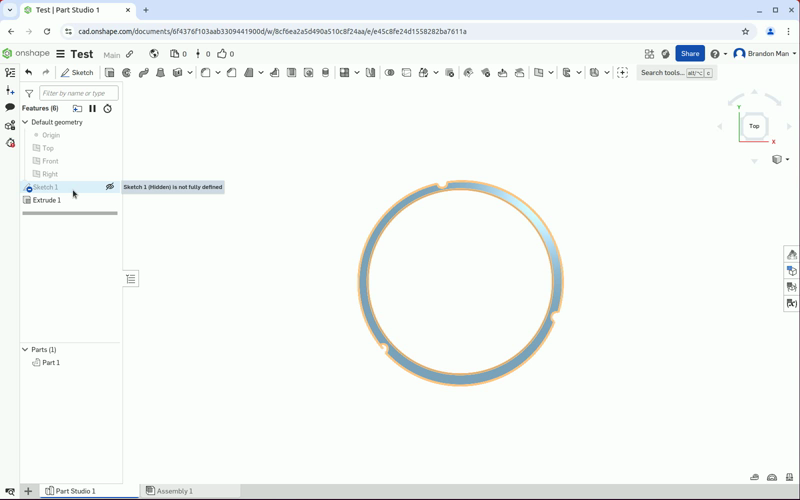
click(73, 189)
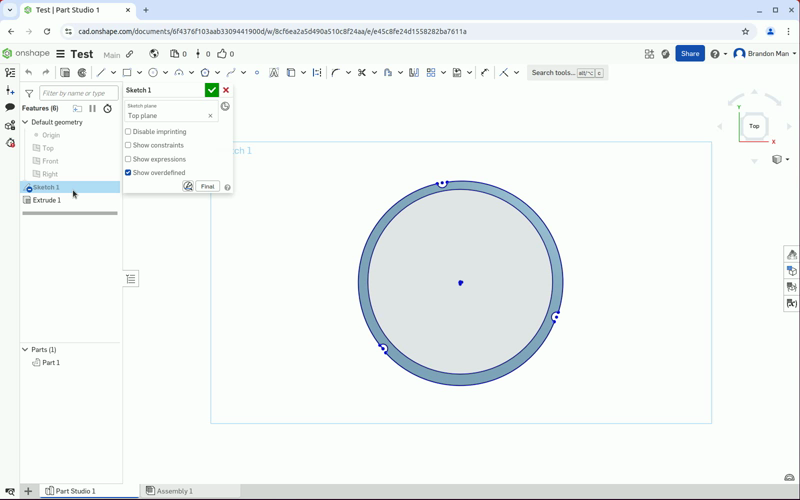
mouse_move(229, 92)
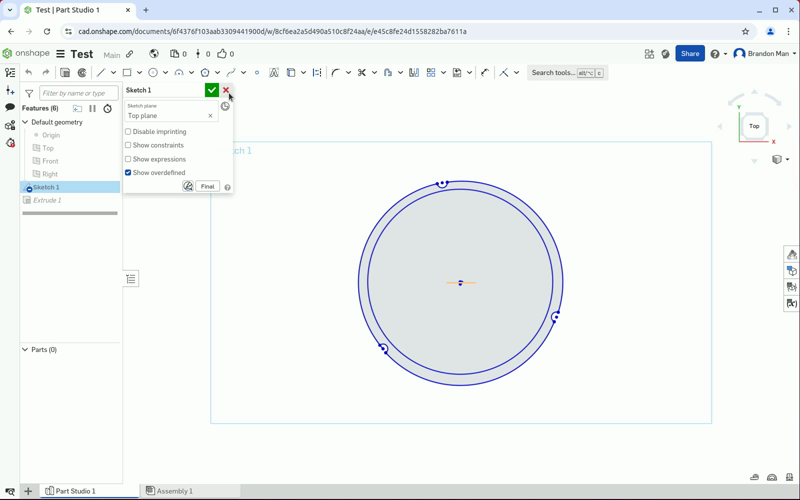
click(229, 92)
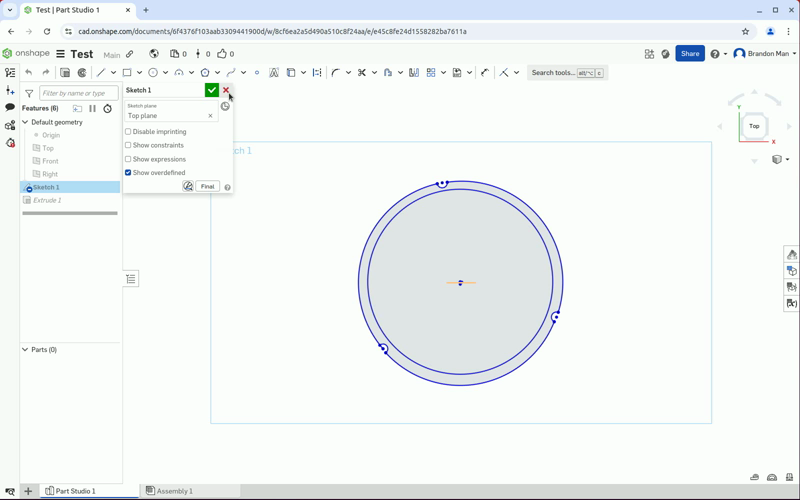
key(shift+s)
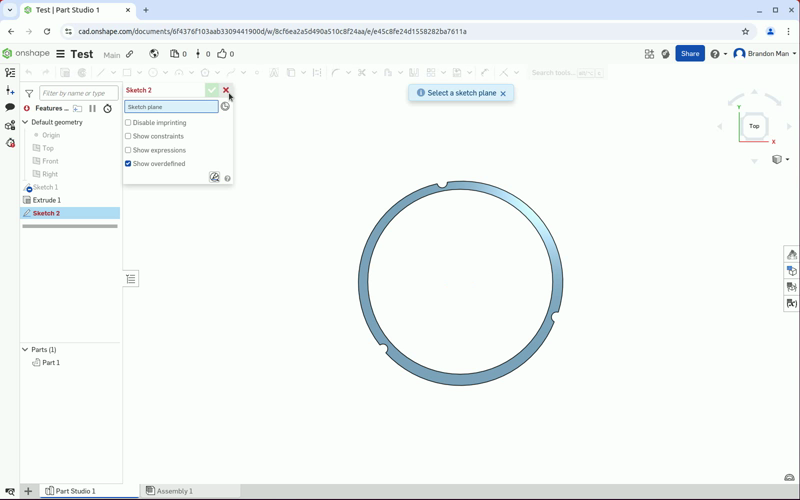
mouse_move(73, 150)
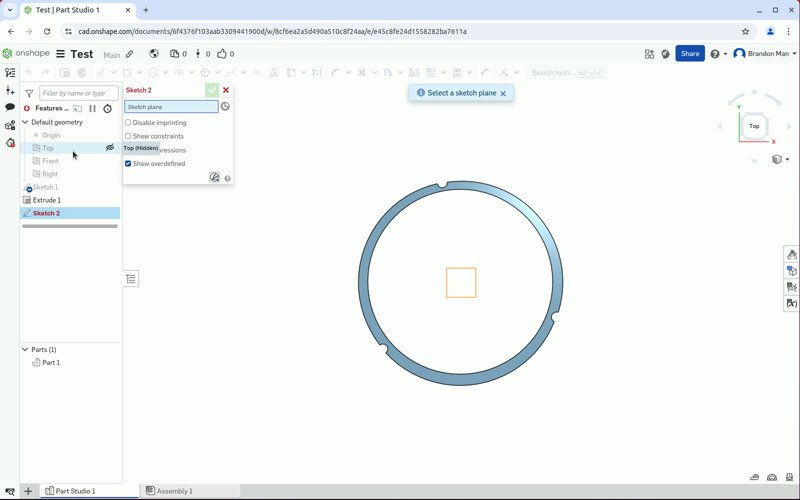
click(73, 150)
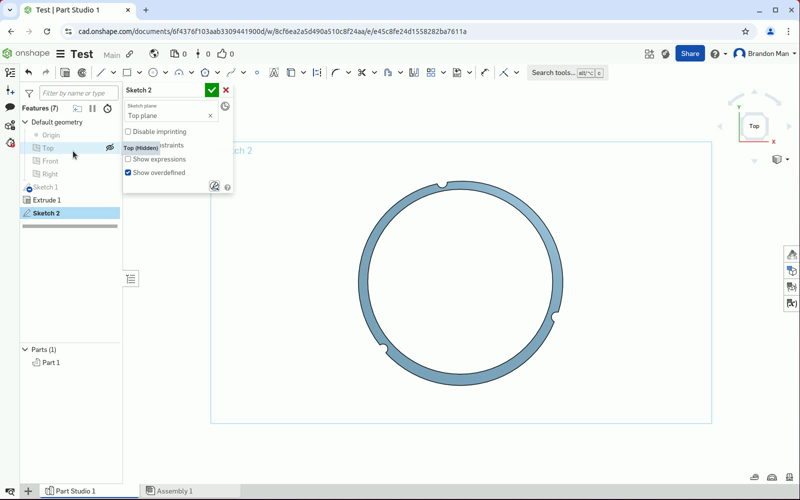
mouse_move(73, 352)
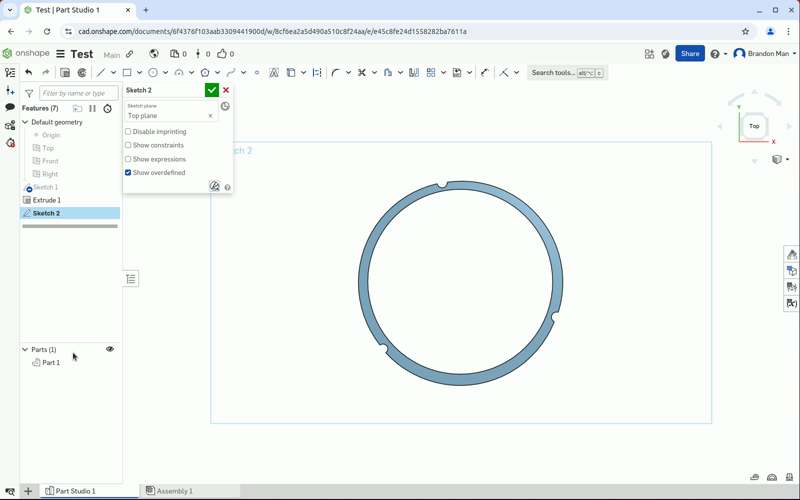
key(y)
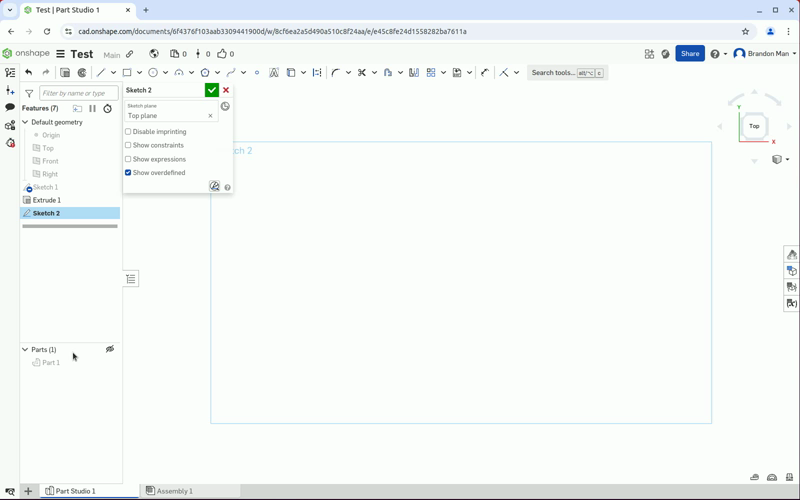
key(c)
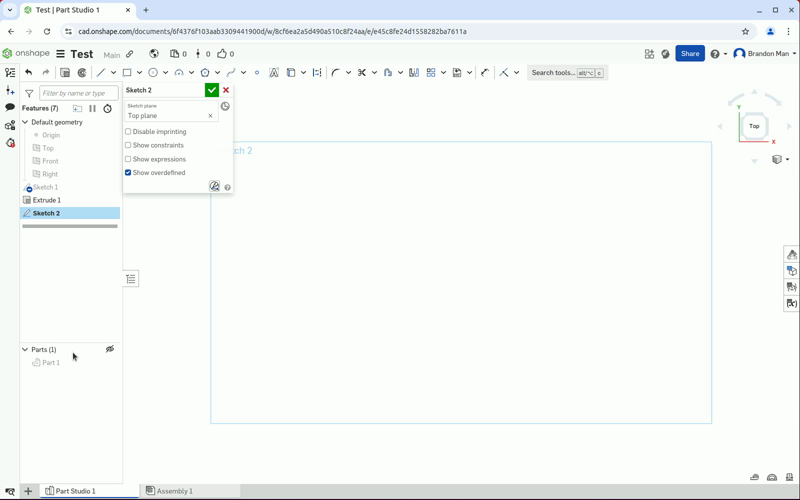
key_down(shift)
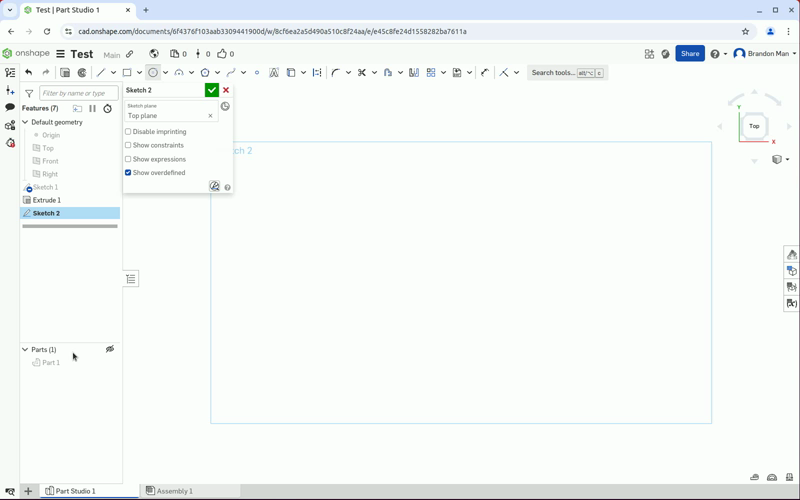
mouse_move(461, 282)
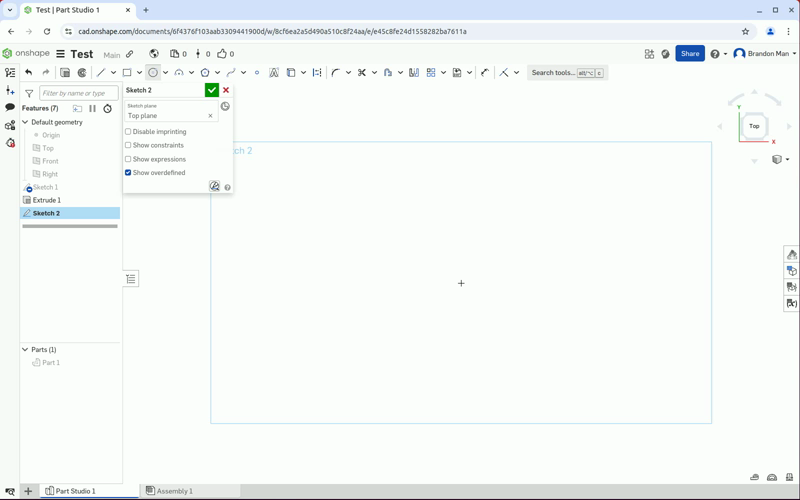
click(461, 282)
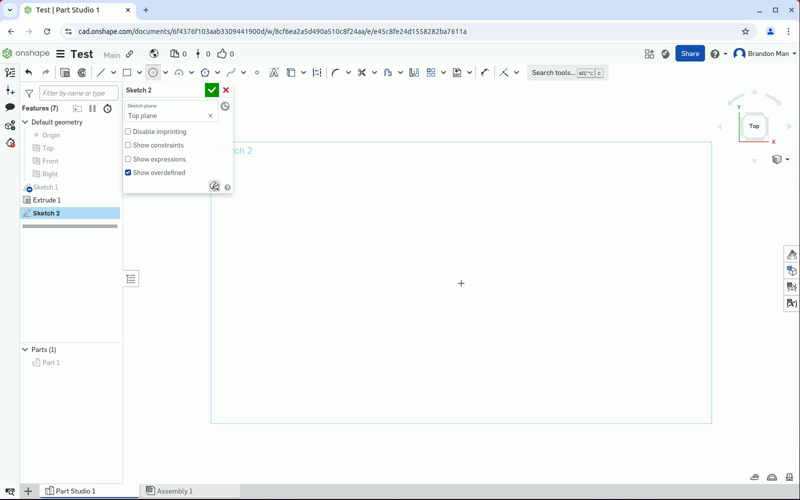
key_up(shift)
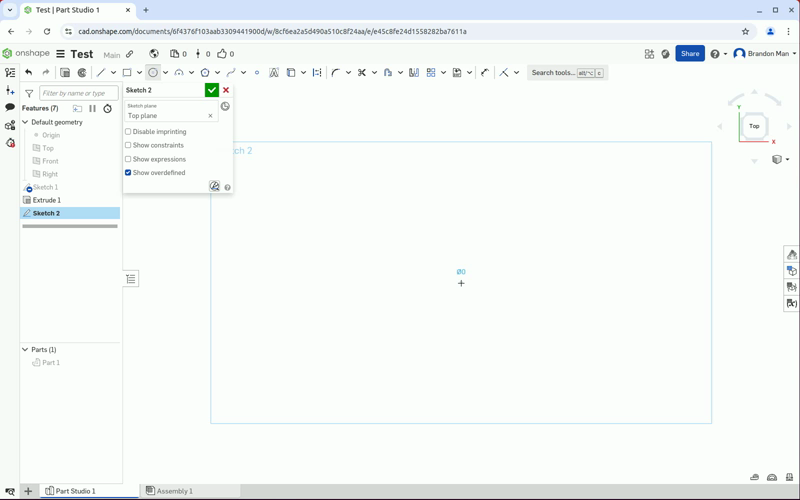
mouse_move(574, 282)
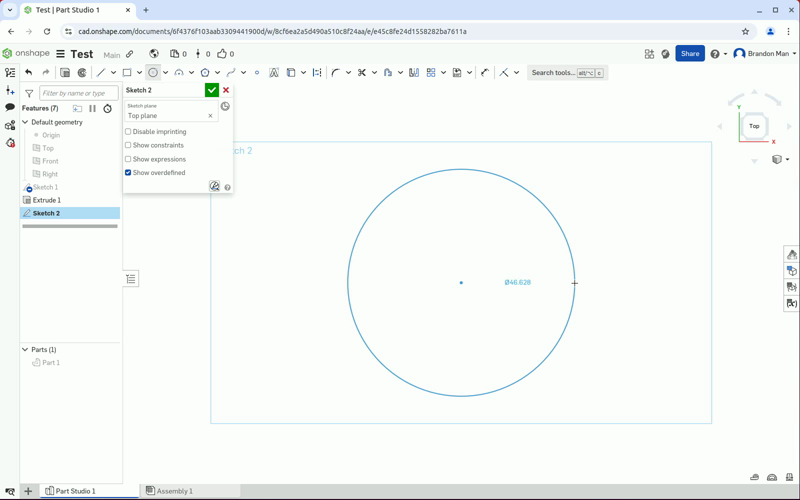
click(574, 282)
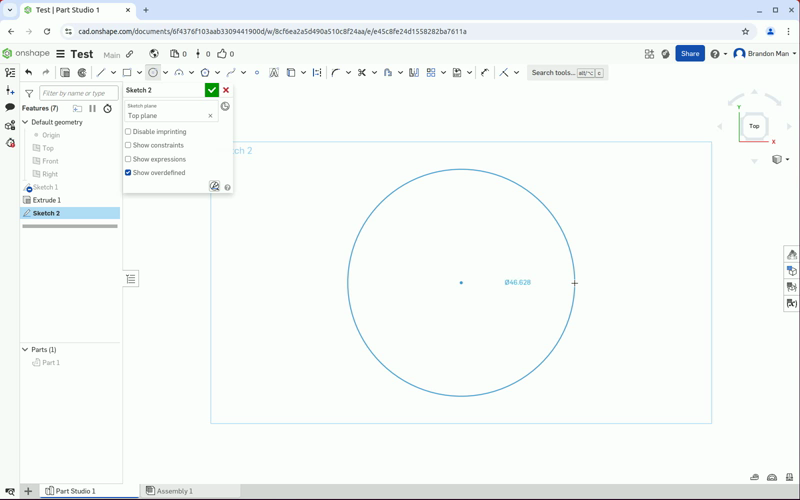
key(esc)
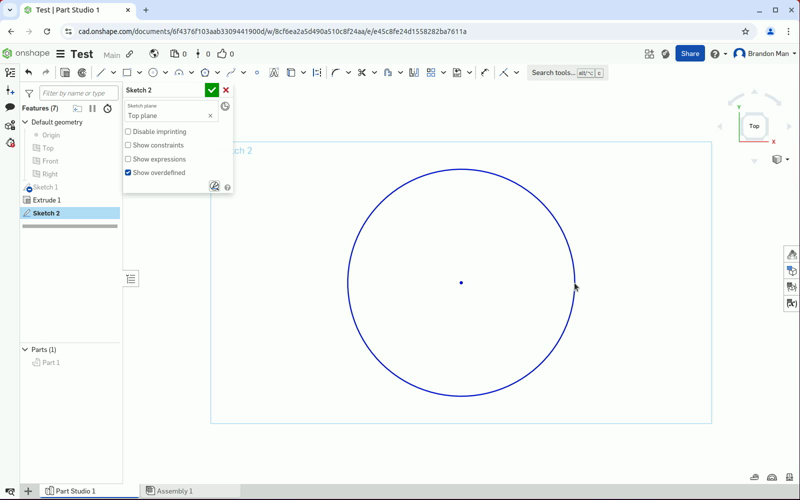
key(a)
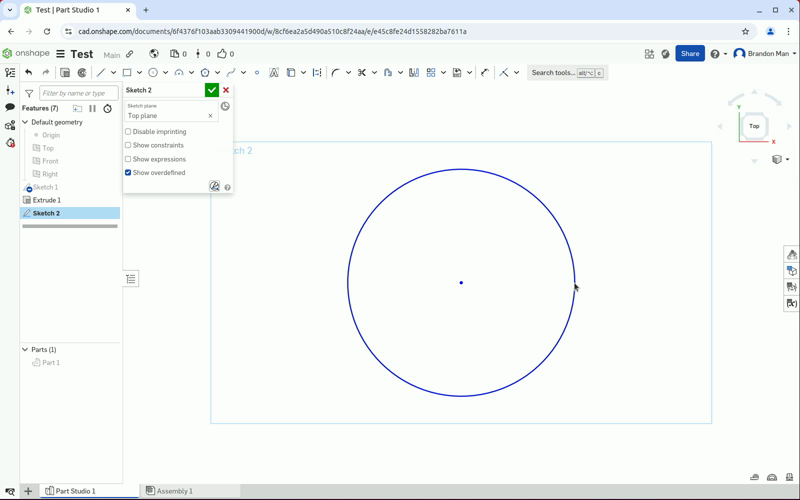
key_down(shift)
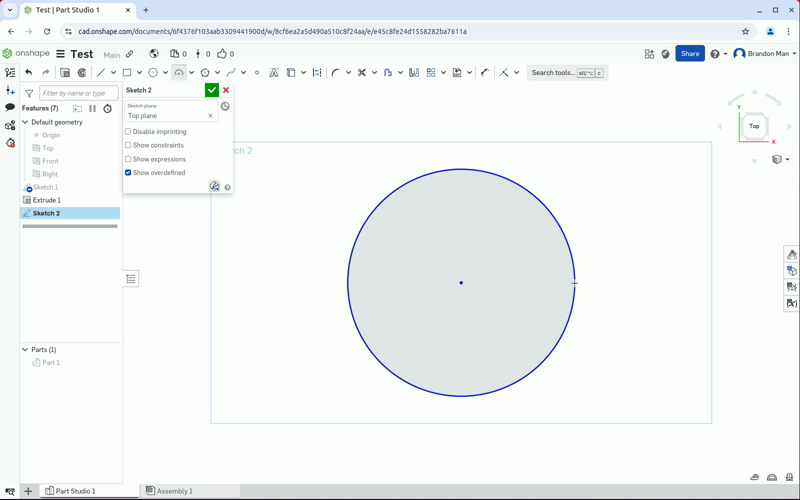
mouse_move(378, 344)
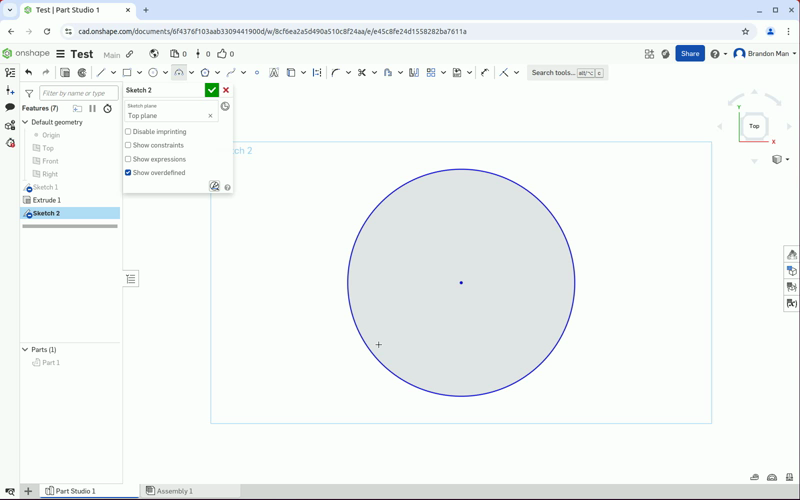
click(378, 344)
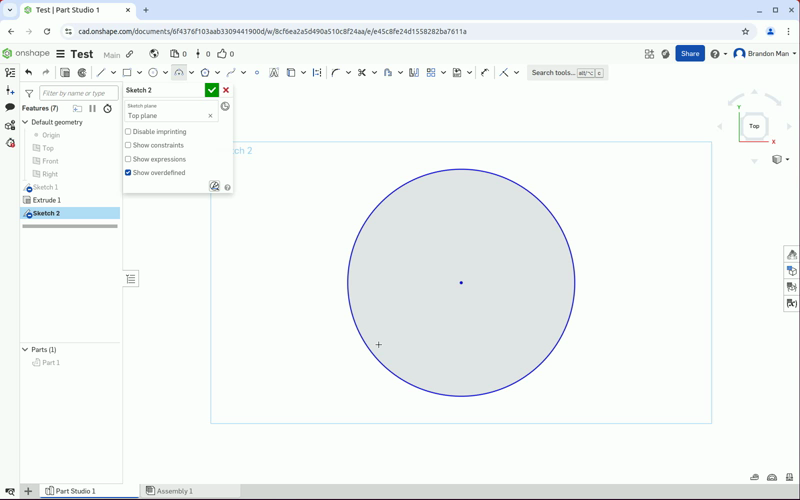
key_up(shift)
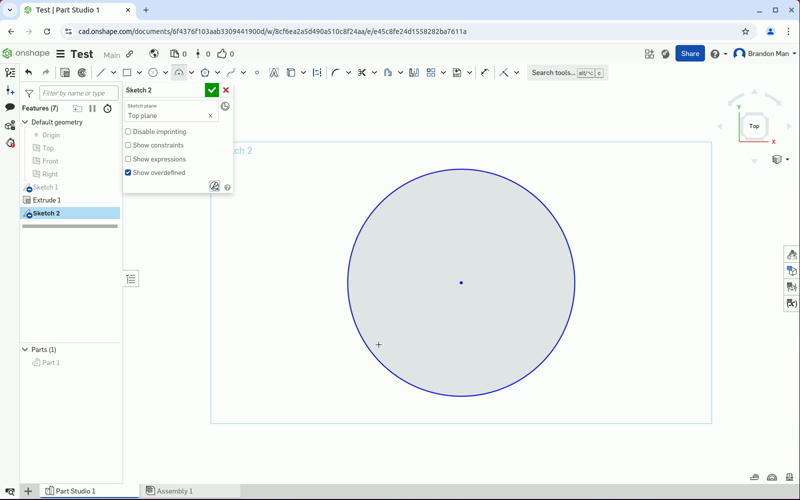
key_down(shift)
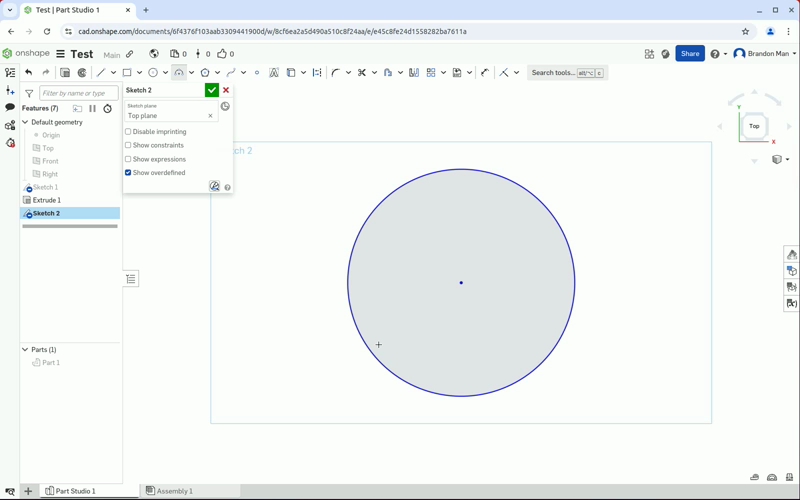
mouse_move(437, 183)
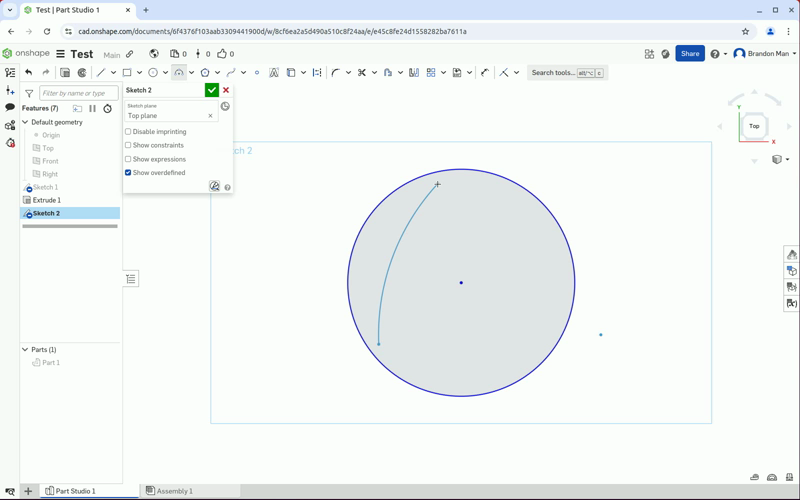
click(437, 183)
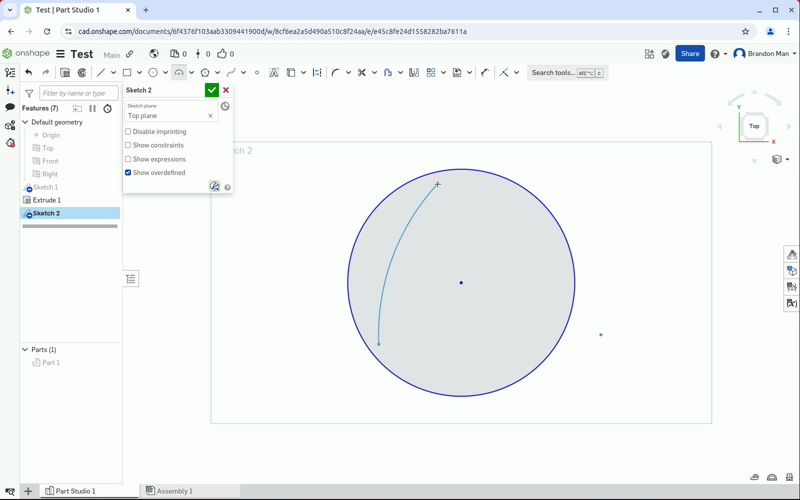
mouse_move(364, 247)
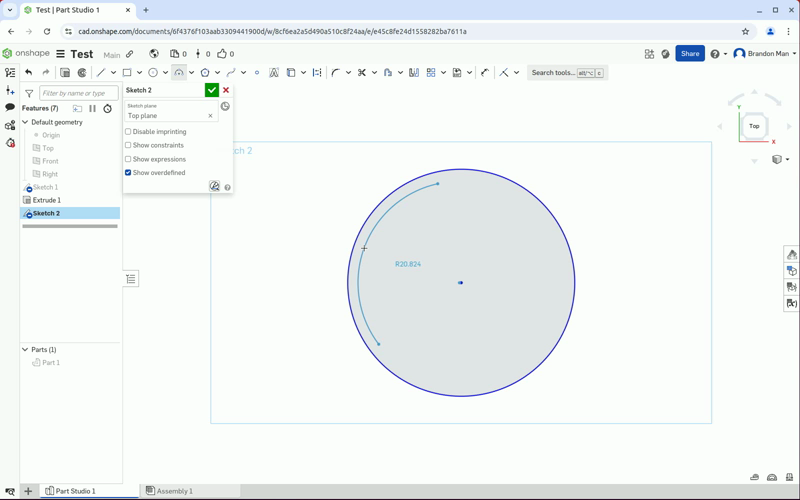
click(364, 247)
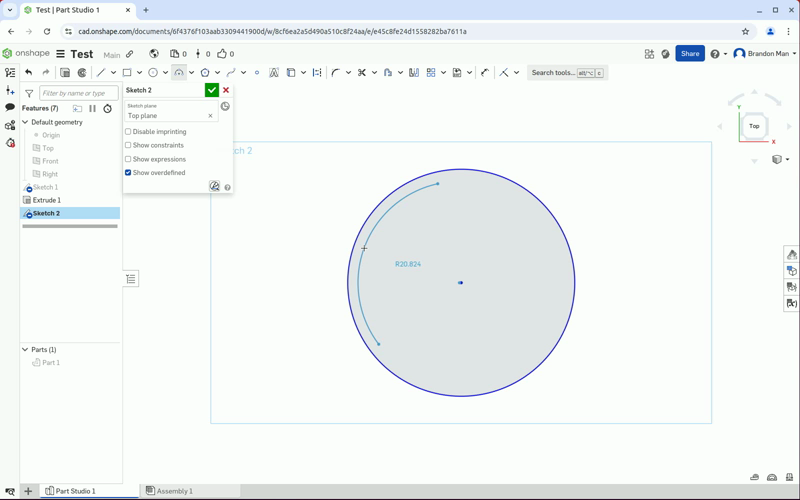
key_up(shift)
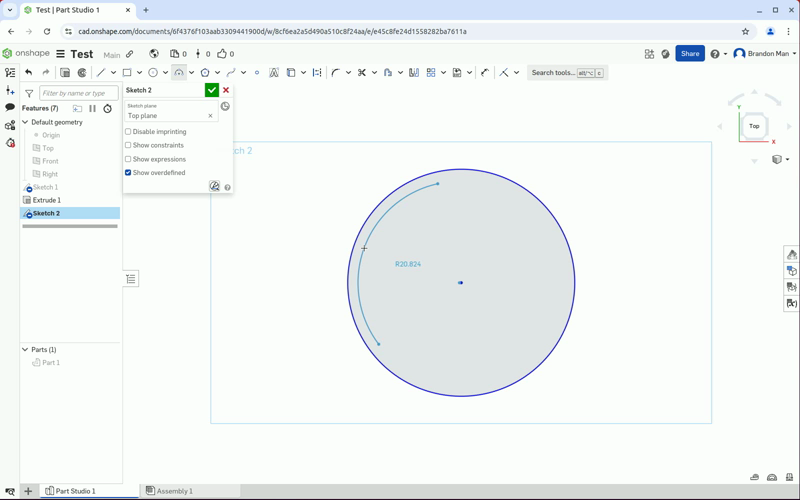
mouse_move(437, 183)
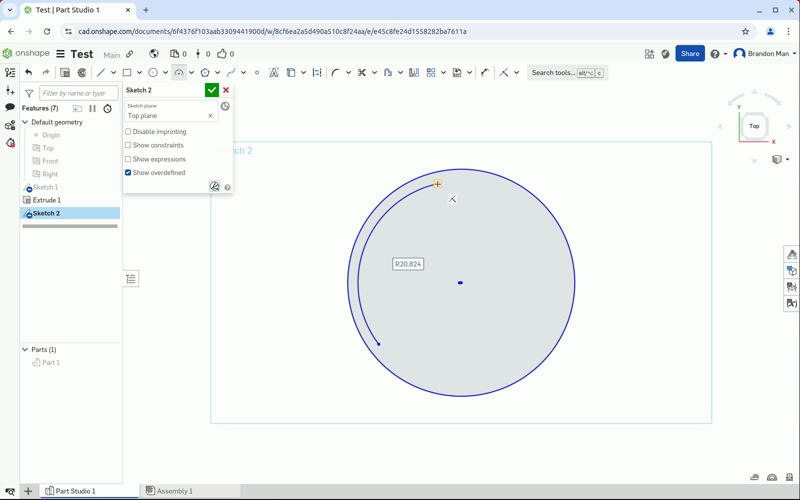
click(437, 183)
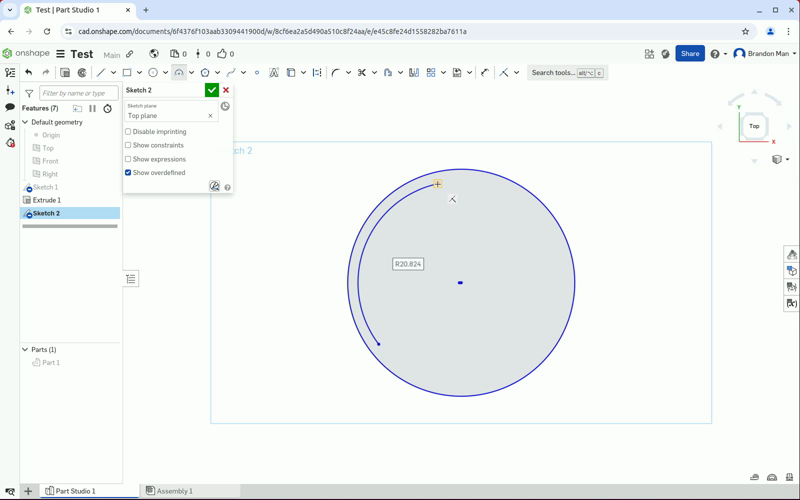
key_down(shift)
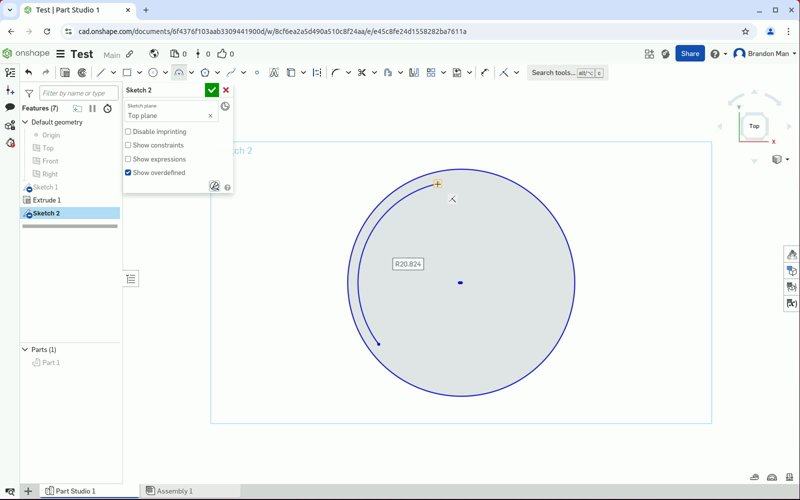
mouse_move(447, 181)
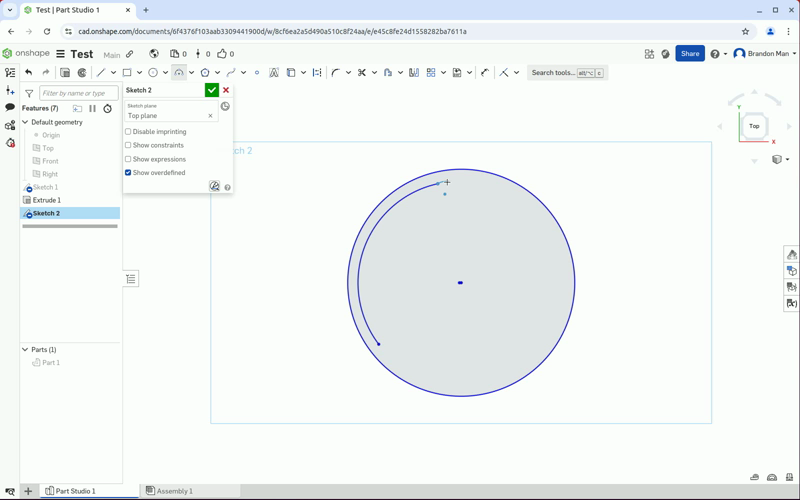
click(447, 181)
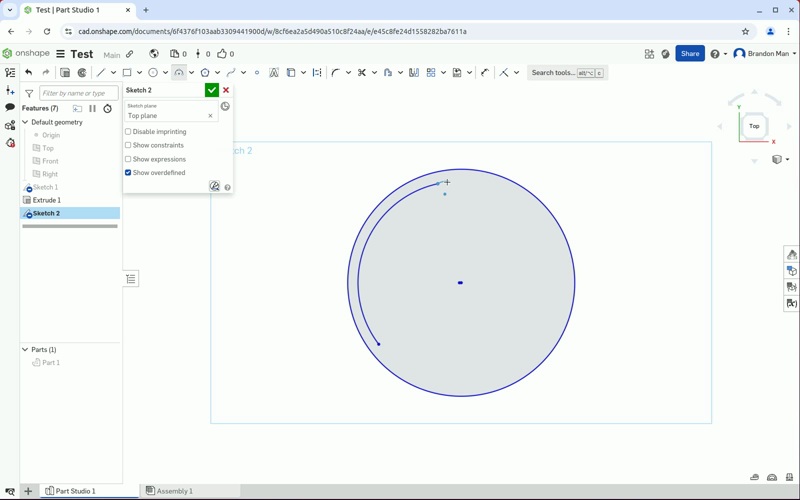
mouse_move(441, 177)
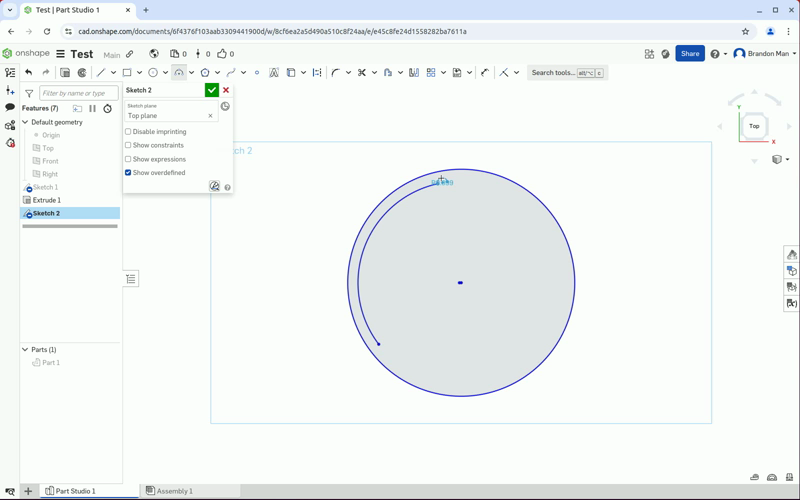
click(441, 177)
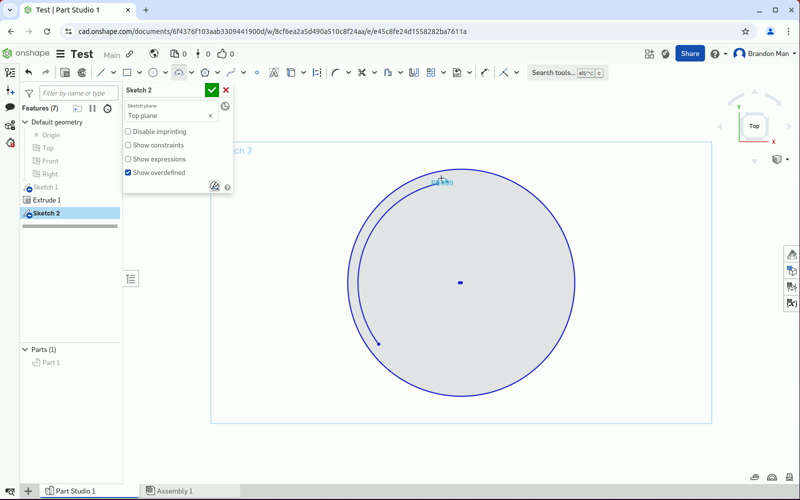
key_up(shift)
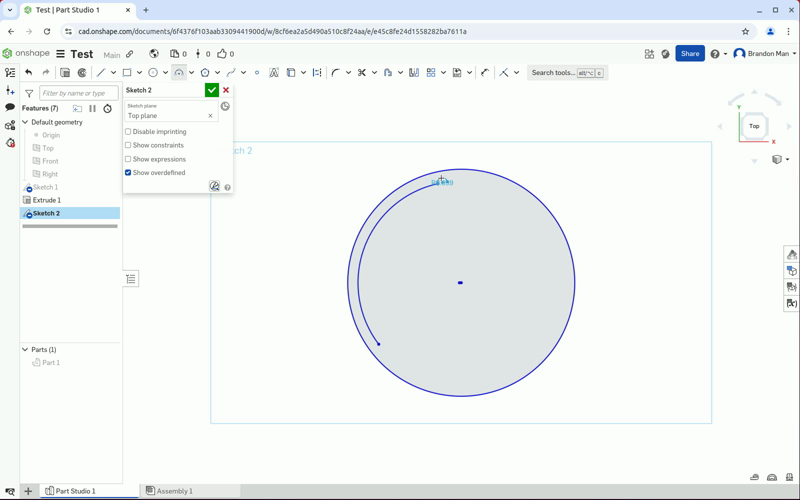
mouse_move(447, 181)
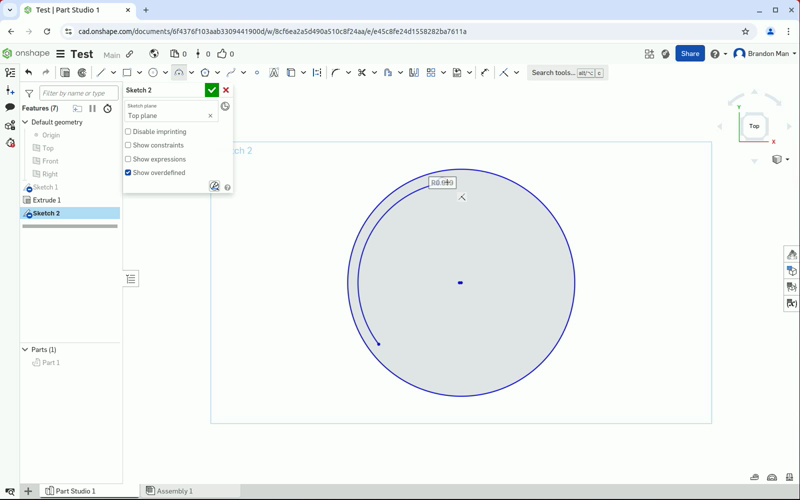
click(447, 181)
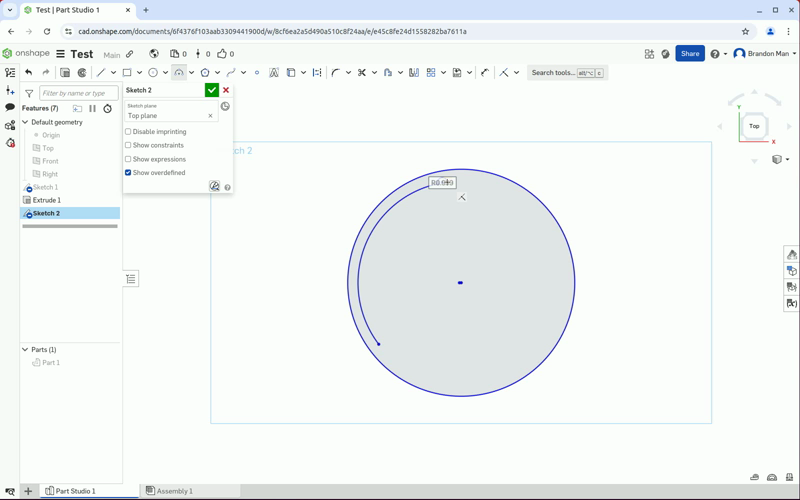
key_down(shift)
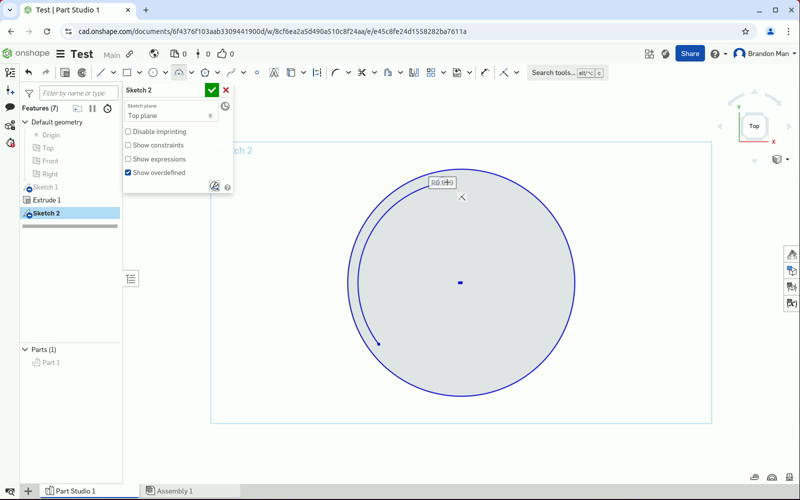
mouse_move(558, 313)
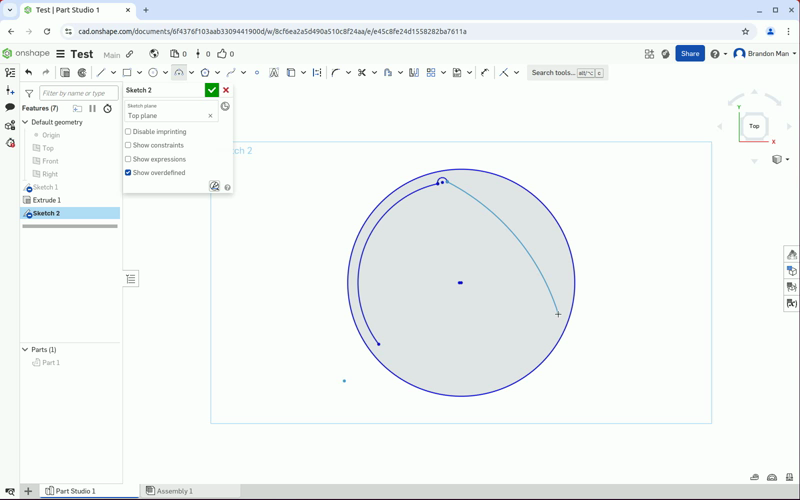
click(558, 313)
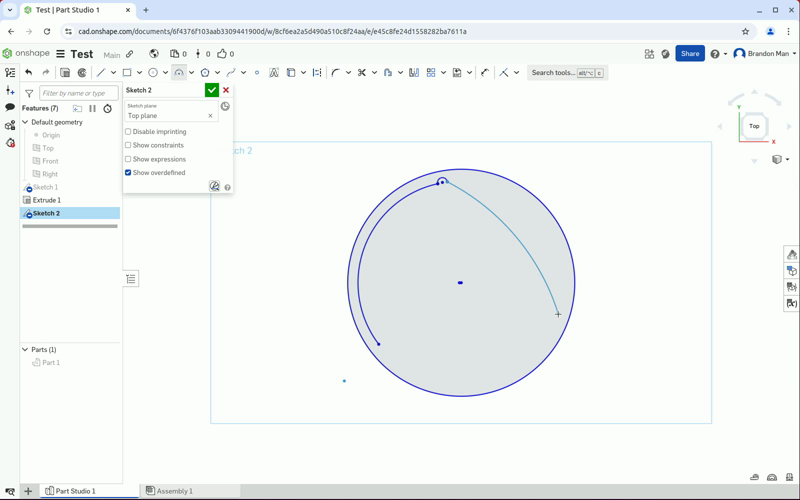
mouse_move(538, 217)
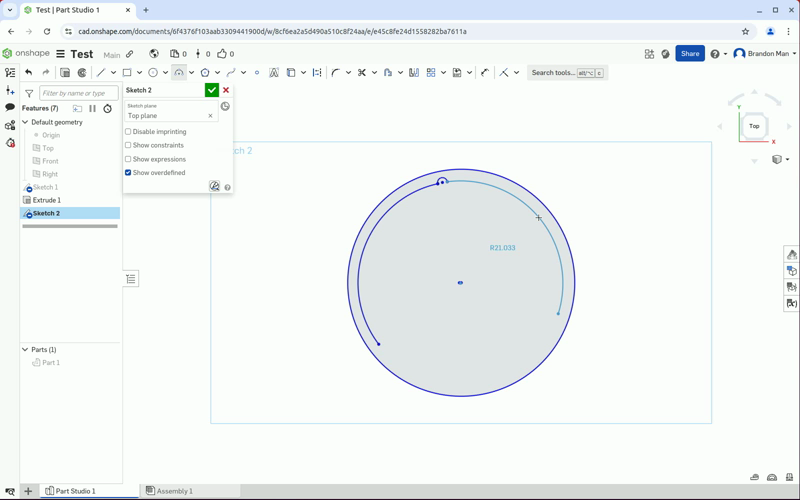
click(538, 217)
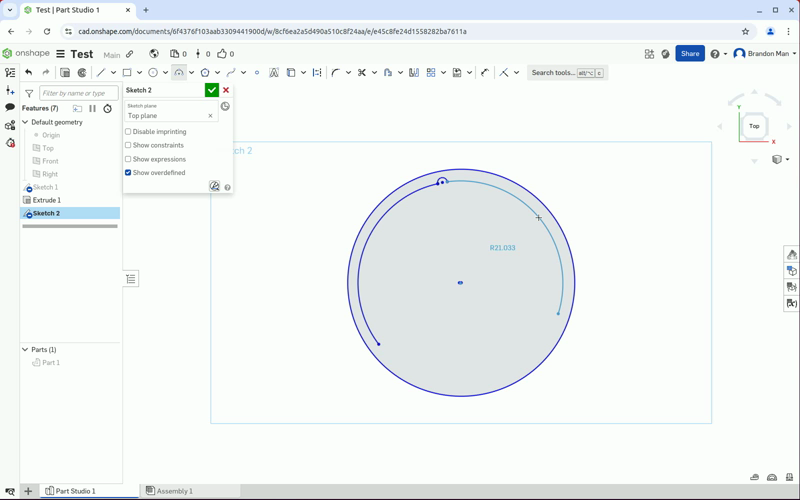
key_up(shift)
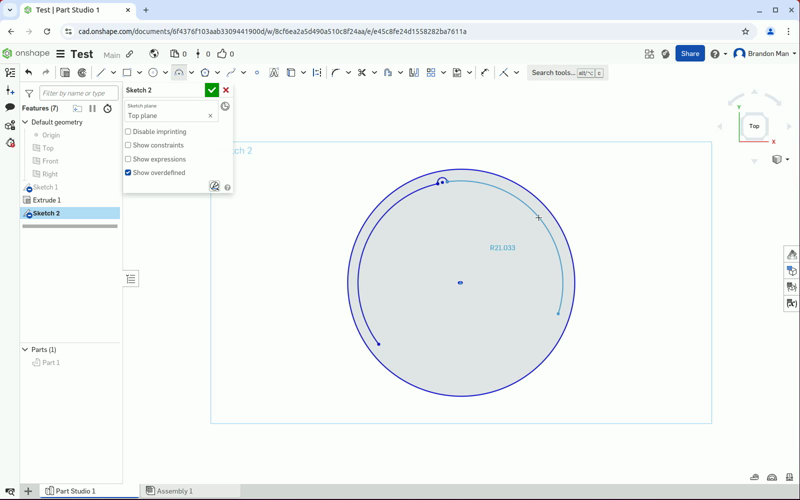
mouse_move(558, 313)
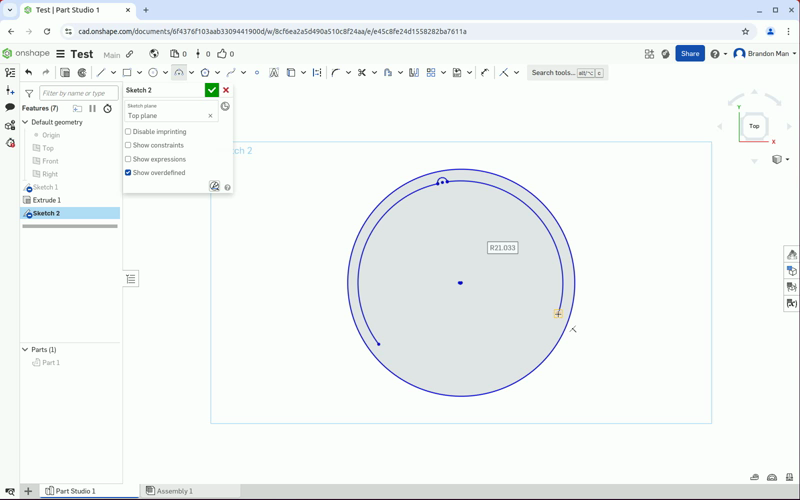
click(558, 313)
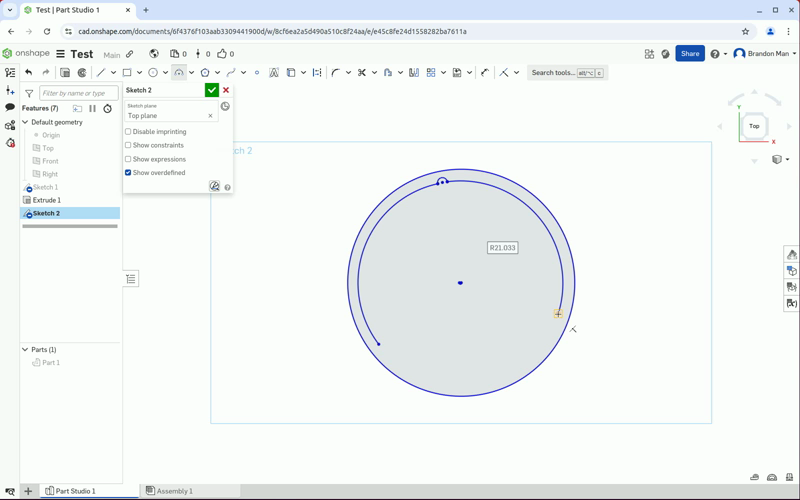
key_down(shift)
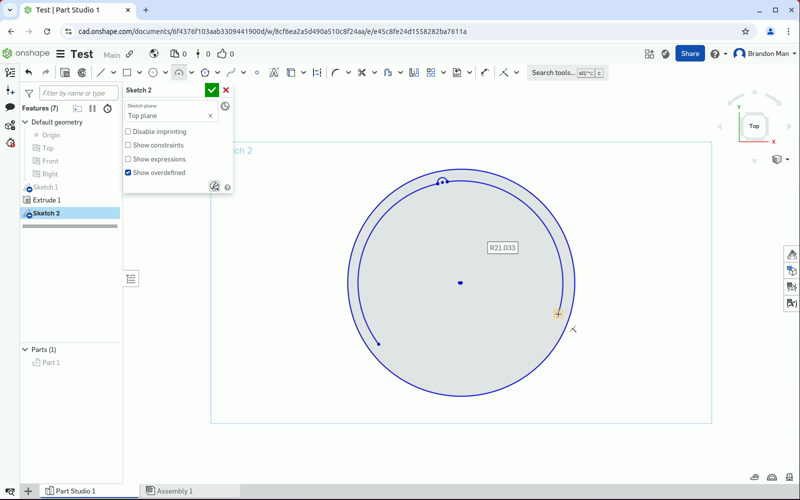
mouse_move(553, 320)
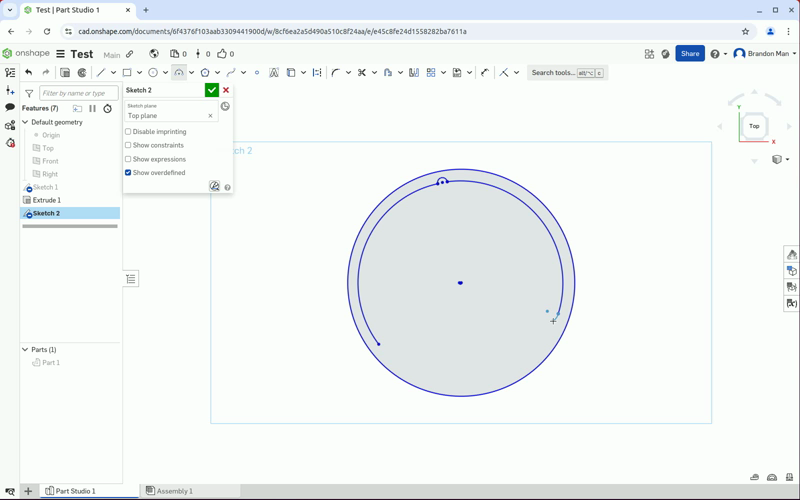
click(553, 320)
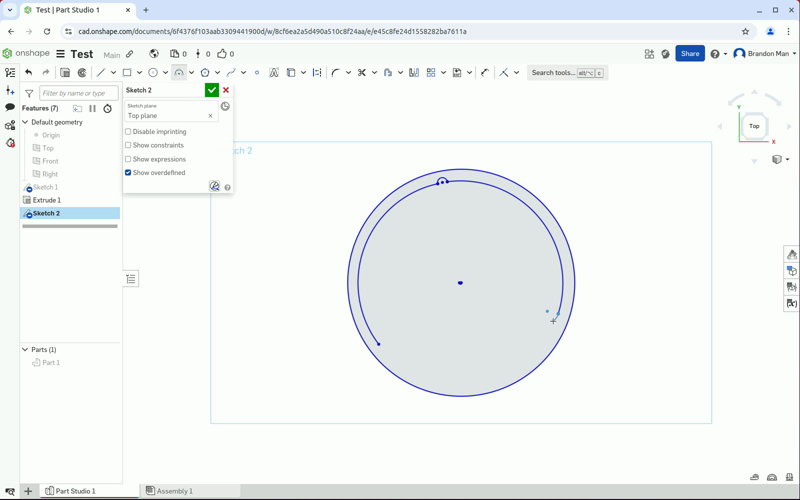
mouse_move(559, 319)
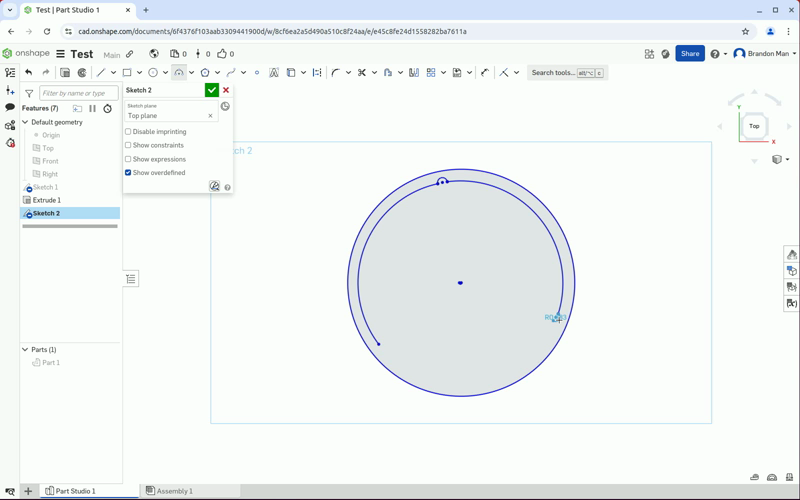
click(559, 319)
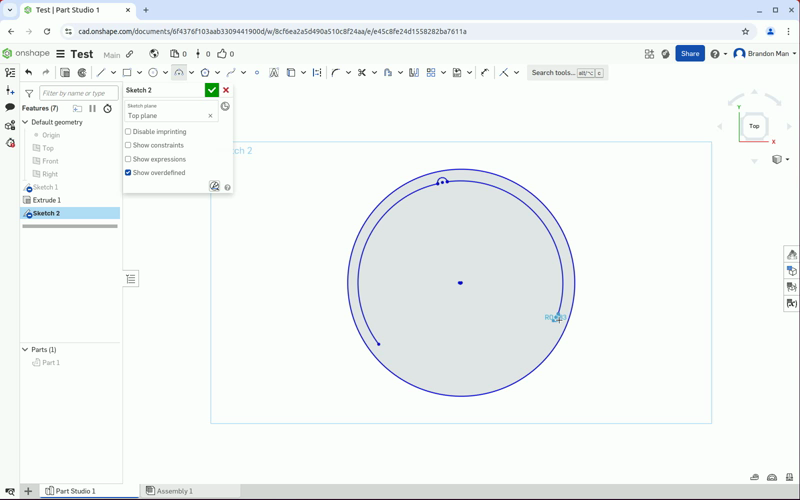
key_up(shift)
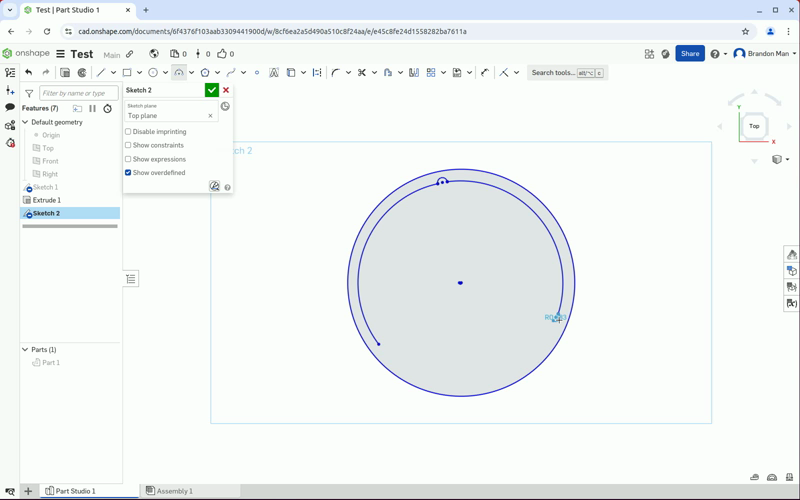
mouse_move(553, 320)
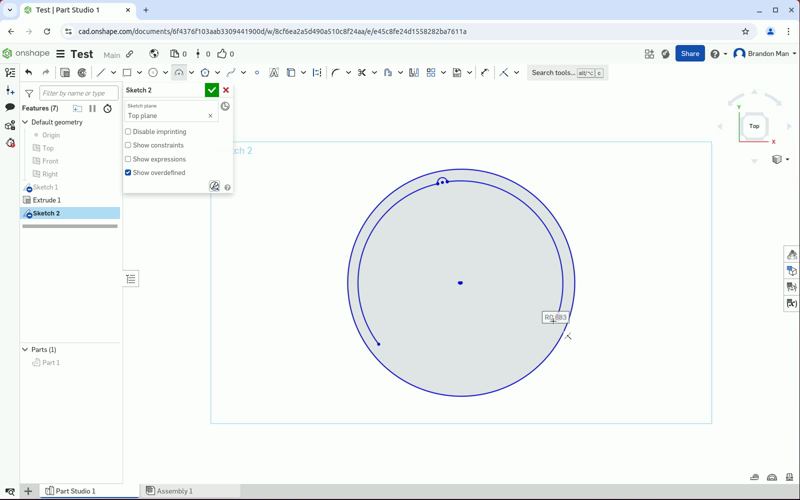
scroll(6)
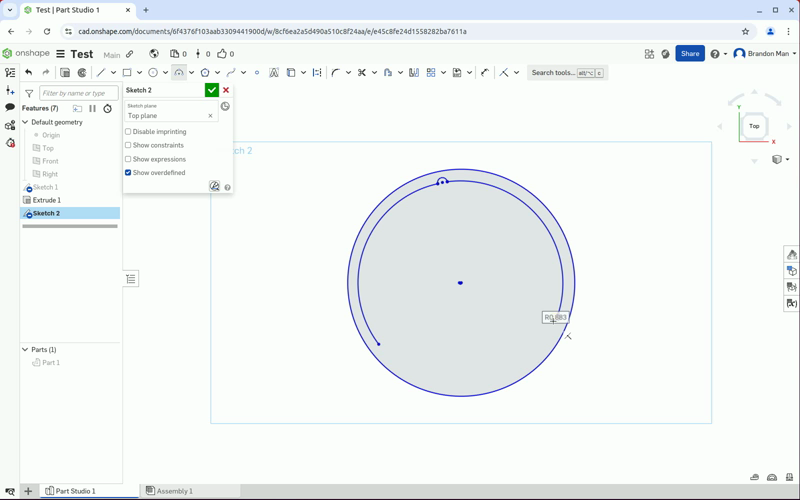
scroll(6)
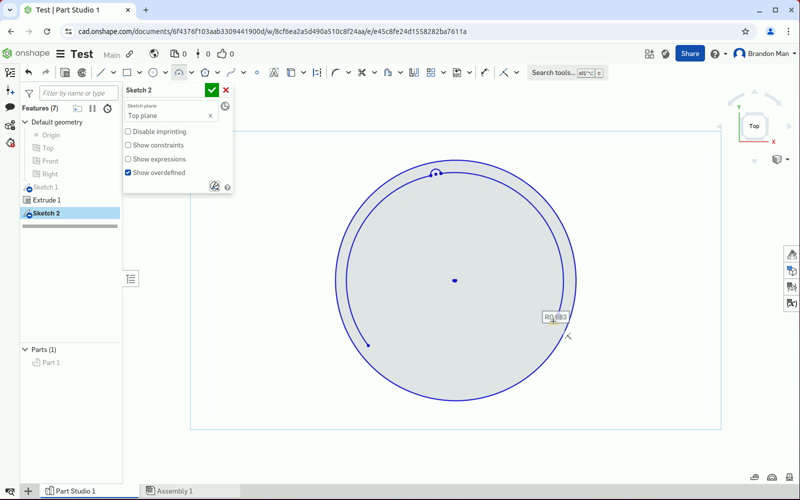
scroll(6)
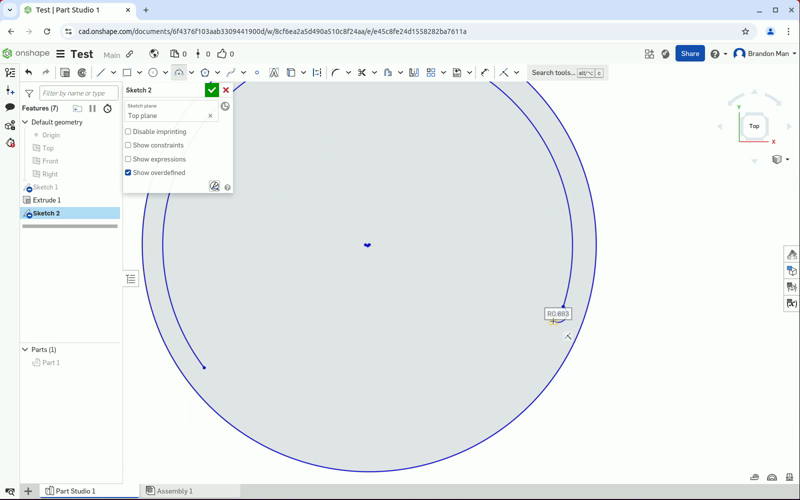
scroll(6)
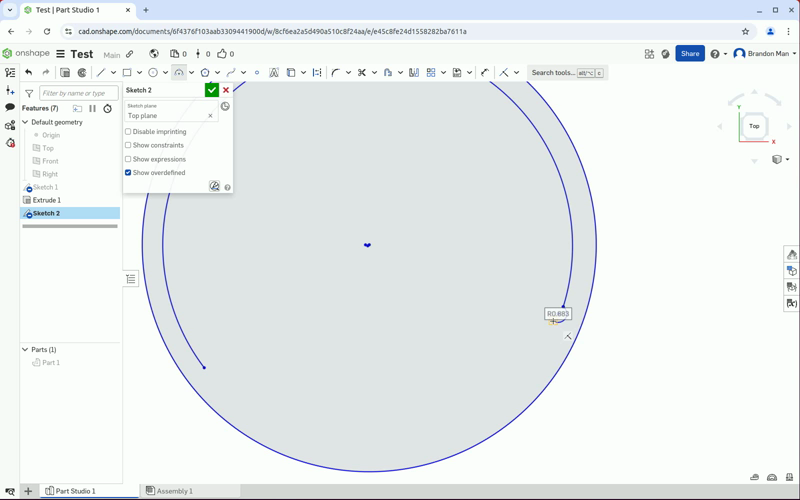
scroll(6)
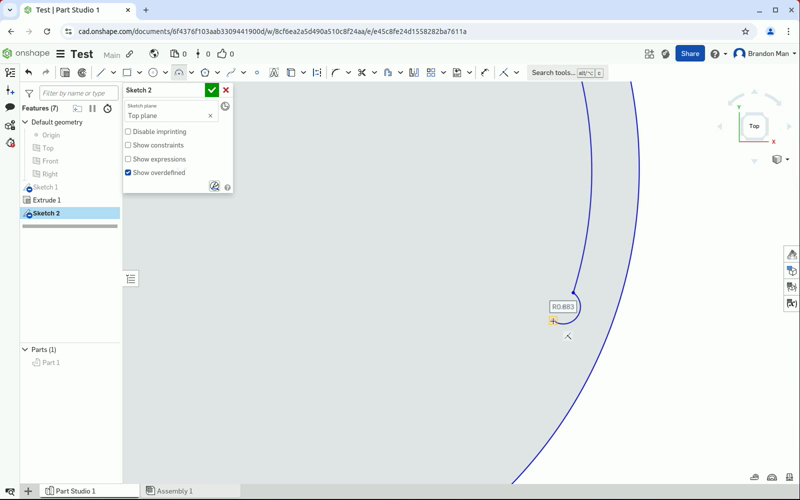
scroll(6)
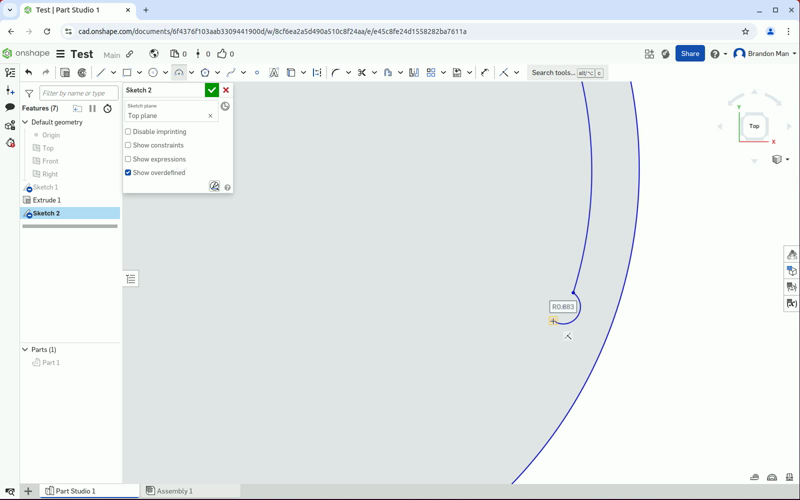
scroll(6)
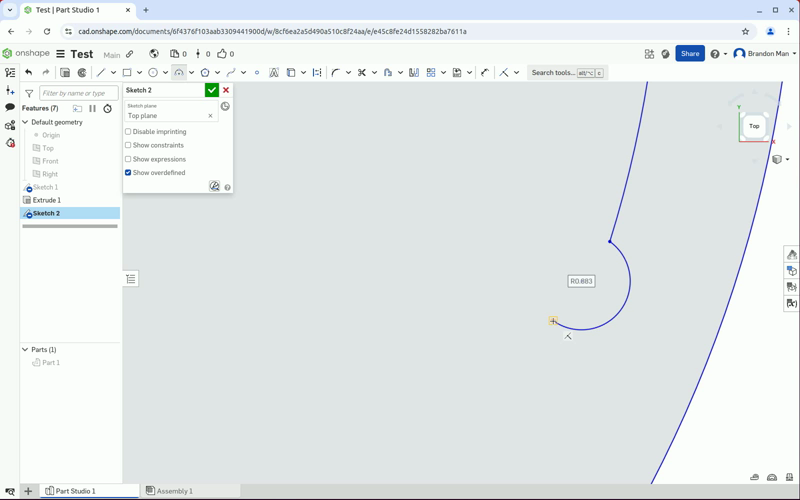
click(553, 320)
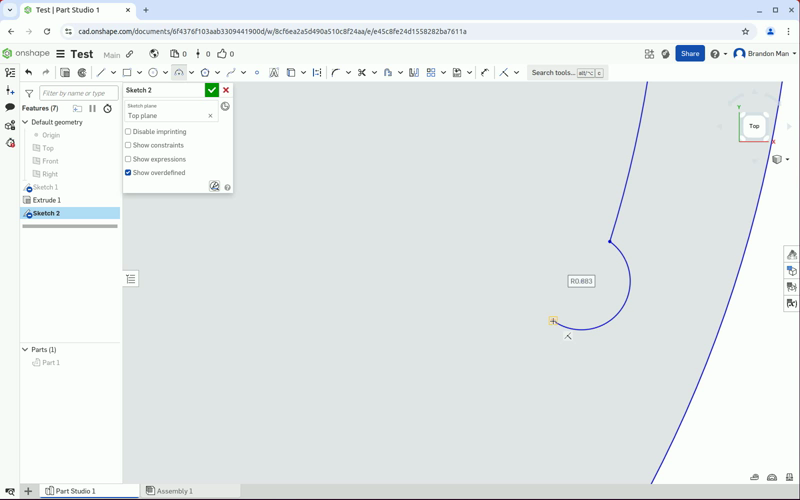
scroll(-6)
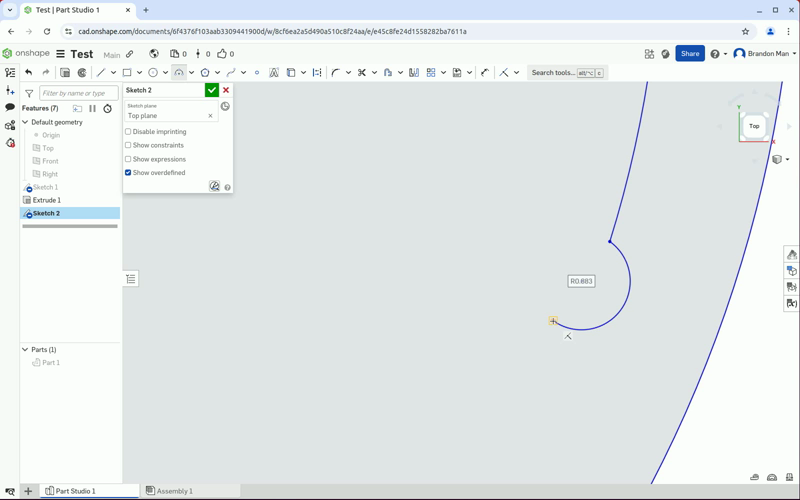
scroll(-6)
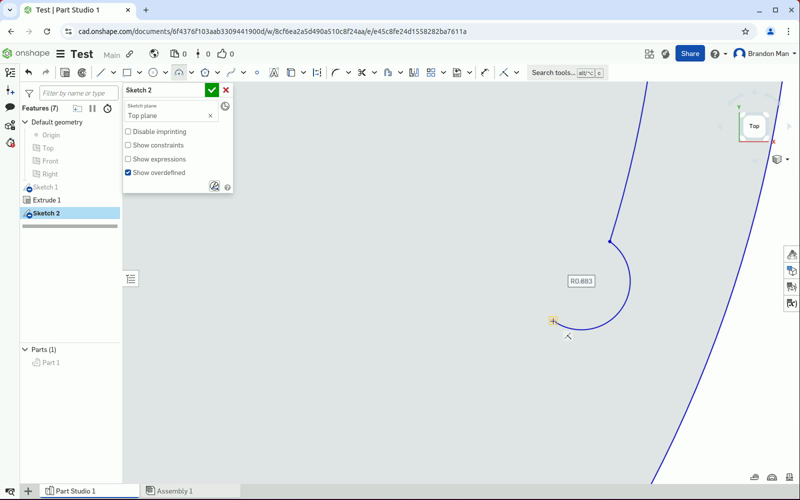
scroll(-6)
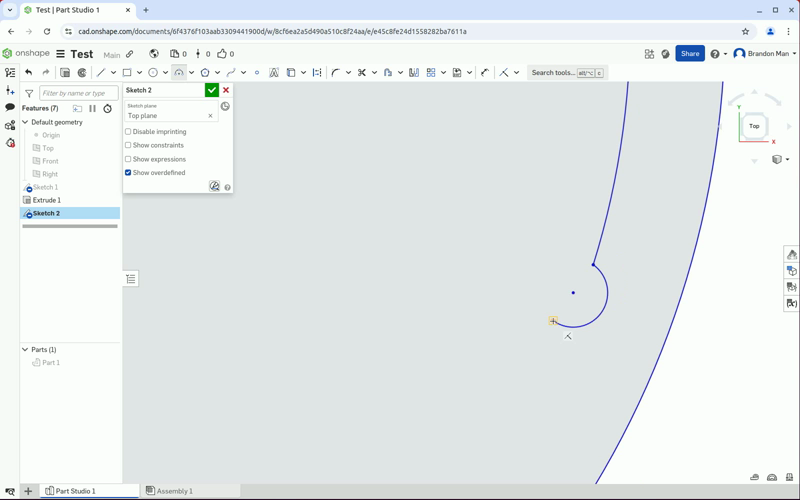
scroll(-6)
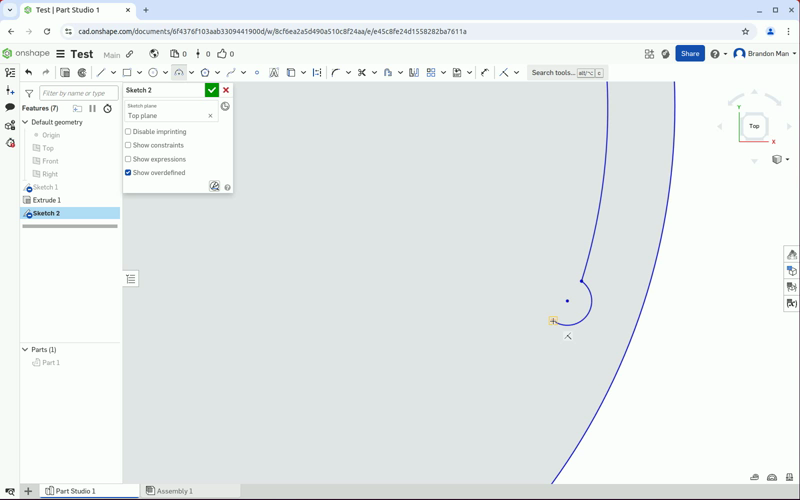
scroll(-6)
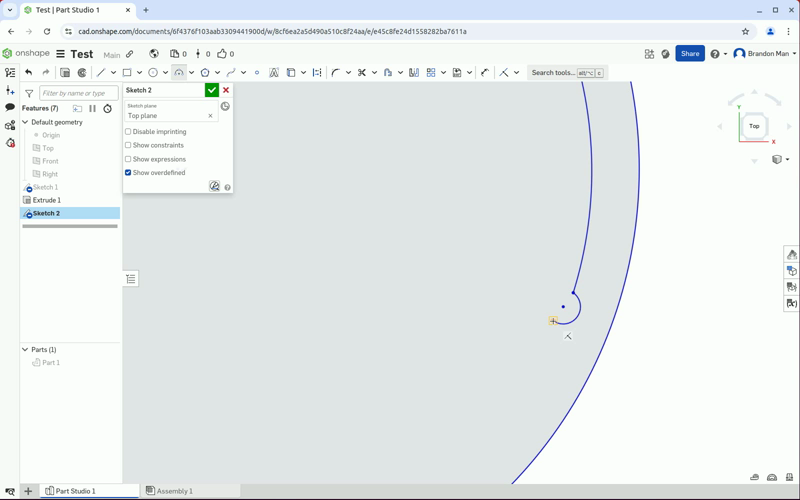
scroll(-6)
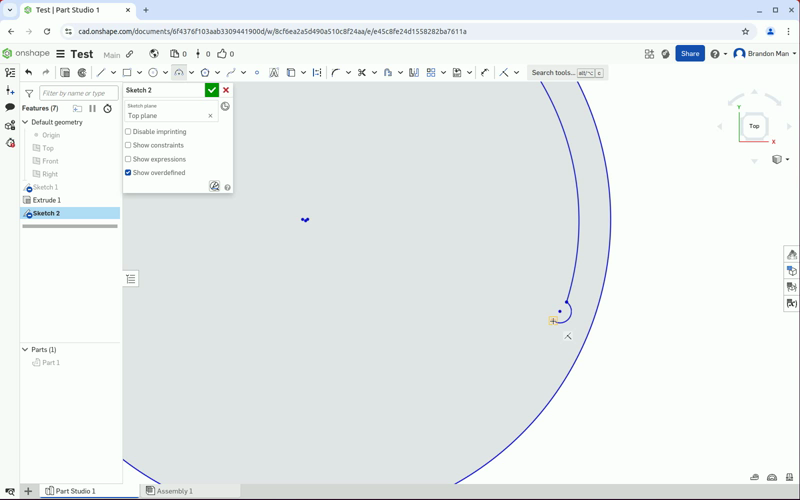
scroll(-6)
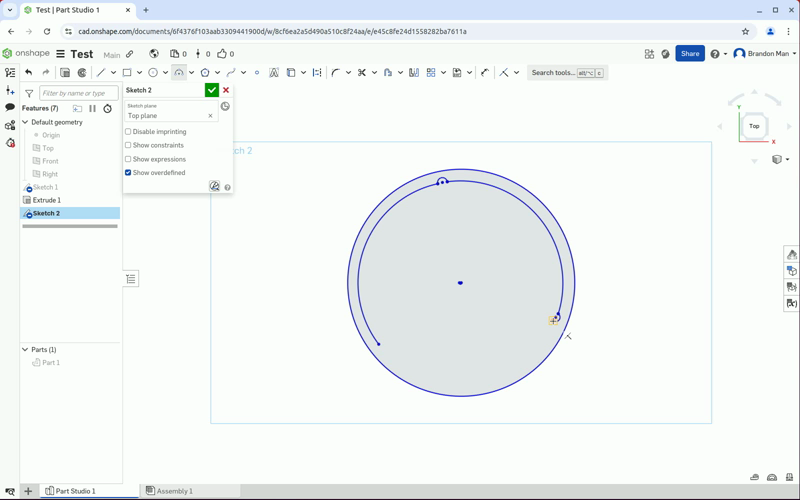
key_down(shift)
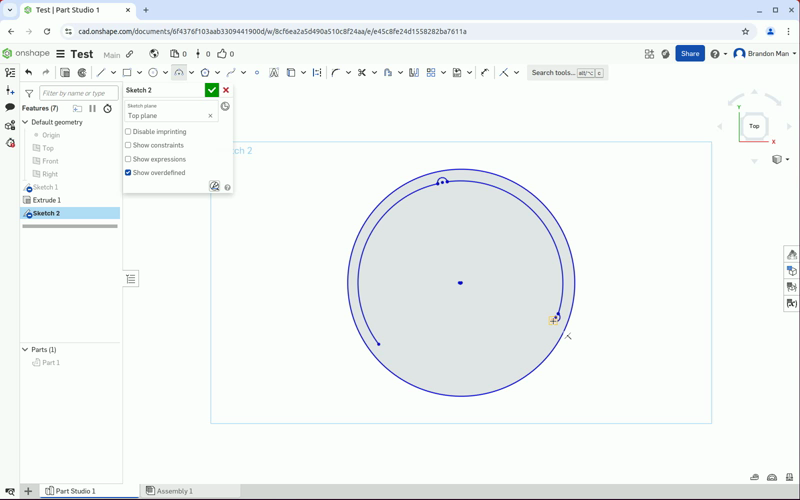
mouse_move(386, 351)
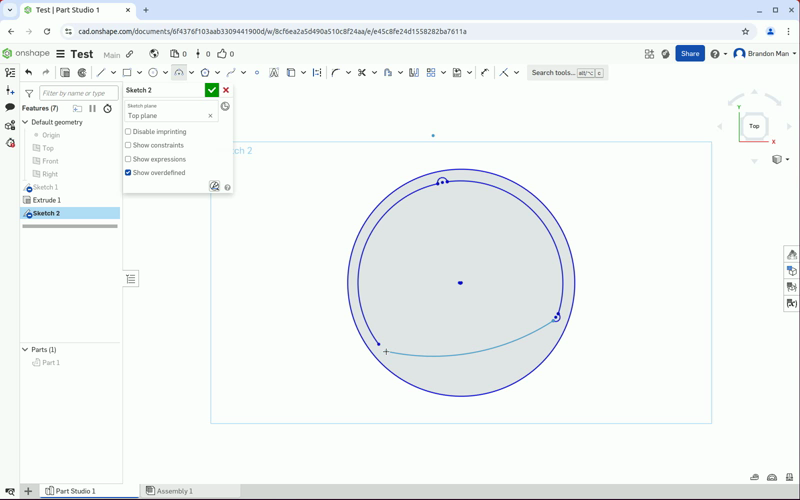
click(386, 351)
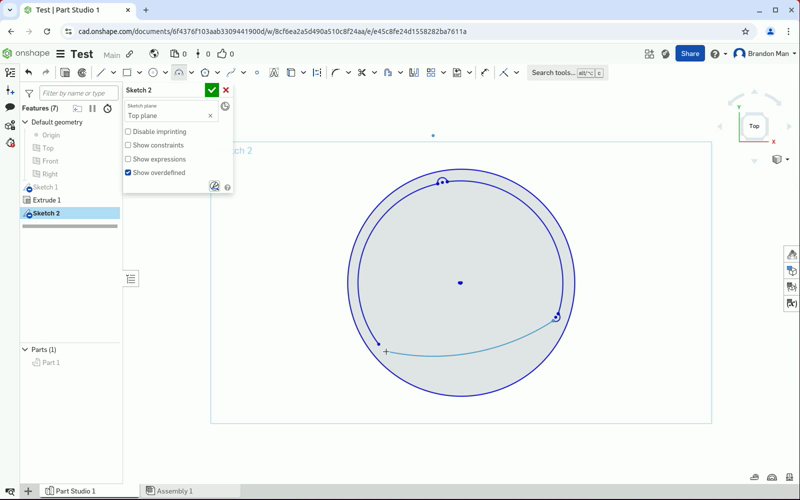
mouse_move(478, 381)
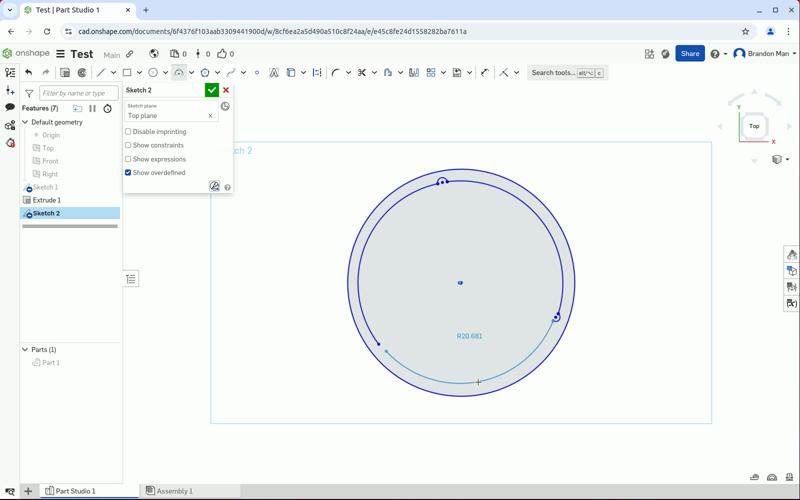
click(478, 381)
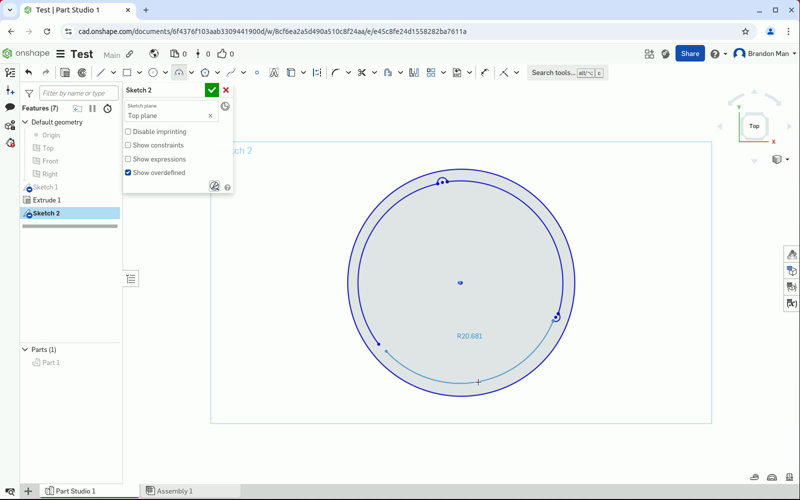
key_up(shift)
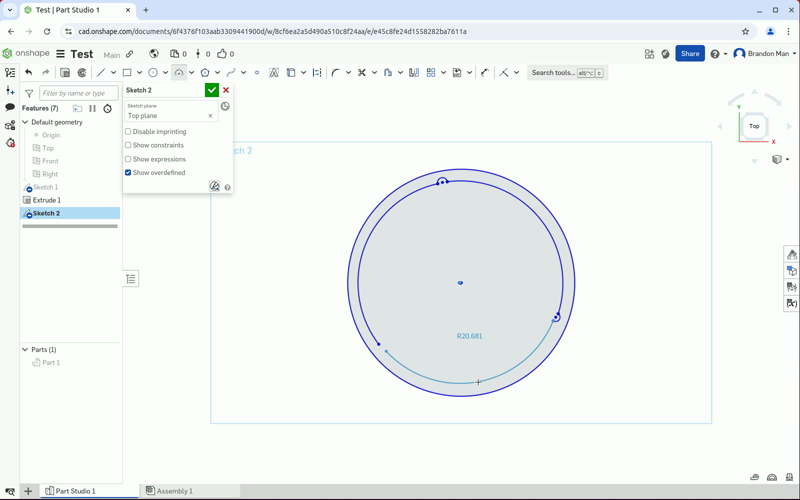
mouse_move(386, 351)
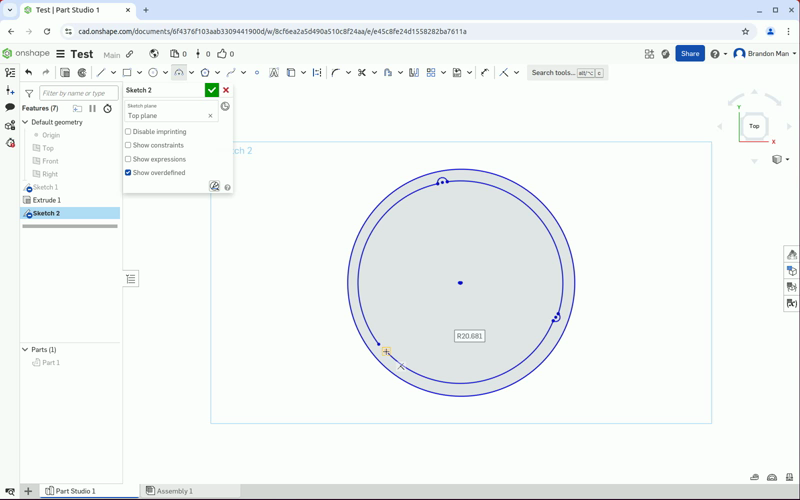
click(386, 351)
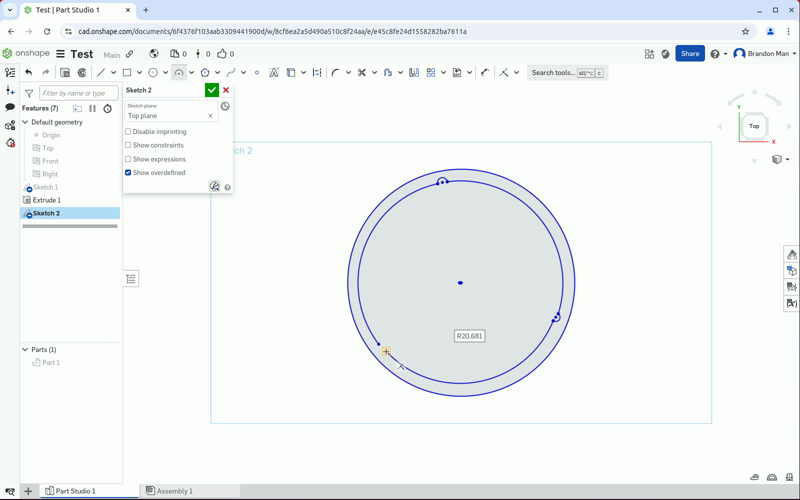
mouse_move(378, 344)
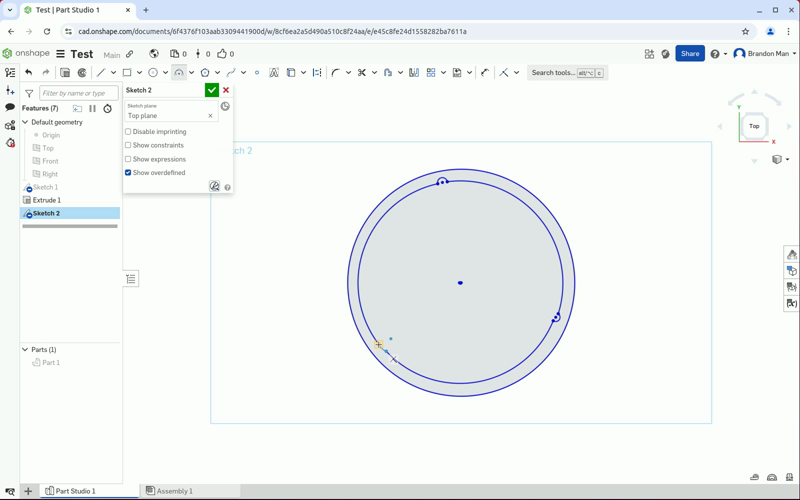
click(378, 344)
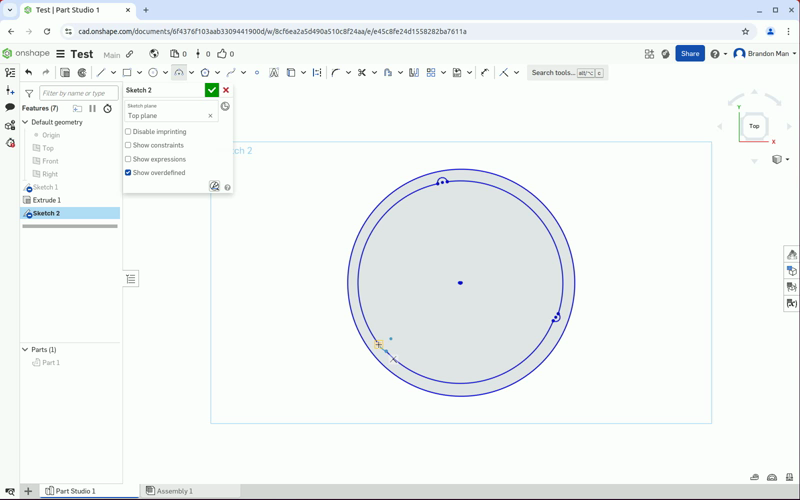
key_down(shift)
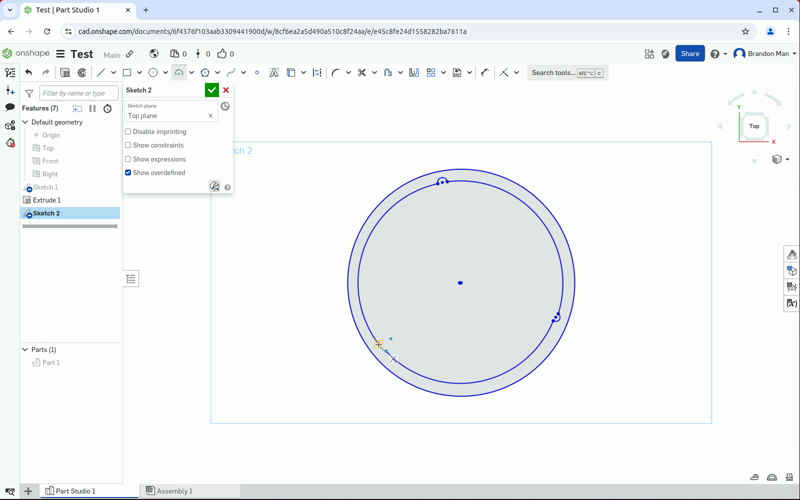
mouse_move(378, 351)
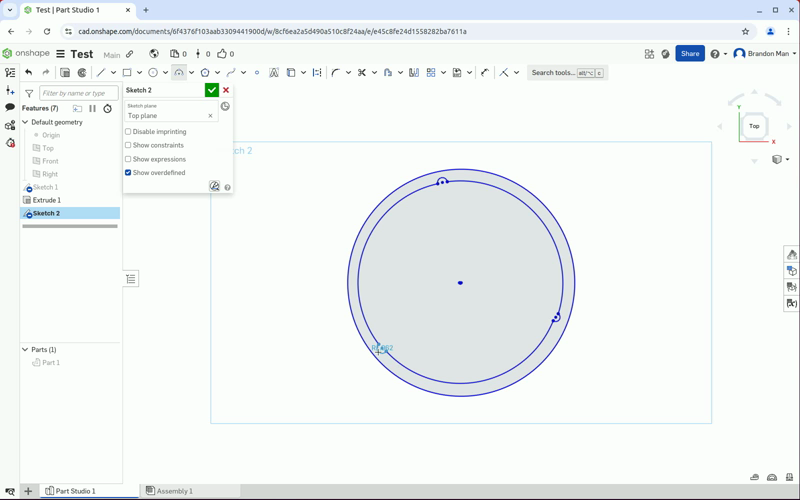
click(378, 351)
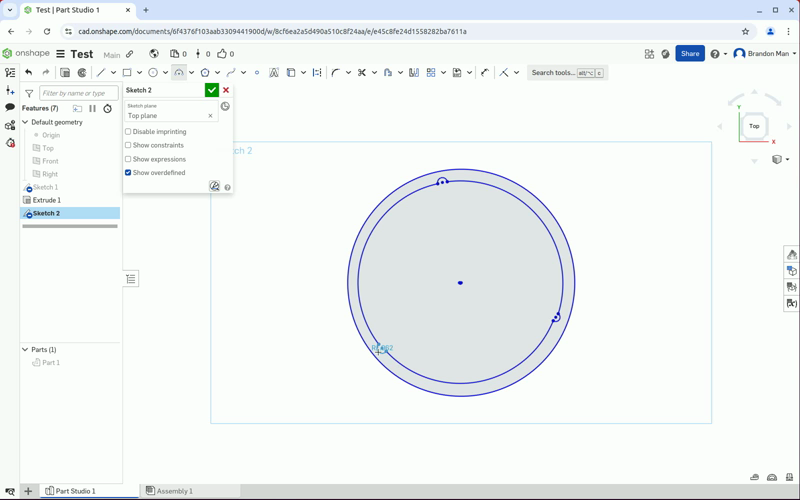
key_up(shift)
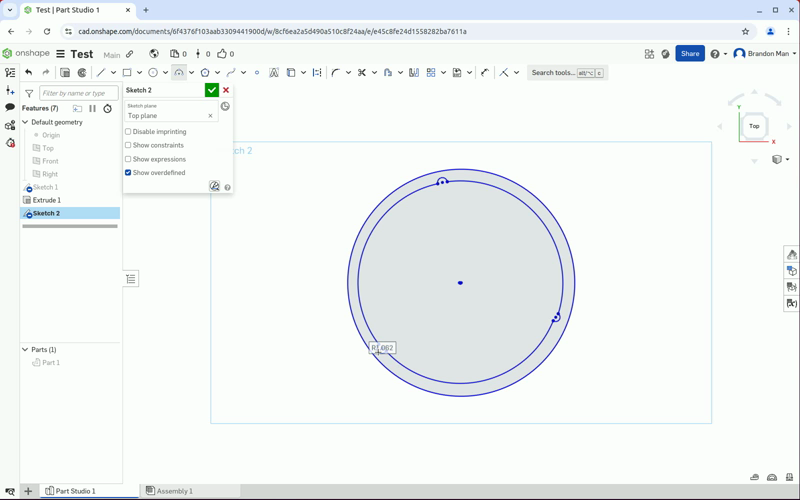
key(esc)
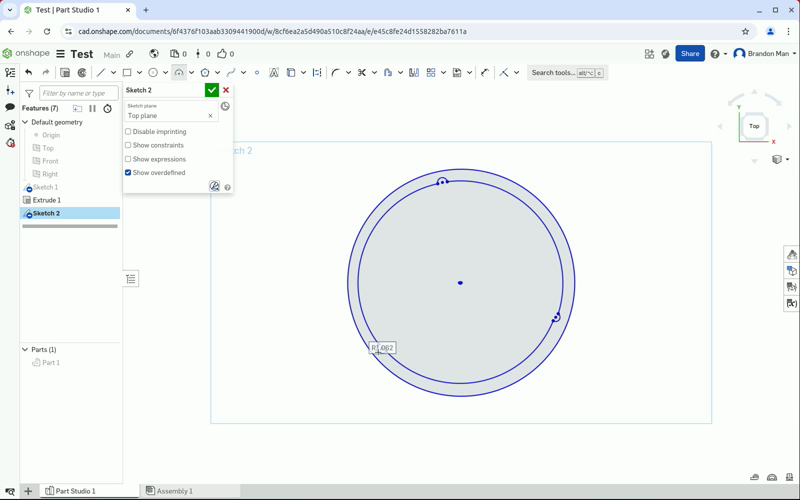
mouse_move(552, 336)
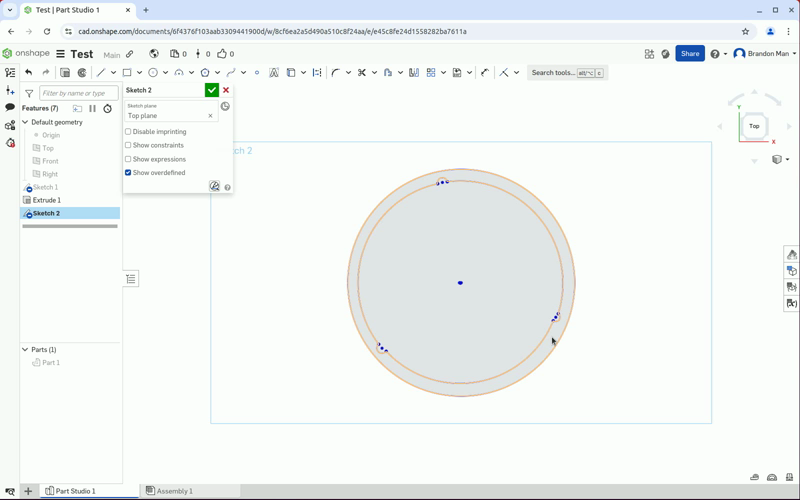
click(552, 336)
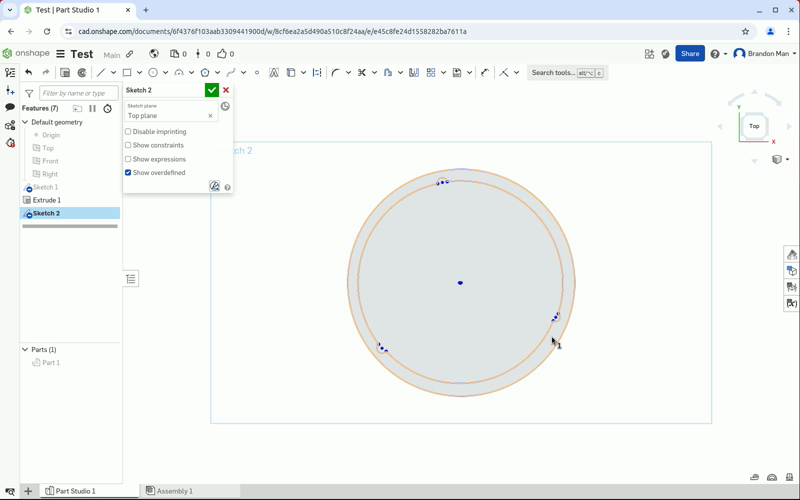
mouse_move(73, 352)
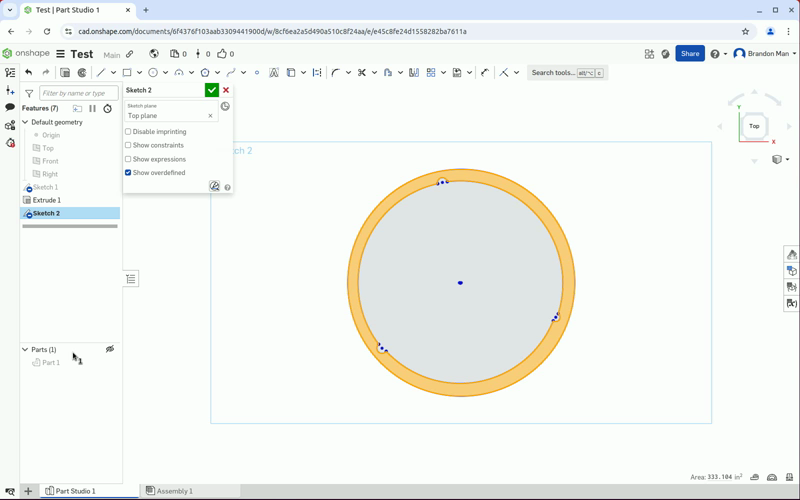
key(shift+y)
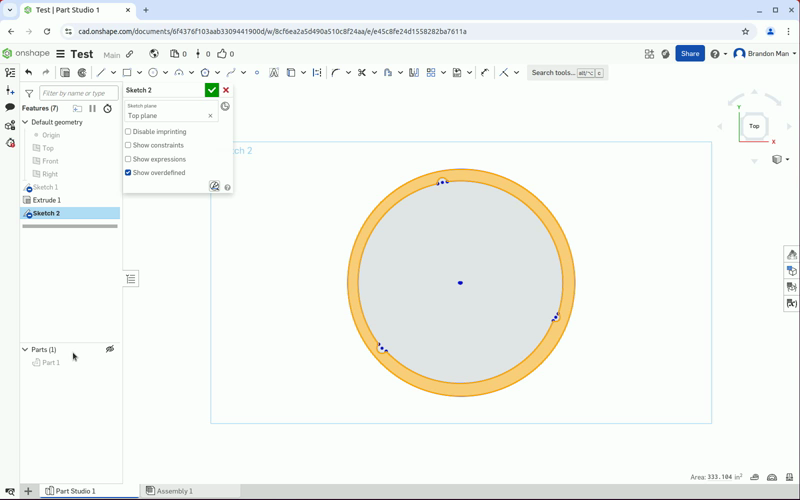
key(shift+e)
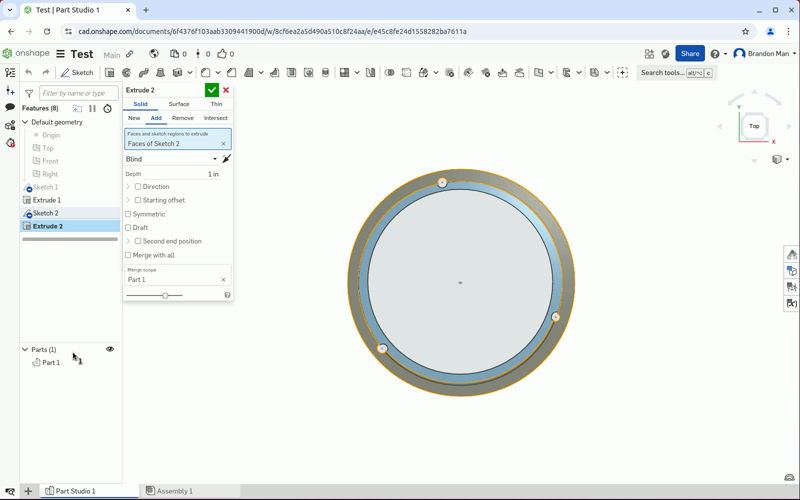
mouse_move(143, 106)
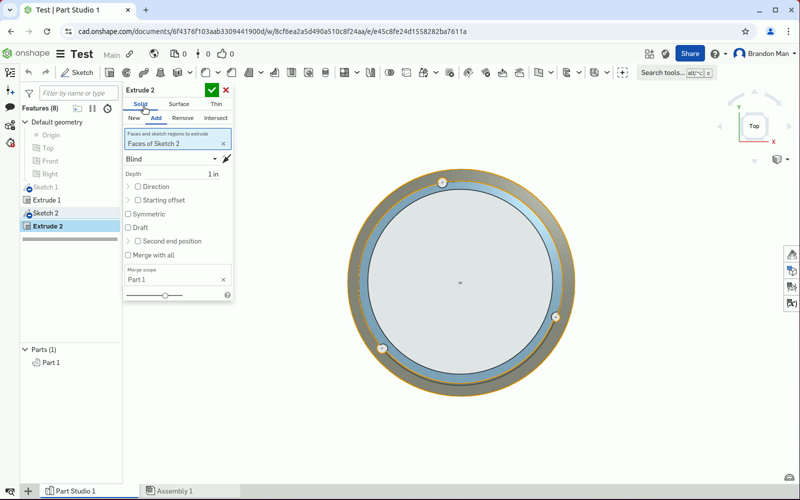
click(143, 106)
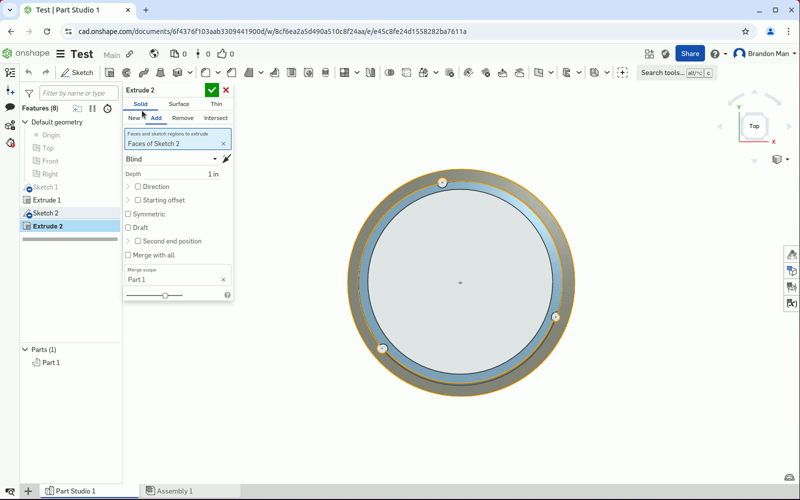
mouse_move(137, 120)
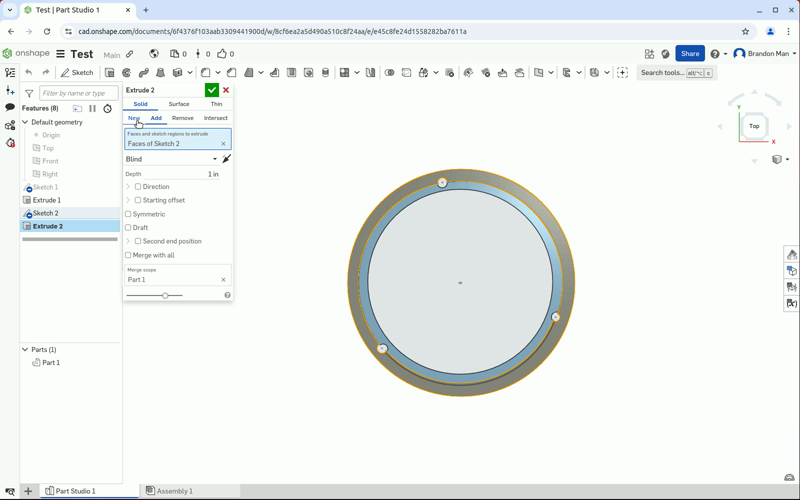
click(137, 120)
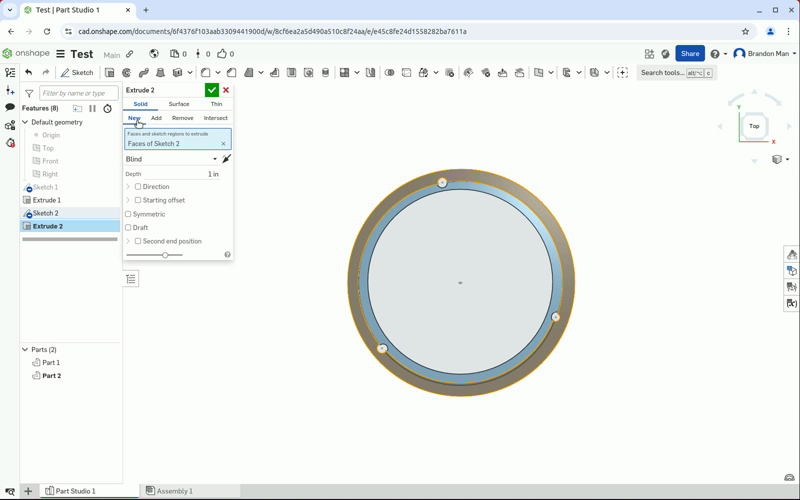
key(tab, 4)
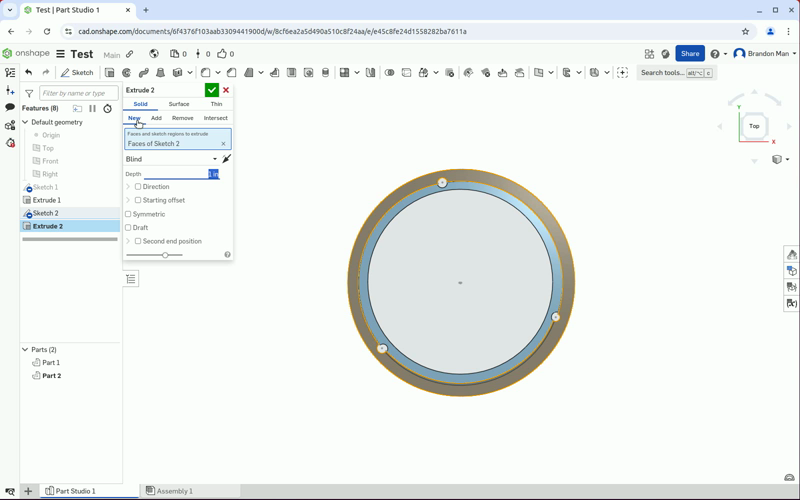
text(9.147)
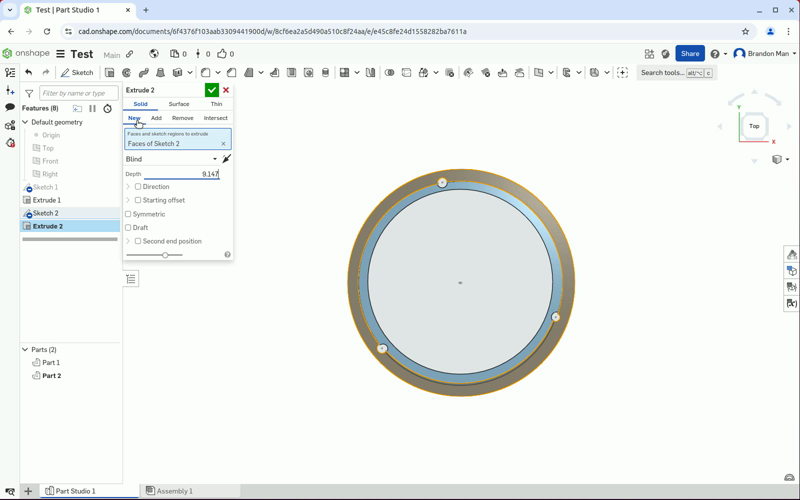
key(enter)
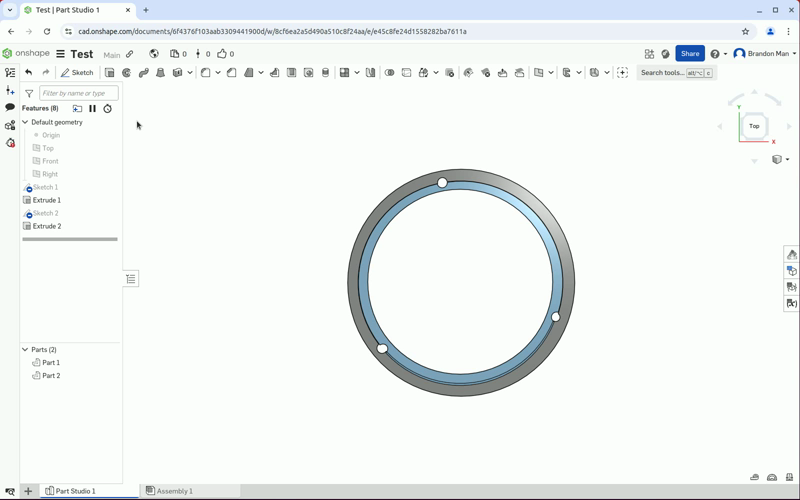
key(shift+h)
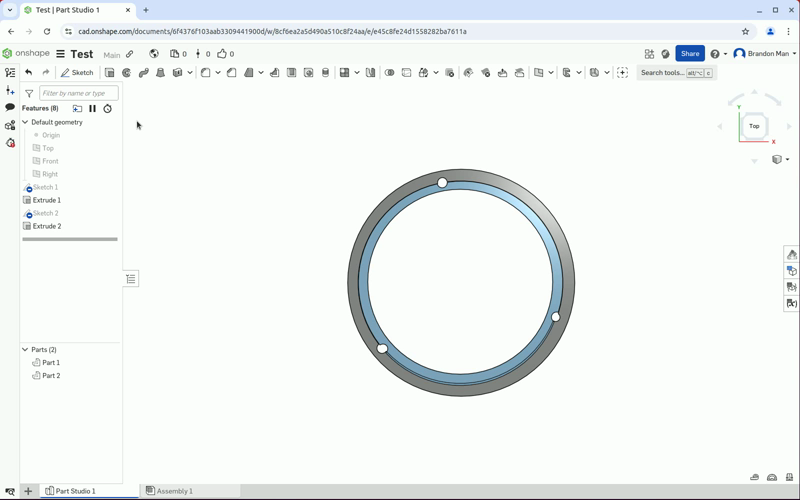
key(shift+h)
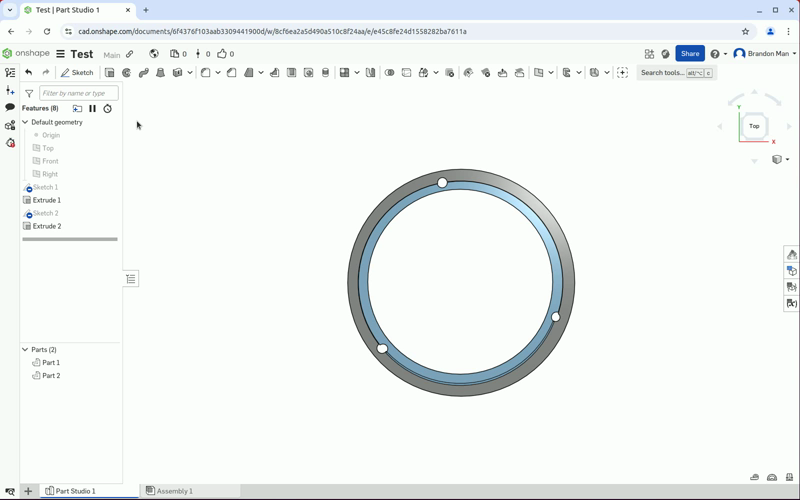
mouse_move(73, 189)
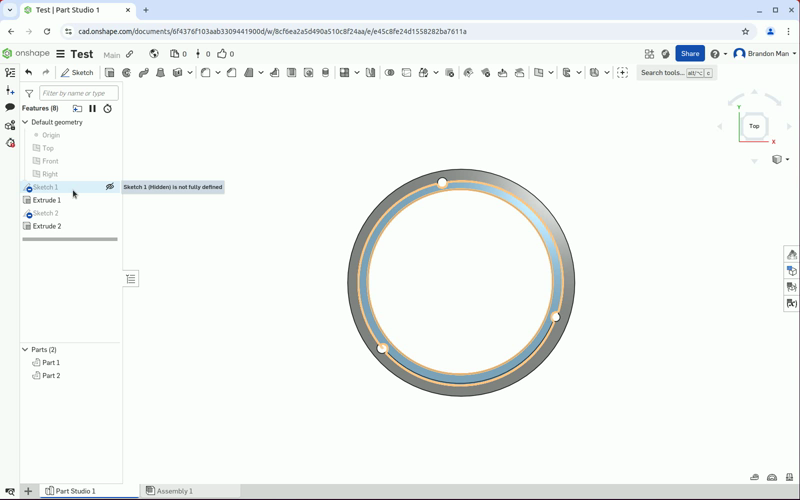
click(73, 189)
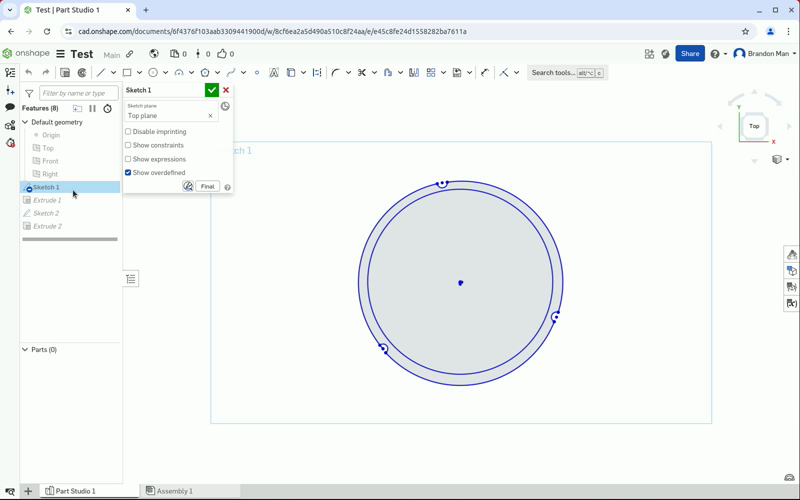
mouse_move(229, 92)
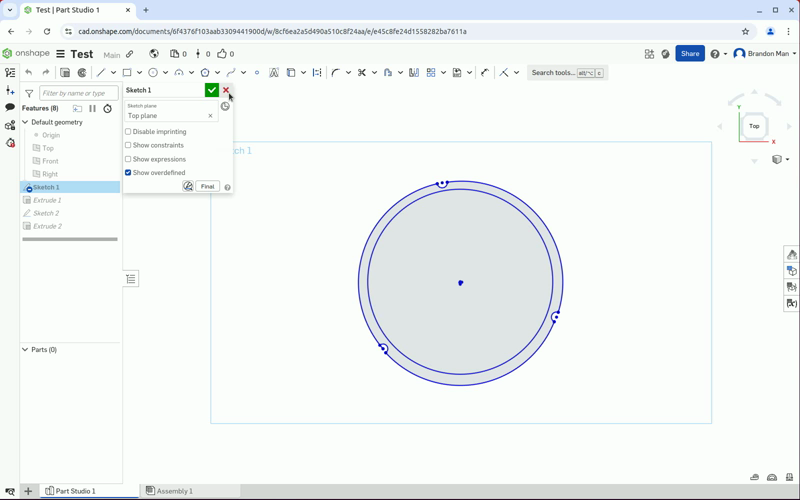
click(229, 92)
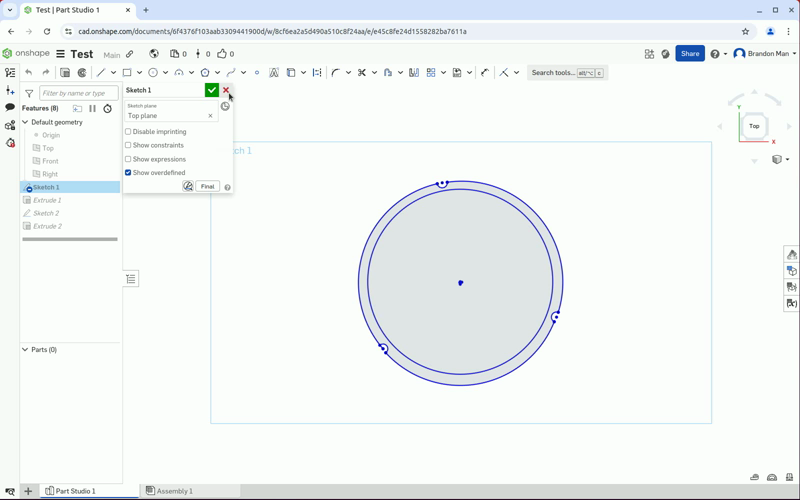
key(shift+s)
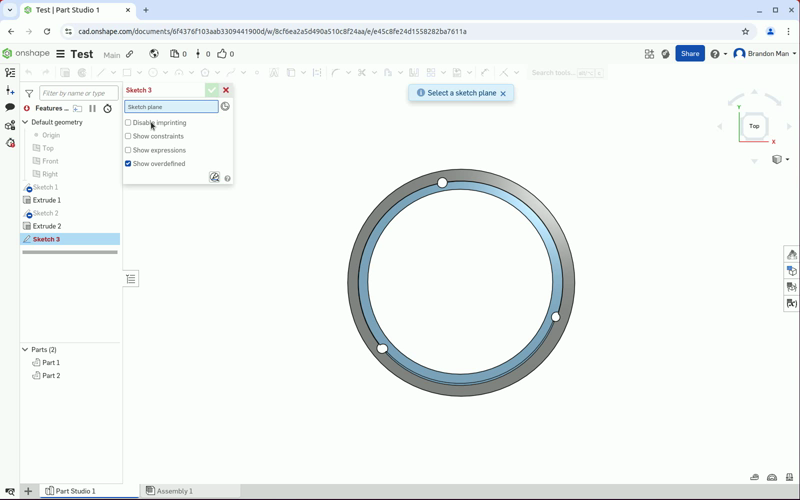
mouse_move(73, 150)
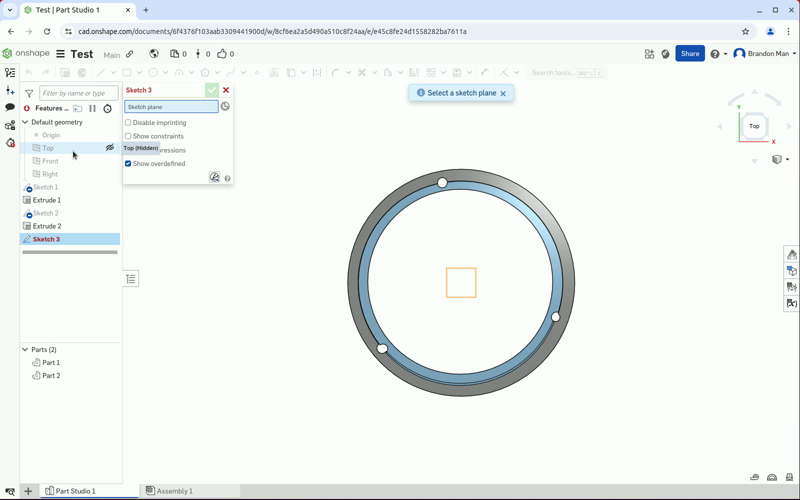
click(73, 150)
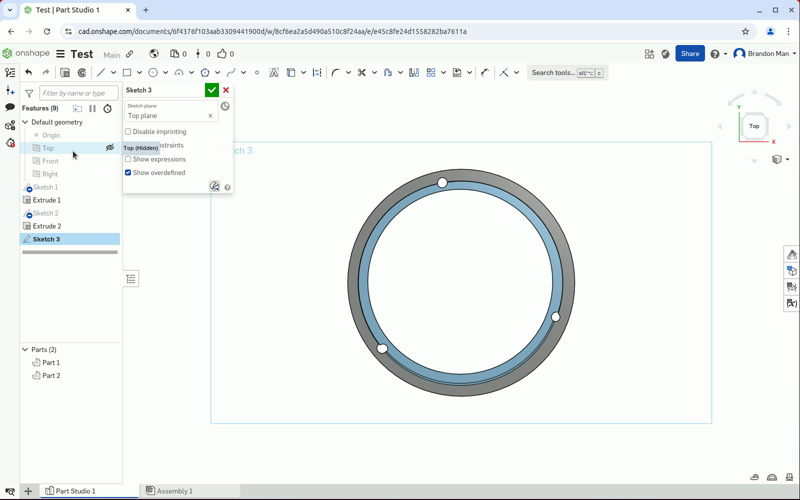
mouse_move(73, 352)
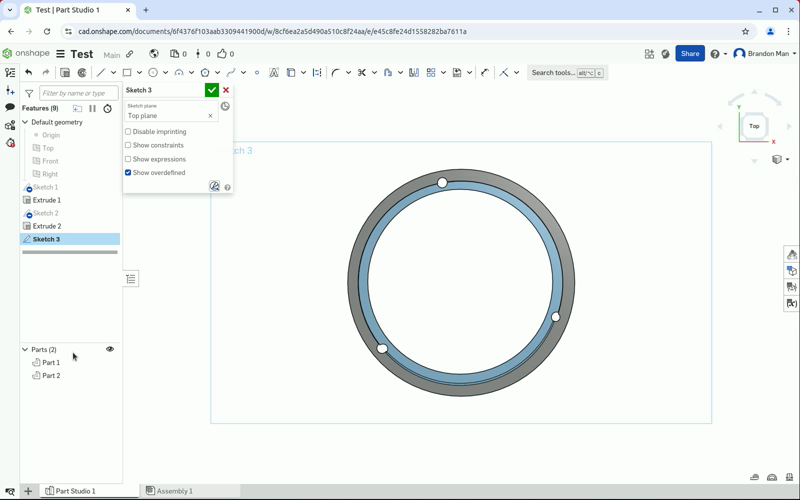
key(y)
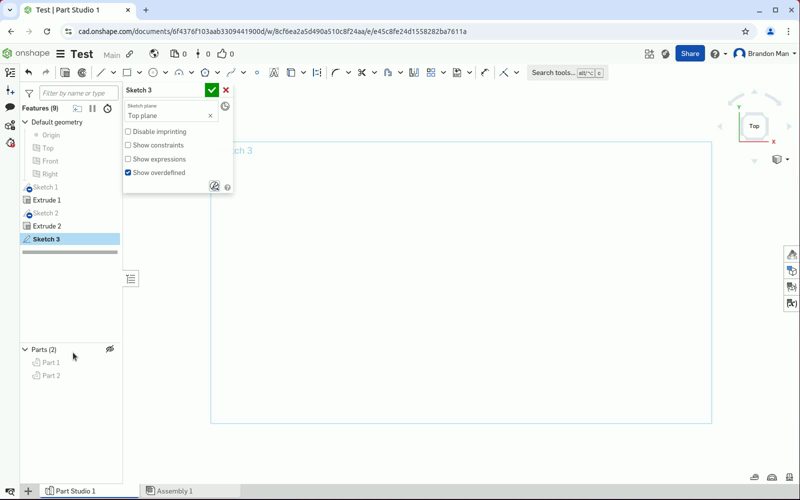
key(c)
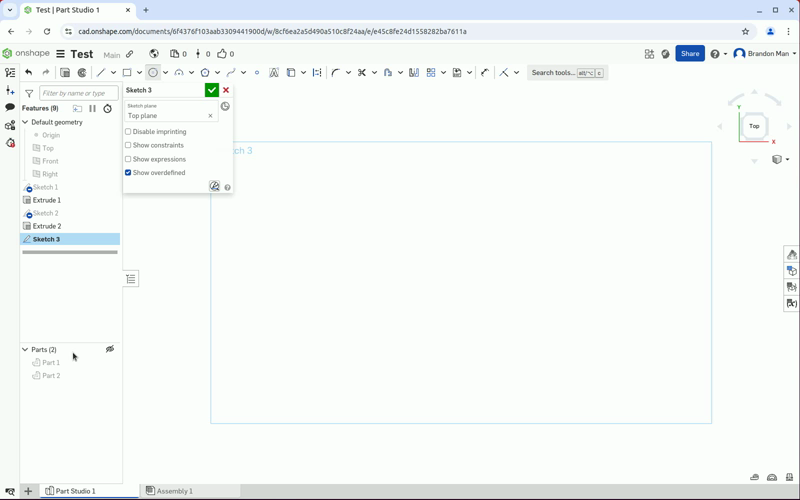
key_down(shift)
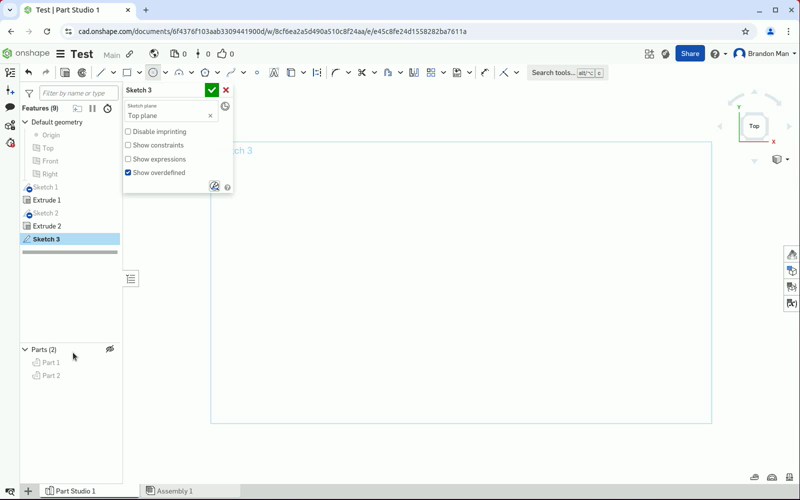
mouse_move(460, 282)
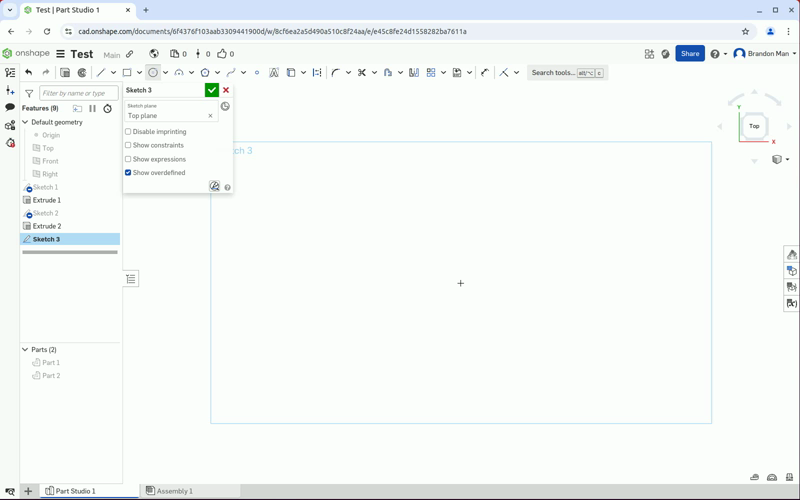
click(460, 282)
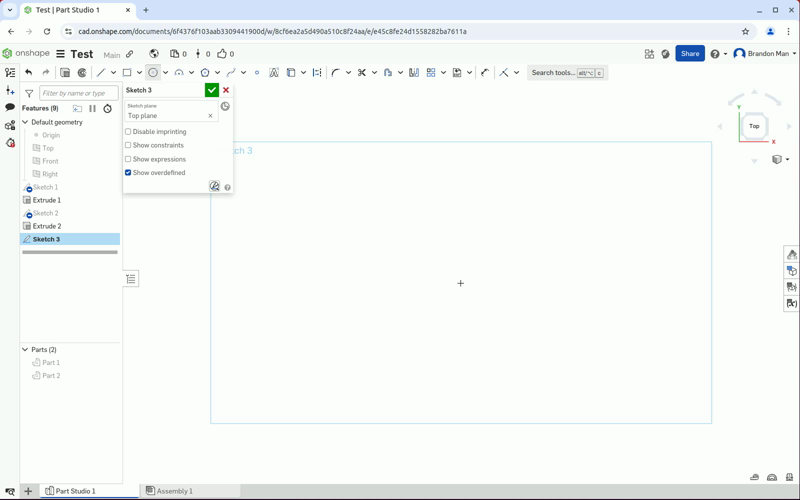
key_up(shift)
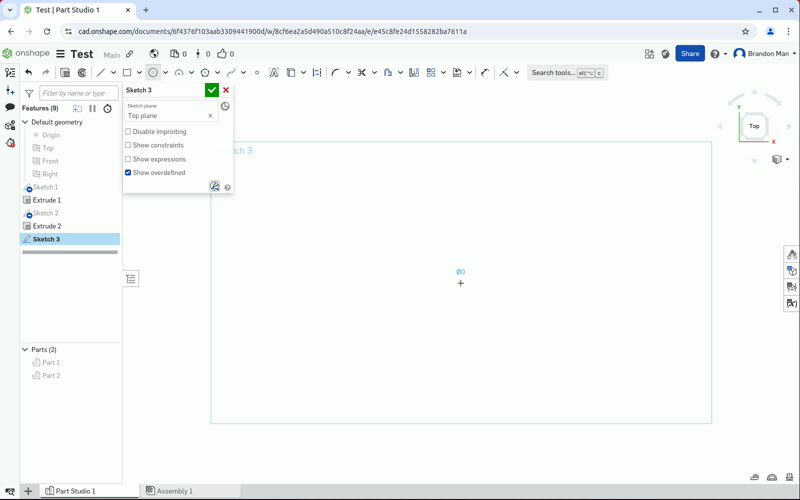
mouse_move(553, 282)
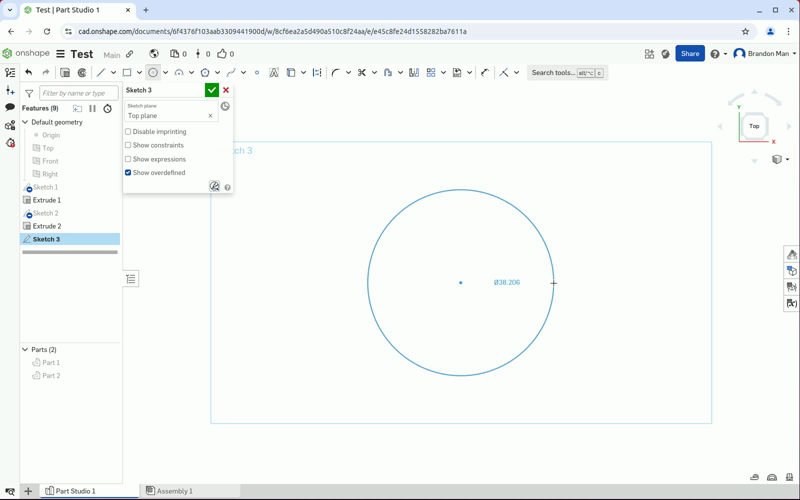
click(553, 282)
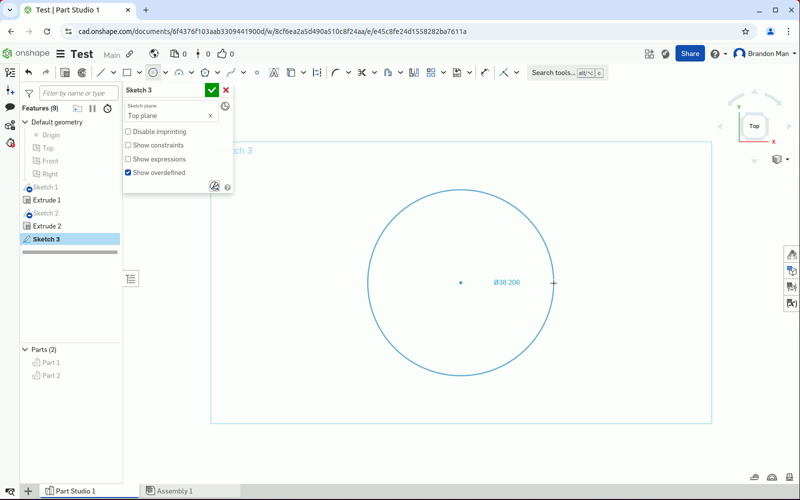
key(esc)
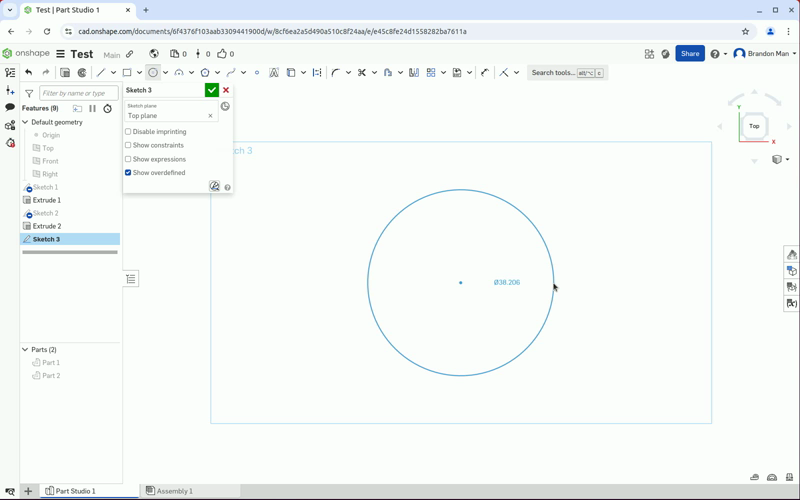
mouse_move(485, 248)
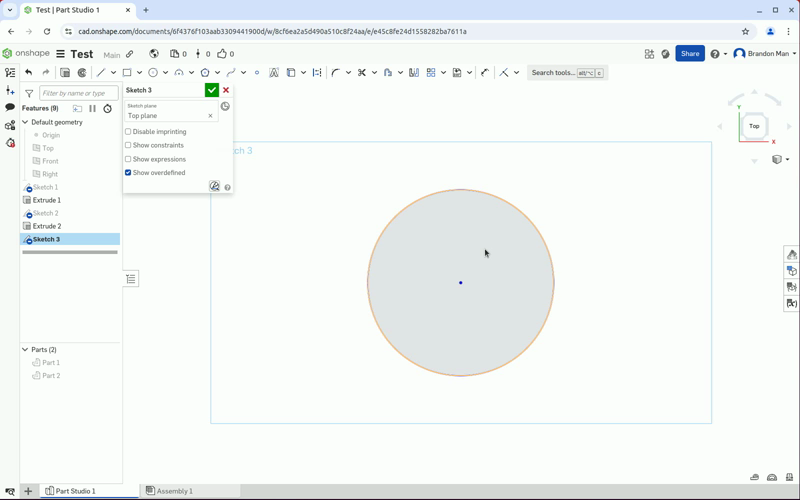
click(485, 248)
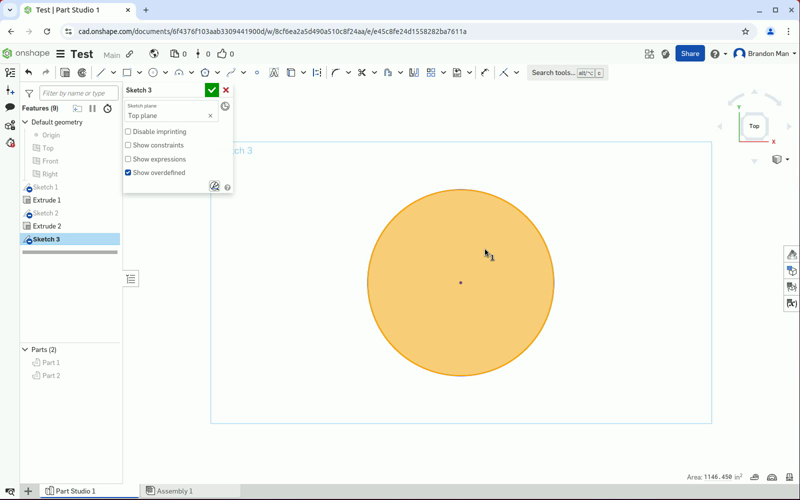
mouse_move(73, 352)
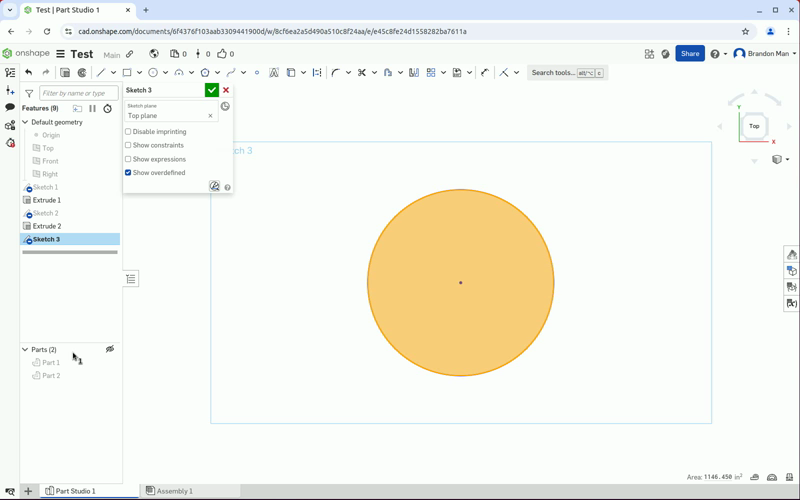
key(shift+y)
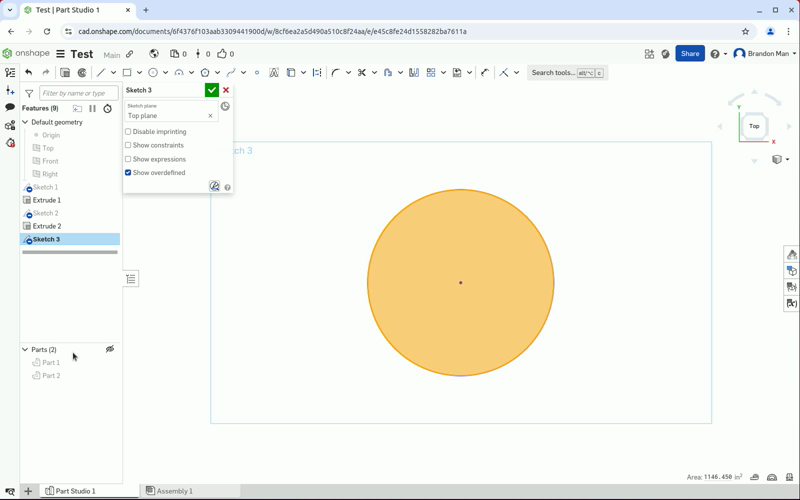
key(shift+e)
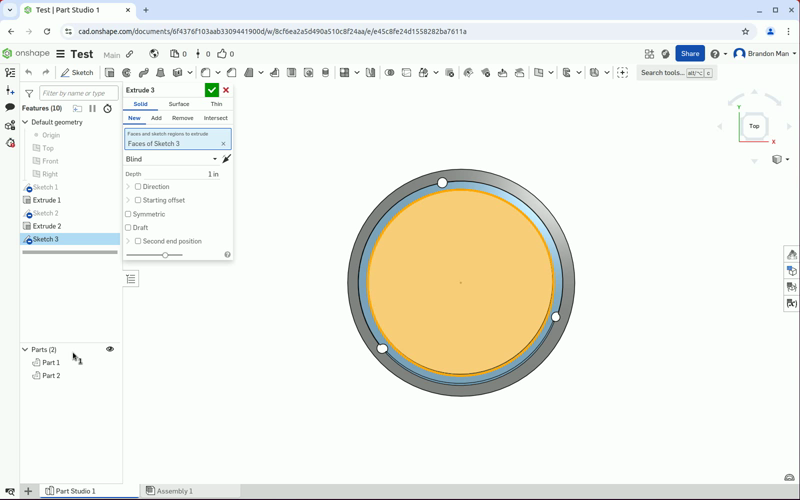
mouse_move(143, 106)
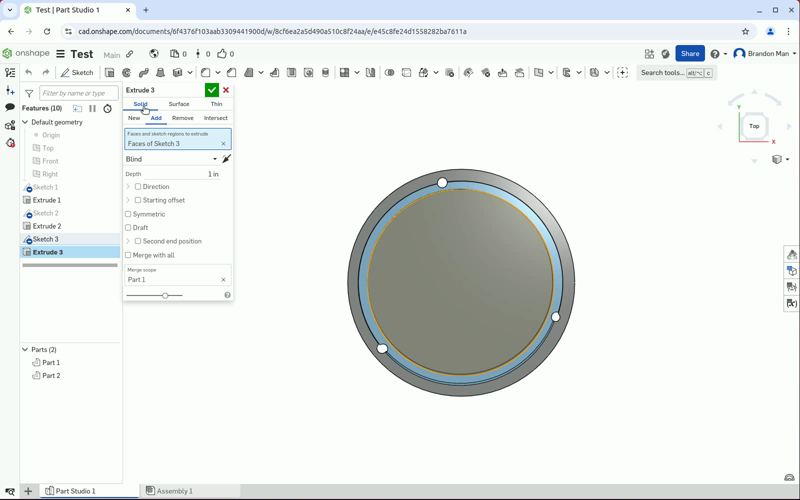
click(143, 106)
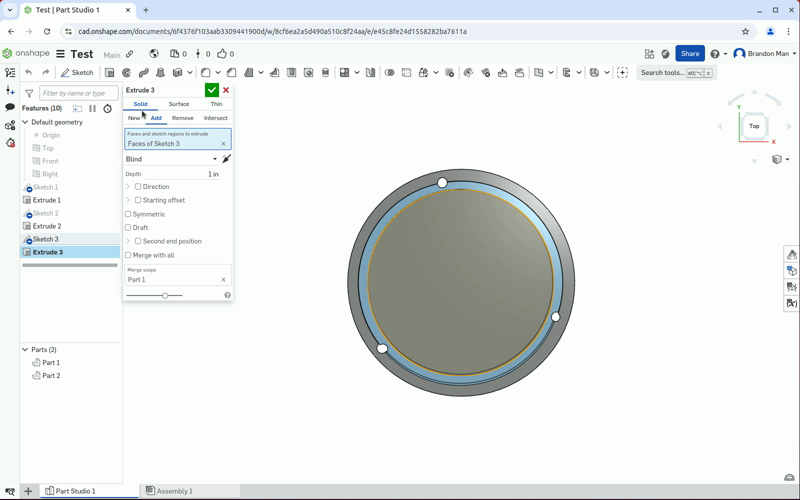
mouse_move(137, 120)
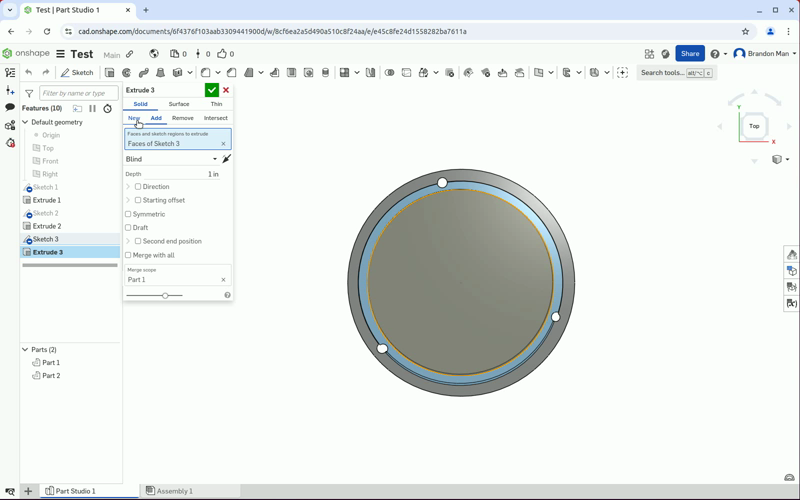
click(137, 120)
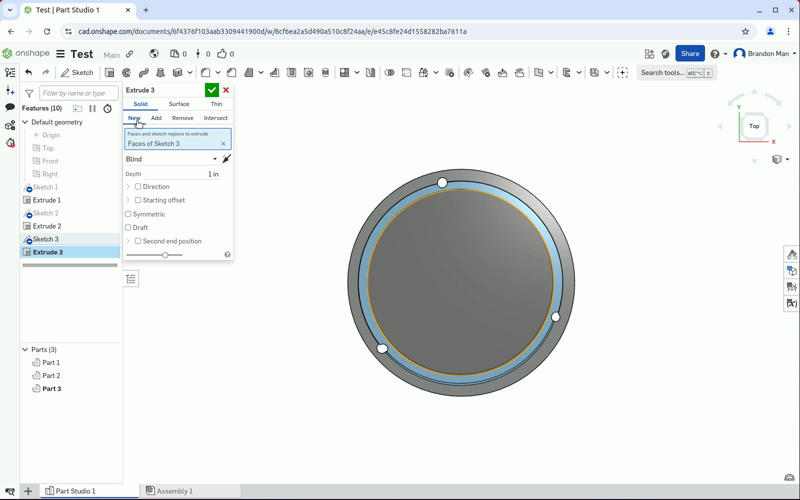
key(tab, 4)
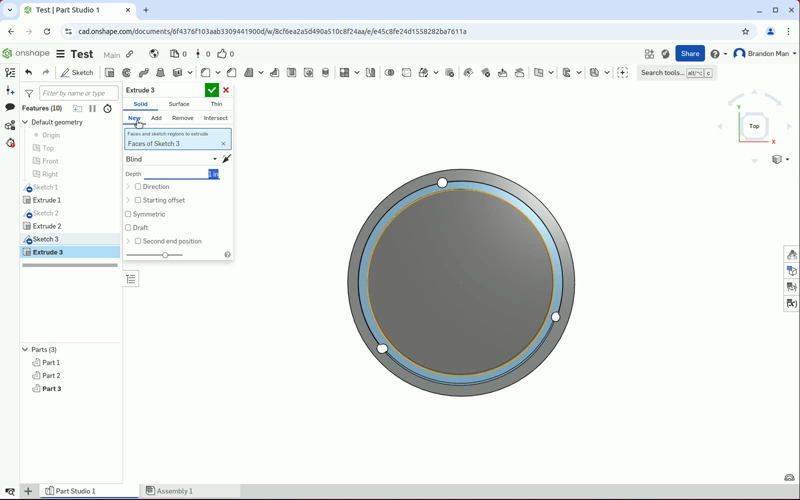
text(-1.204)
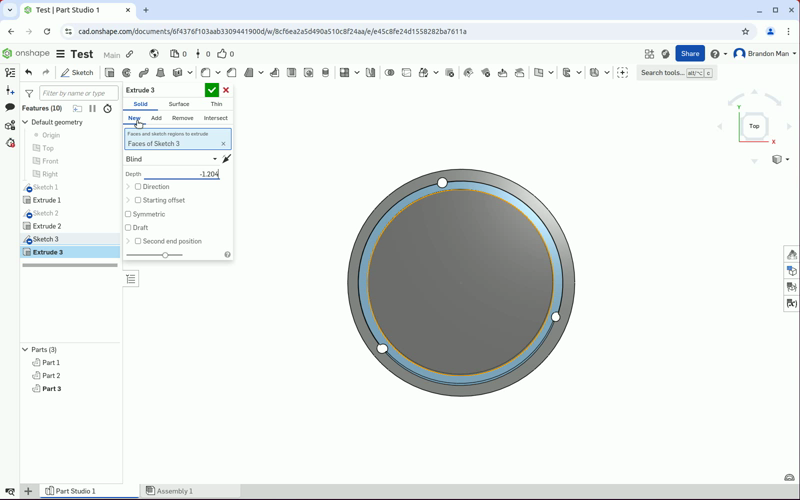
key(enter)
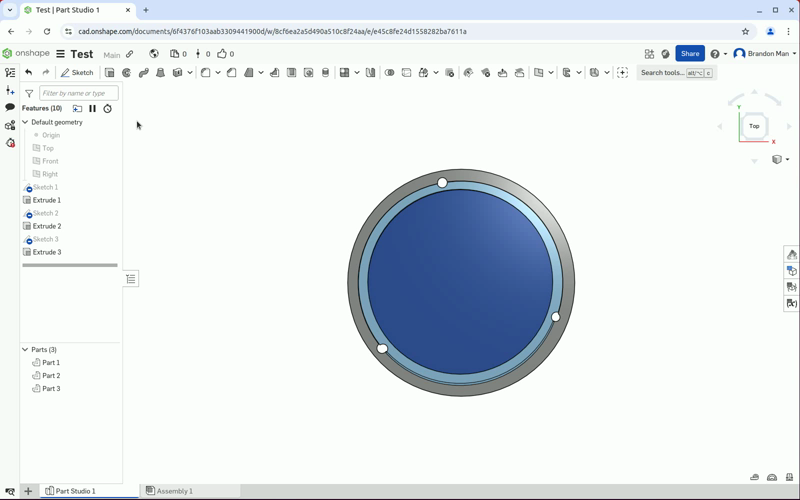
key(shift+h)
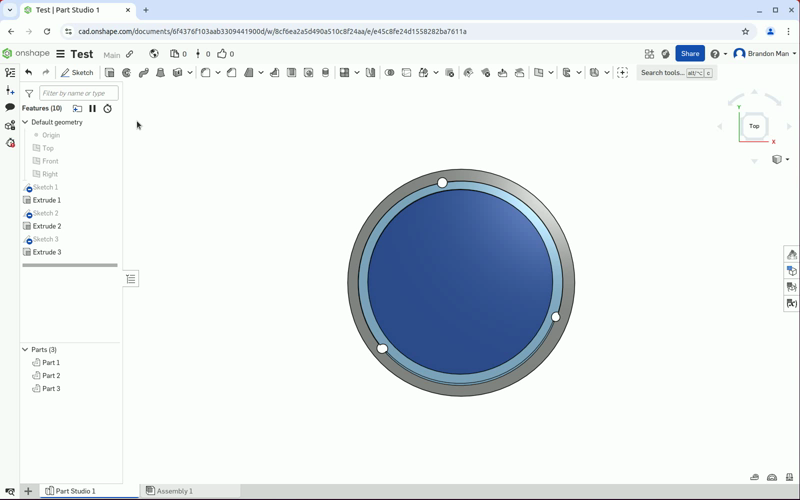
key(shift+h)
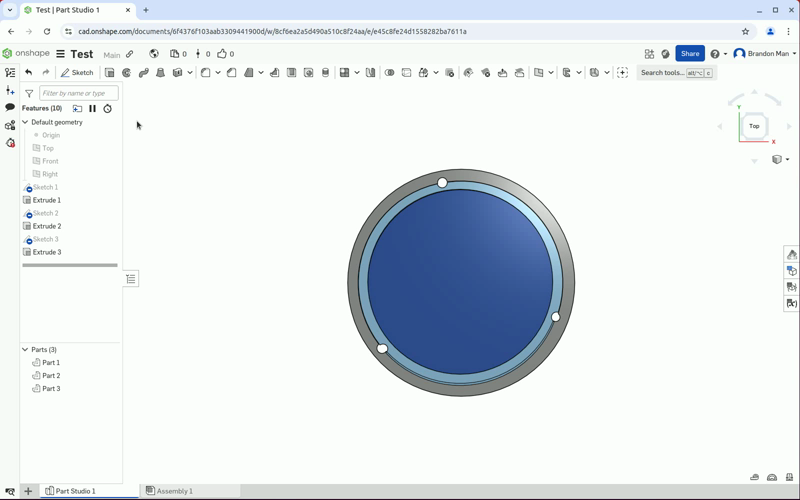
mouse_move(73, 189)
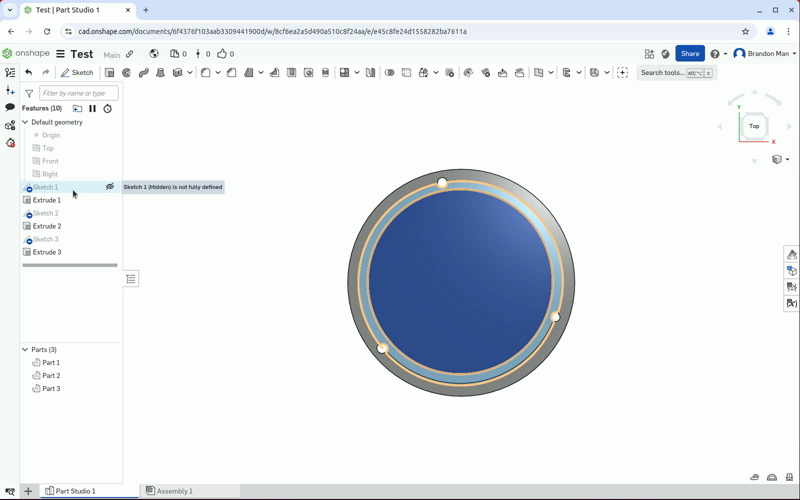
click(73, 189)
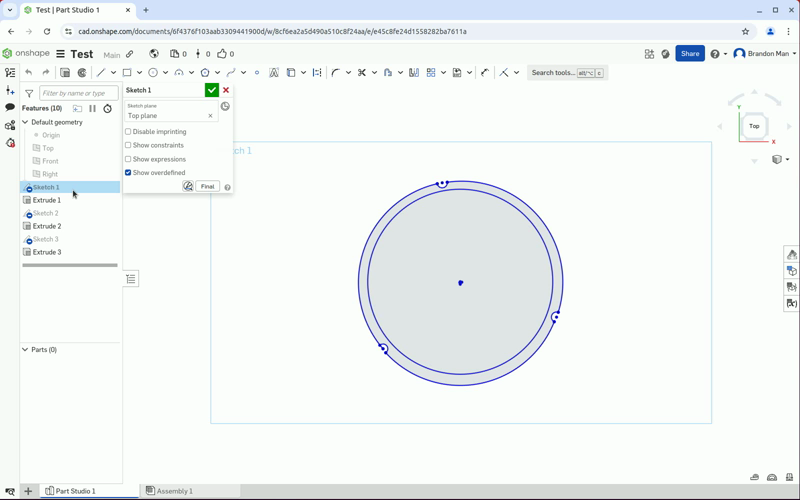
mouse_move(229, 92)
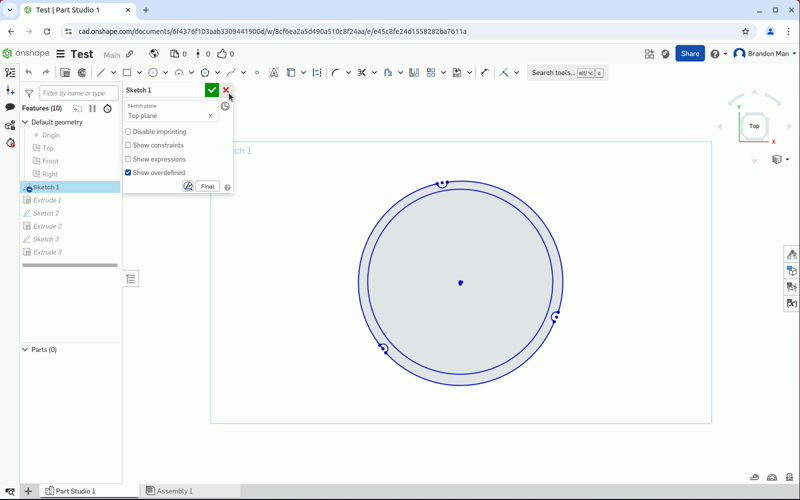
click(229, 92)
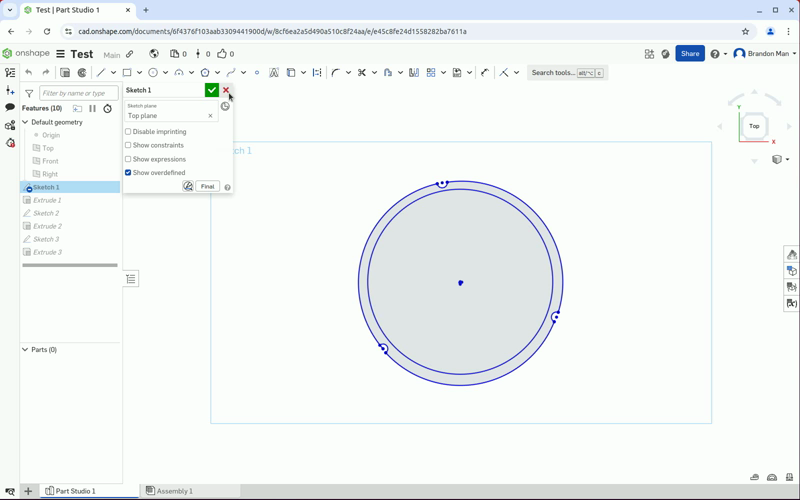
key(shift+s)
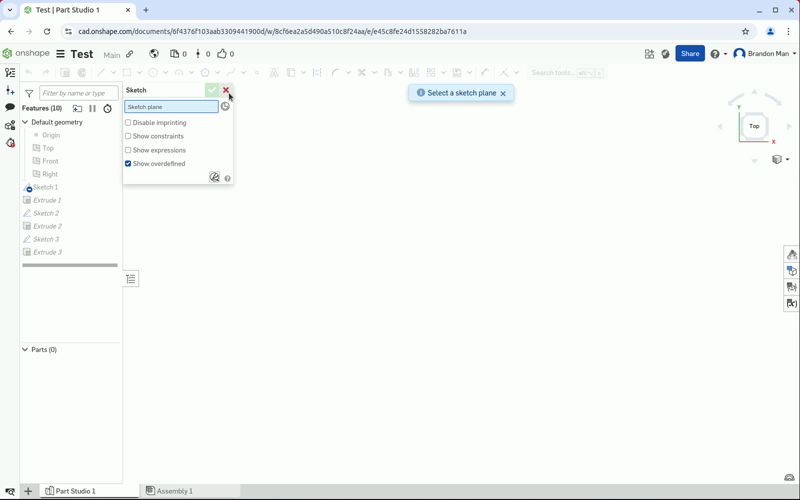
mouse_move(73, 150)
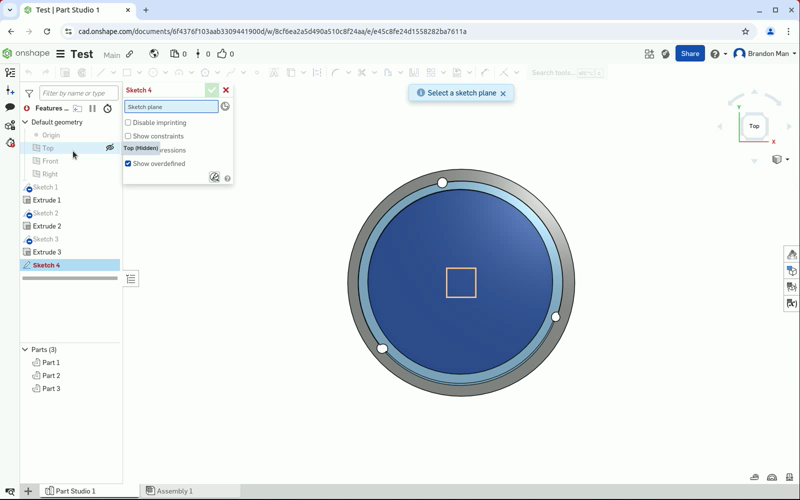
click(73, 150)
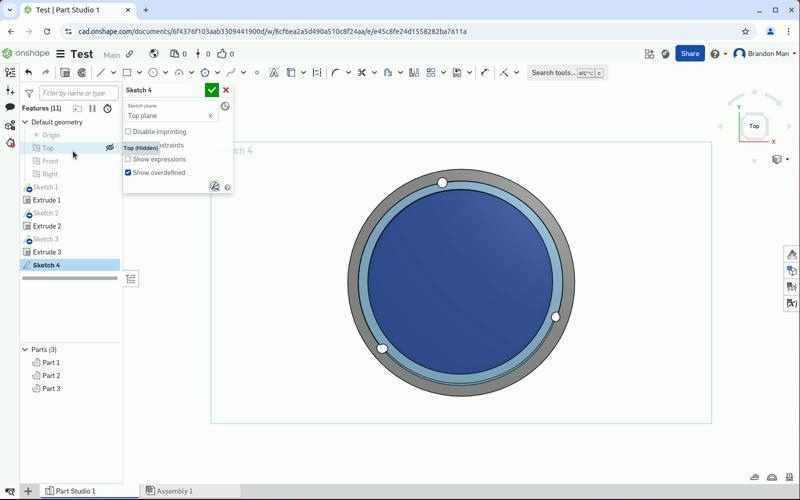
mouse_move(73, 352)
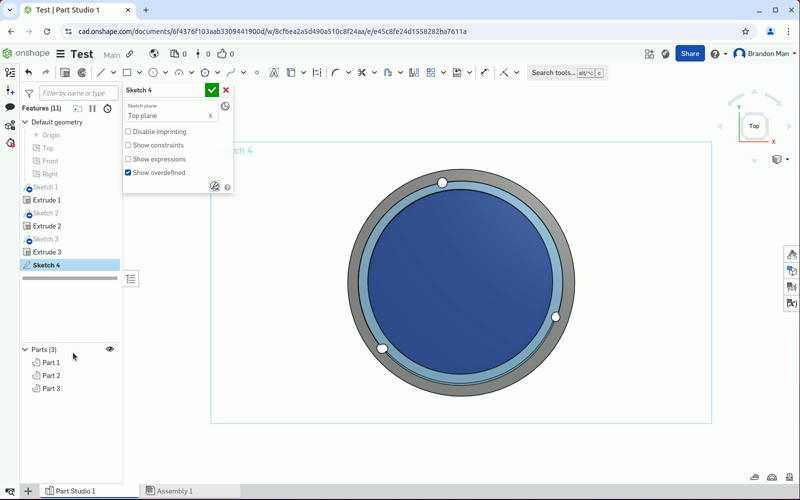
key(y)
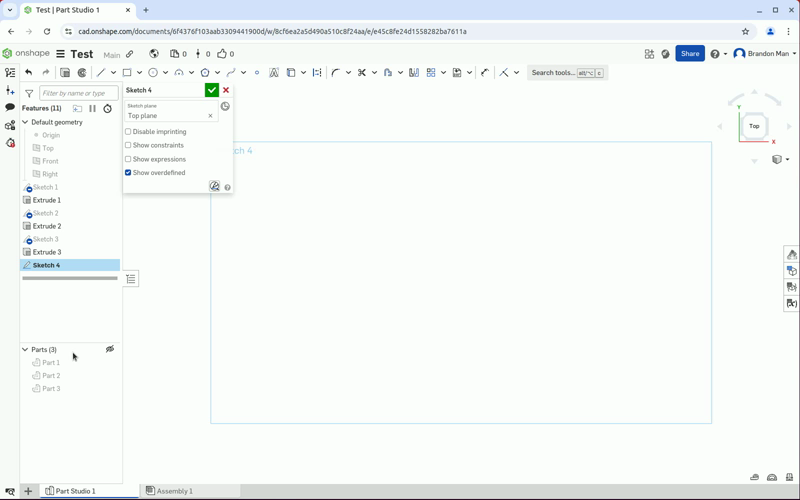
key(a)
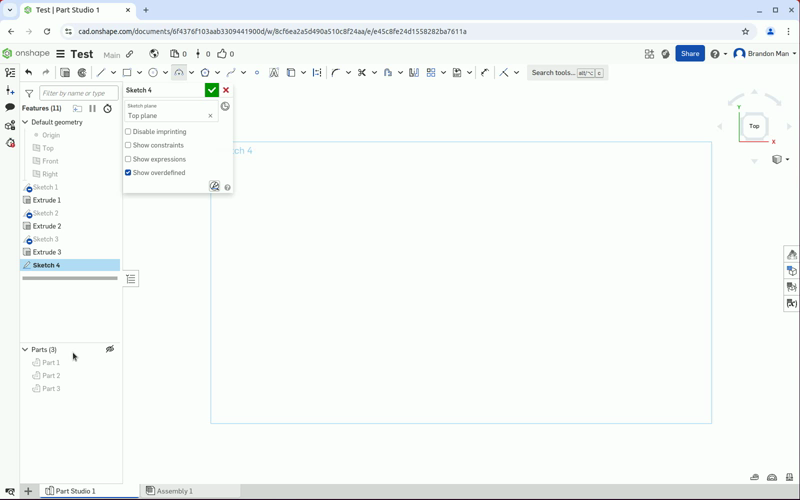
key_down(shift)
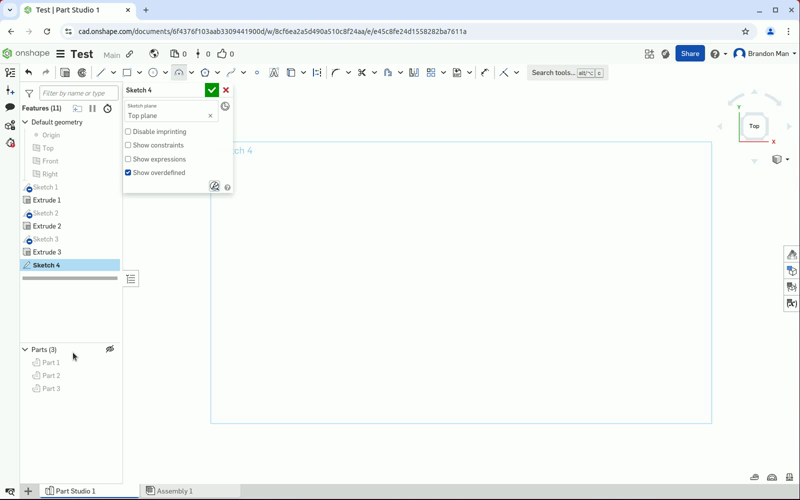
mouse_move(379, 345)
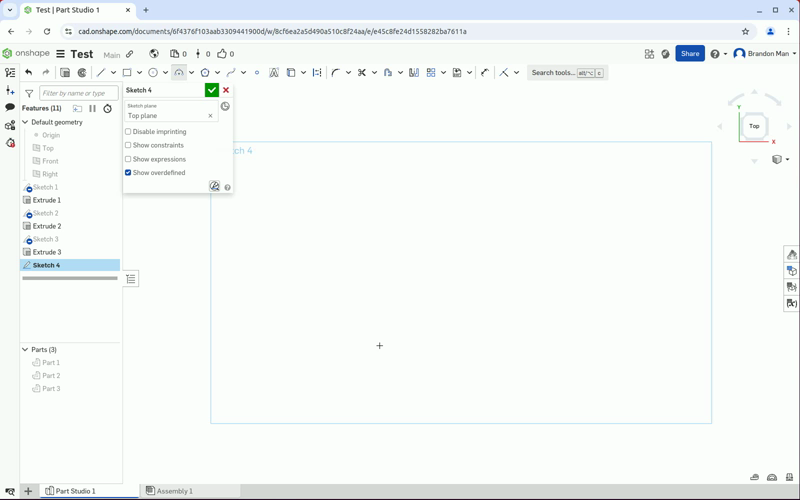
click(379, 345)
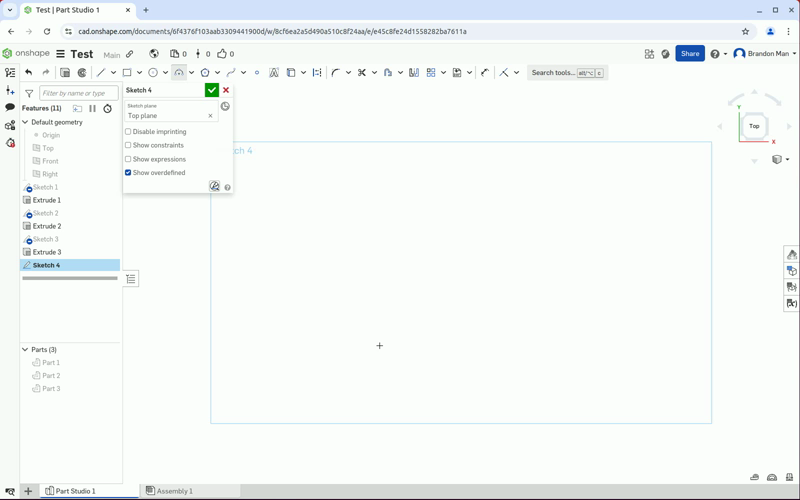
key_up(shift)
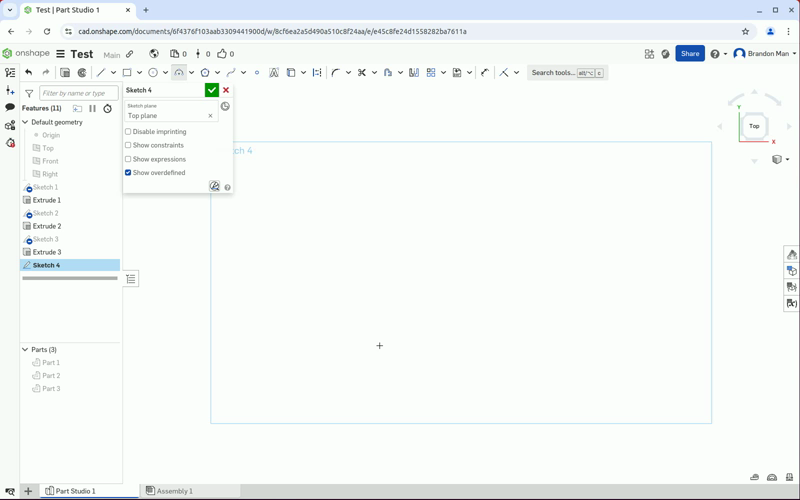
key_down(shift)
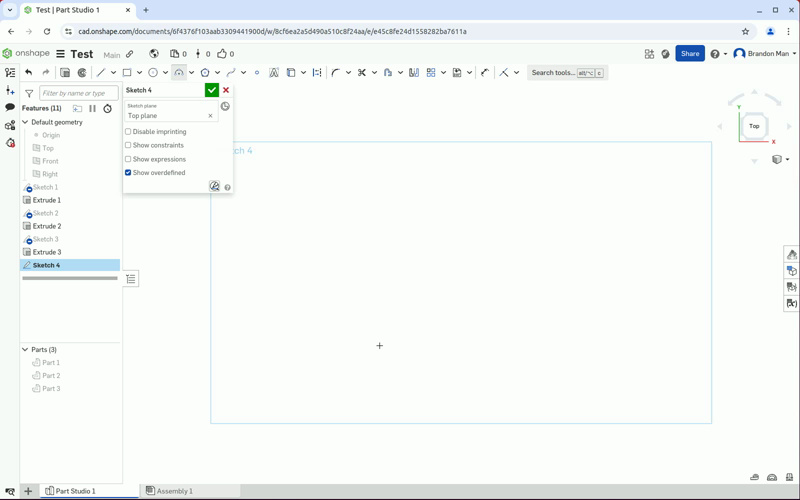
mouse_move(385, 352)
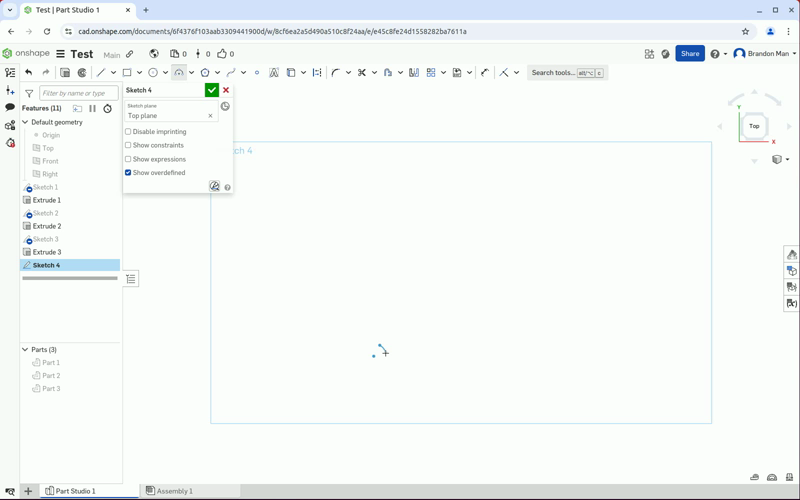
click(385, 352)
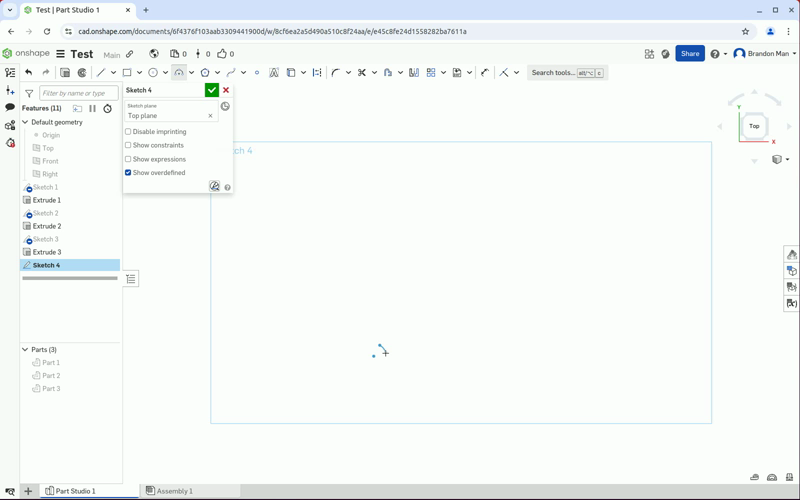
mouse_move(386, 345)
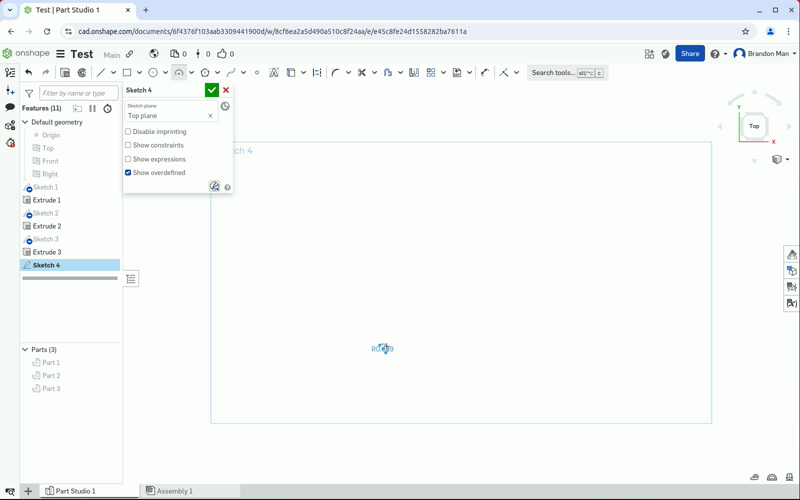
click(386, 345)
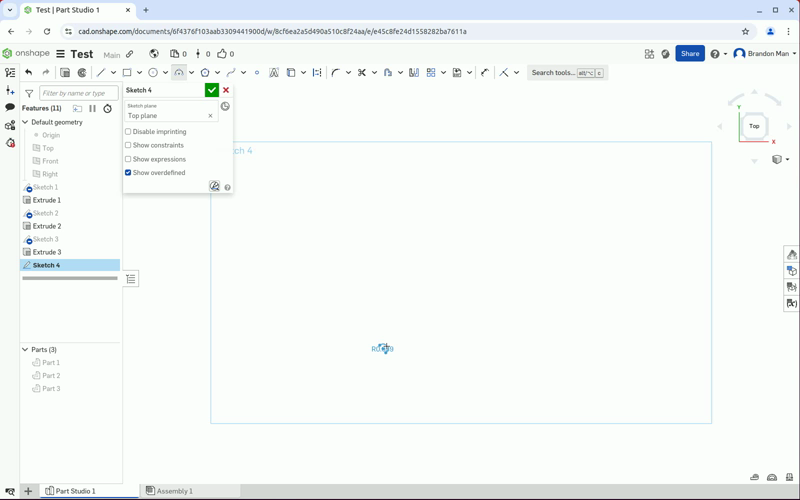
key_up(shift)
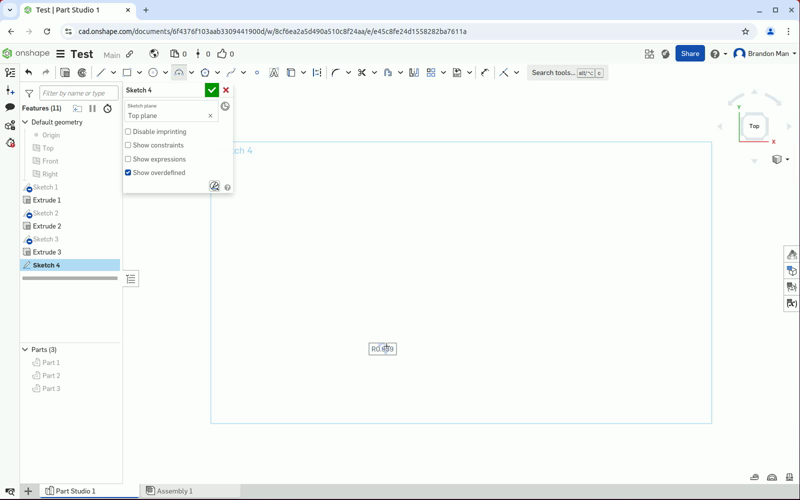
mouse_move(385, 352)
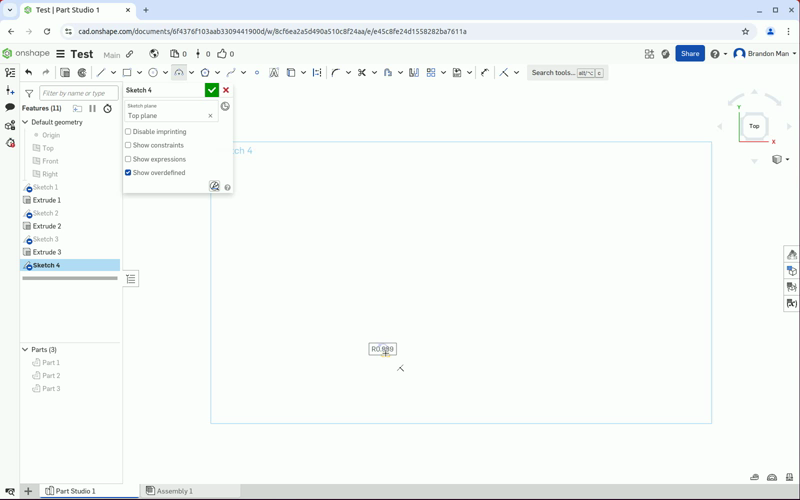
click(385, 352)
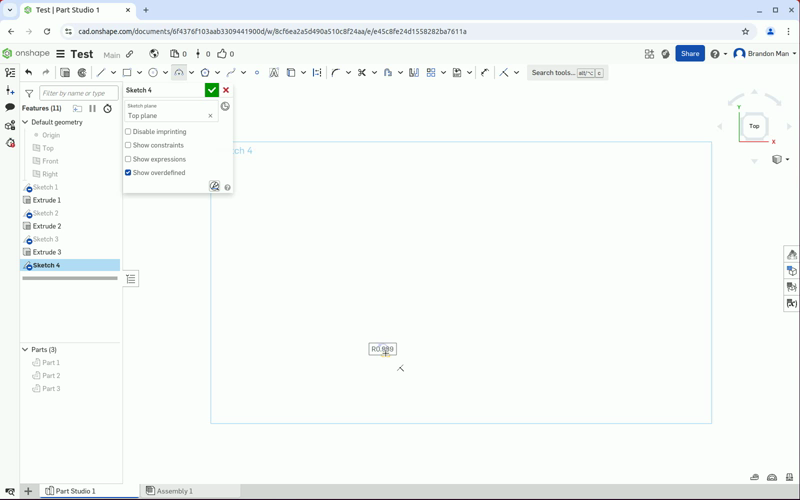
key_down(shift)
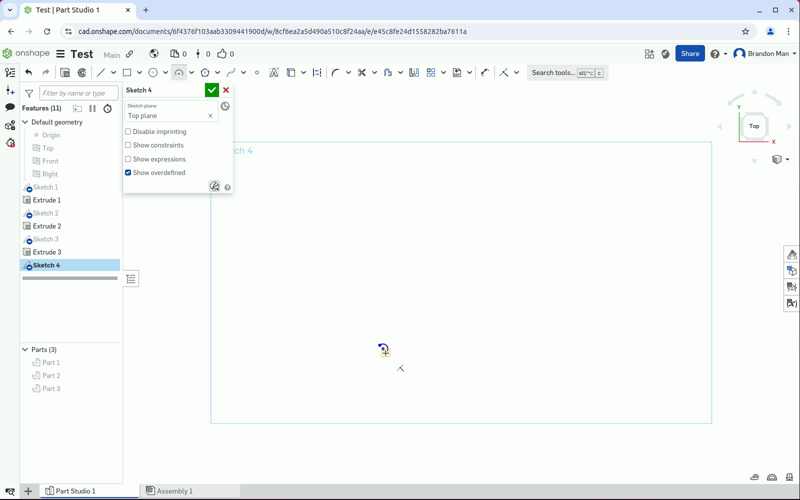
mouse_move(554, 321)
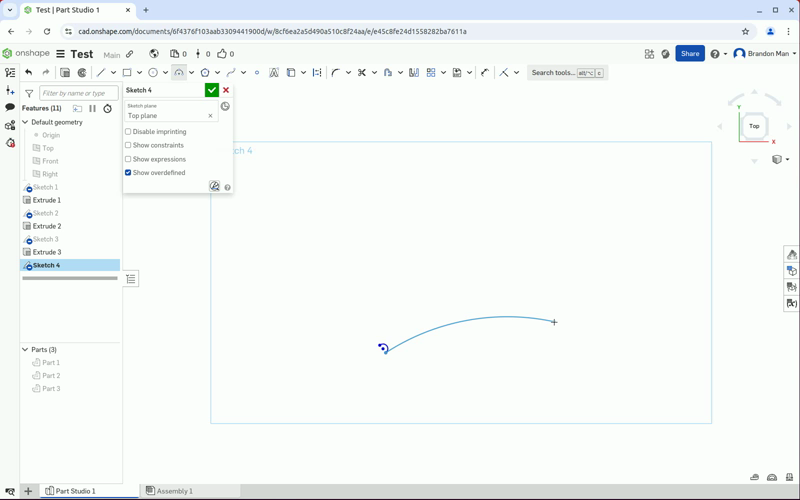
click(554, 321)
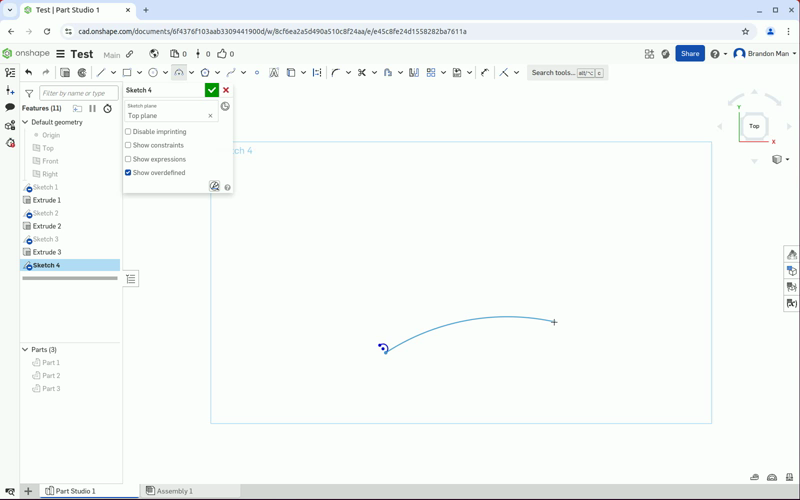
mouse_move(478, 383)
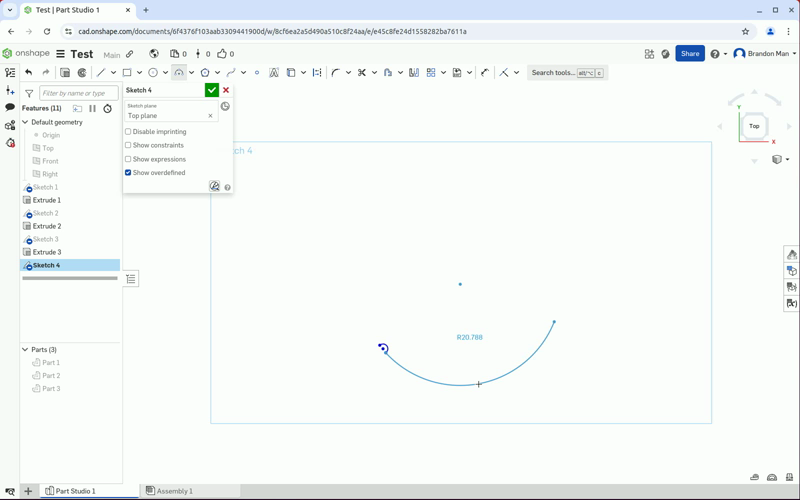
click(478, 383)
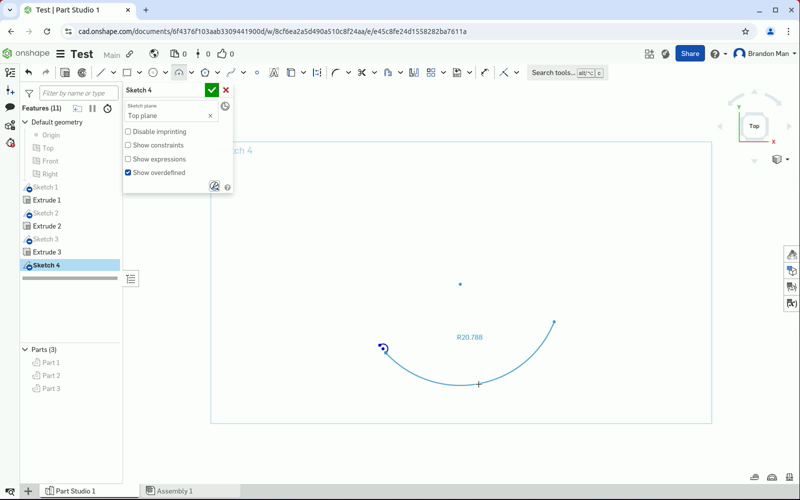
key_up(shift)
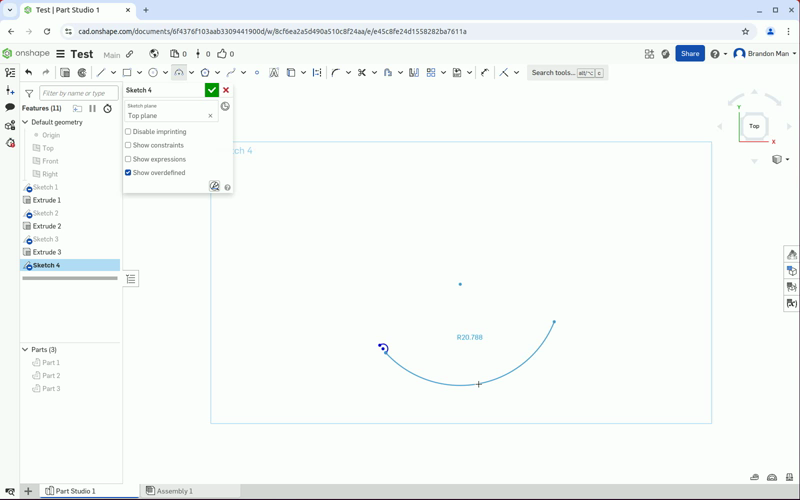
mouse_move(554, 321)
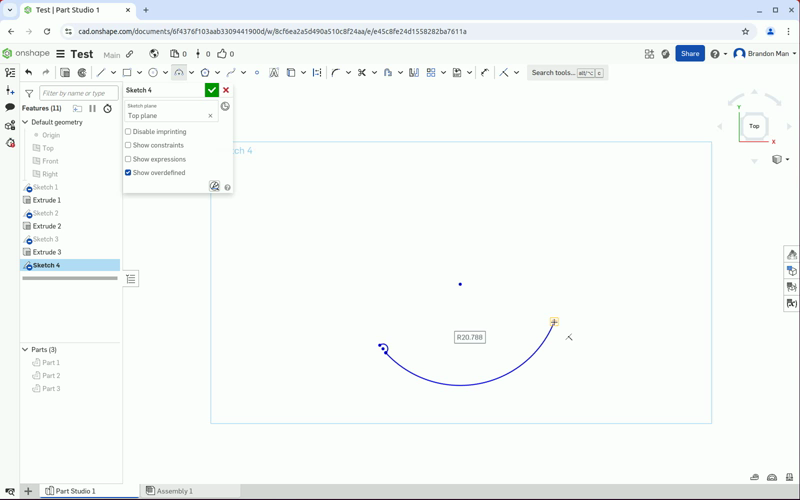
click(554, 321)
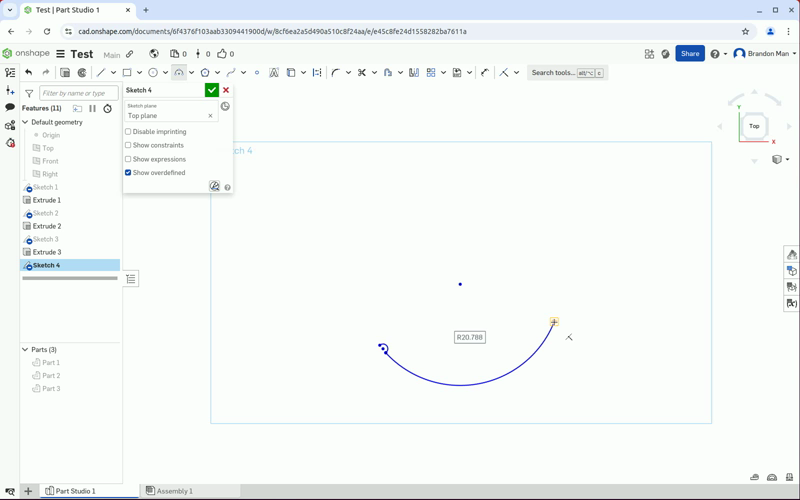
key_down(shift)
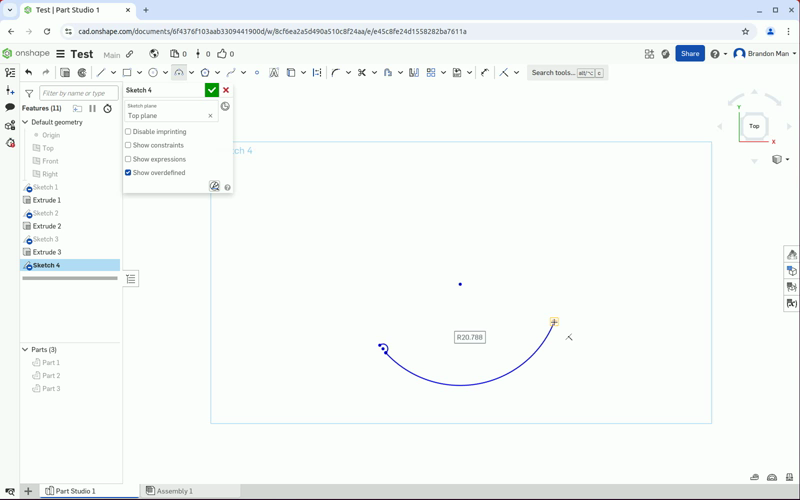
mouse_move(558, 312)
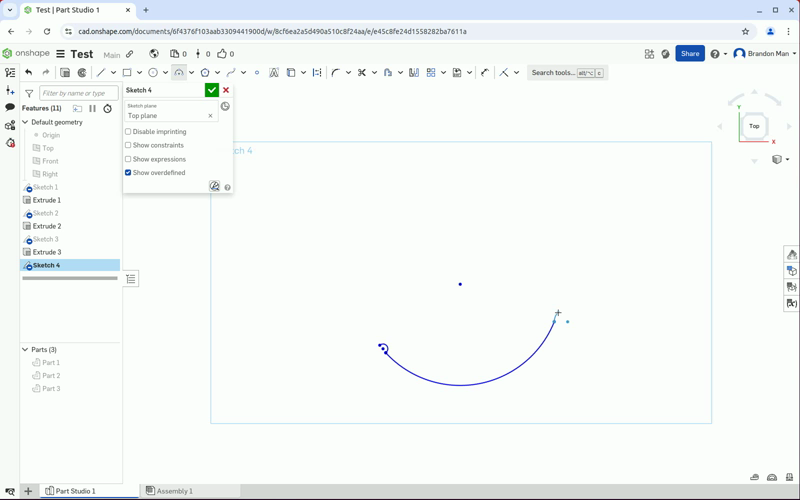
click(558, 312)
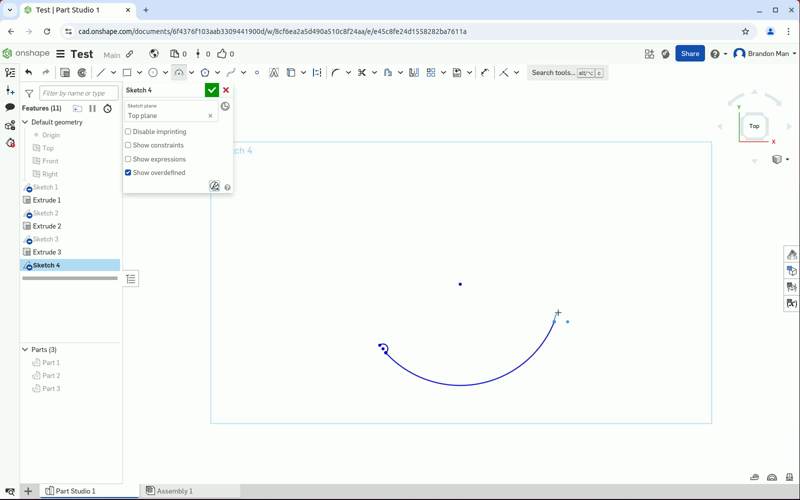
mouse_move(551, 315)
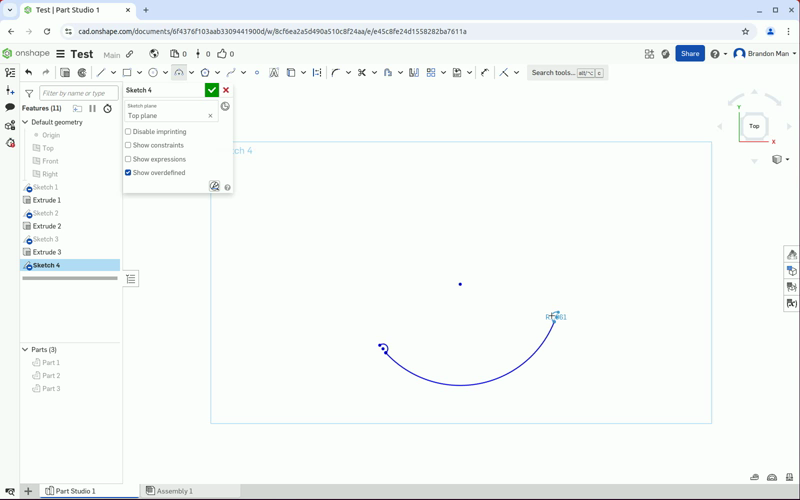
click(551, 315)
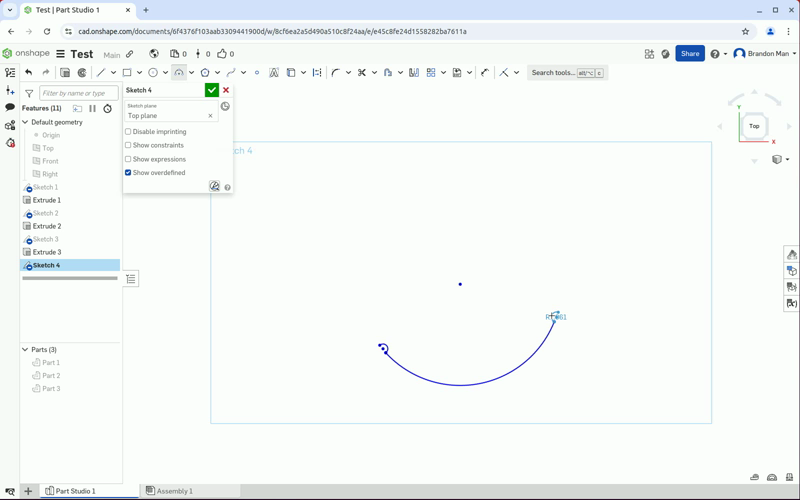
key_up(shift)
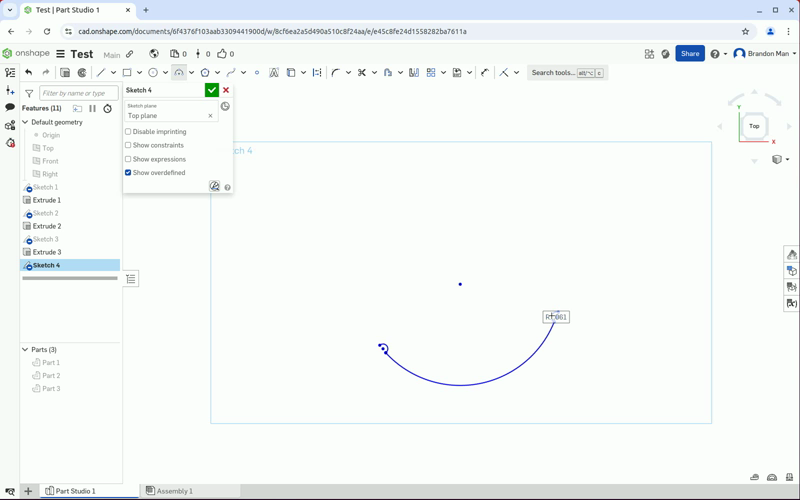
mouse_move(558, 312)
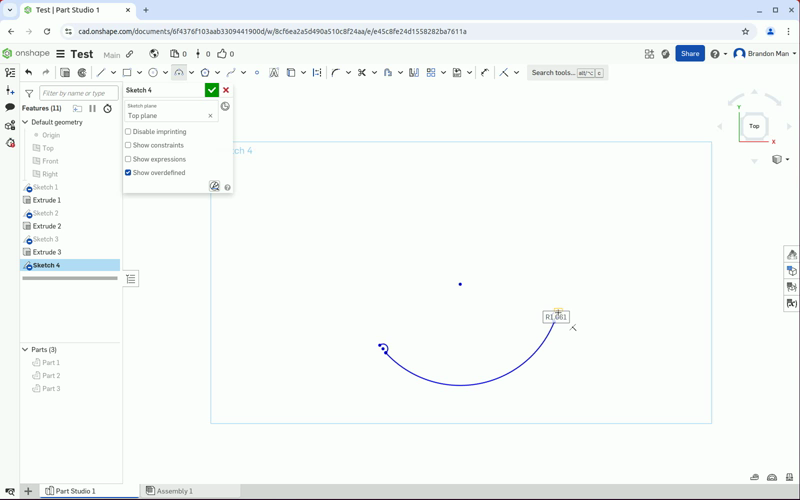
click(558, 312)
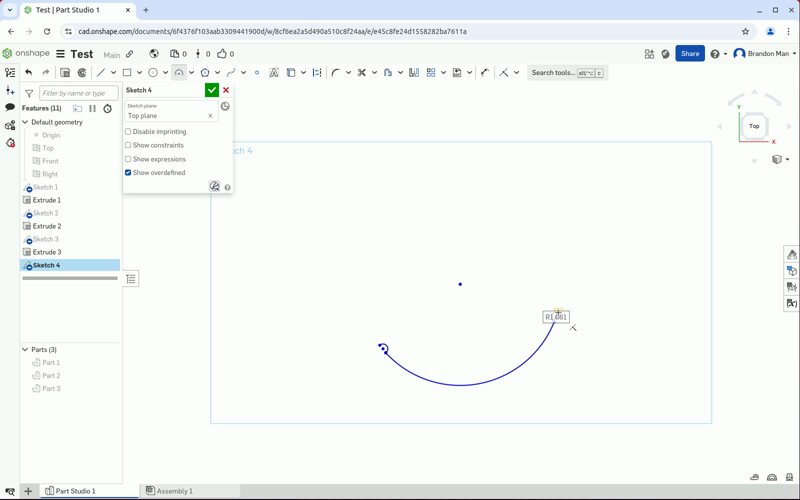
key_down(shift)
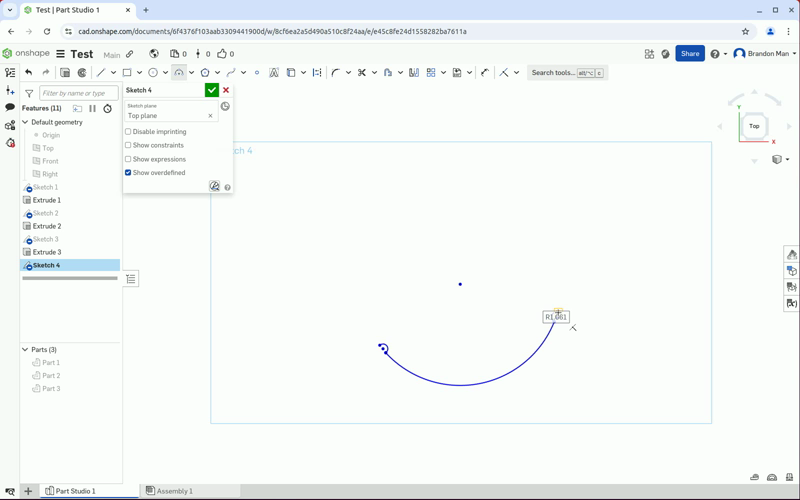
mouse_move(447, 182)
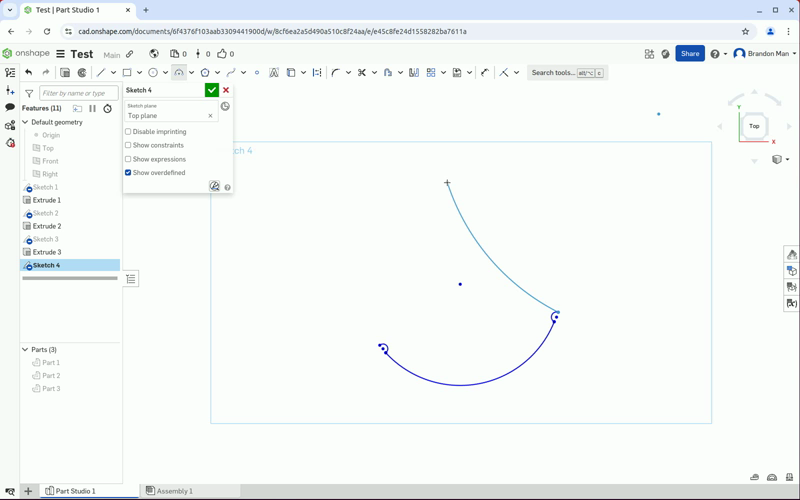
click(447, 182)
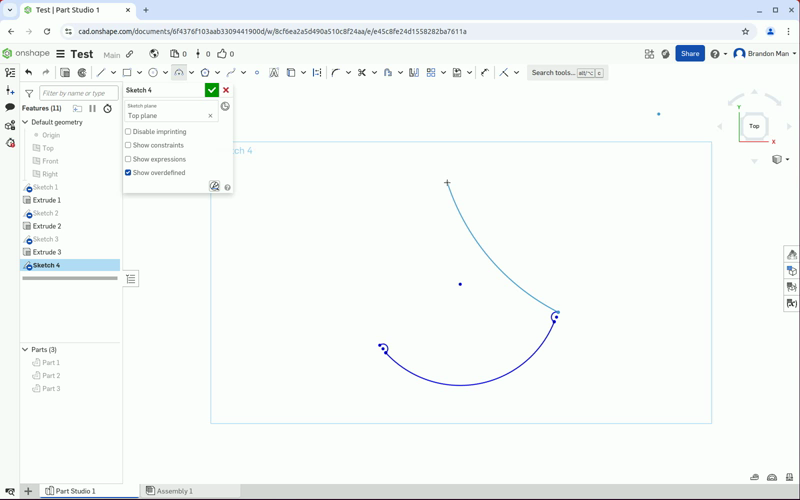
mouse_move(538, 216)
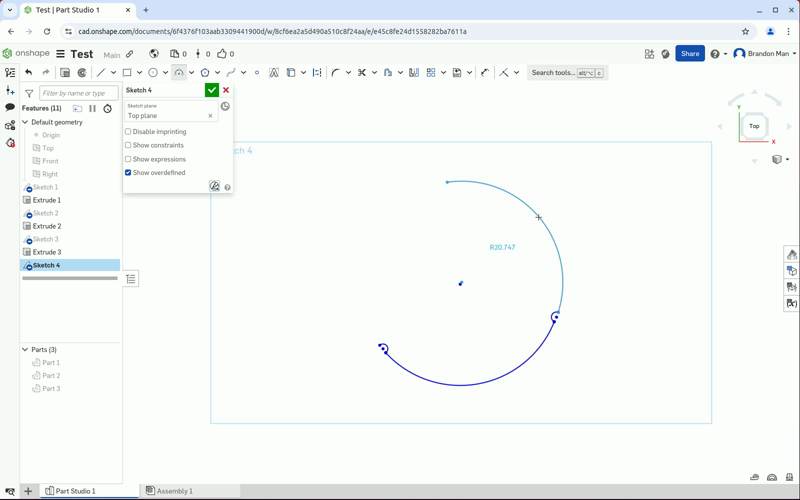
click(538, 216)
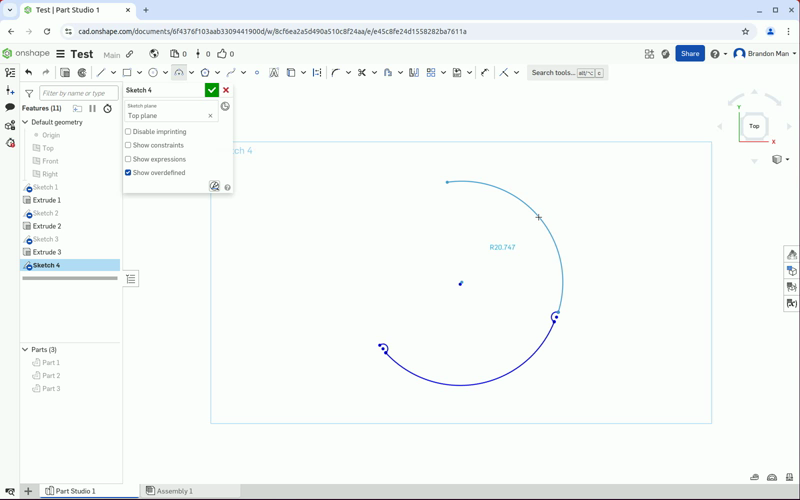
key_up(shift)
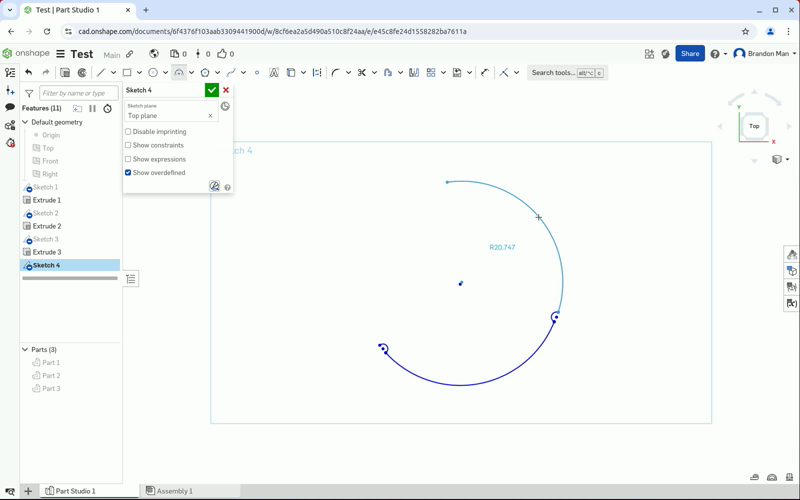
mouse_move(447, 182)
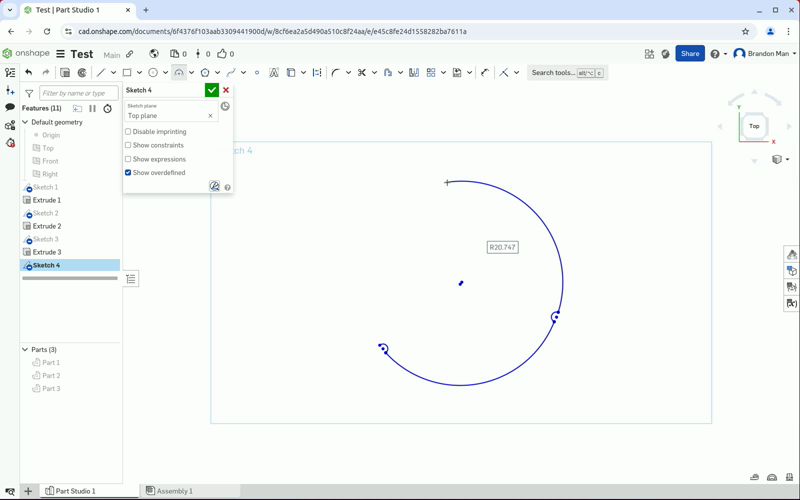
click(447, 182)
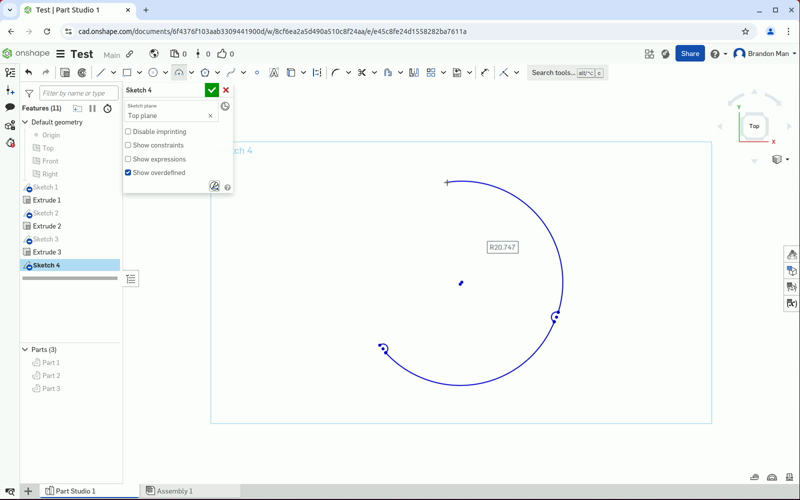
key_down(shift)
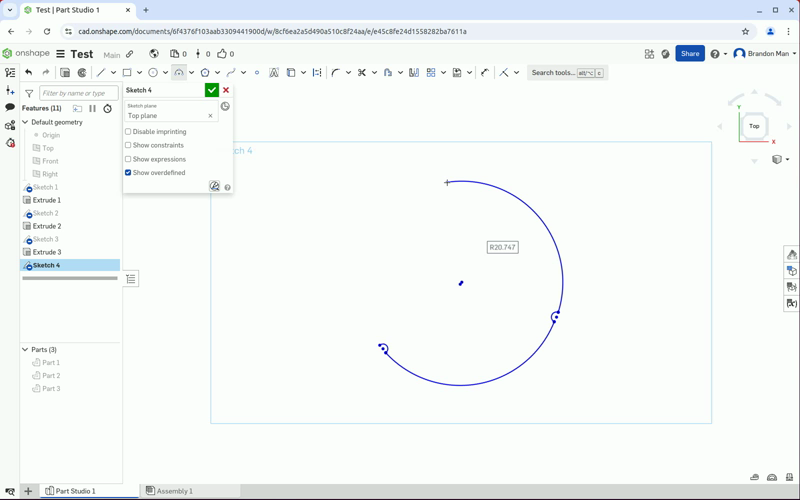
mouse_move(437, 183)
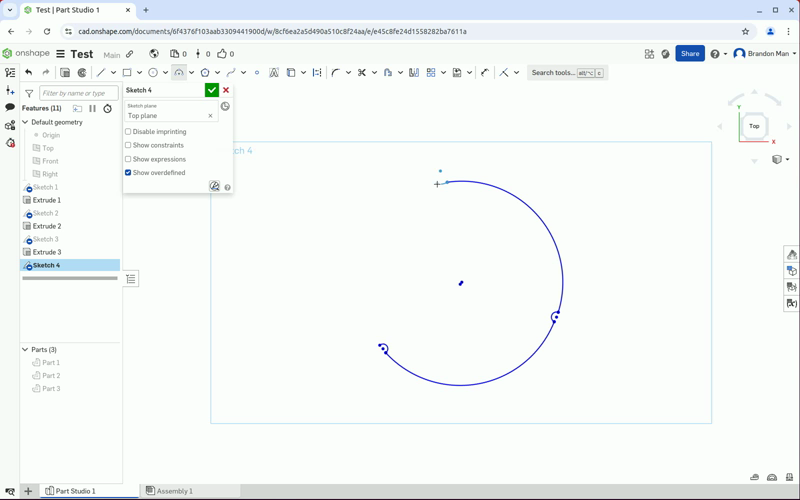
click(437, 183)
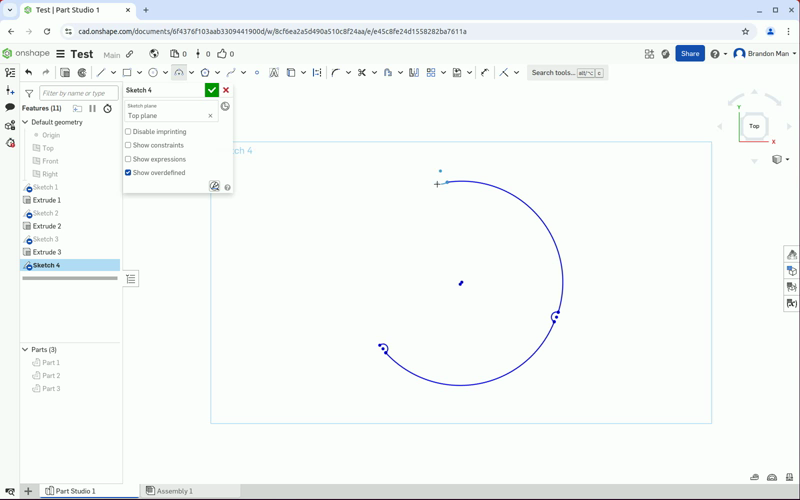
mouse_move(443, 187)
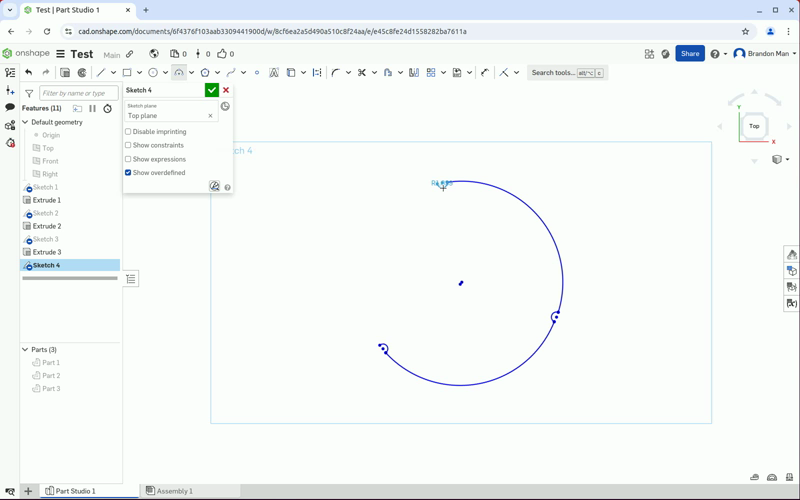
click(443, 187)
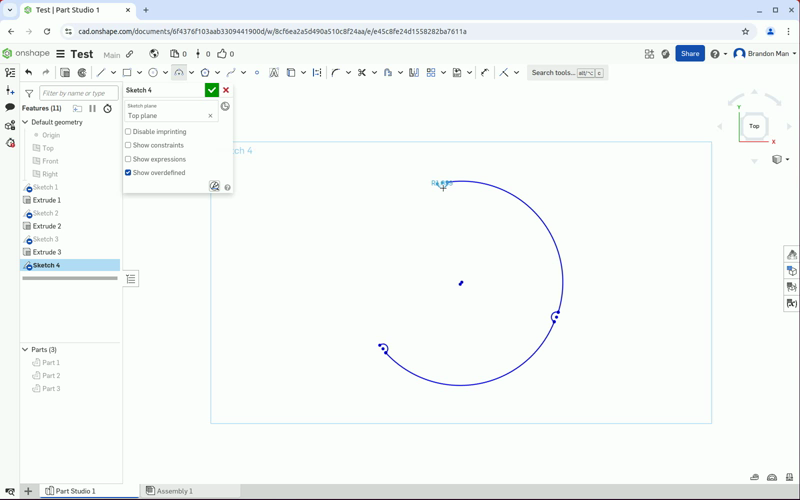
key_up(shift)
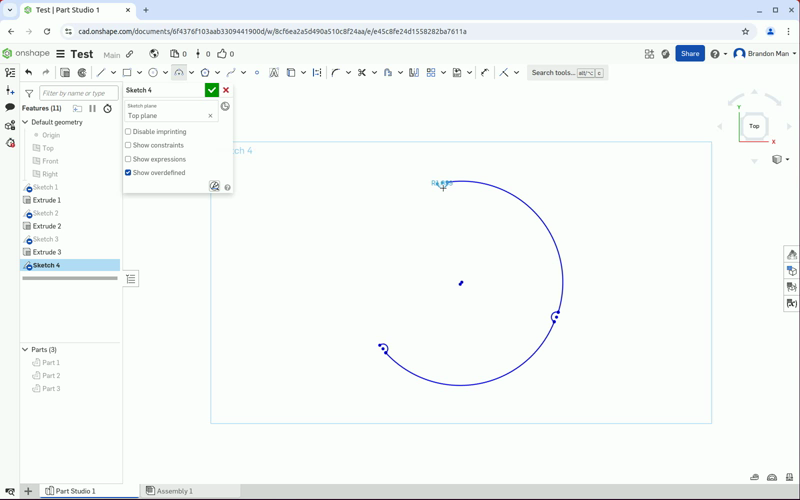
mouse_move(437, 183)
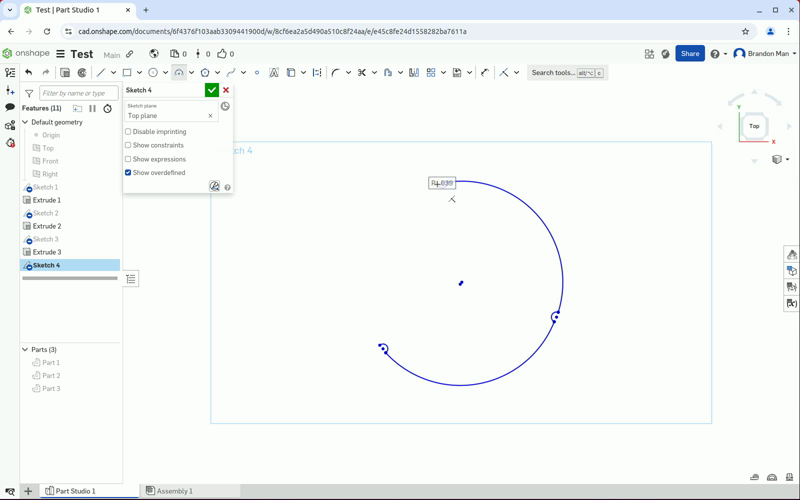
click(437, 183)
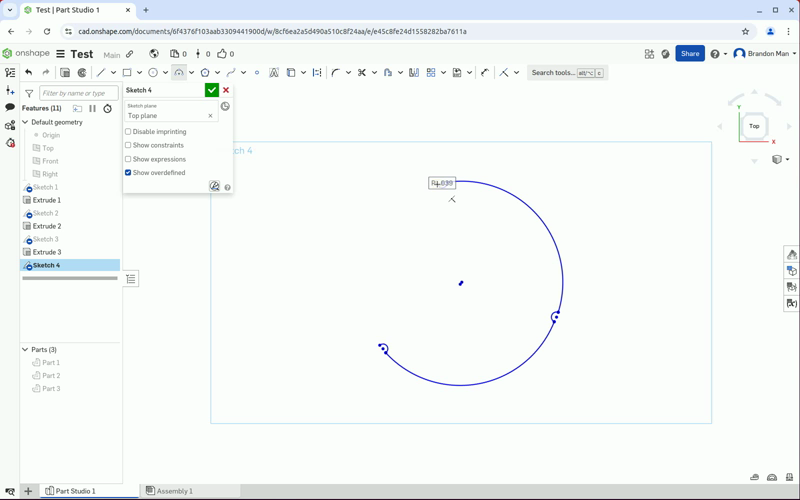
mouse_move(379, 345)
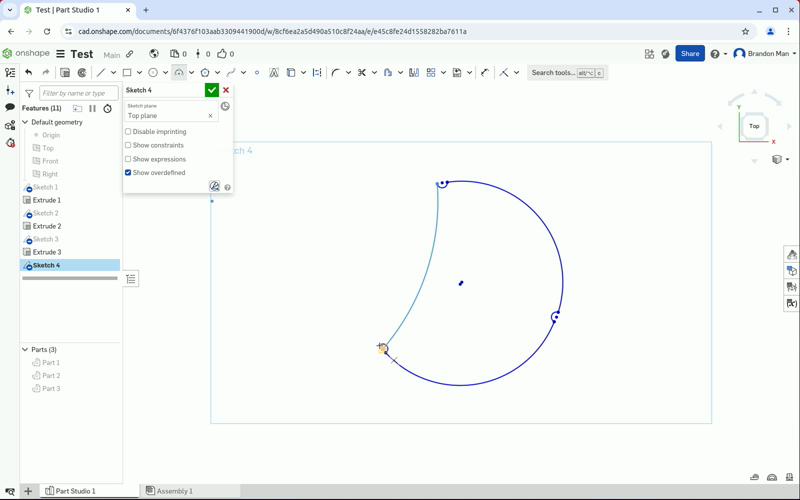
click(379, 345)
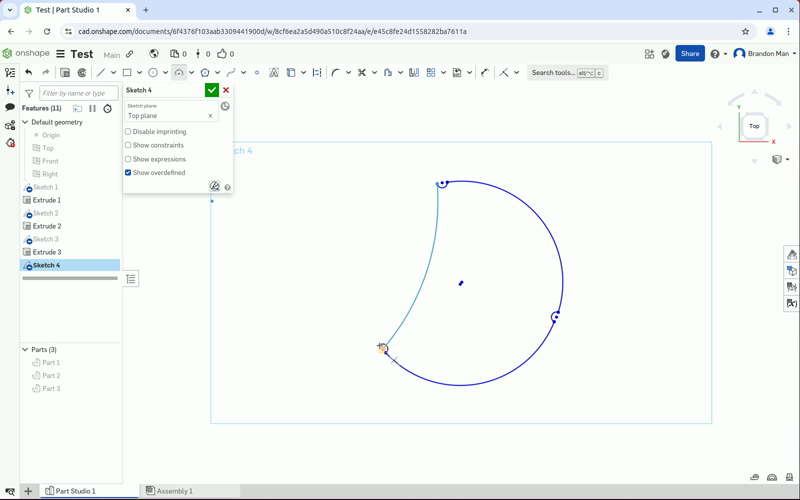
key_down(shift)
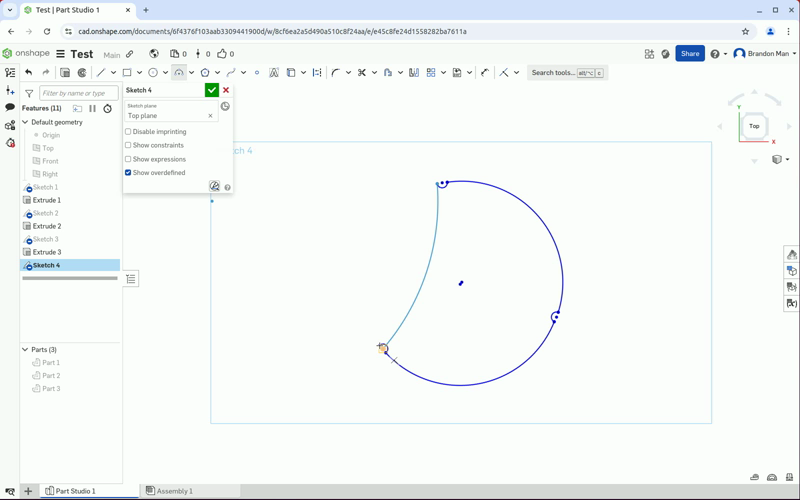
mouse_move(364, 248)
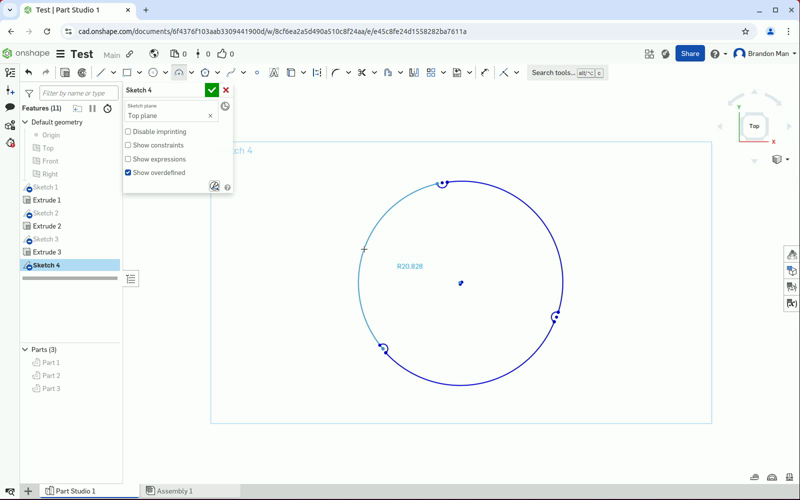
click(364, 248)
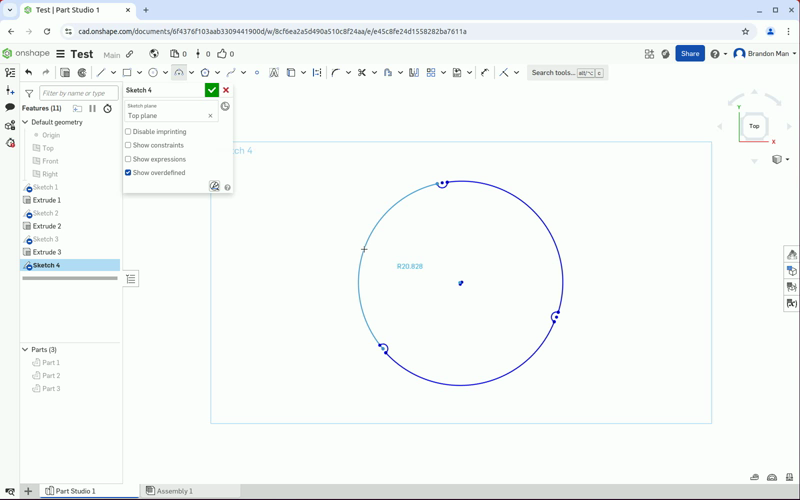
key_up(shift)
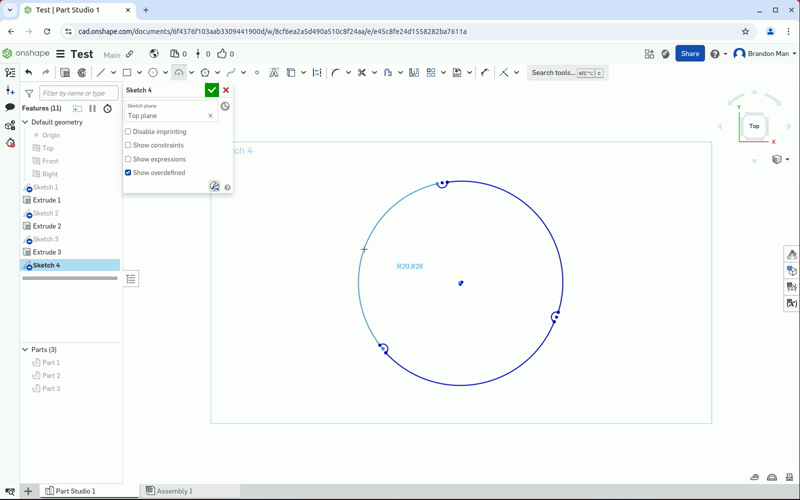
key(esc)
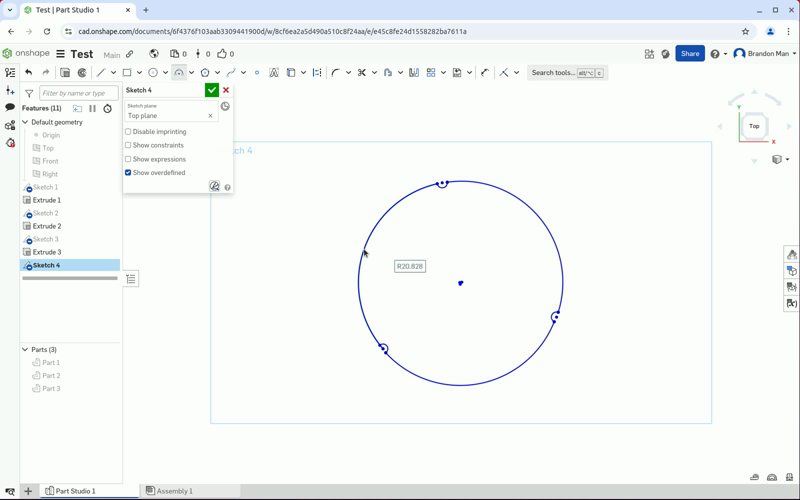
key(c)
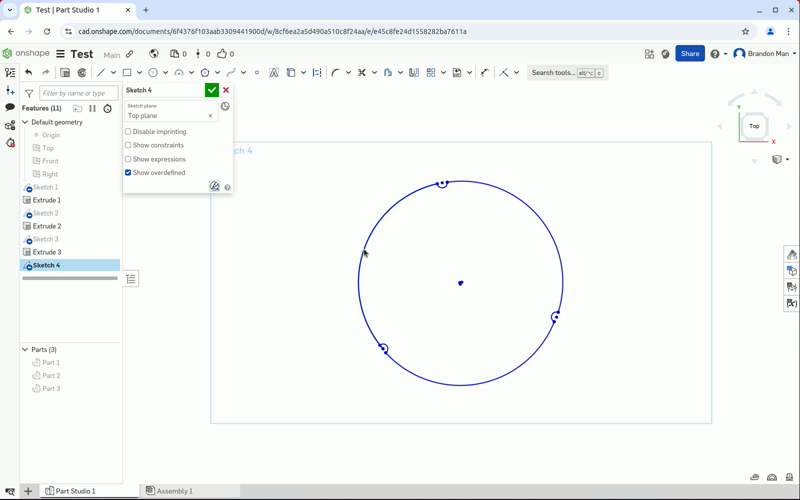
key_down(shift)
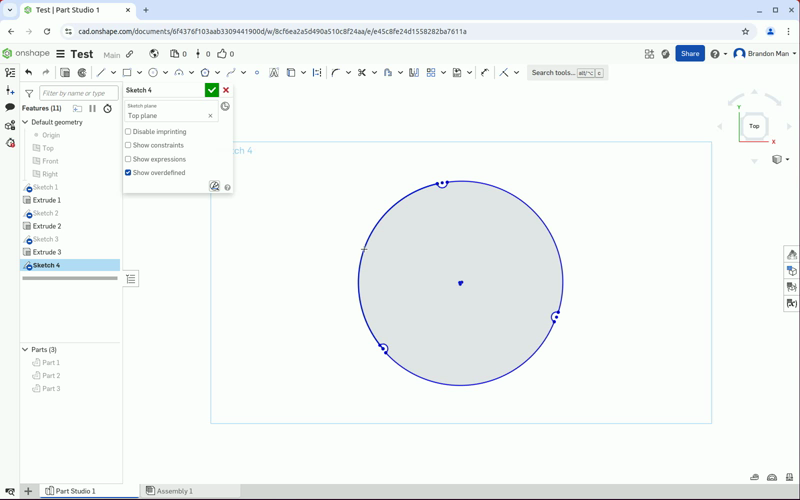
mouse_move(460, 281)
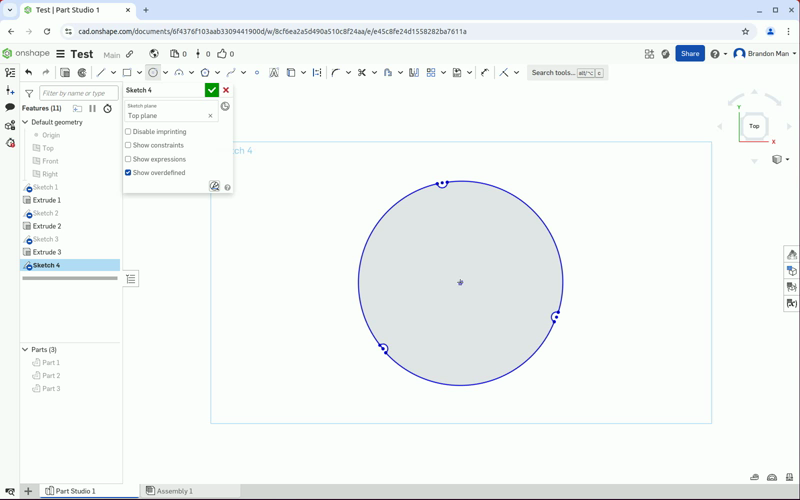
scroll(6)
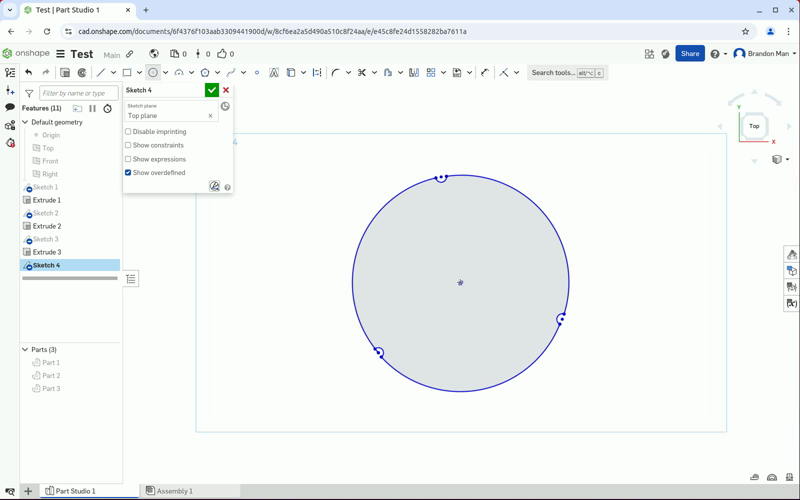
scroll(6)
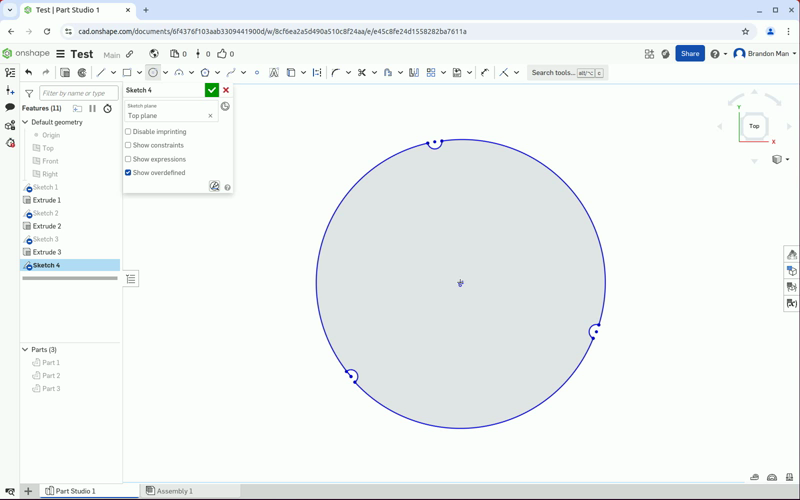
scroll(6)
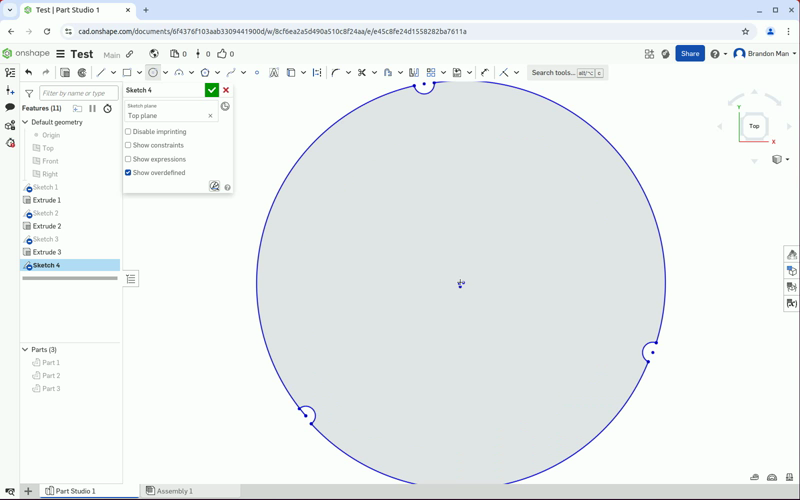
scroll(6)
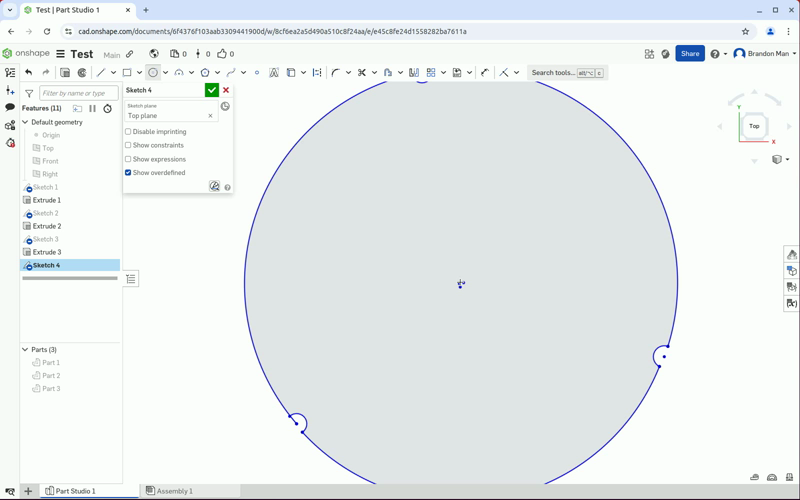
scroll(6)
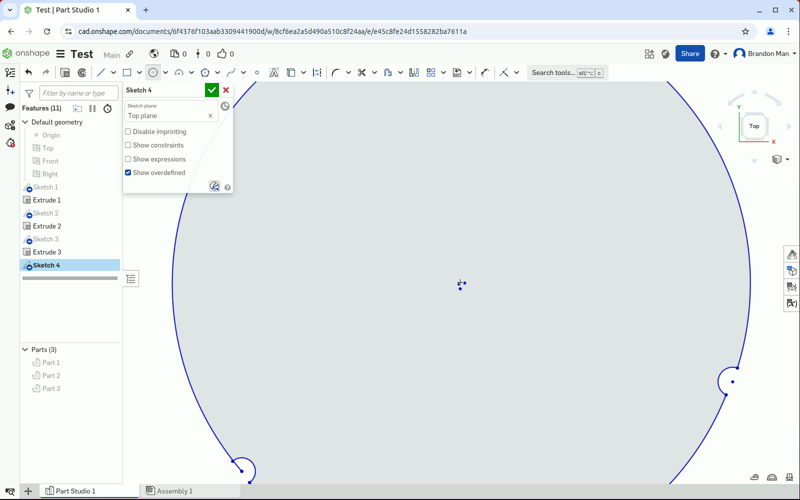
scroll(6)
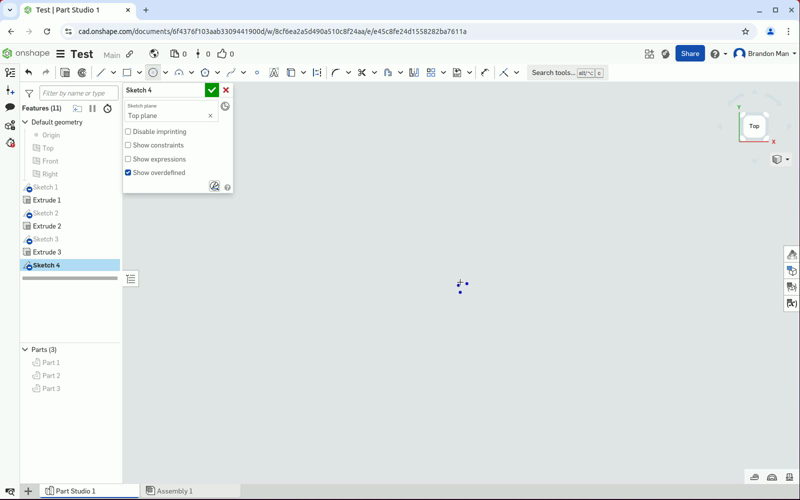
scroll(6)
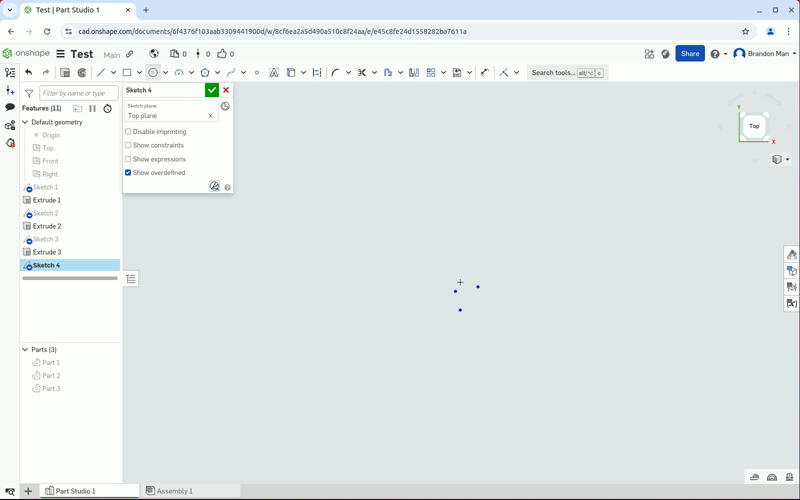
click(460, 281)
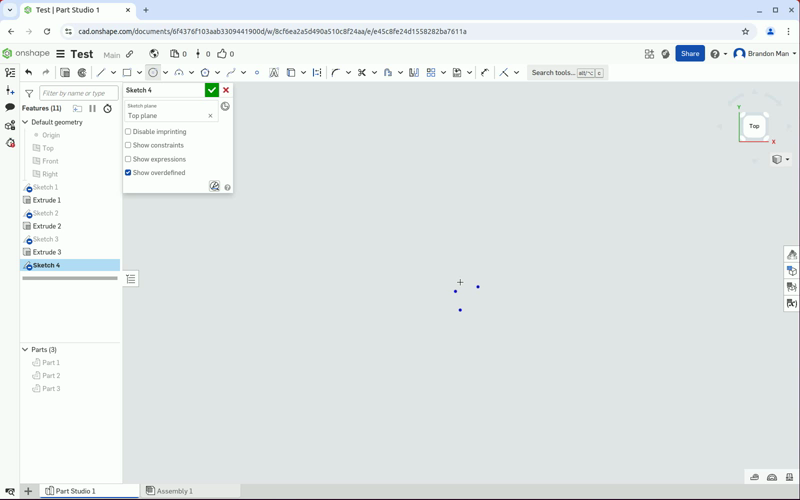
scroll(-6)
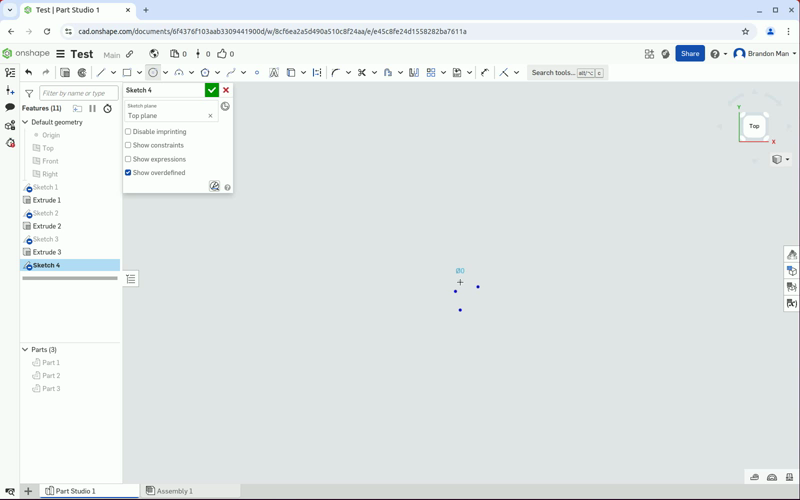
scroll(-6)
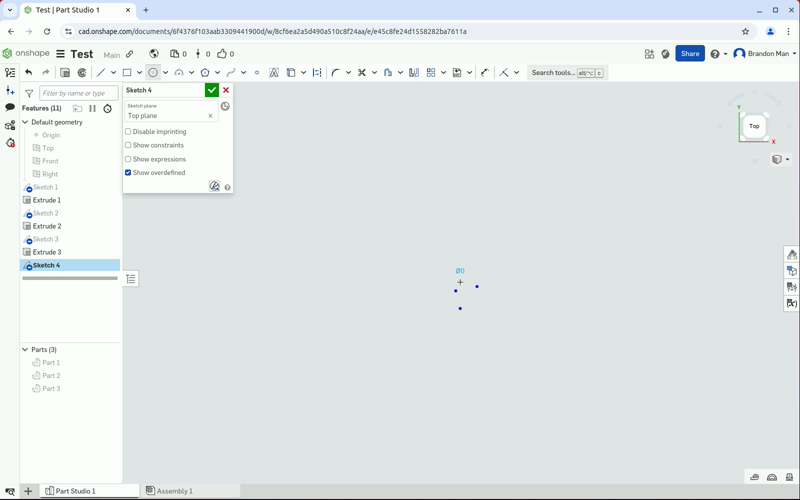
scroll(-6)
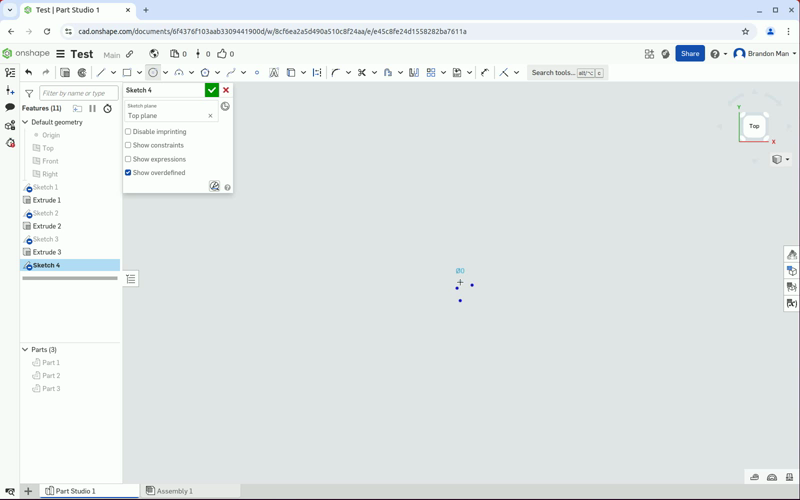
scroll(-6)
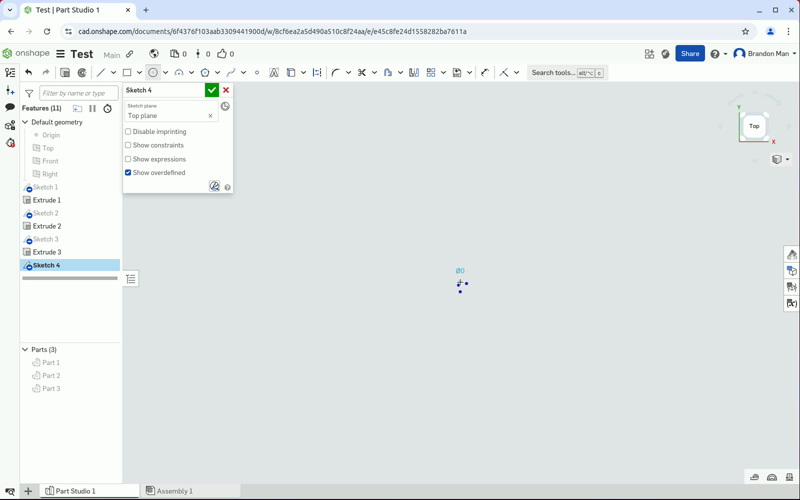
scroll(-6)
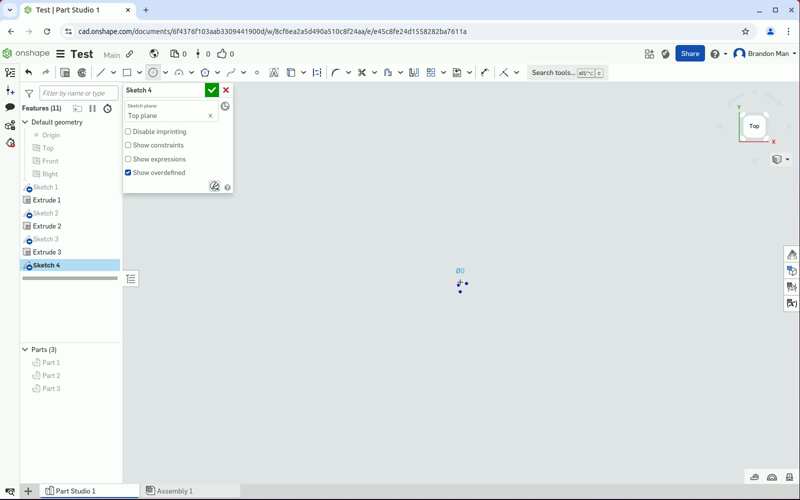
scroll(-6)
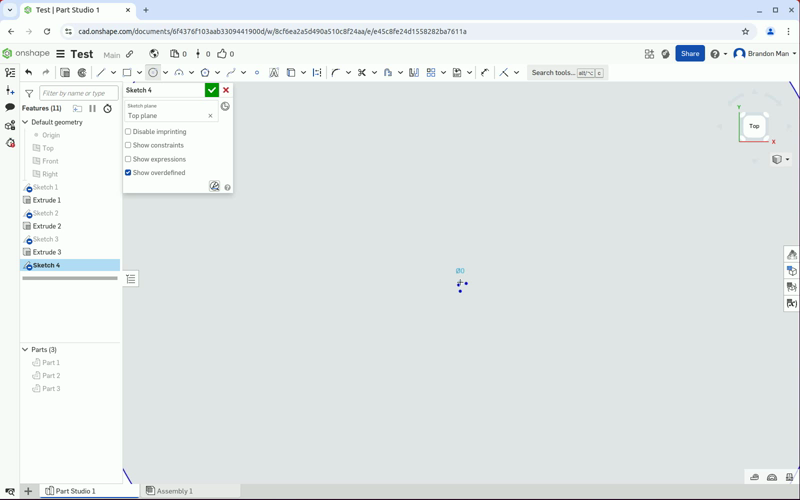
scroll(-6)
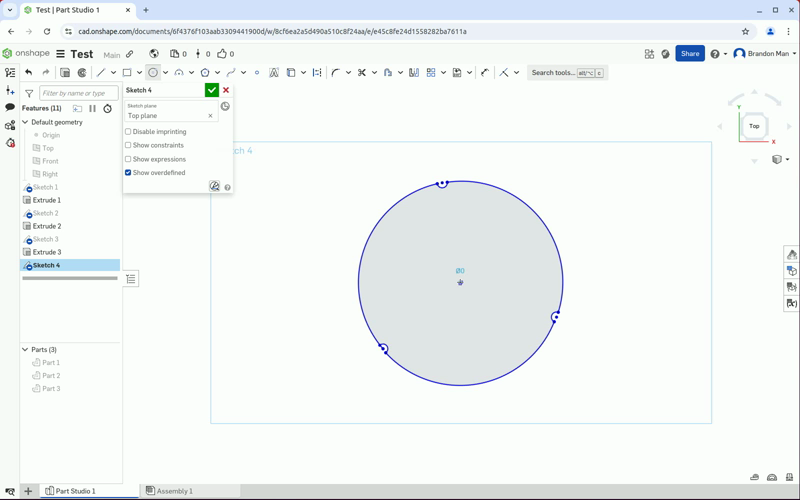
key_up(shift)
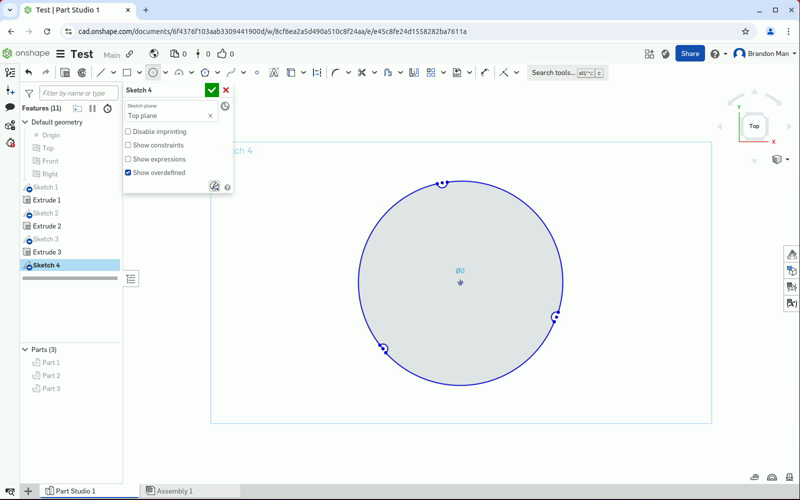
mouse_move(552, 281)
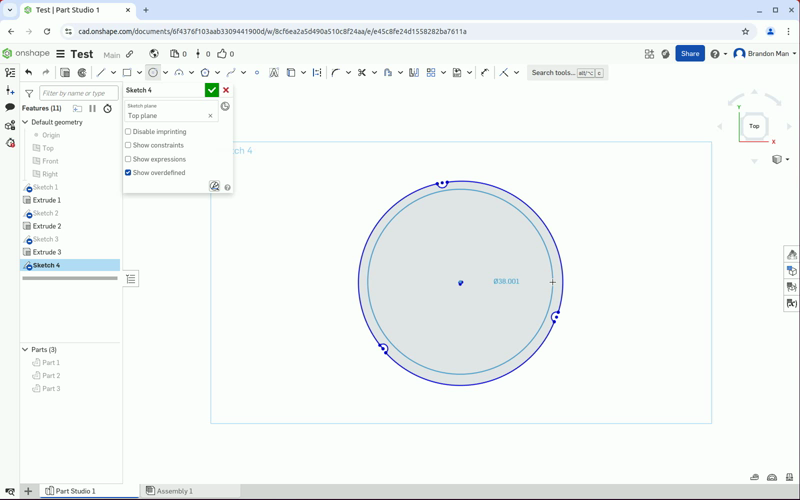
click(552, 281)
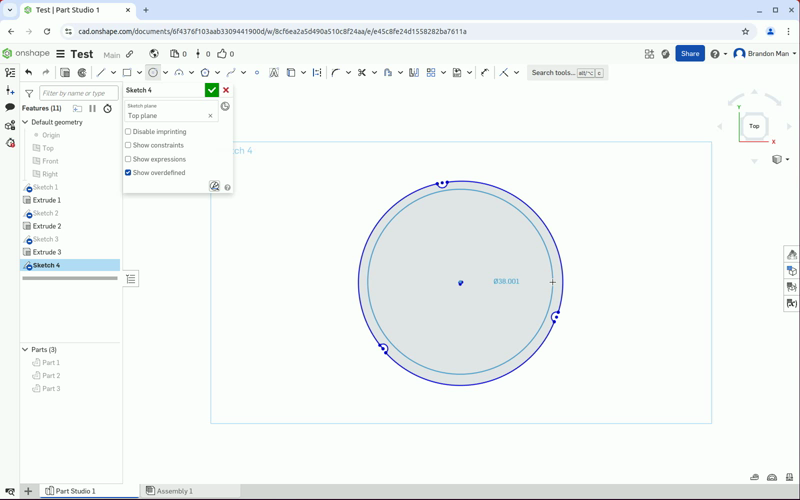
key(esc)
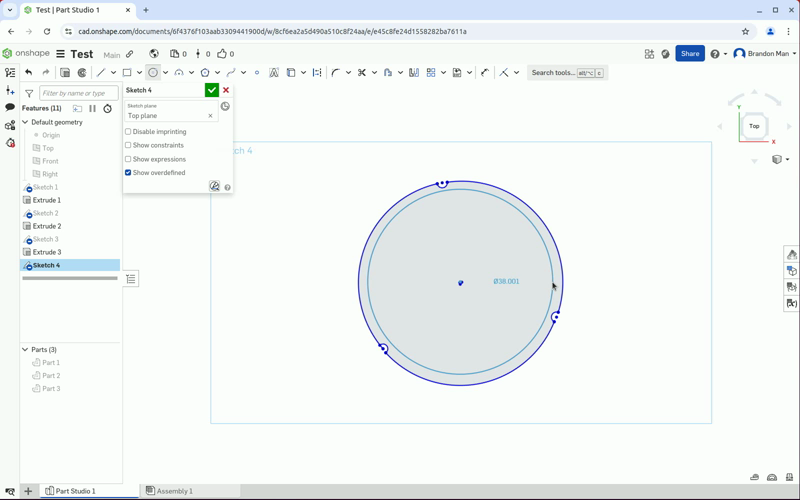
mouse_move(529, 348)
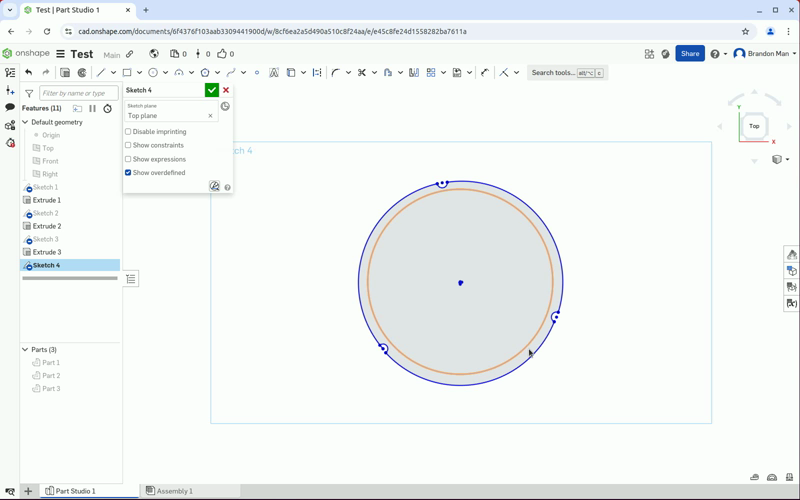
click(529, 348)
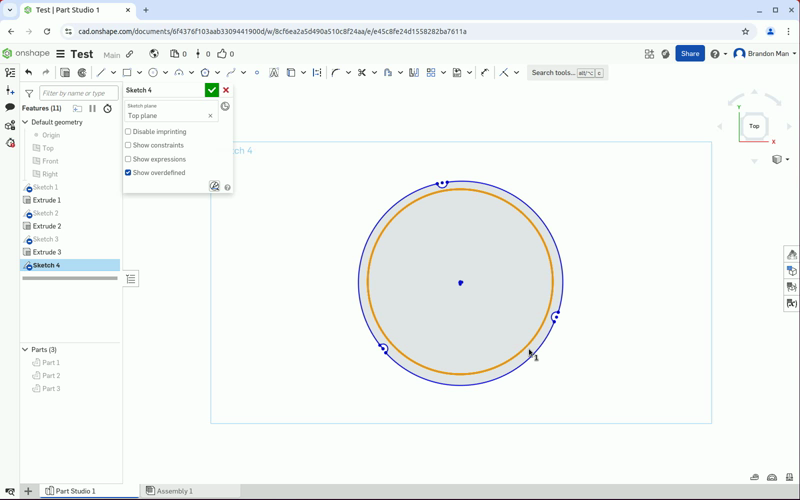
mouse_move(73, 352)
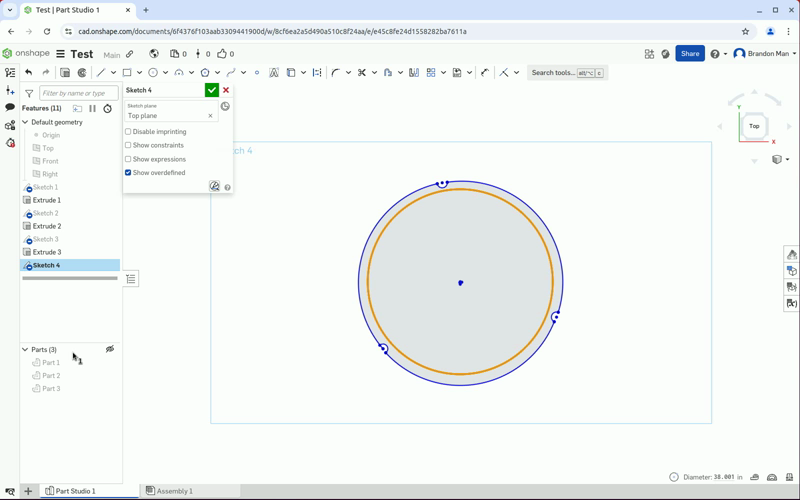
key(shift+y)
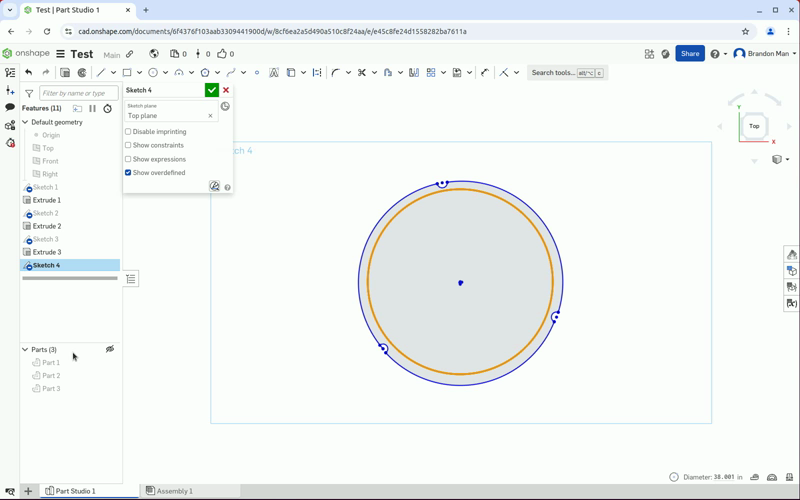
key(shift+e)
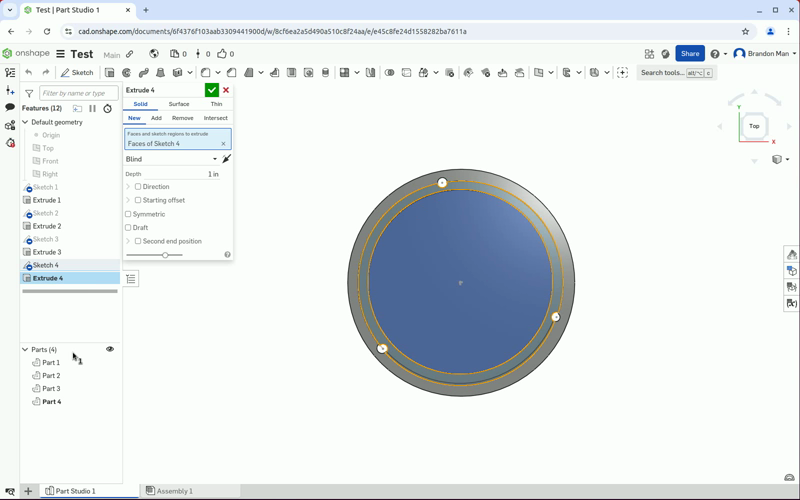
mouse_move(143, 106)
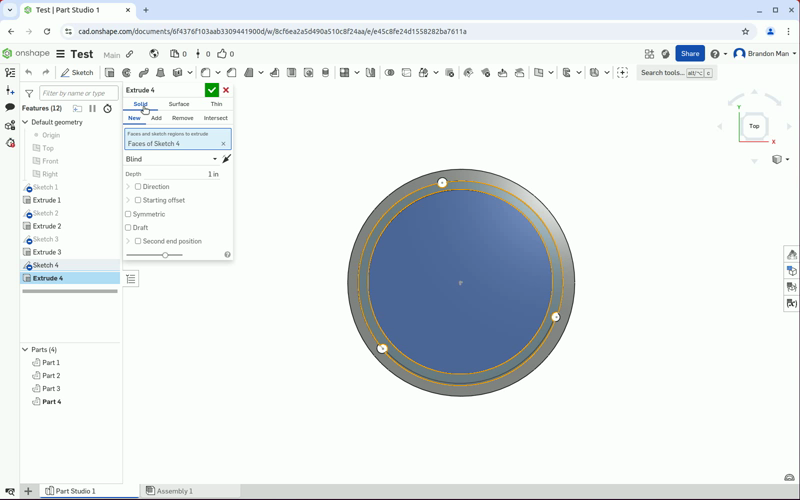
click(143, 106)
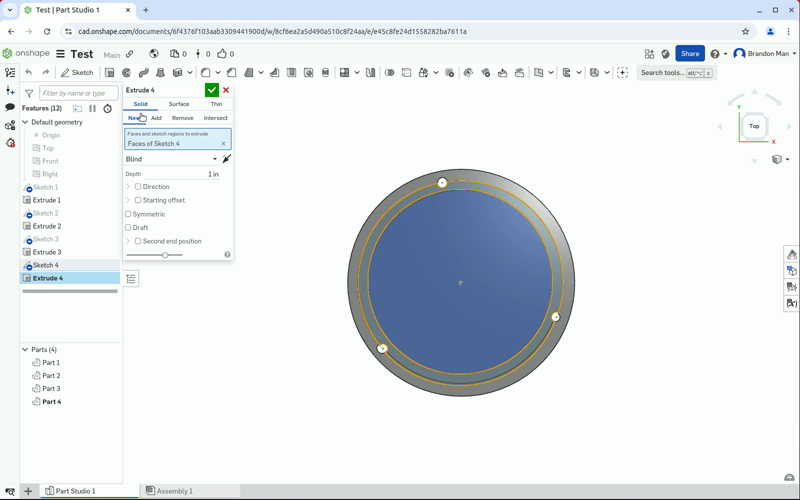
mouse_move(137, 120)
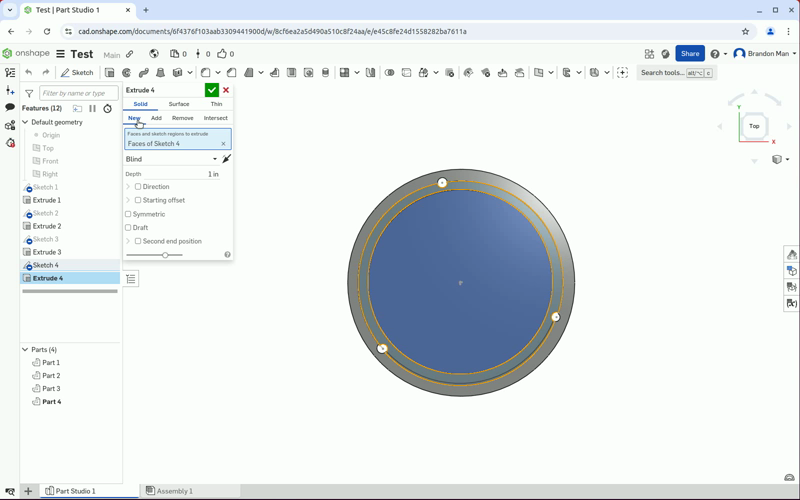
click(137, 120)
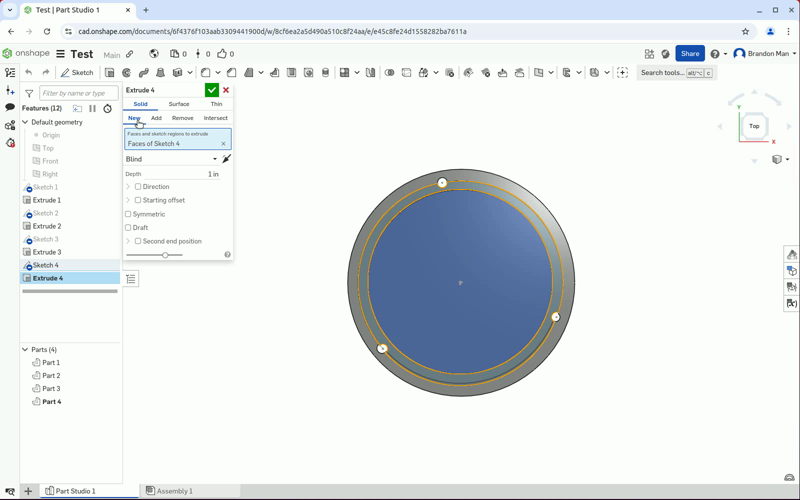
key(tab, 4)
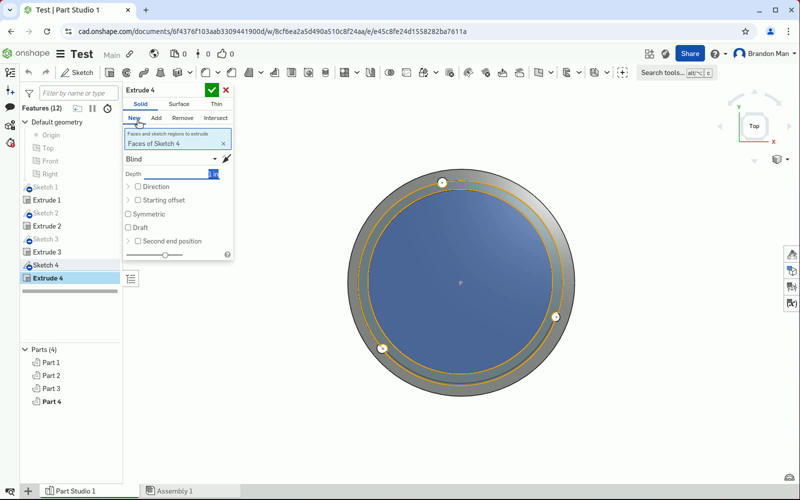
text(-1.204)
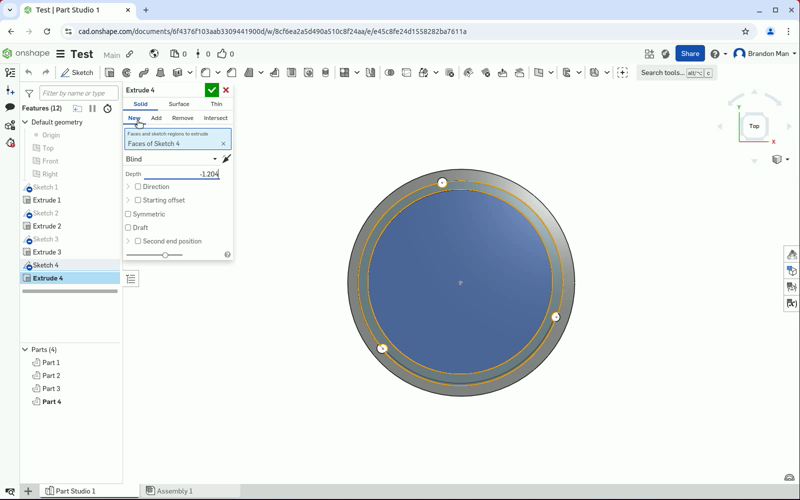
key(enter)
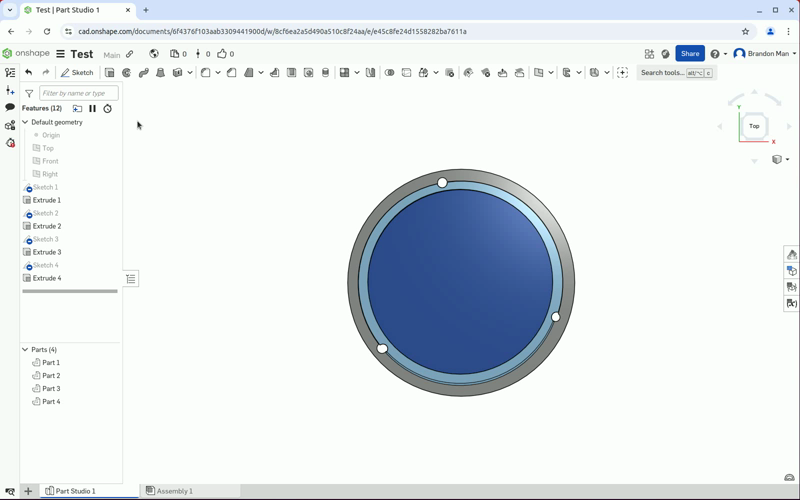
key(shift+h)
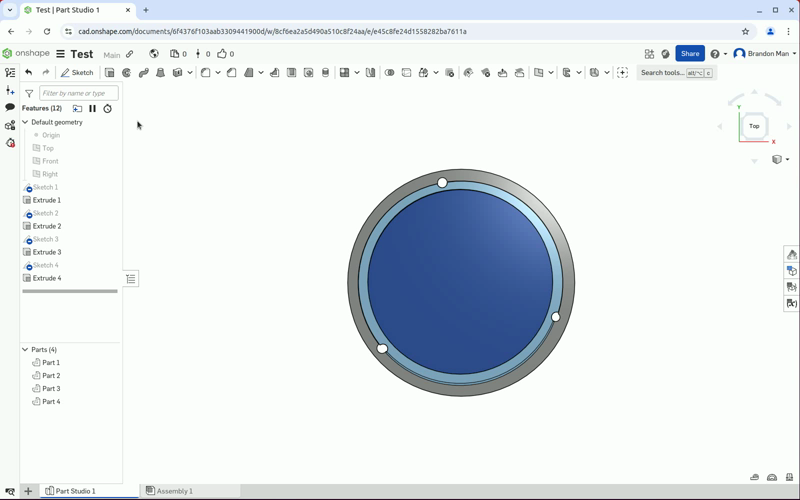
key(shift+h)
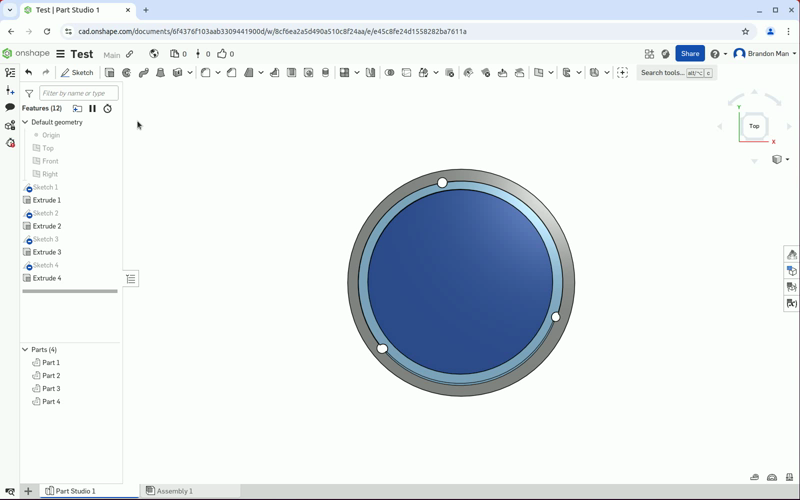
mouse_move(73, 189)
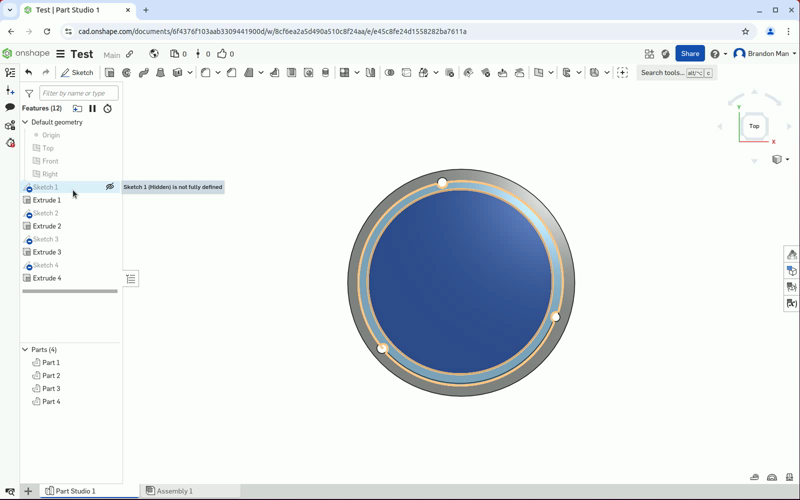
click(73, 189)
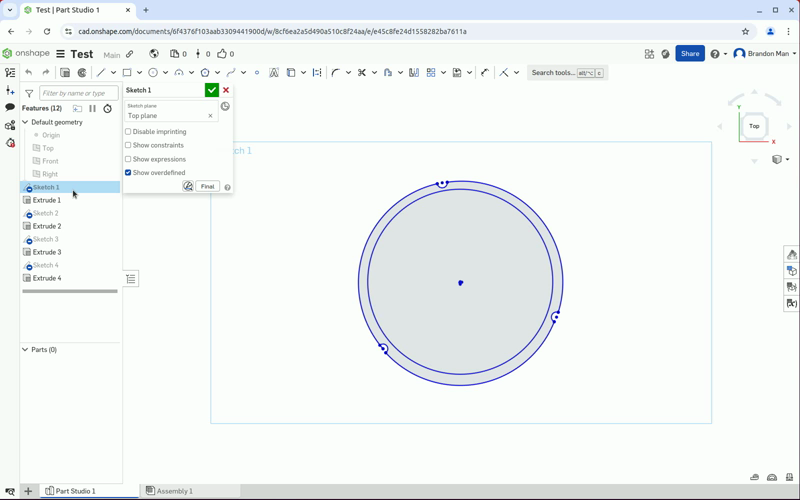
mouse_move(229, 92)
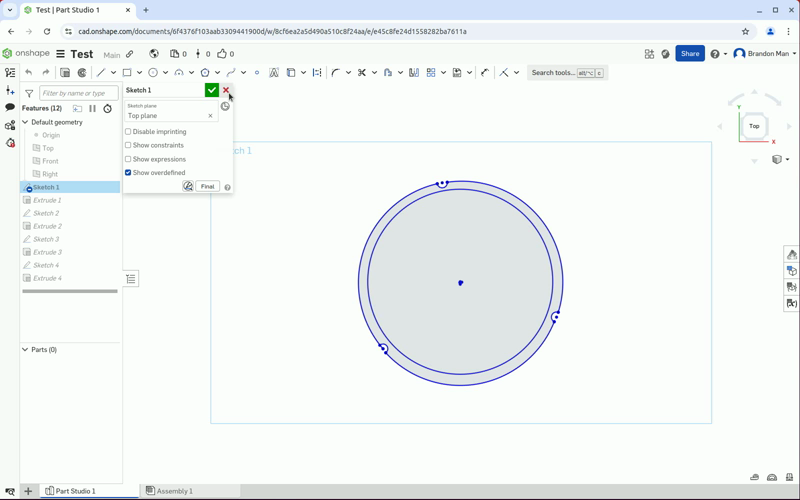
click(229, 92)
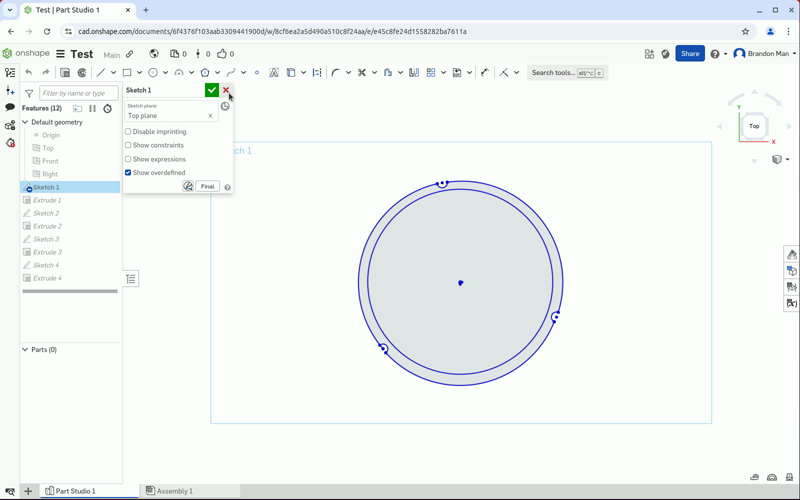
key(shift+s)
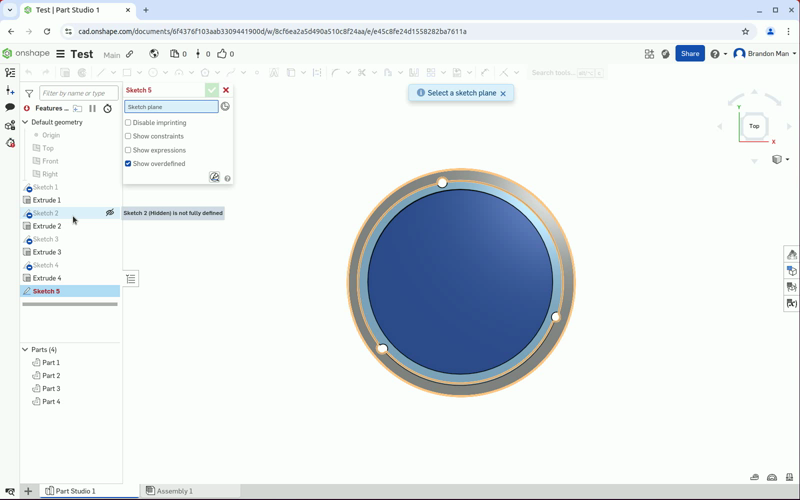
scroll(3)
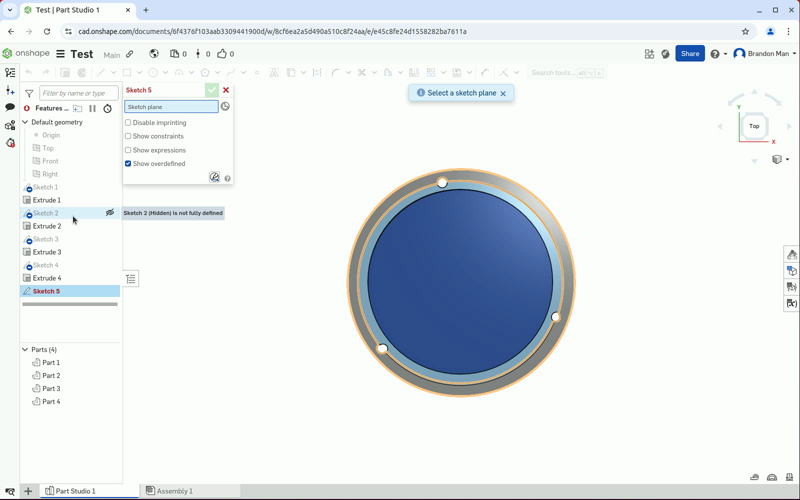
mouse_move(73, 150)
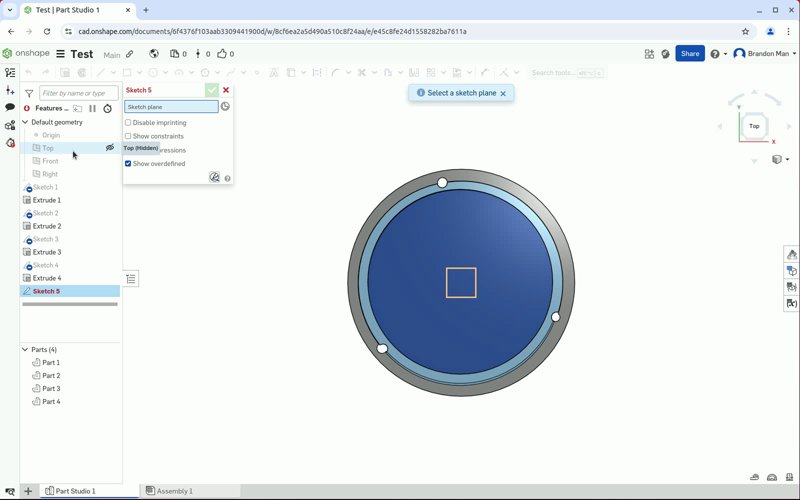
click(73, 150)
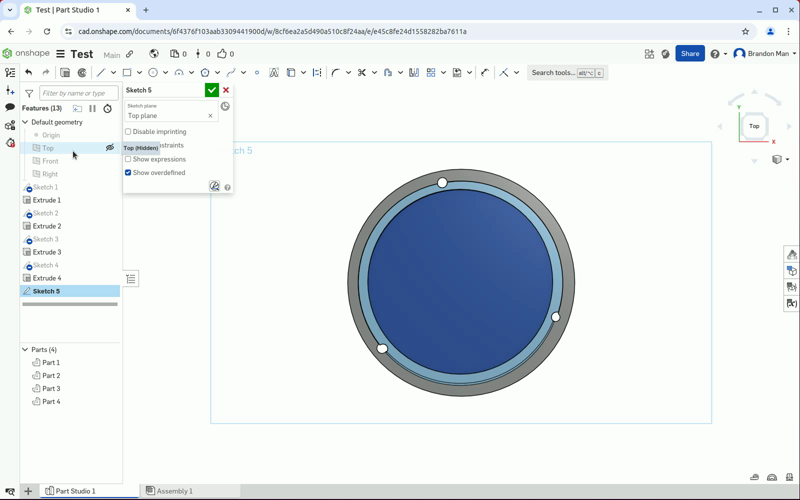
mouse_move(73, 352)
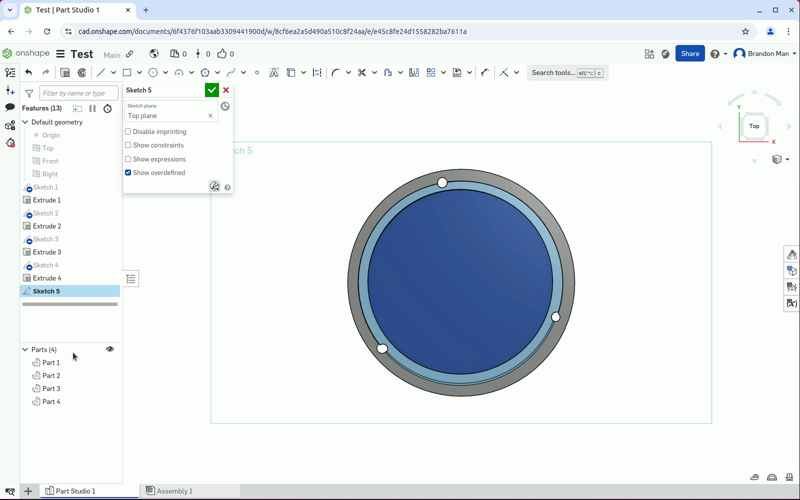
key(y)
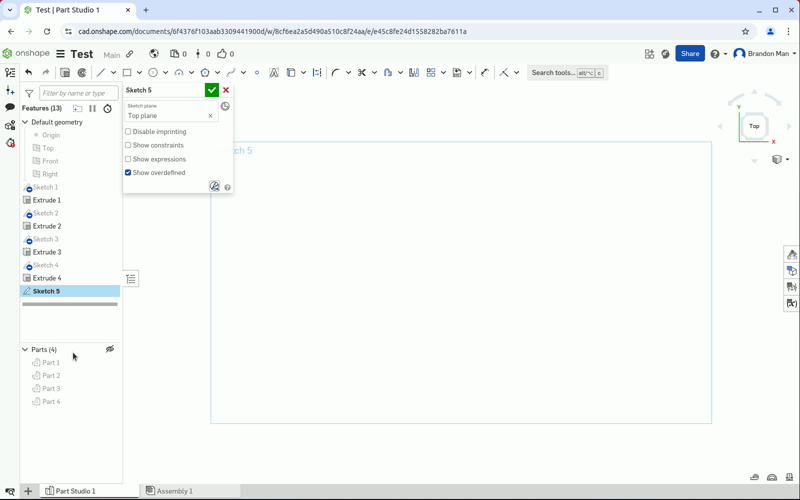
key(c)
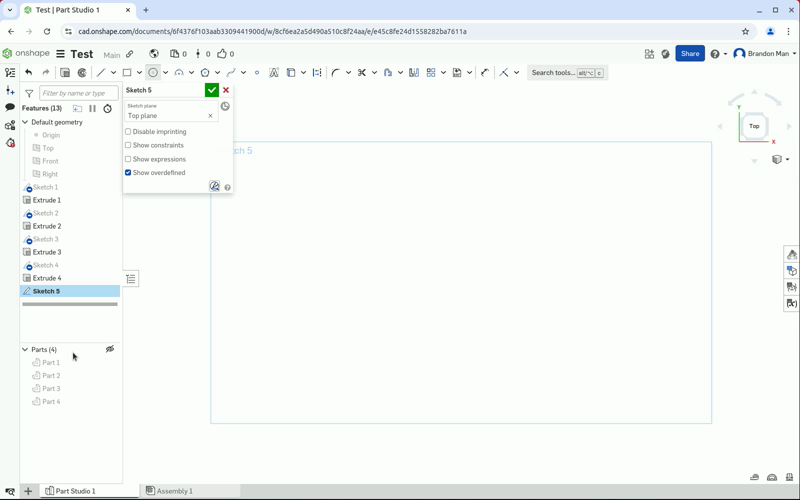
key_down(shift)
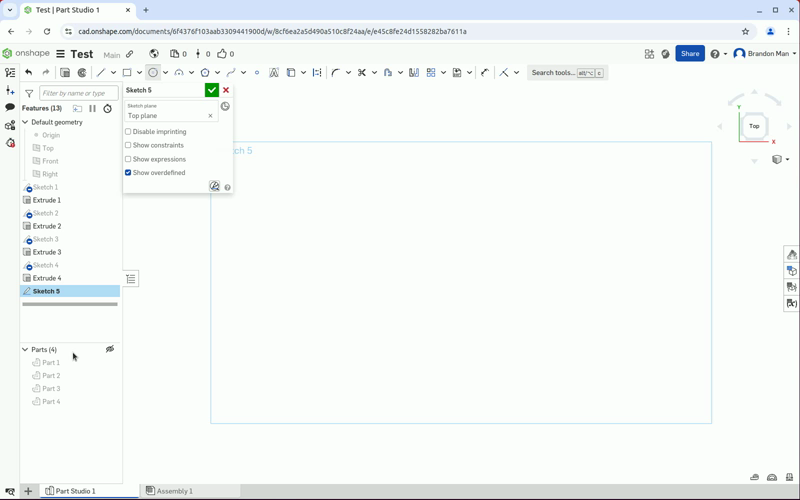
mouse_move(461, 282)
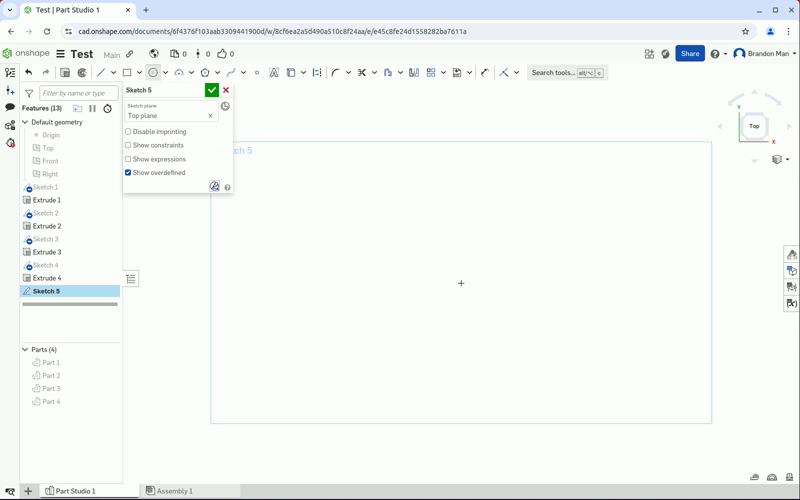
click(461, 282)
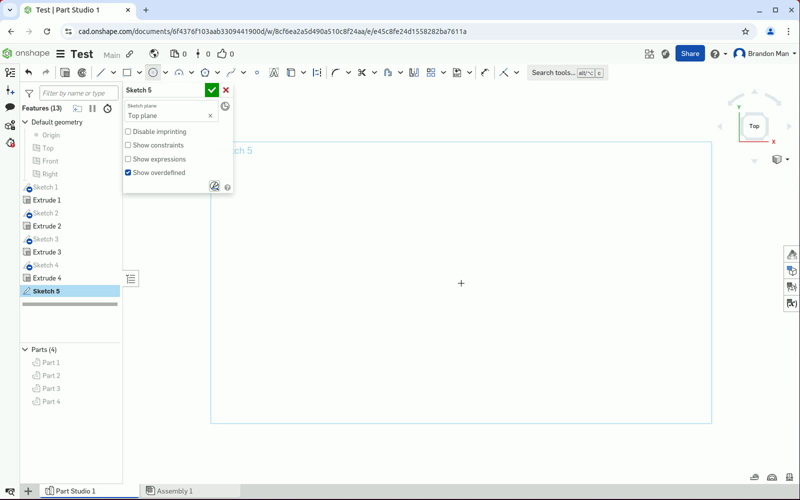
key_up(shift)
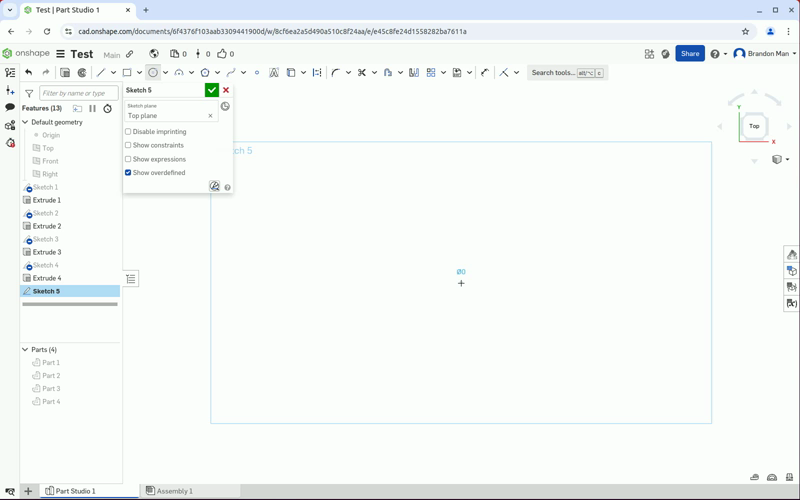
mouse_move(574, 282)
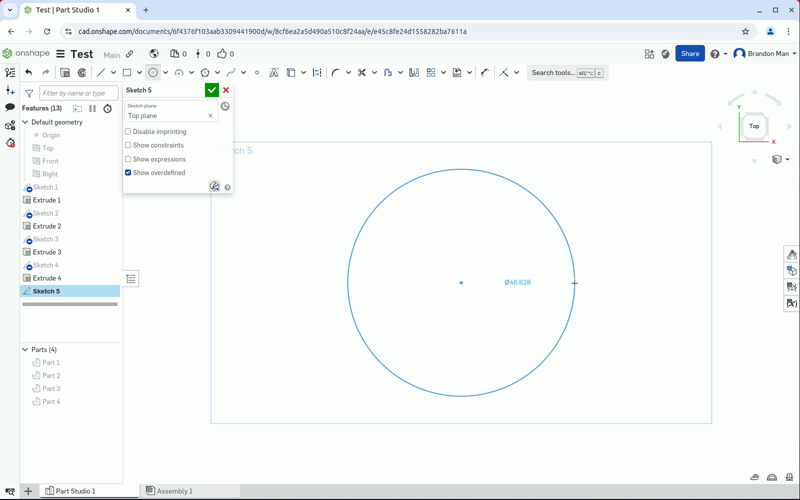
click(574, 282)
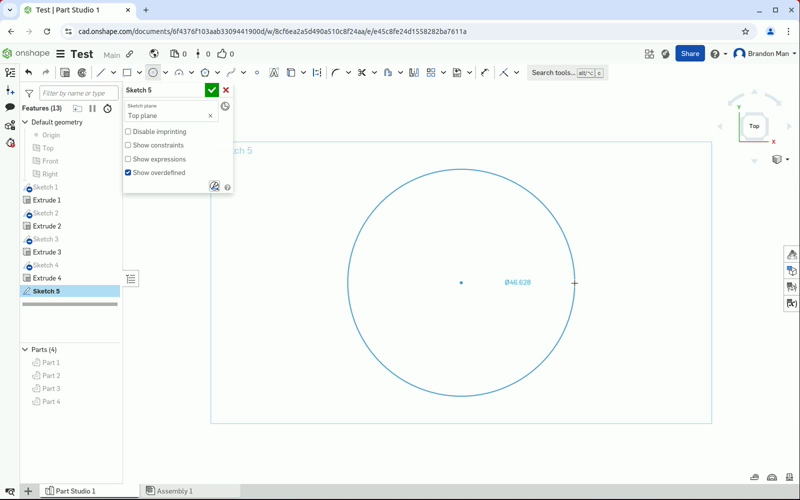
key(esc)
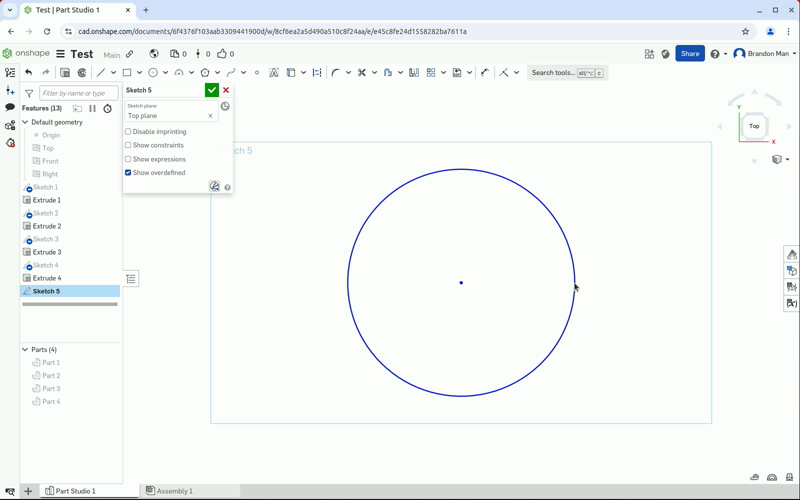
key(a)
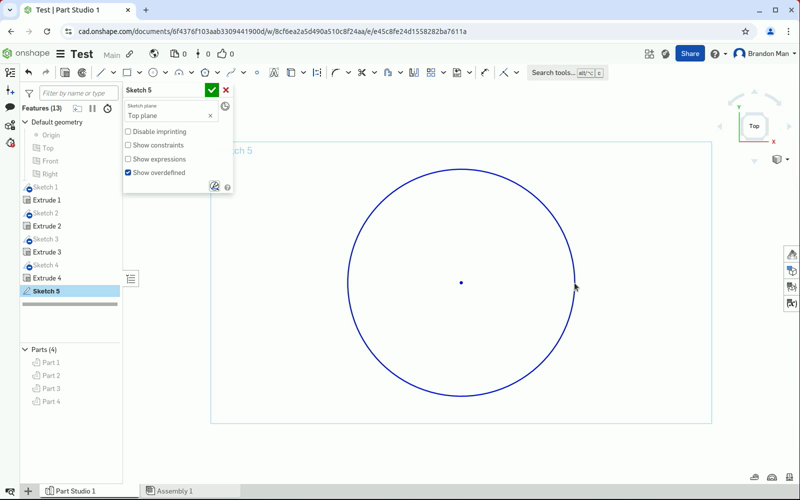
key_down(shift)
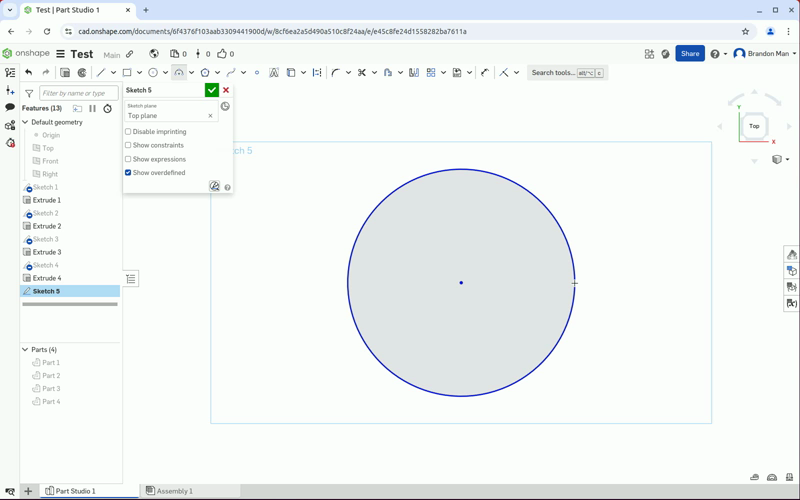
mouse_move(378, 344)
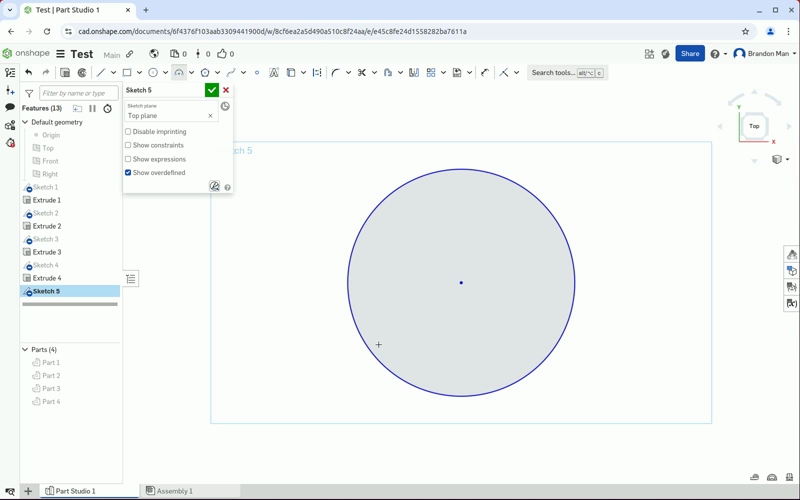
click(378, 344)
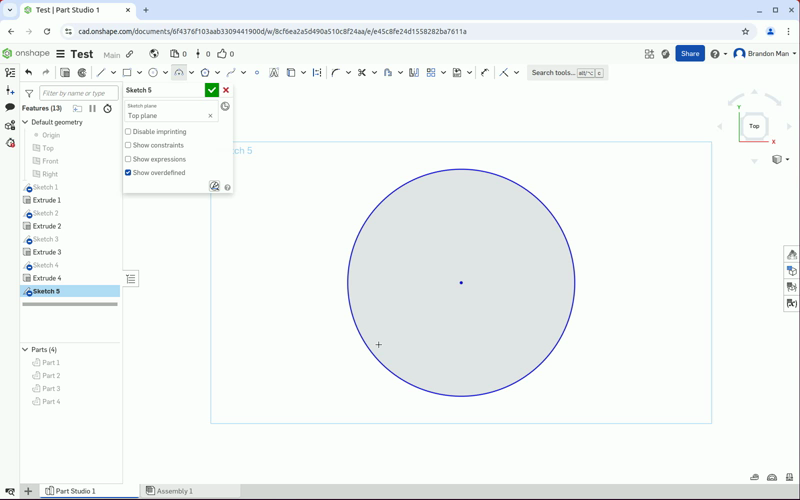
key_up(shift)
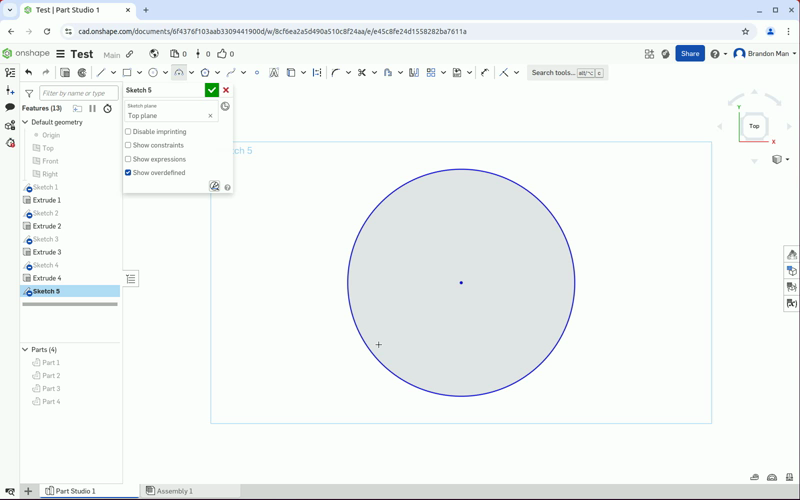
key_down(shift)
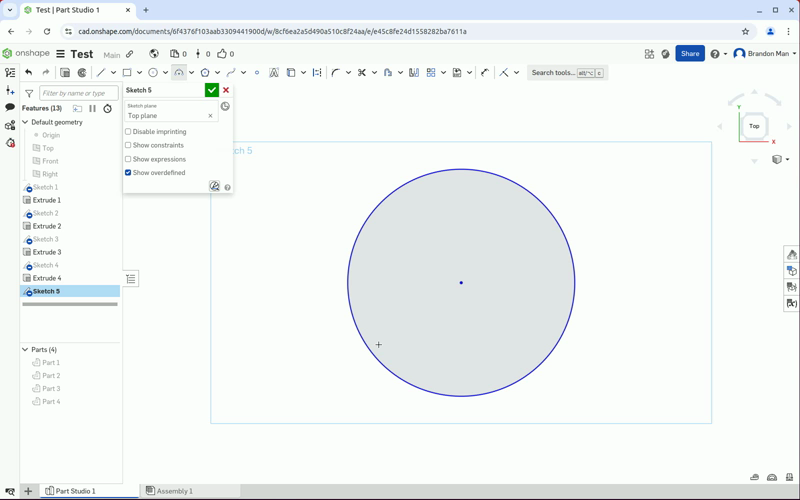
mouse_move(437, 183)
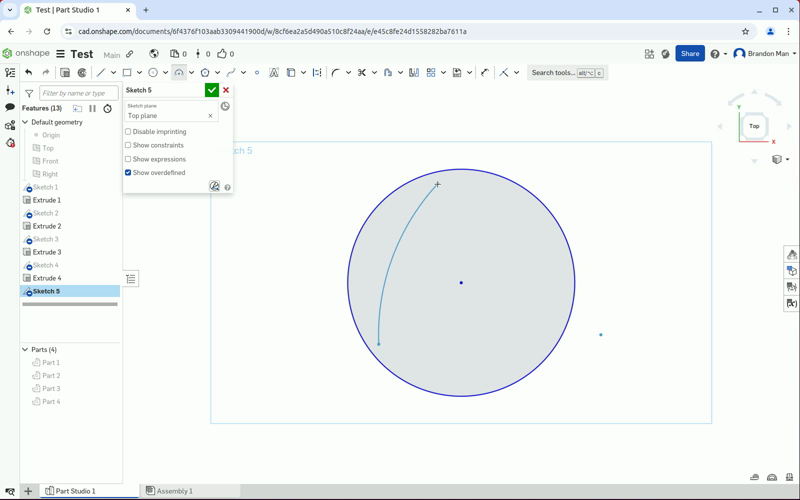
click(437, 183)
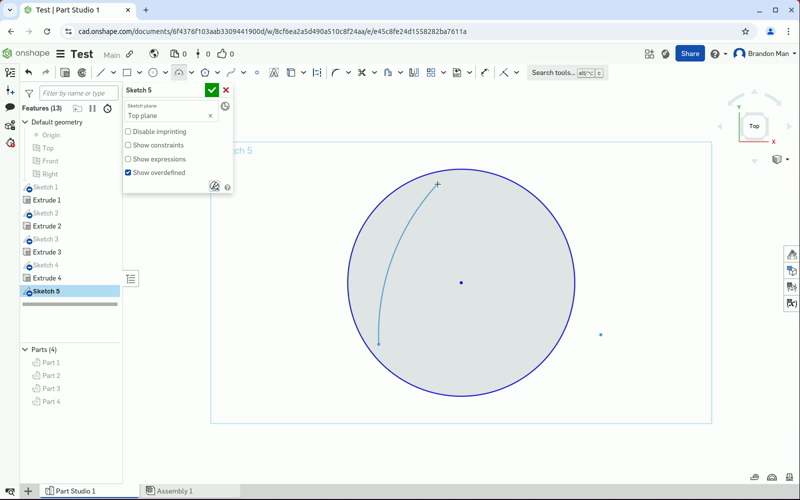
mouse_move(364, 247)
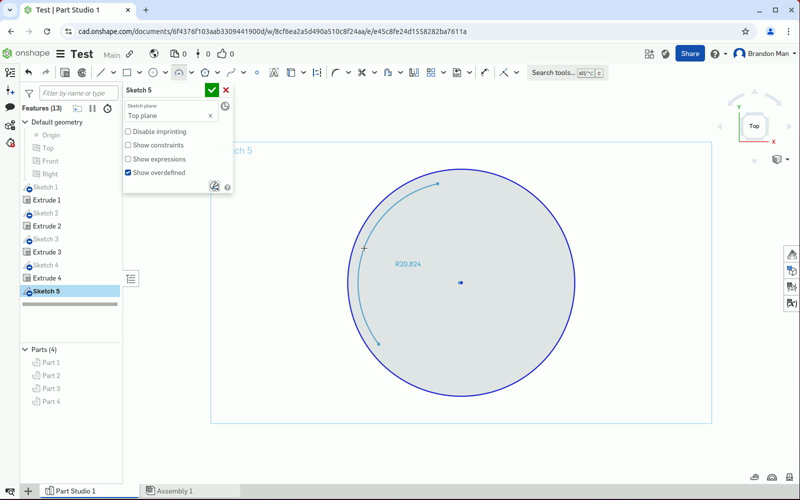
click(364, 247)
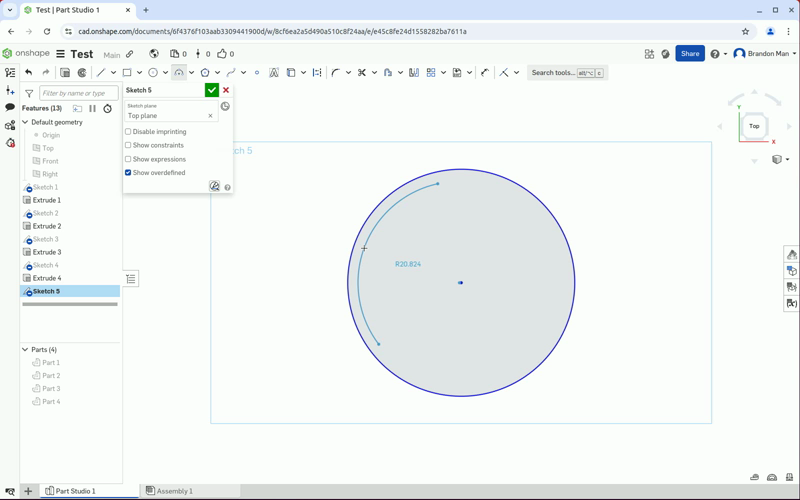
key_up(shift)
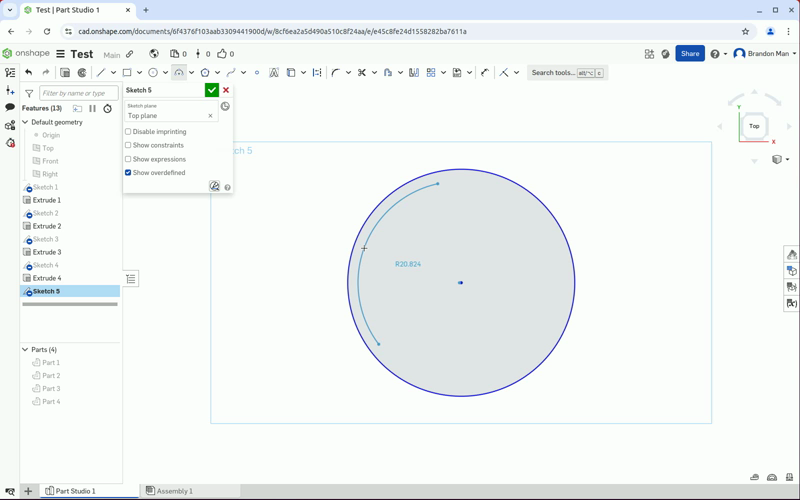
mouse_move(437, 183)
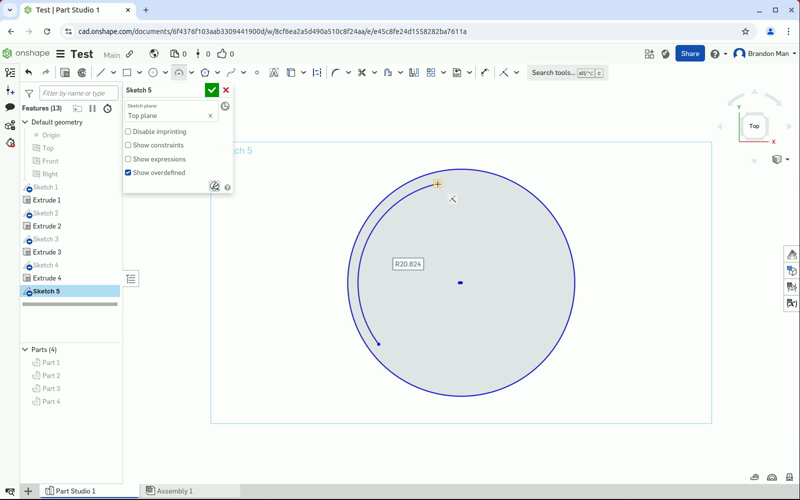
click(437, 183)
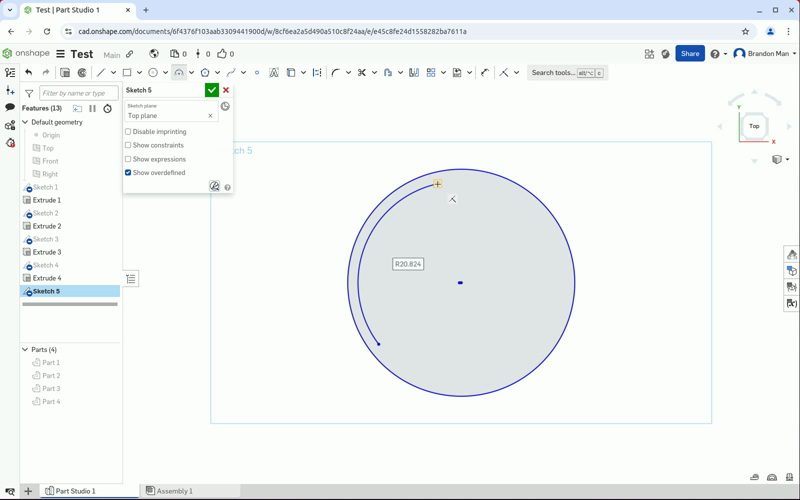
key_down(shift)
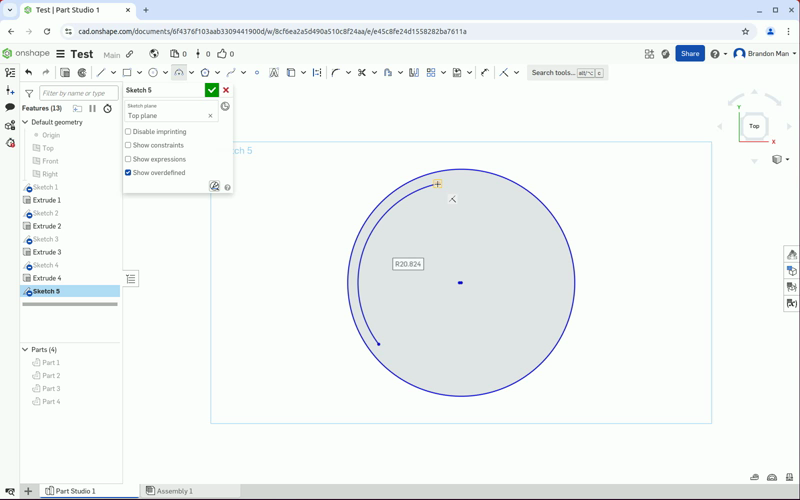
mouse_move(447, 181)
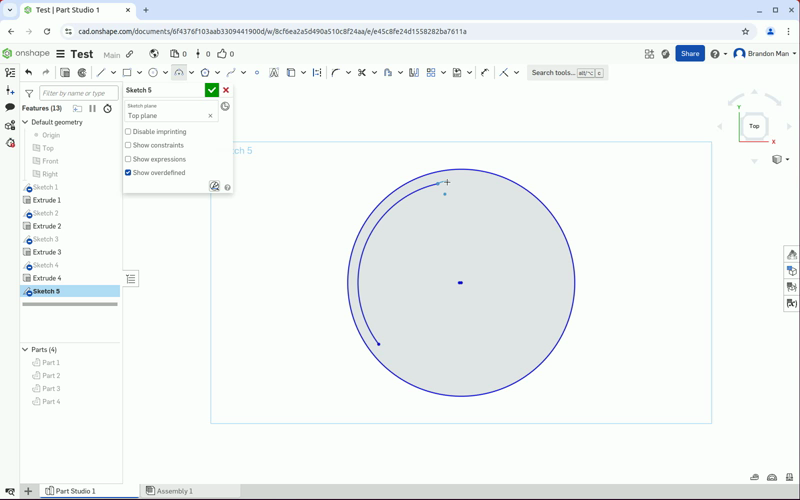
click(447, 181)
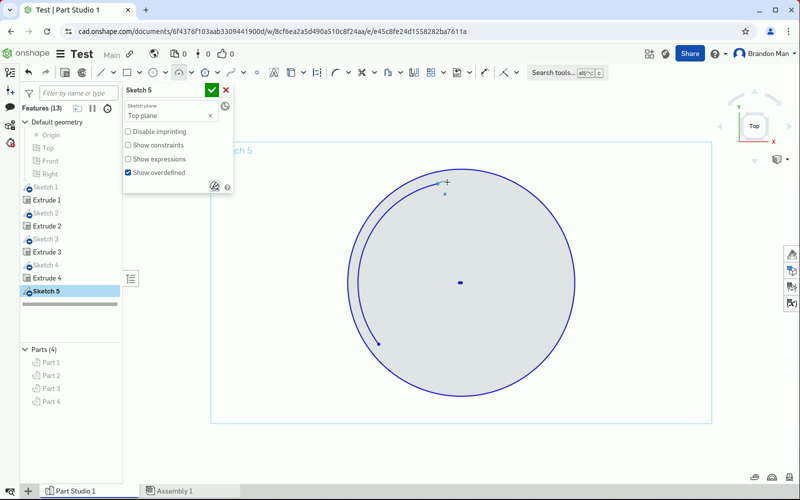
mouse_move(441, 177)
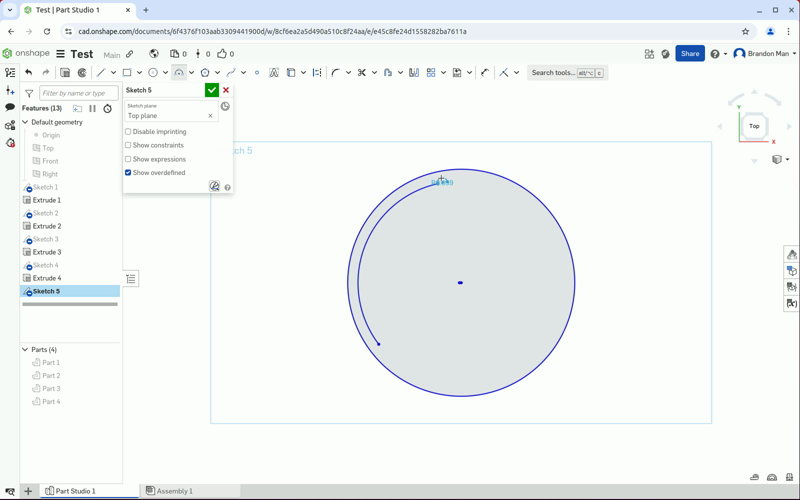
click(441, 177)
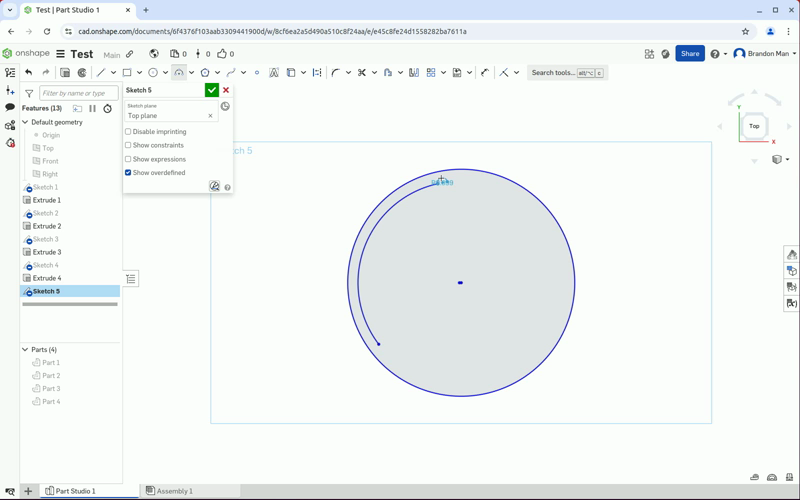
key_up(shift)
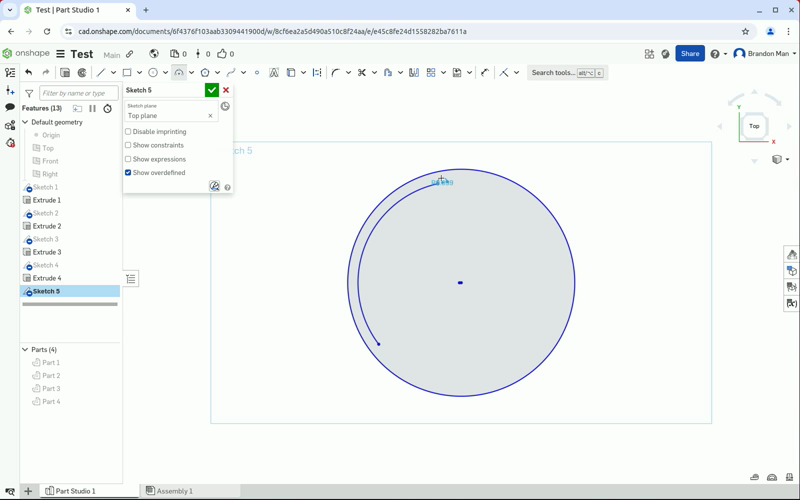
mouse_move(447, 181)
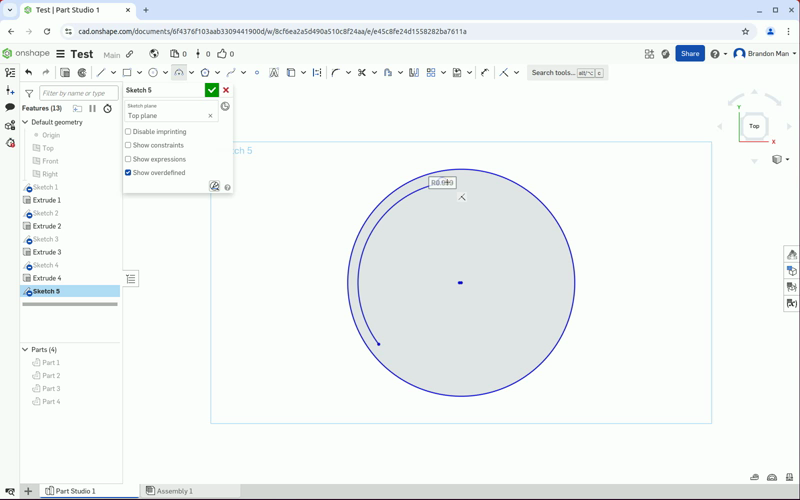
click(447, 181)
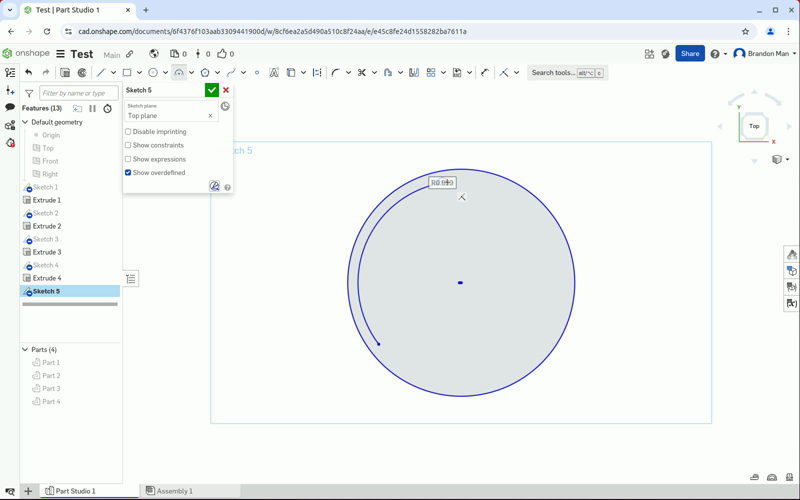
key_down(shift)
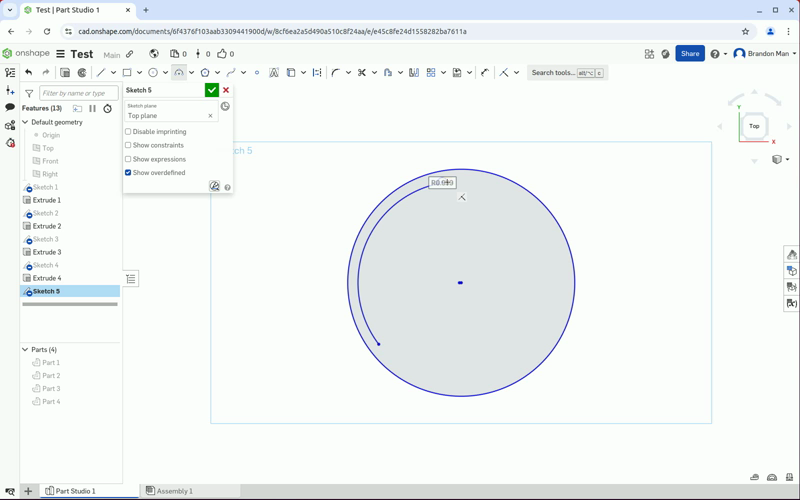
mouse_move(558, 313)
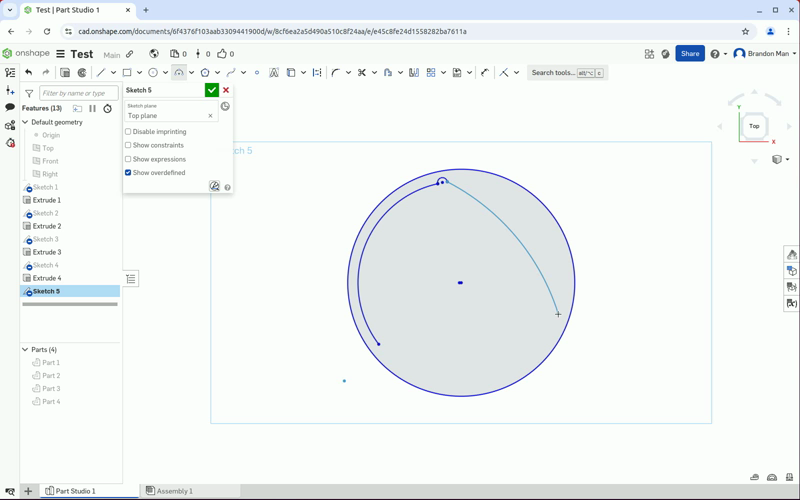
click(558, 313)
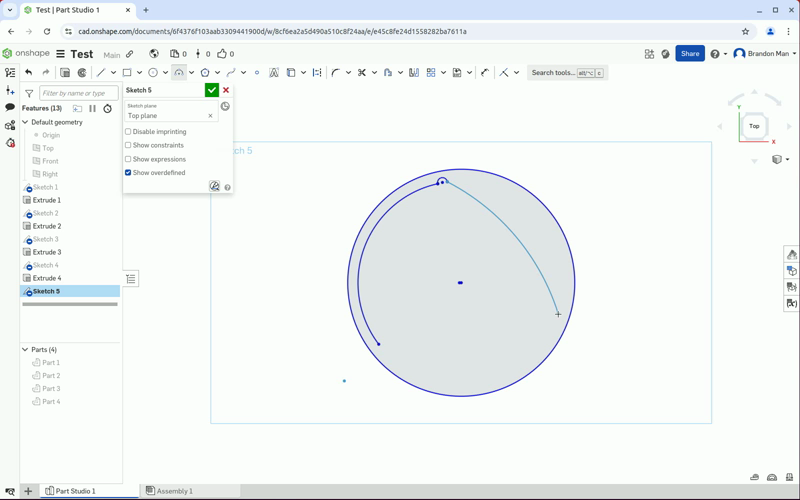
mouse_move(538, 217)
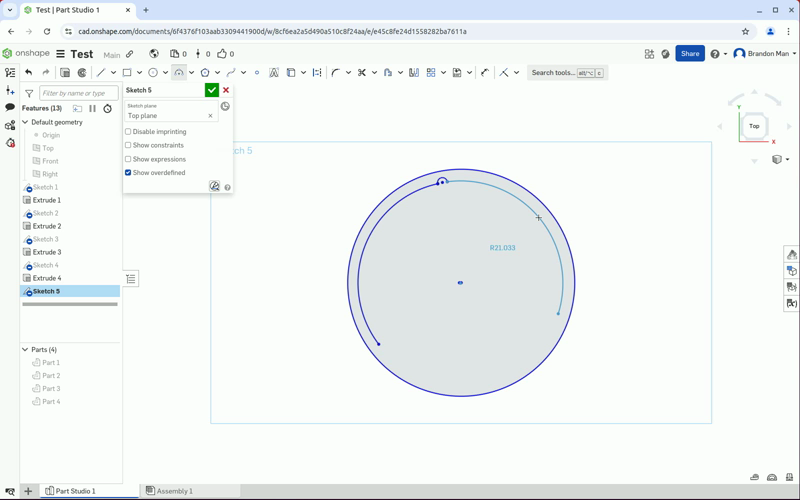
click(538, 217)
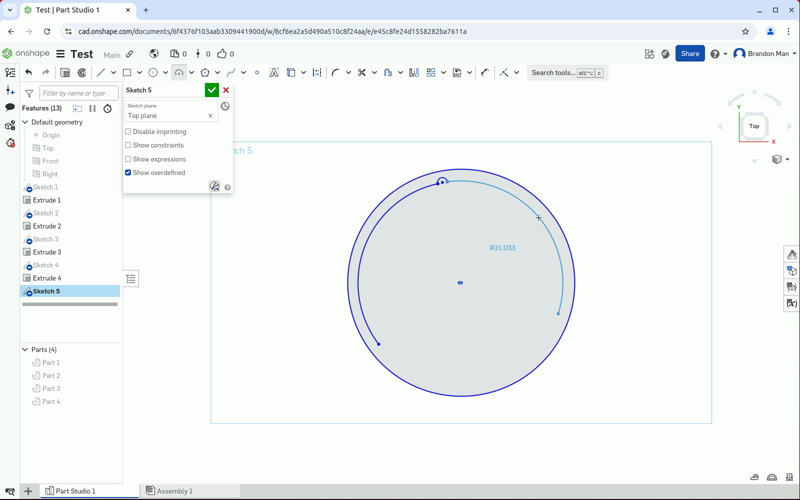
key_up(shift)
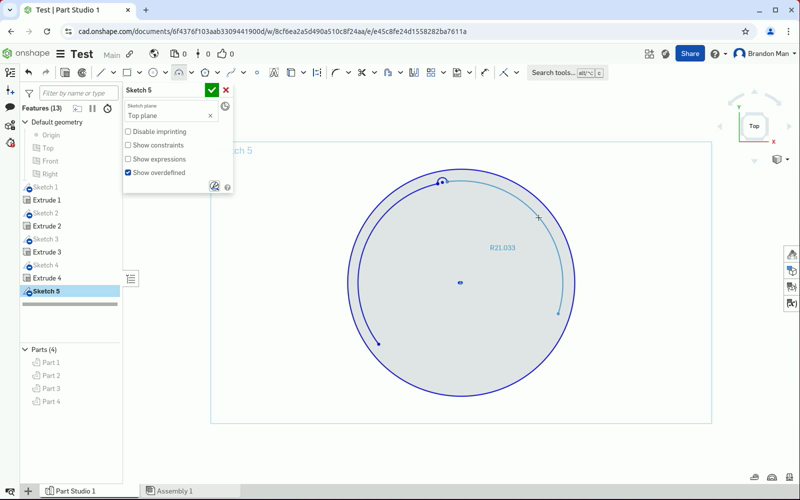
mouse_move(558, 313)
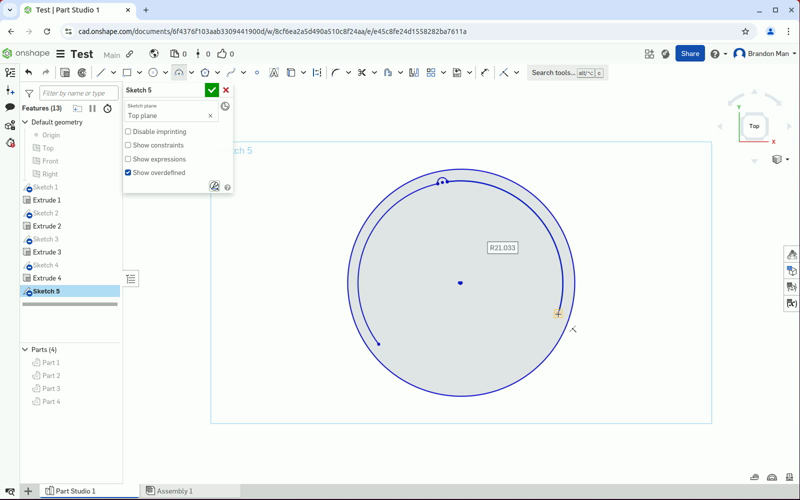
click(558, 313)
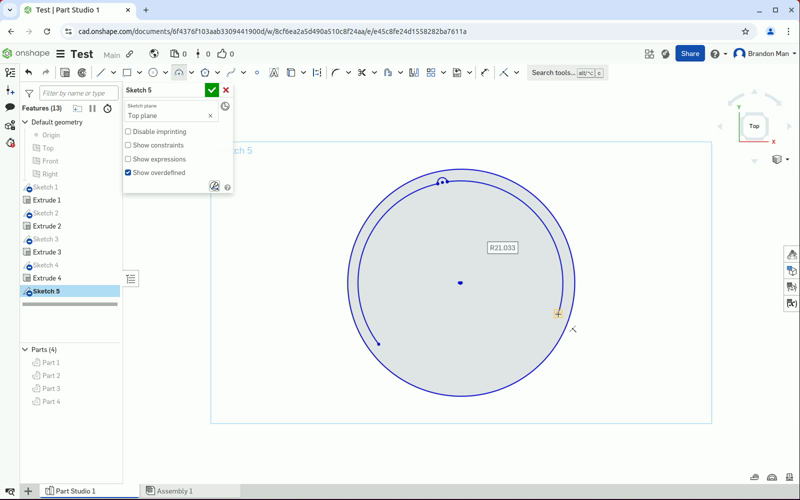
key_down(shift)
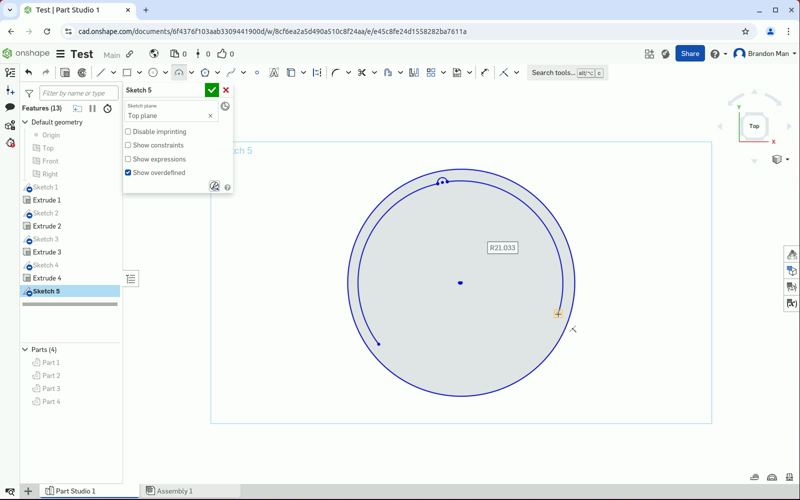
mouse_move(553, 320)
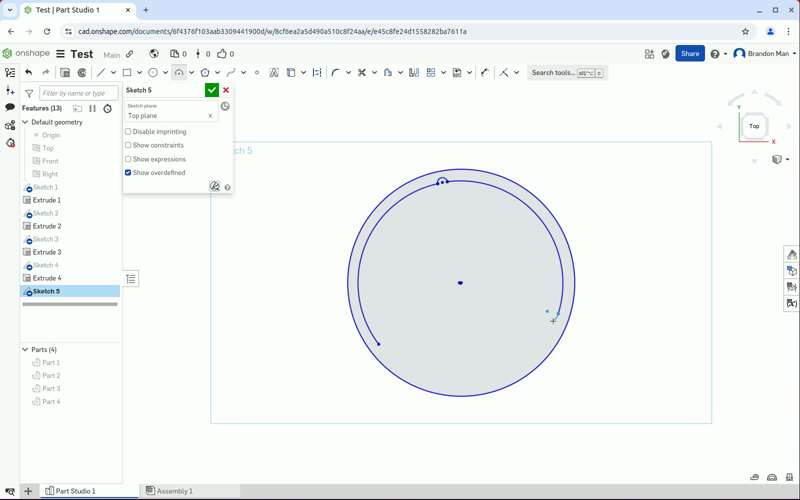
click(553, 320)
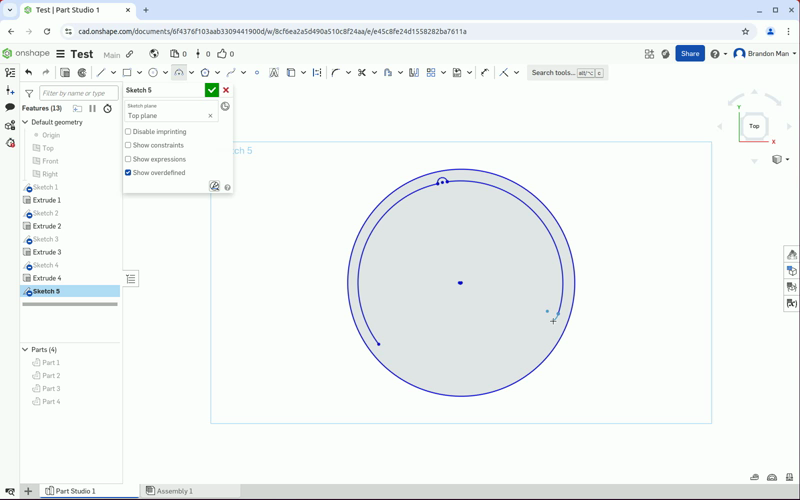
mouse_move(559, 319)
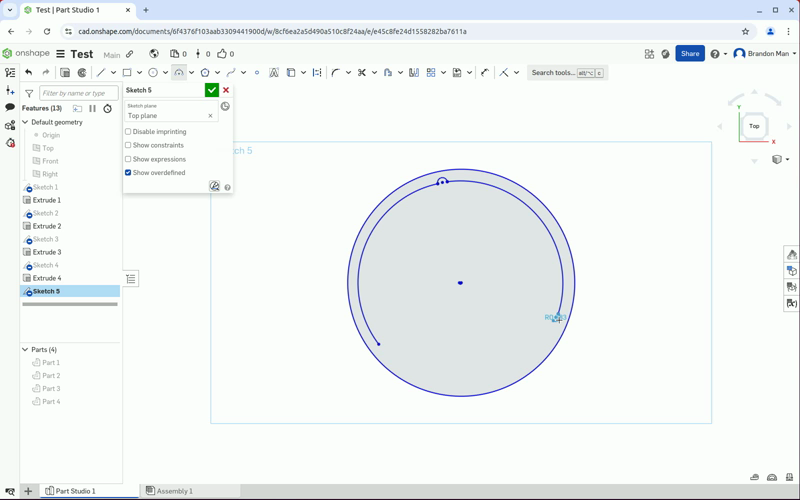
click(559, 319)
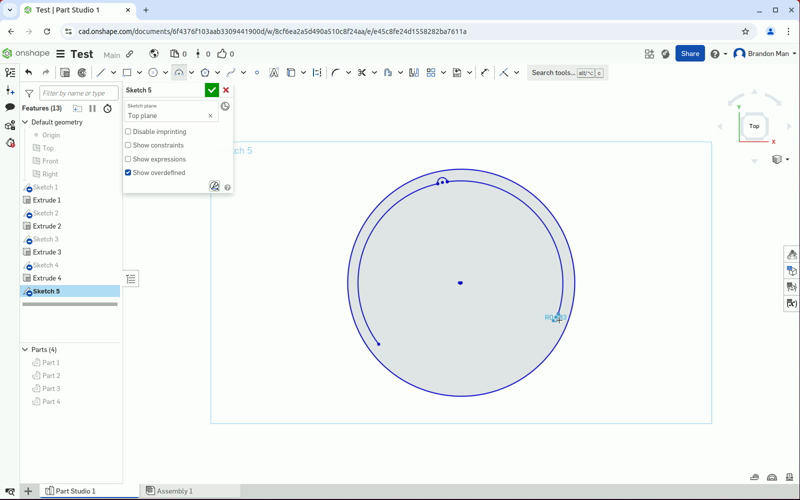
key_up(shift)
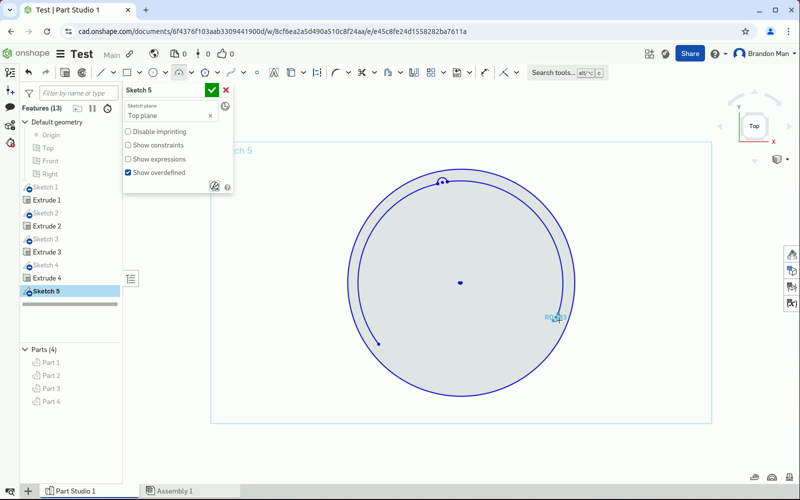
mouse_move(553, 320)
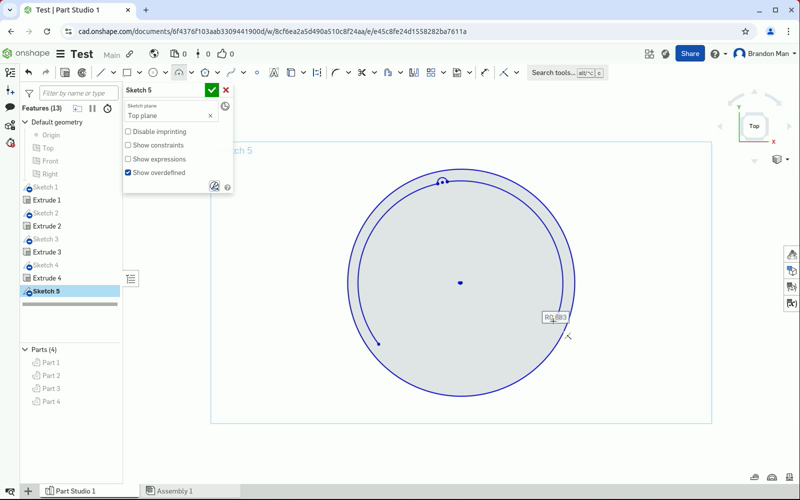
scroll(6)
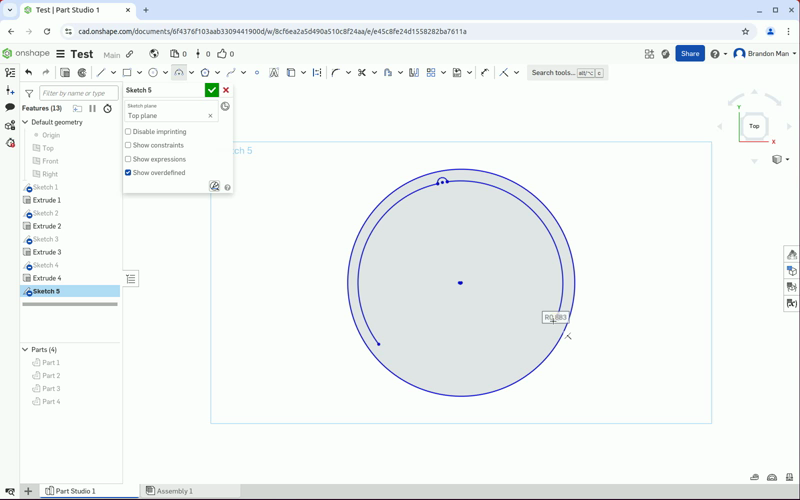
scroll(6)
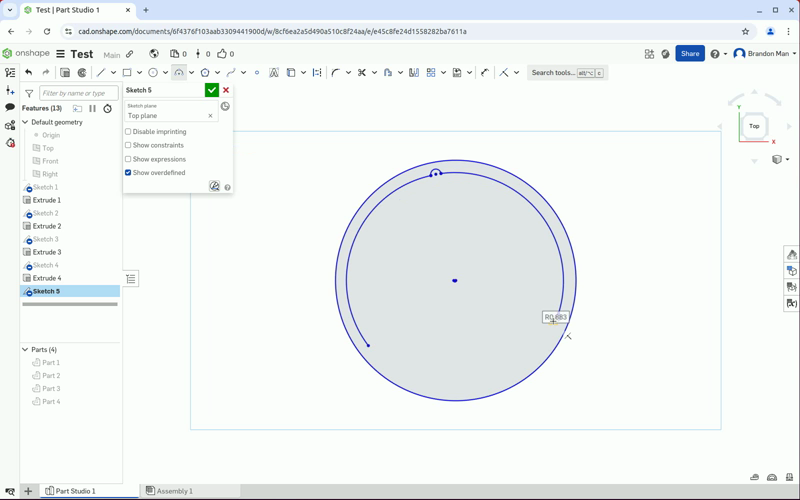
scroll(6)
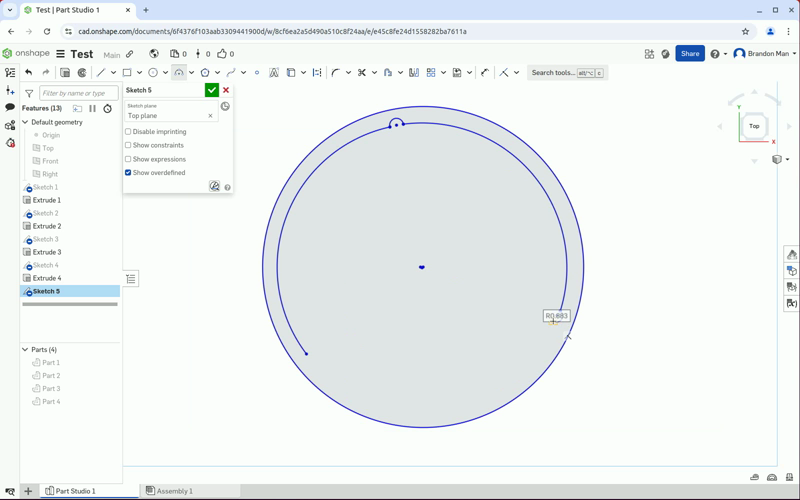
scroll(6)
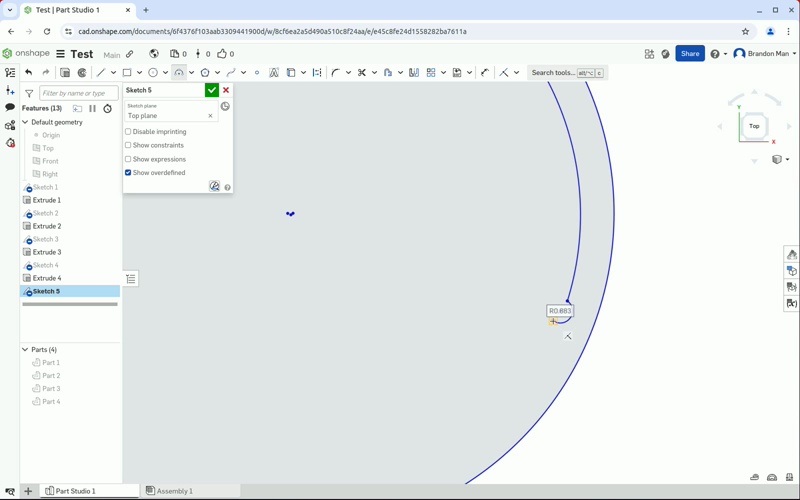
scroll(6)
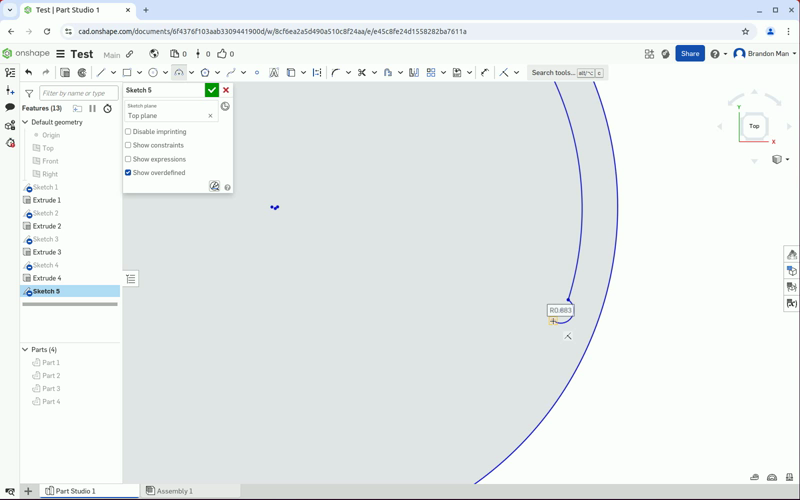
scroll(6)
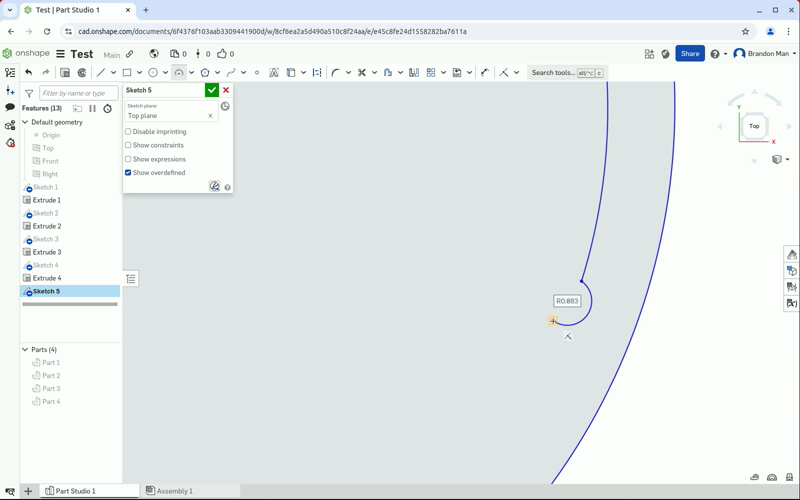
scroll(6)
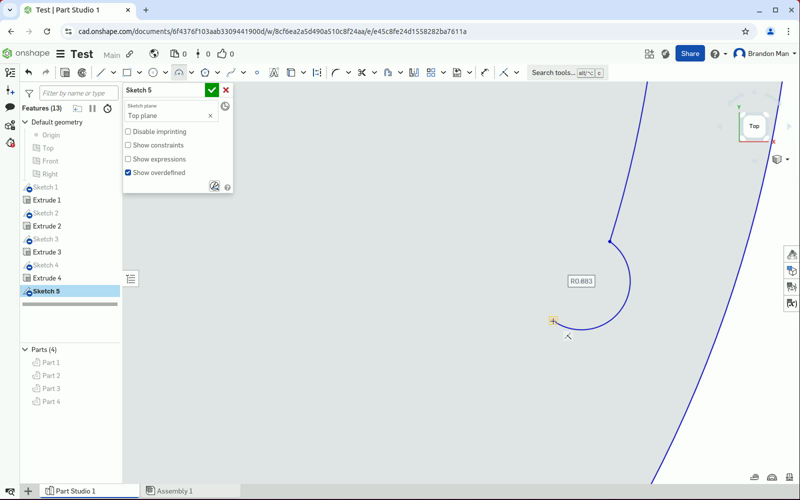
click(553, 320)
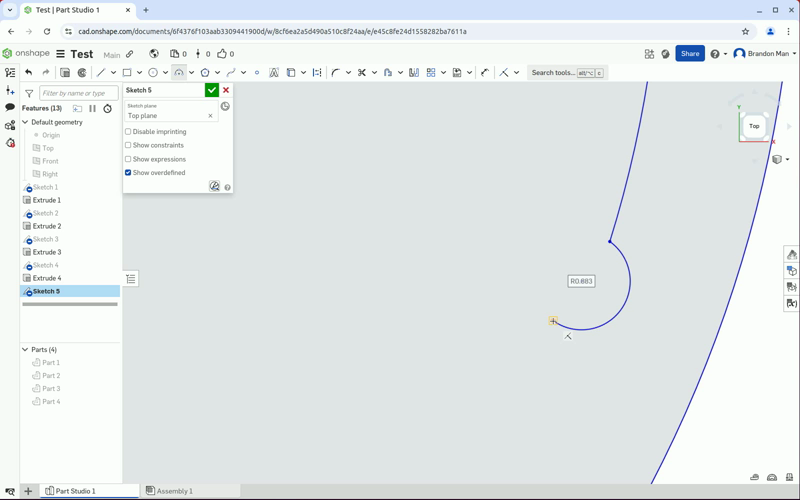
scroll(-6)
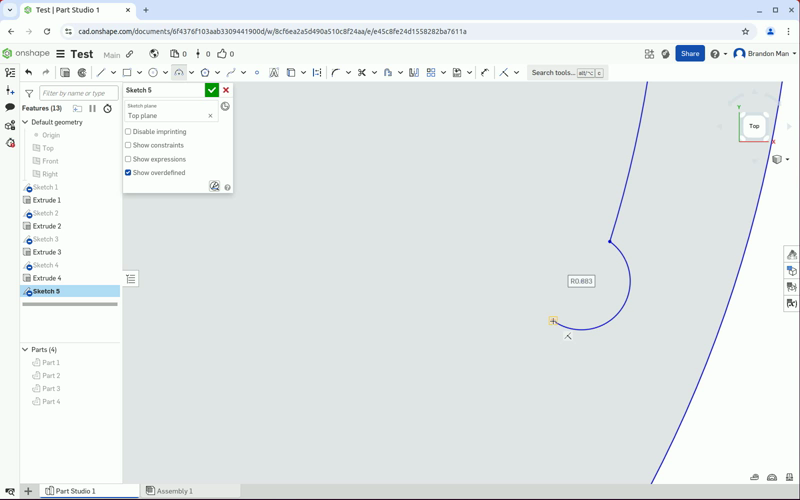
scroll(-6)
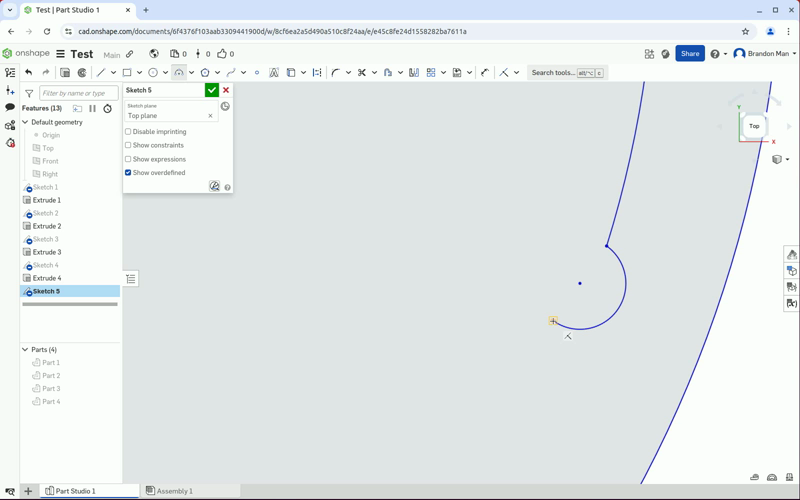
scroll(-6)
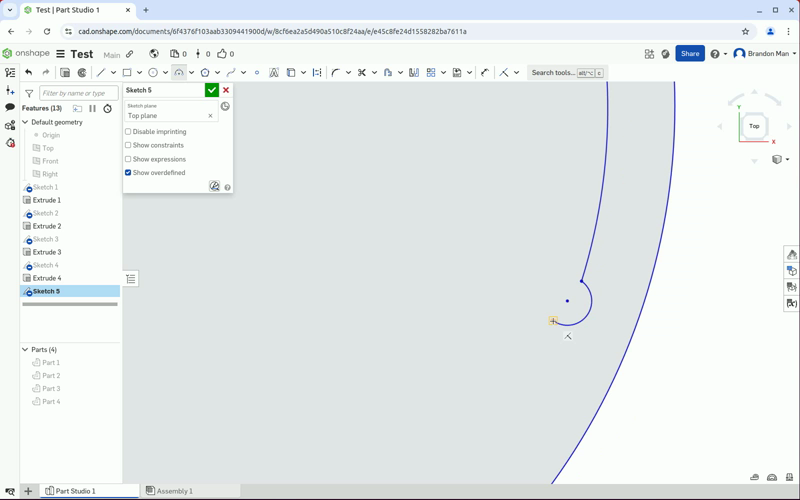
scroll(-6)
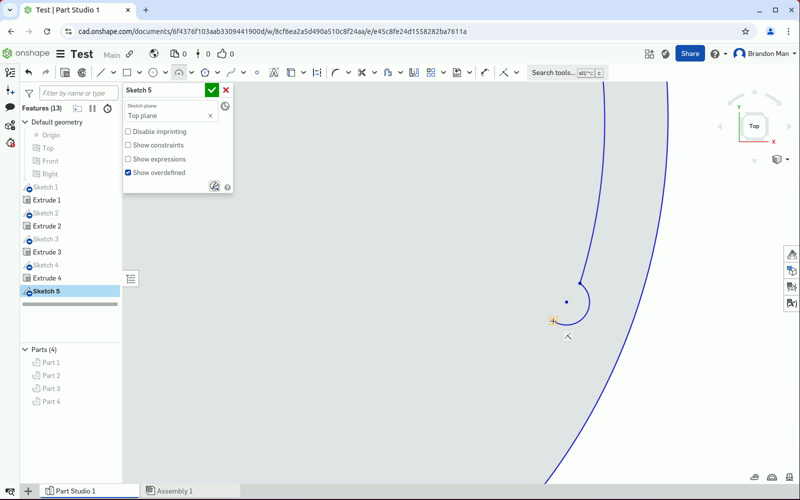
scroll(-6)
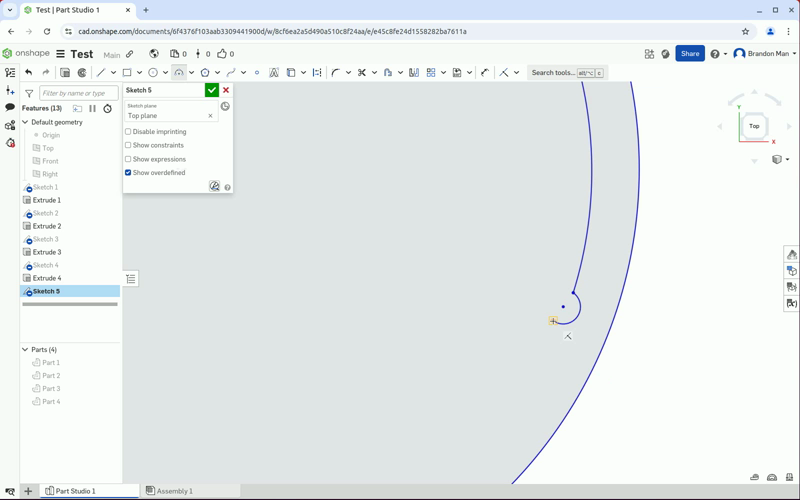
scroll(-6)
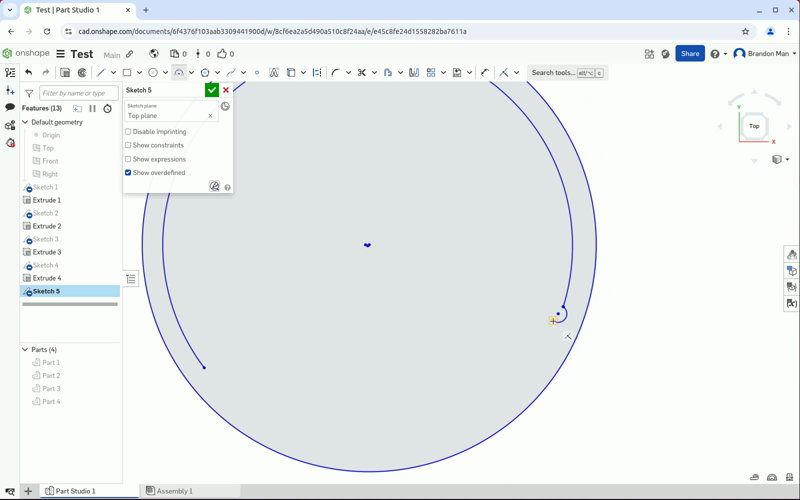
scroll(-6)
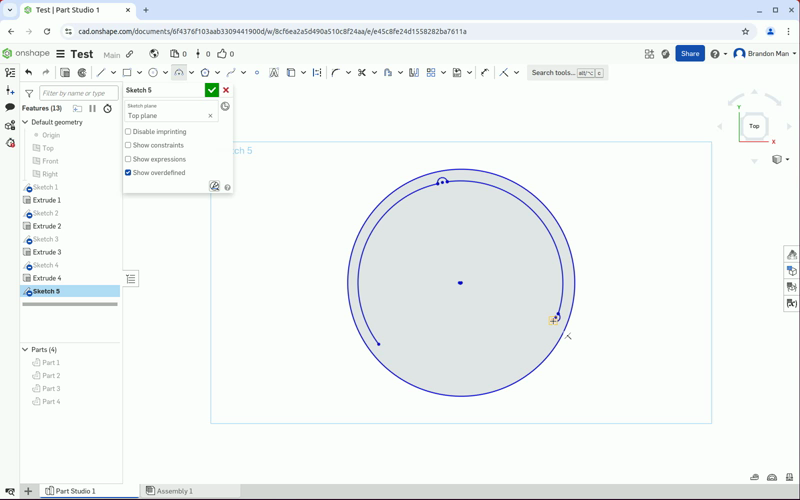
key_down(shift)
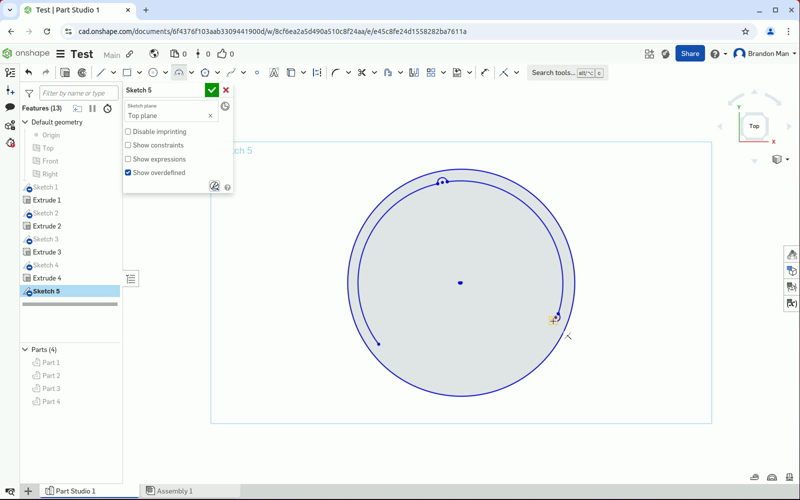
mouse_move(386, 351)
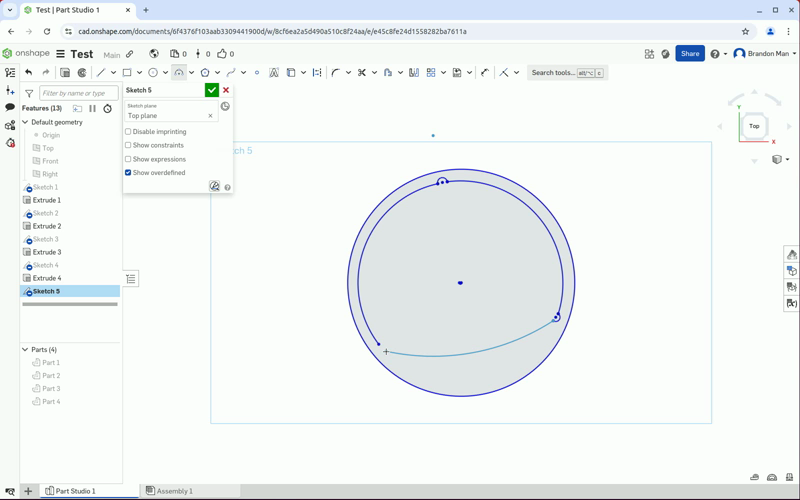
click(386, 351)
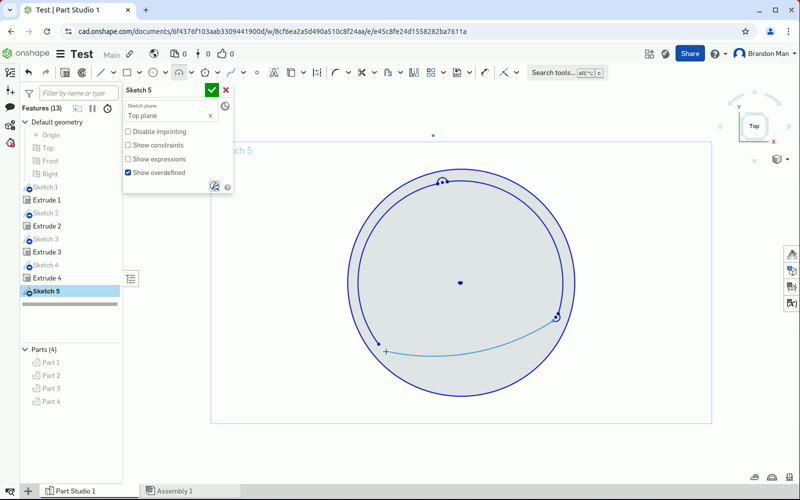
mouse_move(478, 381)
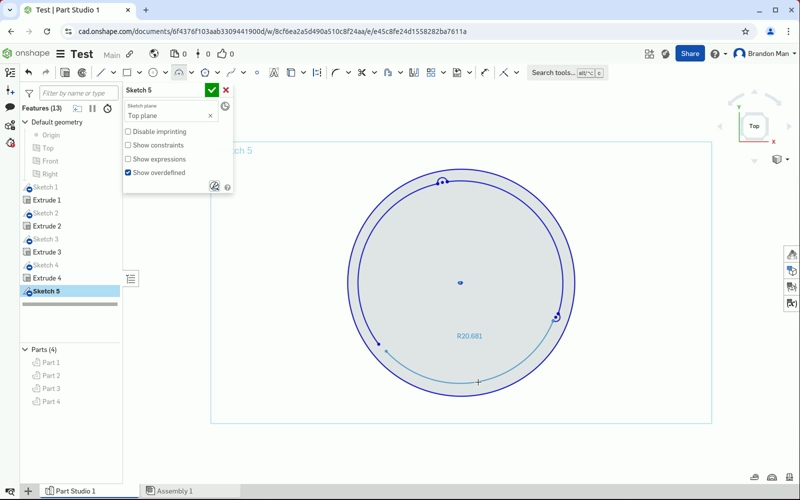
click(478, 381)
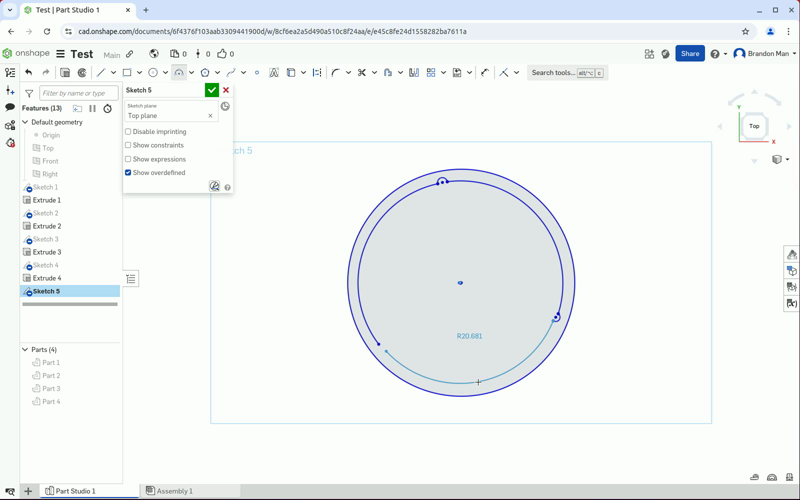
key_up(shift)
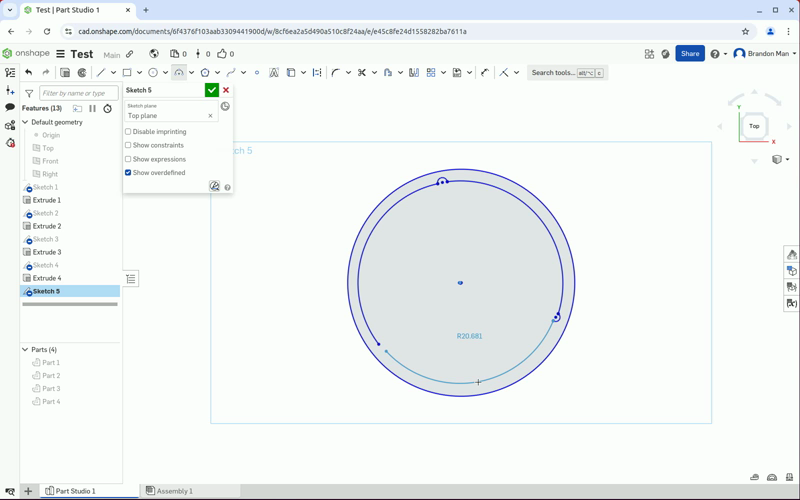
mouse_move(386, 351)
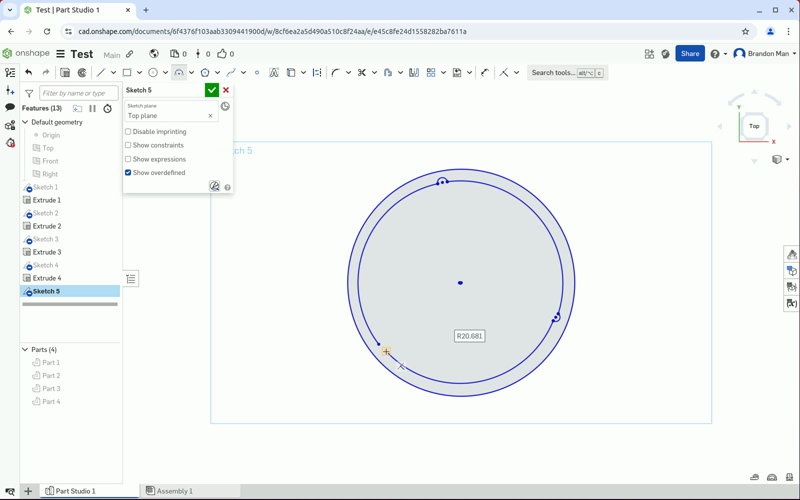
click(386, 351)
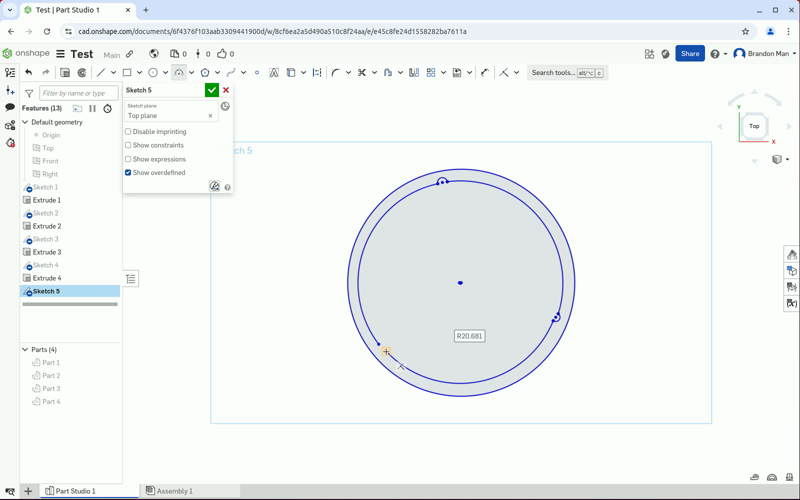
mouse_move(378, 344)
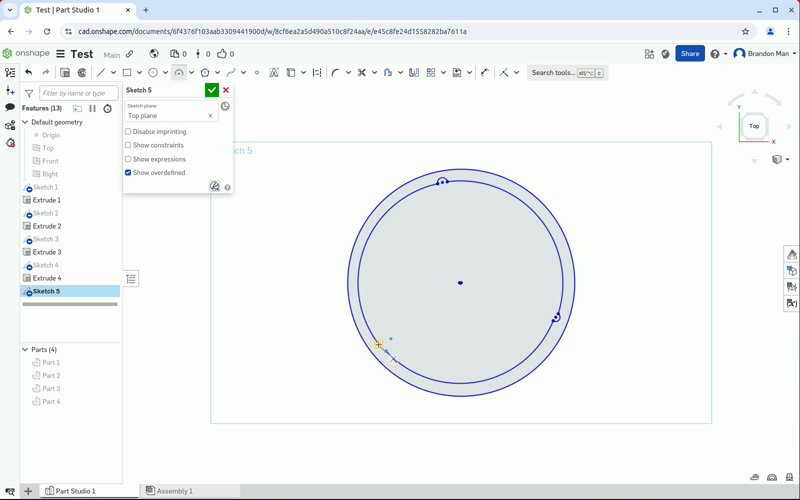
click(378, 344)
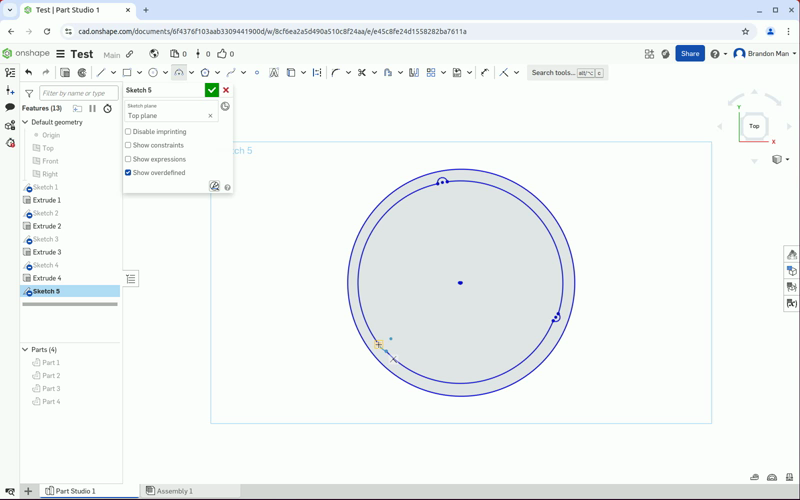
key_down(shift)
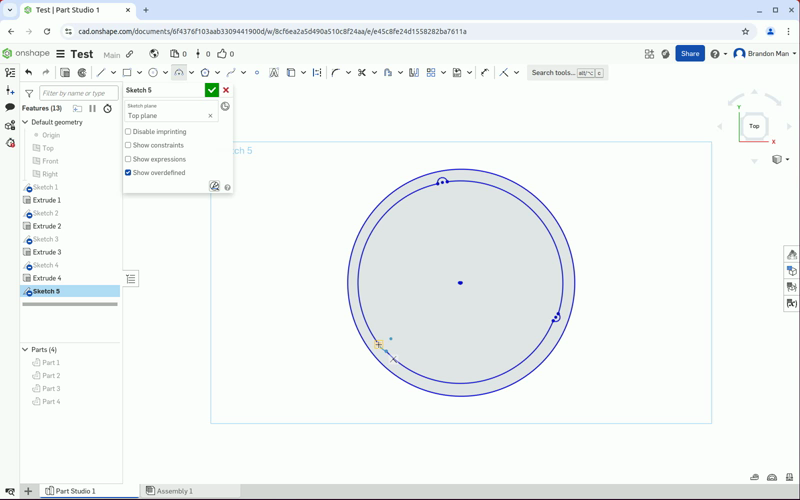
mouse_move(378, 351)
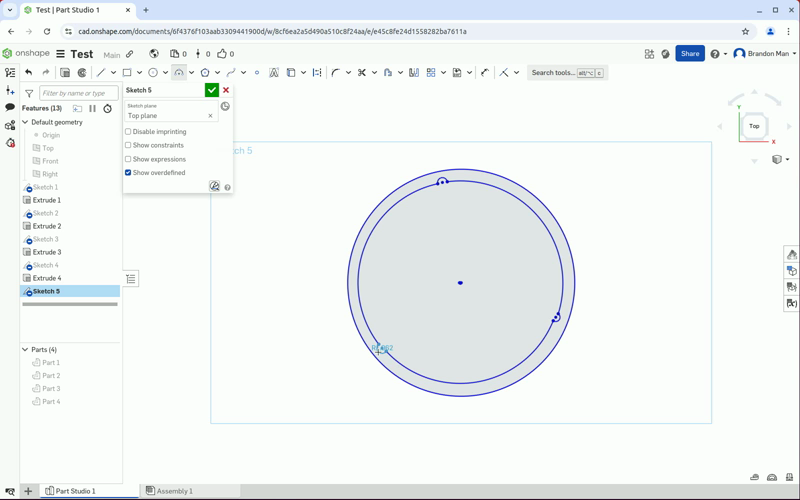
click(378, 351)
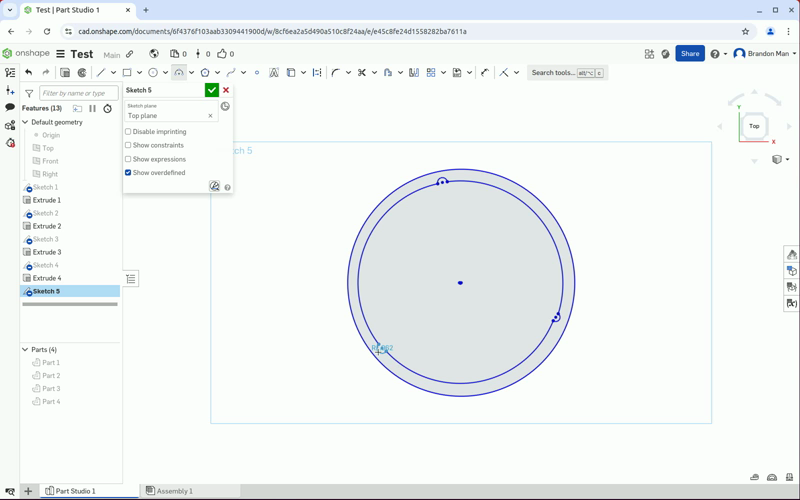
key_up(shift)
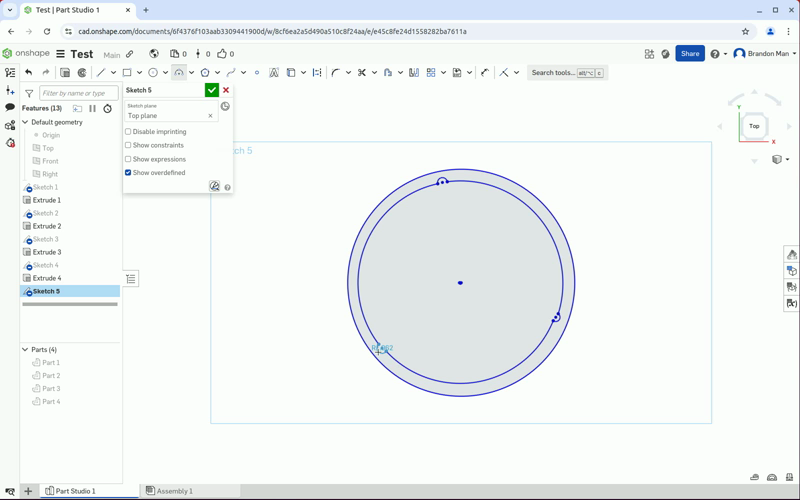
key(esc)
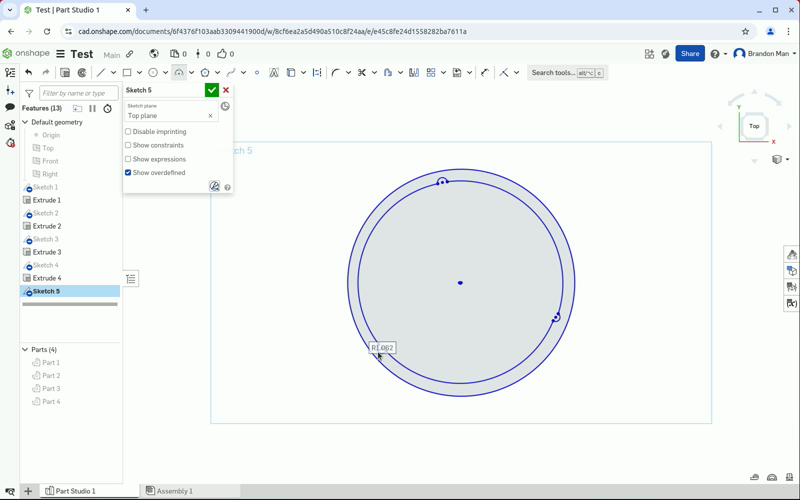
mouse_move(504, 380)
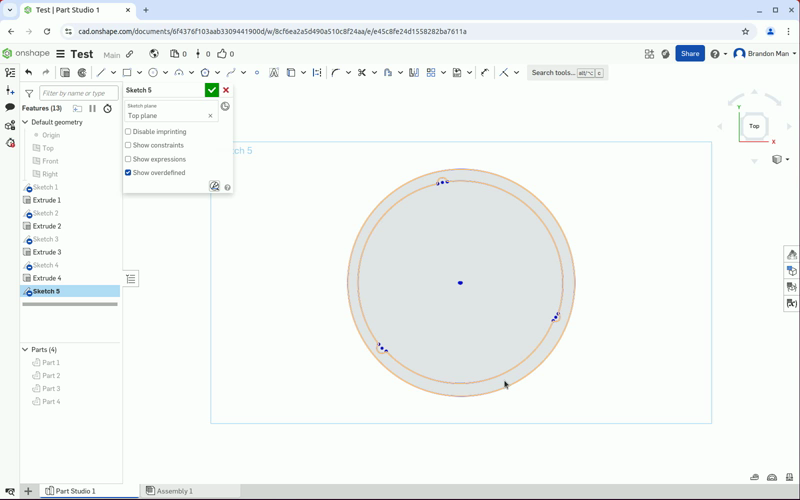
click(504, 380)
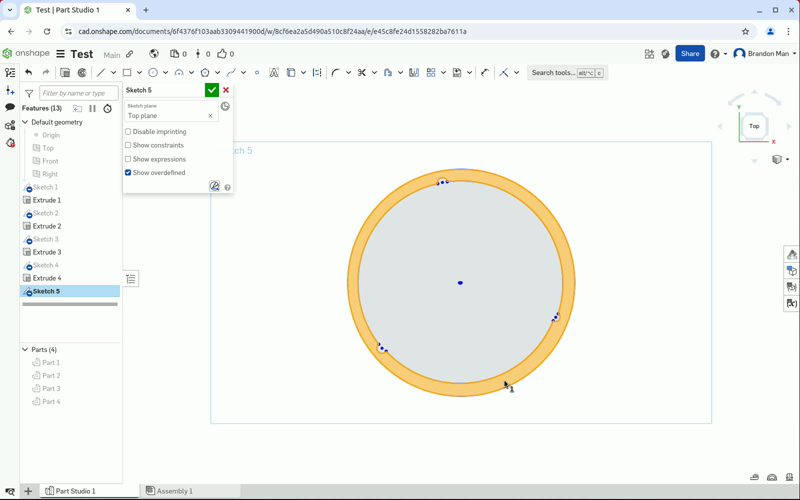
mouse_move(73, 352)
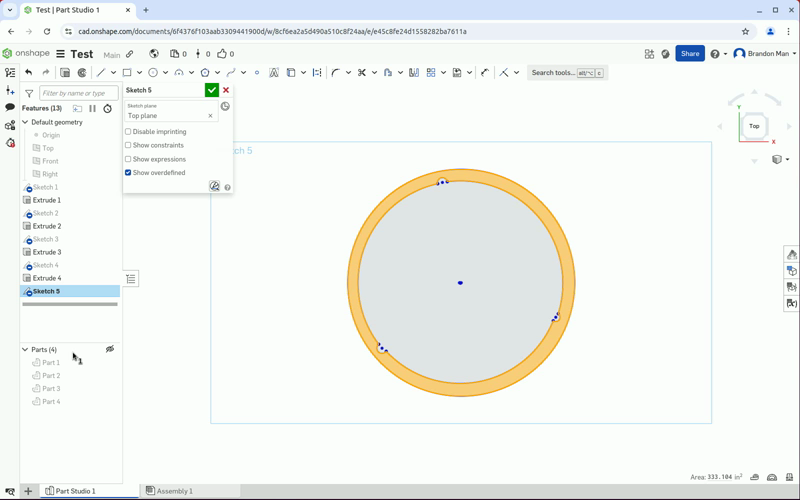
key(shift+y)
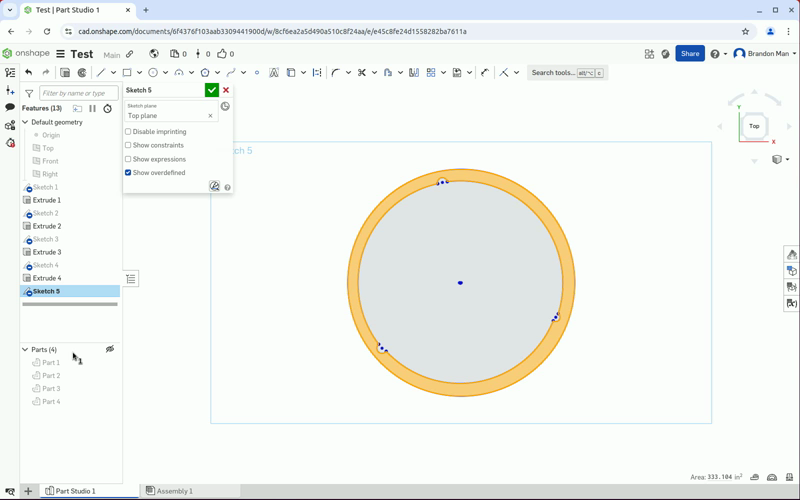
key(shift+e)
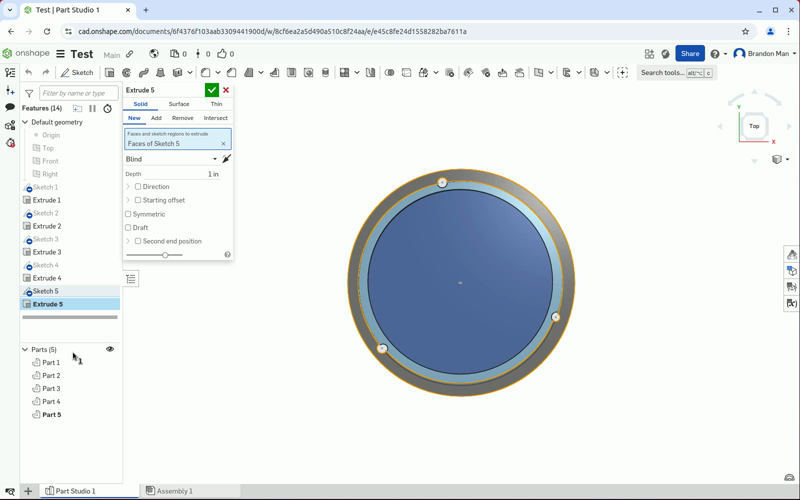
mouse_move(143, 106)
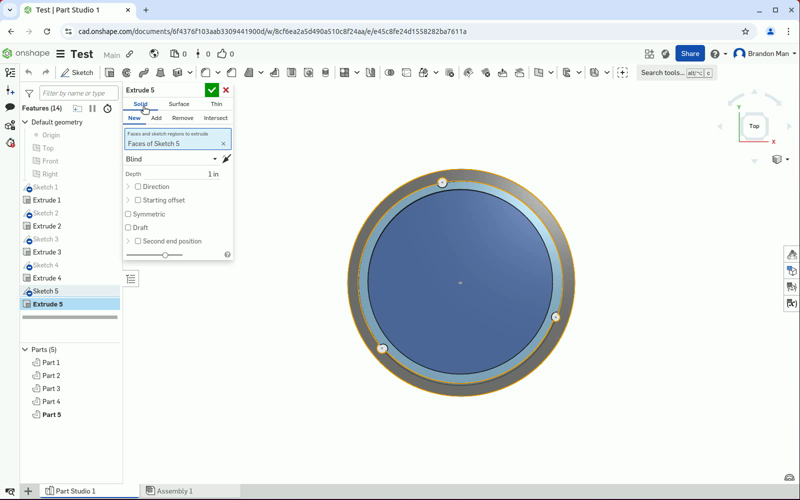
click(143, 106)
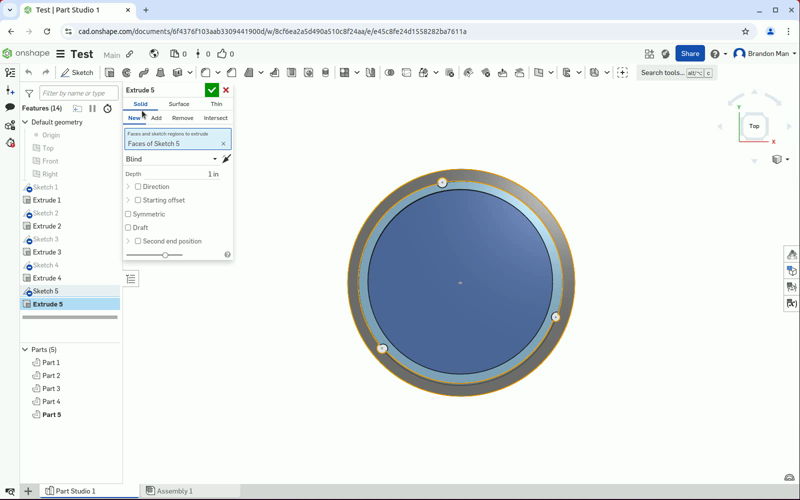
mouse_move(137, 120)
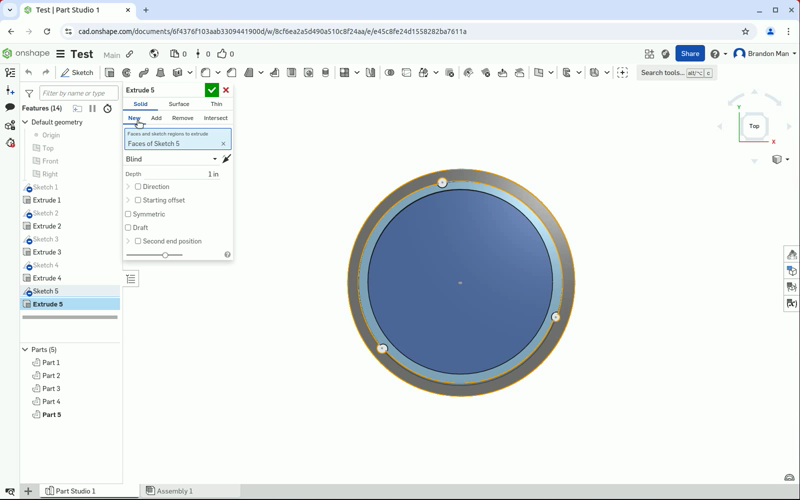
click(137, 120)
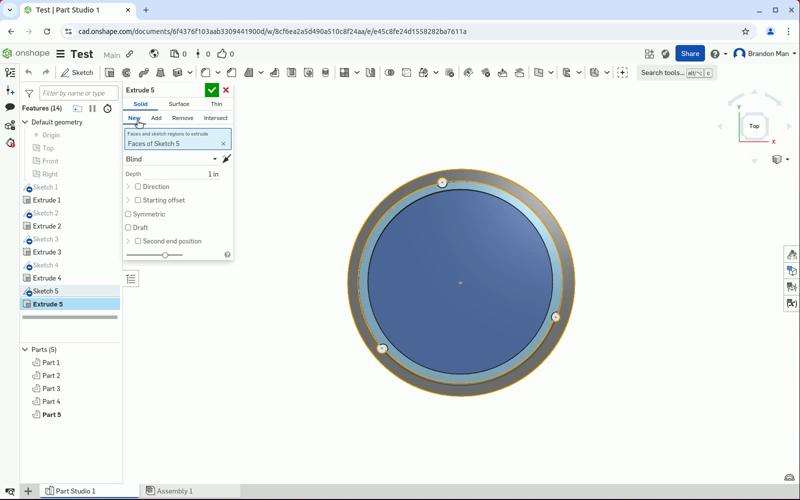
key(tab, 4)
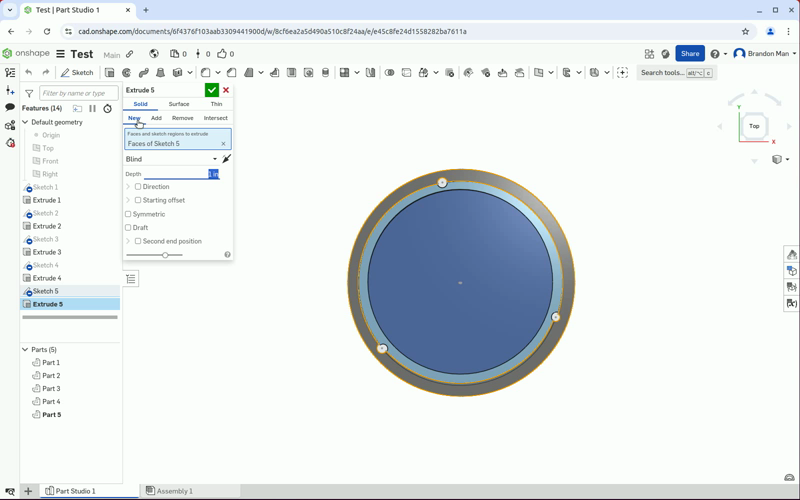
text(-1.204)
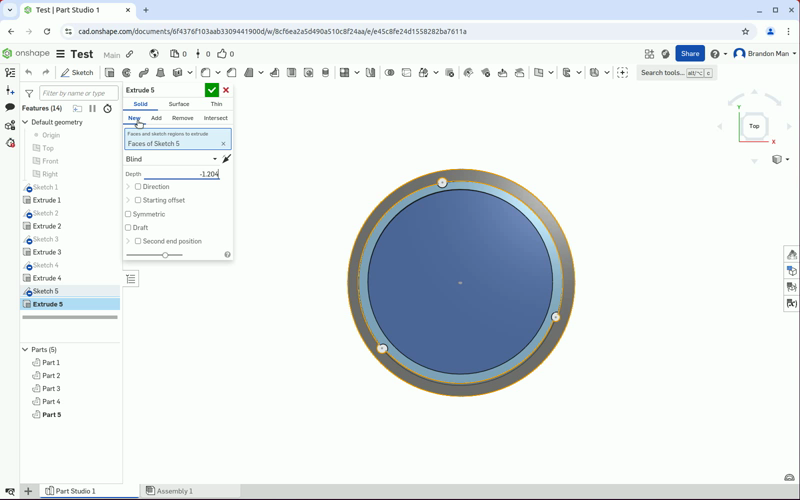
key(enter)
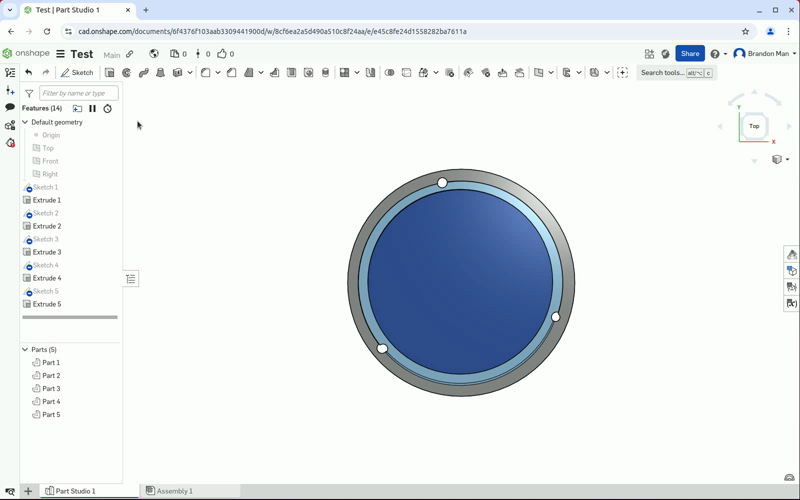
key(shift+h)
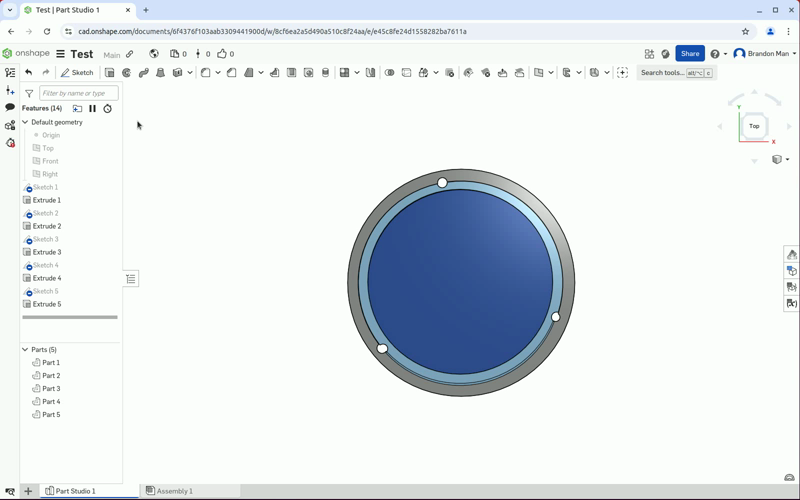
key(shift+h)
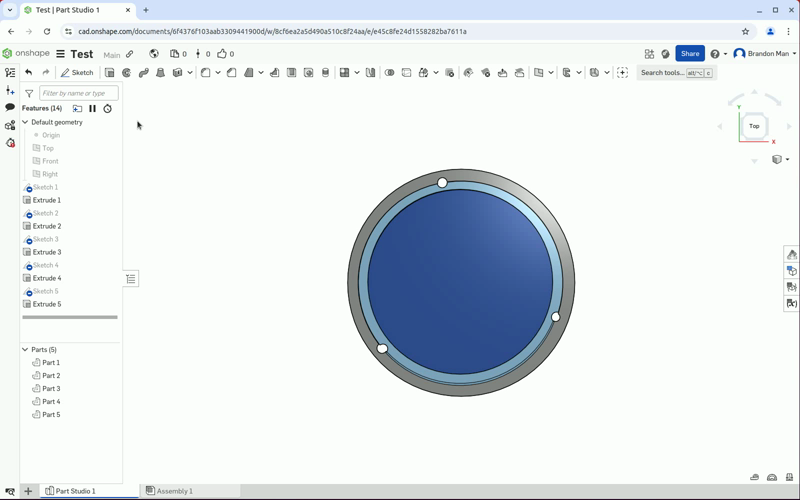
key(shift+7)
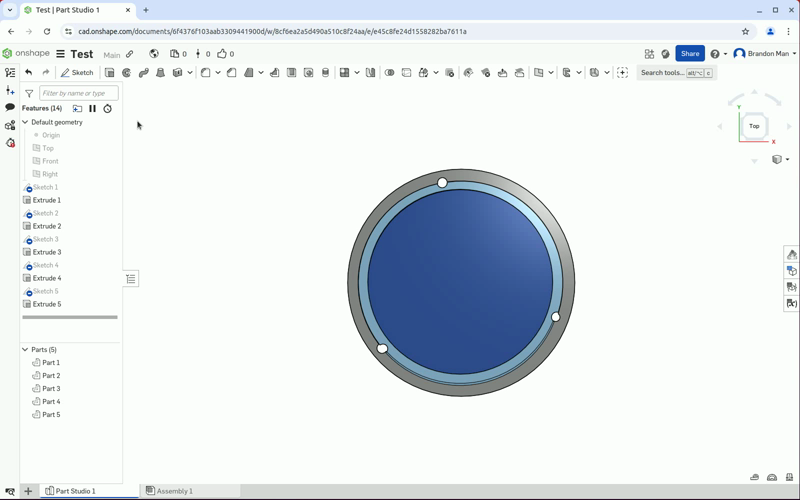
key(up, 3)
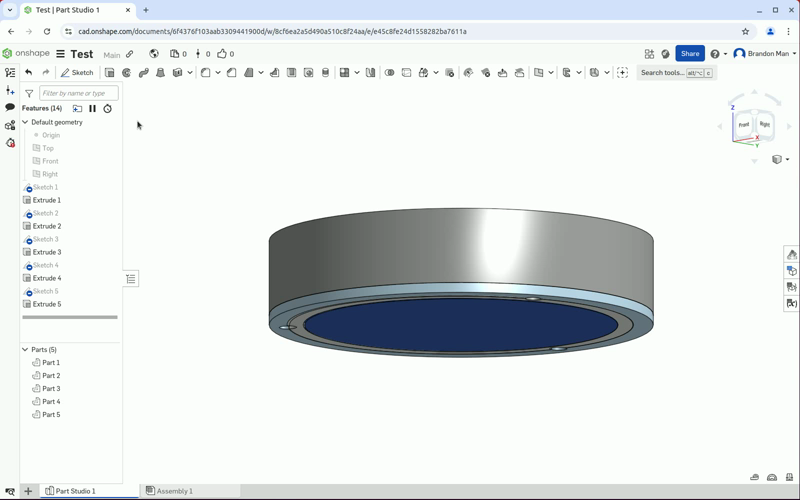
key(left, 3)
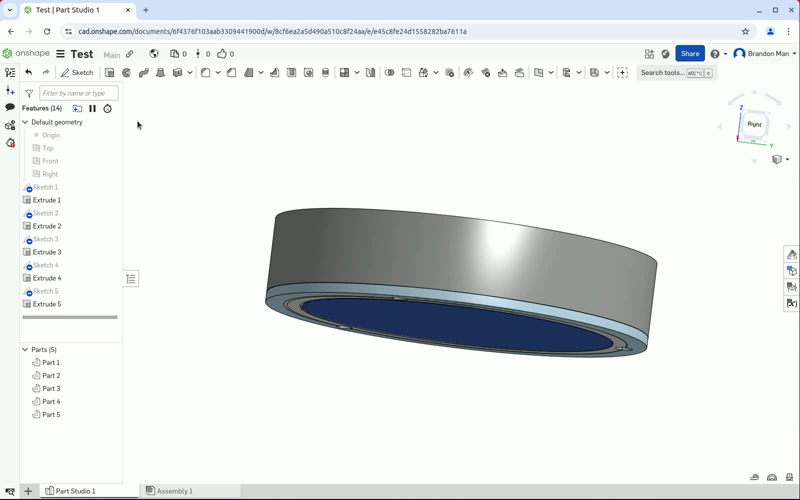
key(right, 3)
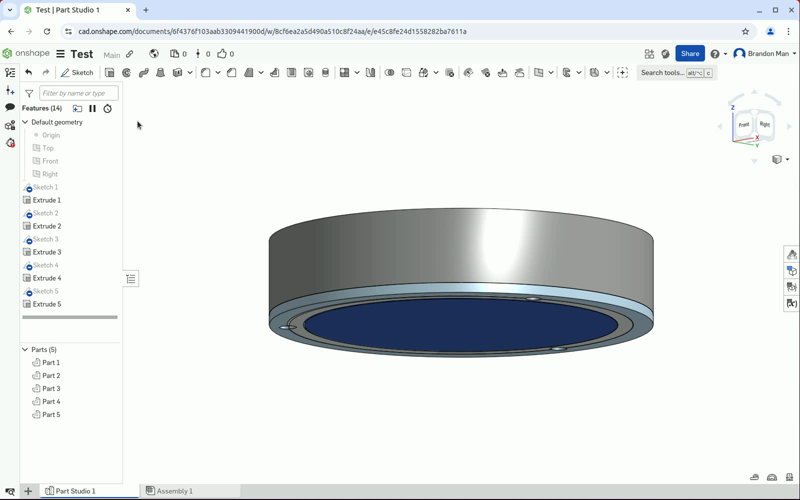
key(down, 3)
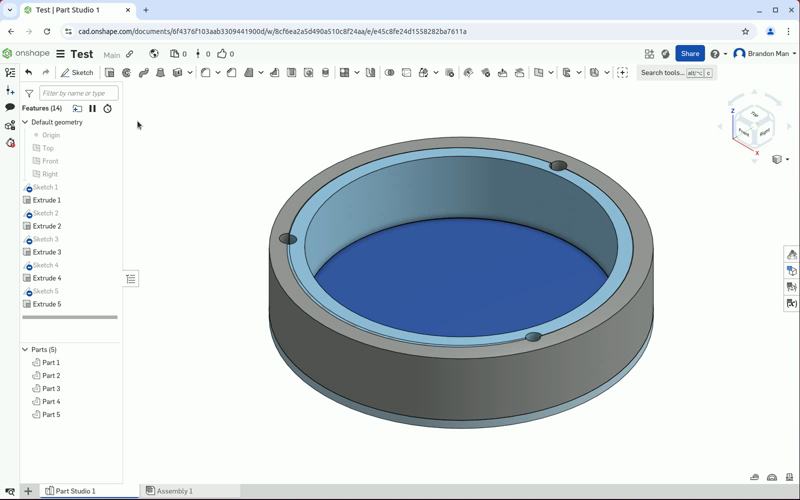
mouse_move(73, 189)
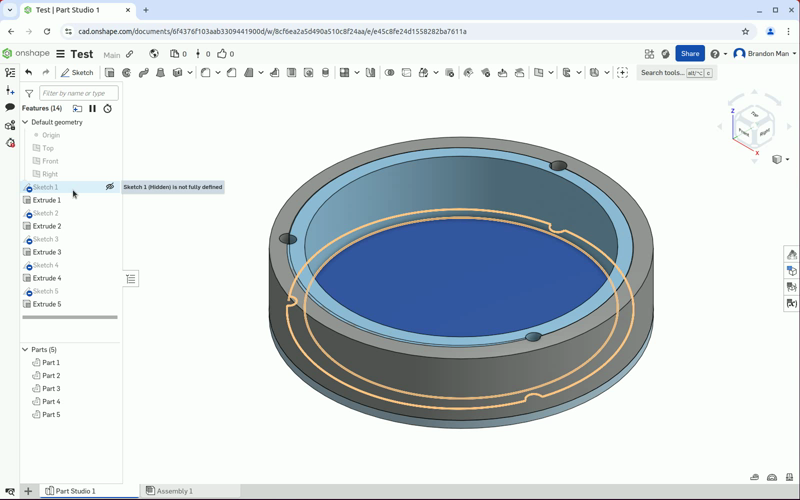
click(73, 189)